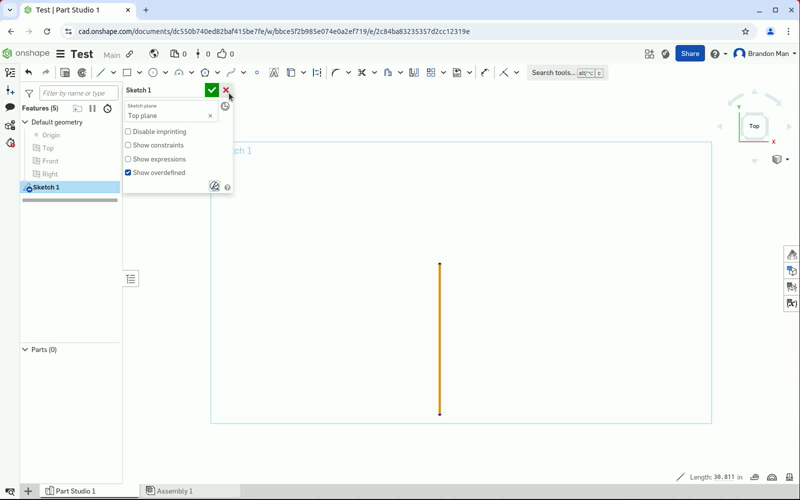
key(shift+h)
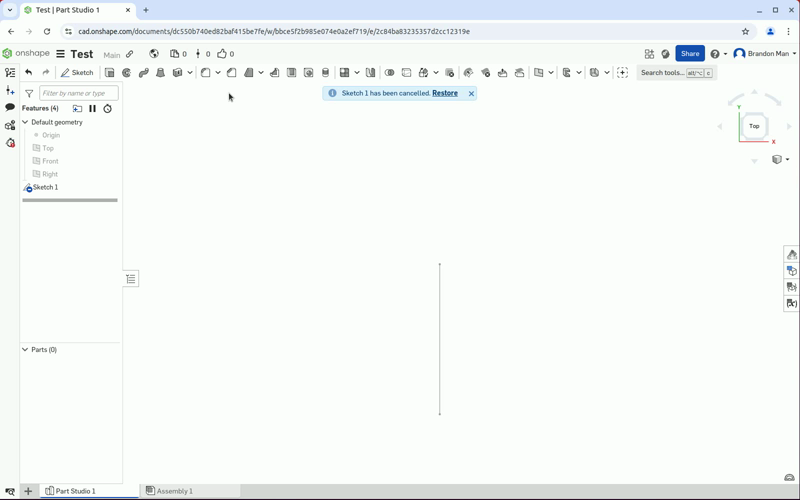
mouse_move(73, 352)
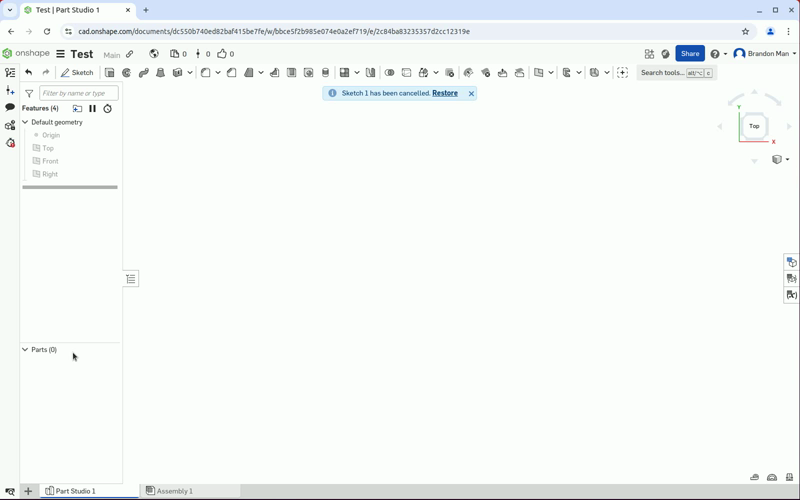
key(y)
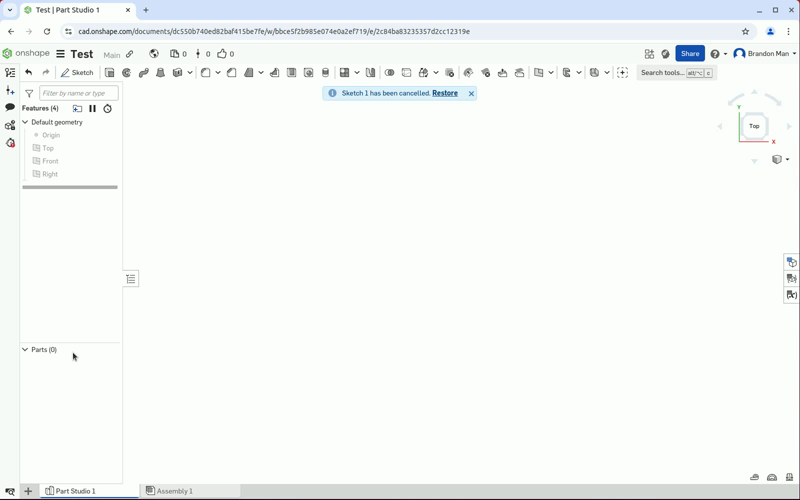
key(shift+p)
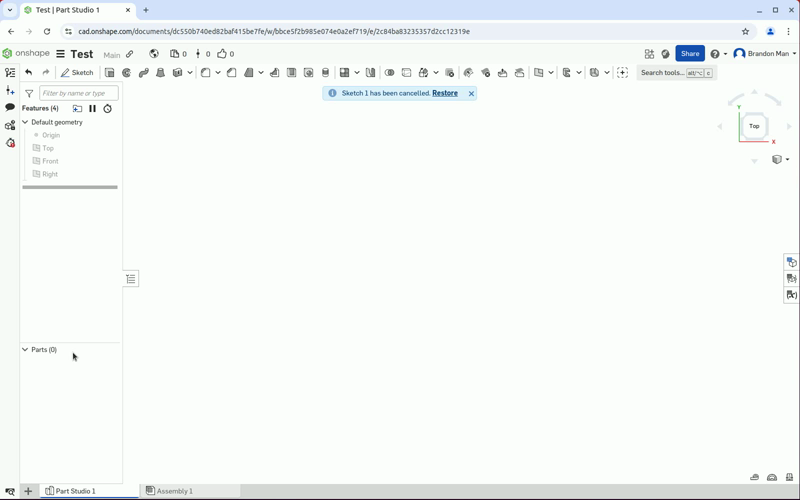
key(space)
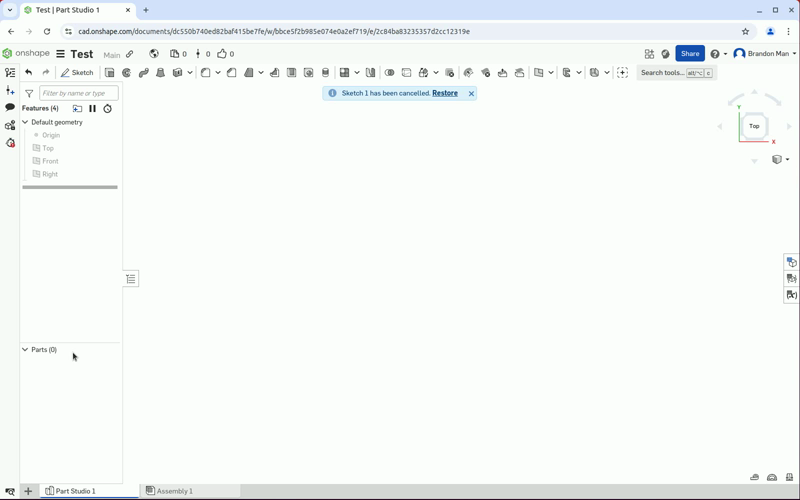
key_down(shift)
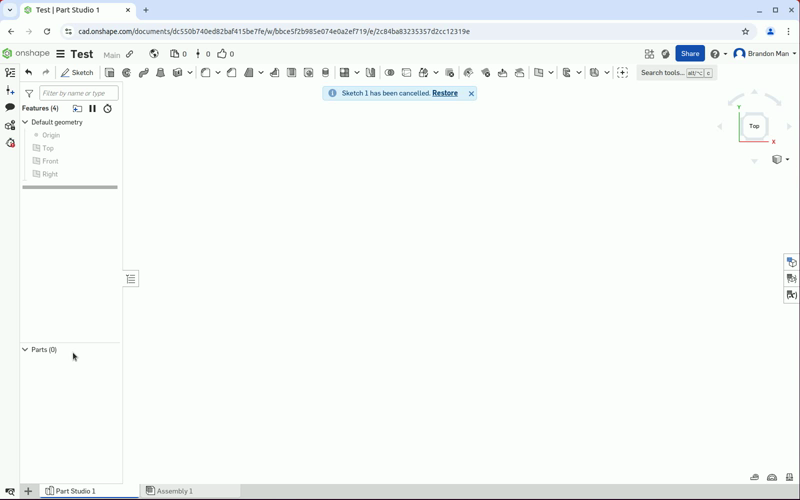
key(up)
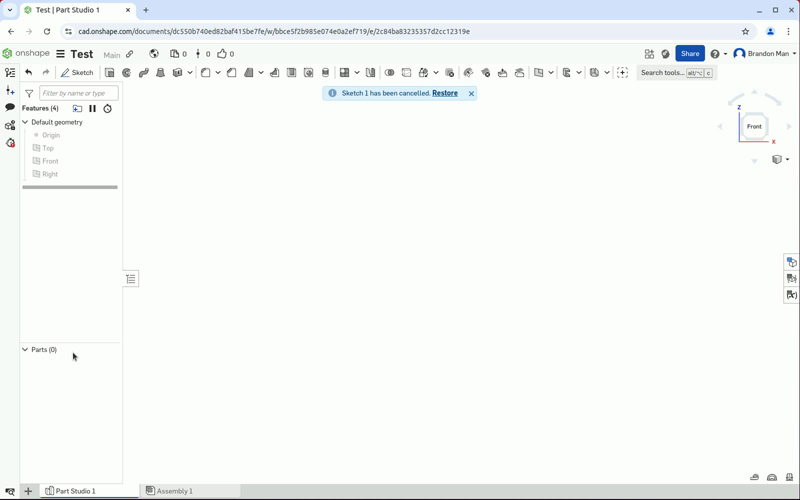
key_up(shift)
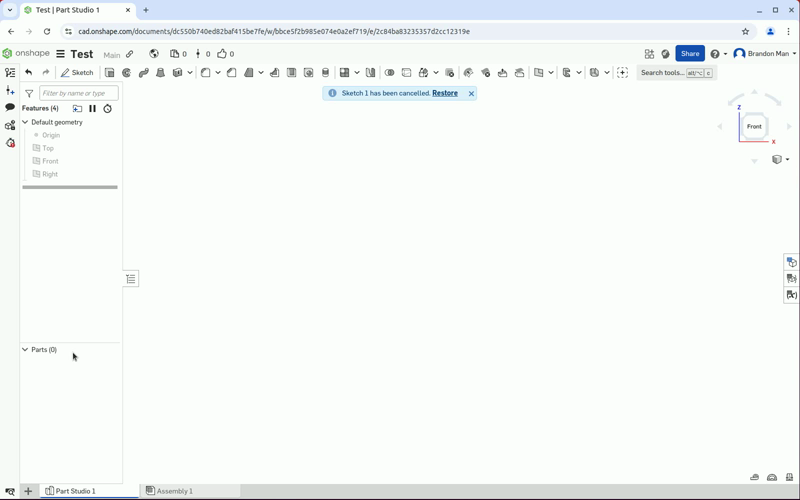
mouse_move(73, 352)
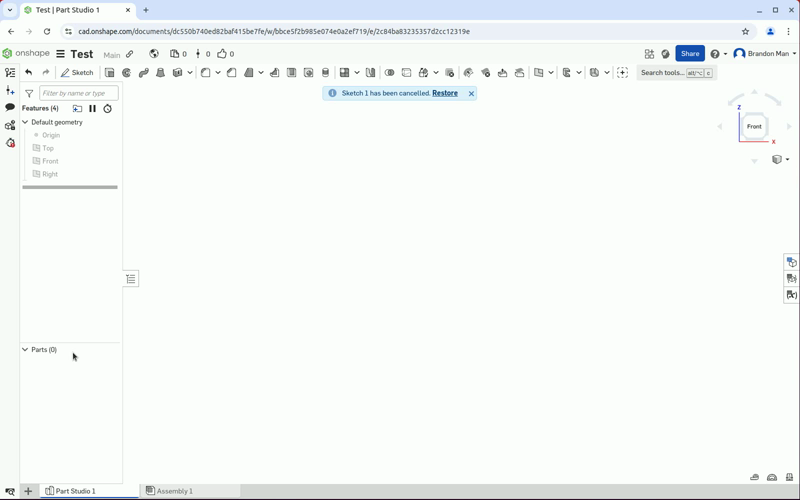
key(shift+y)
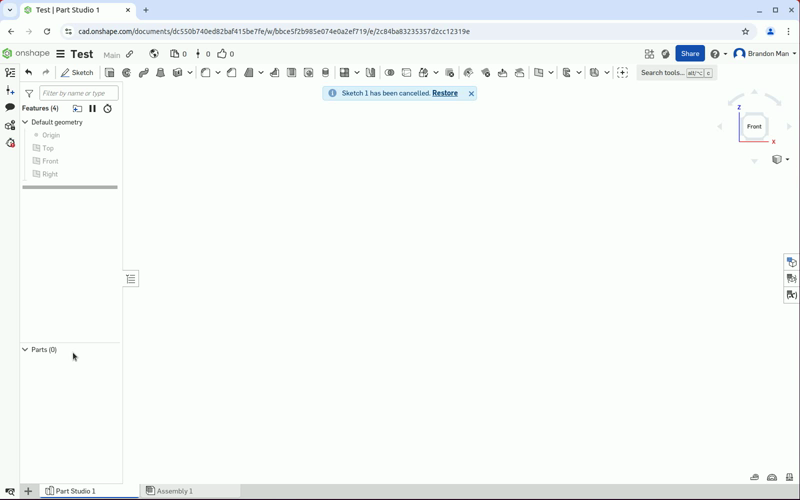
key(shift+s)
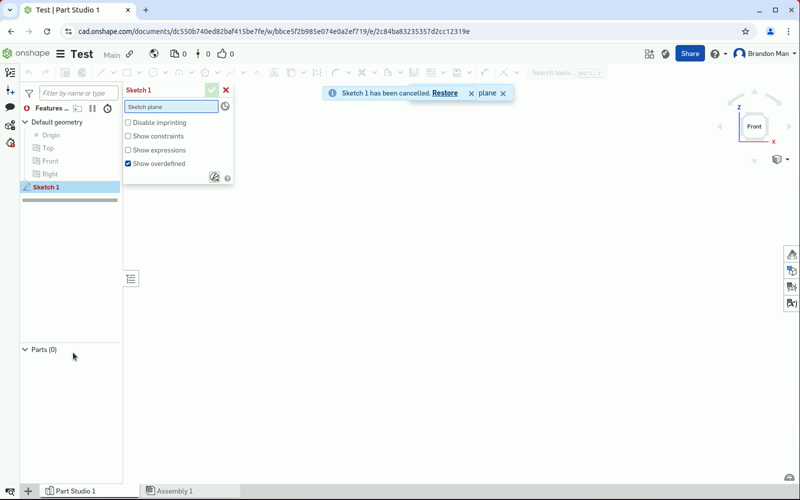
mouse_move(73, 163)
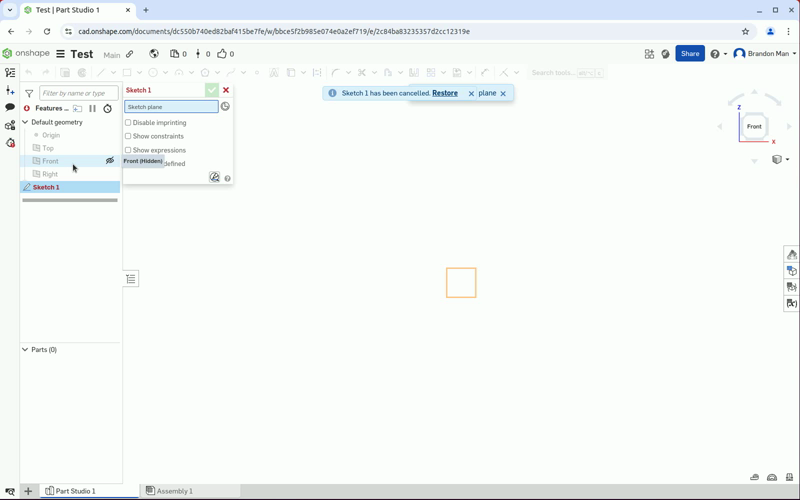
click(73, 163)
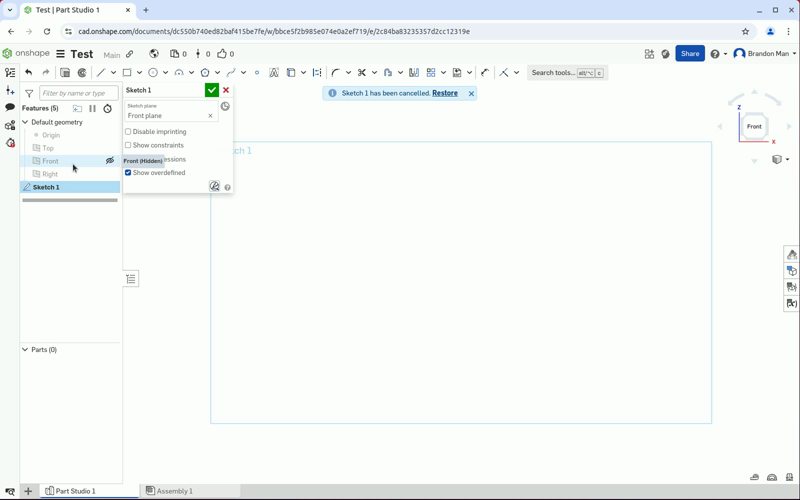
mouse_move(73, 352)
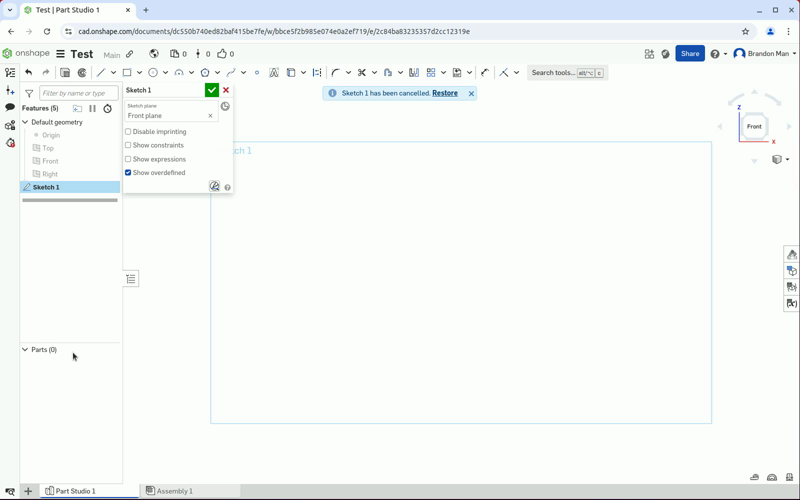
key(y)
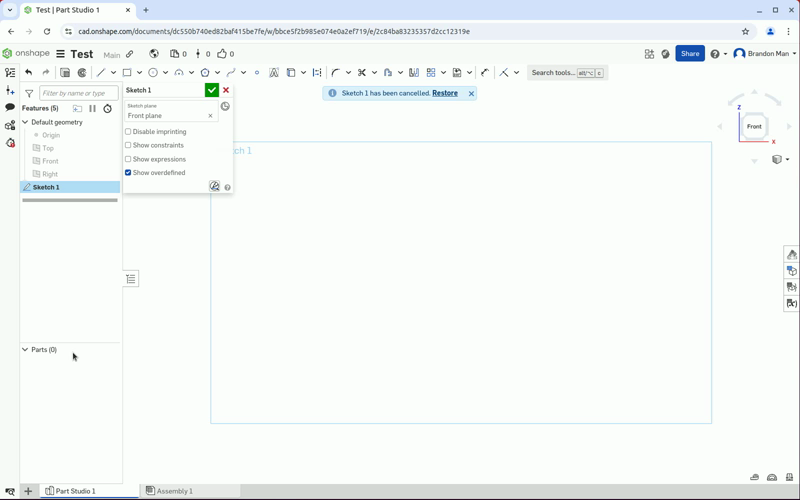
key(l)
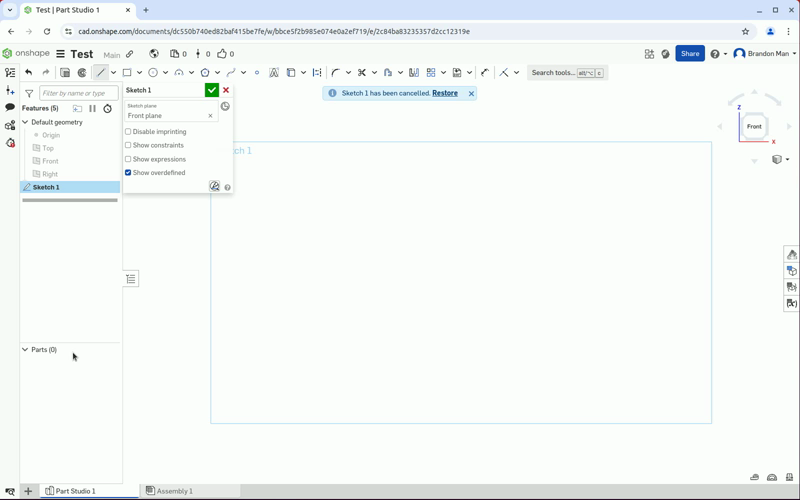
key_down(shift)
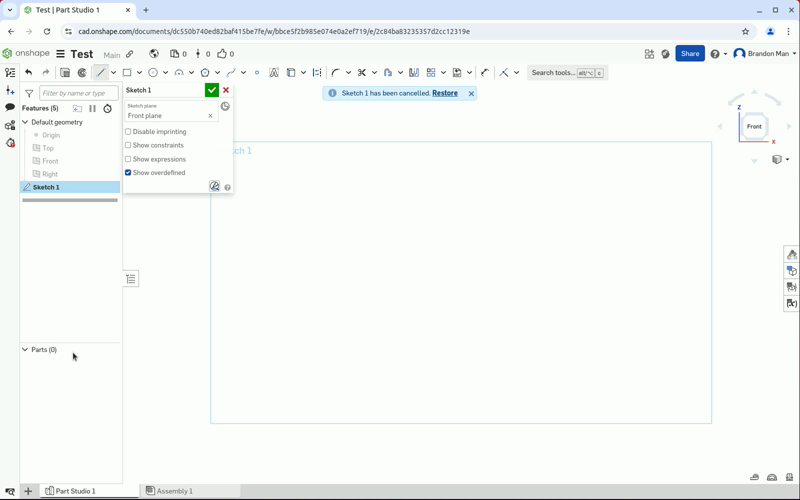
mouse_move(348, 281)
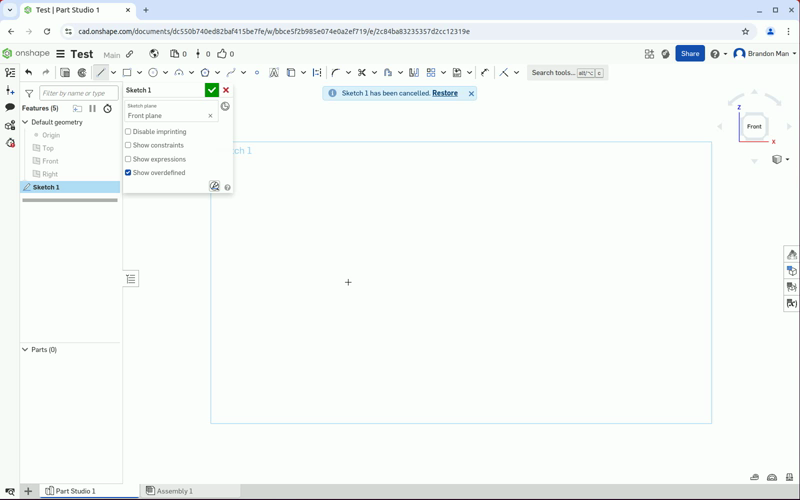
click(348, 281)
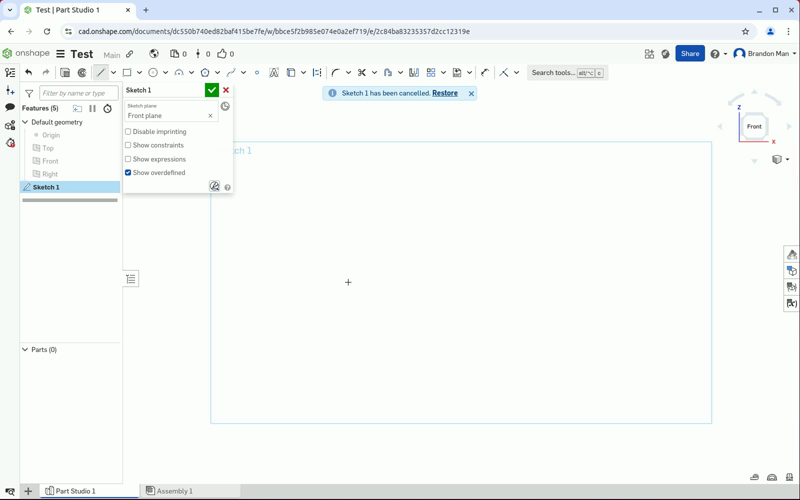
key_up(shift)
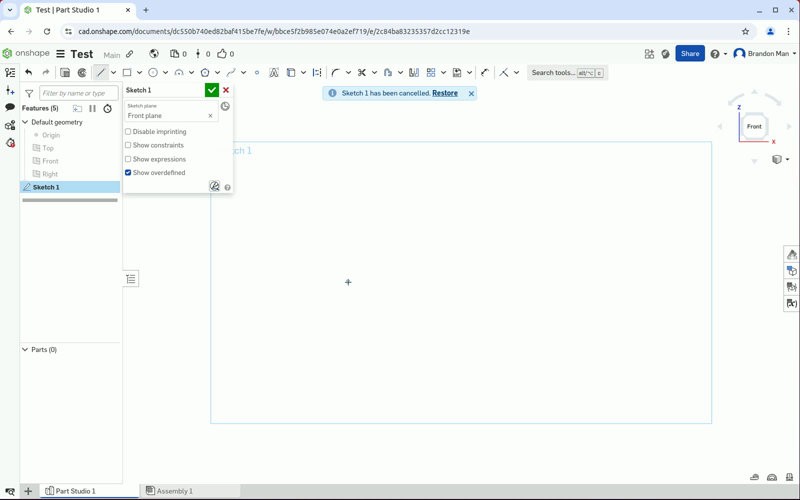
key_down(shift)
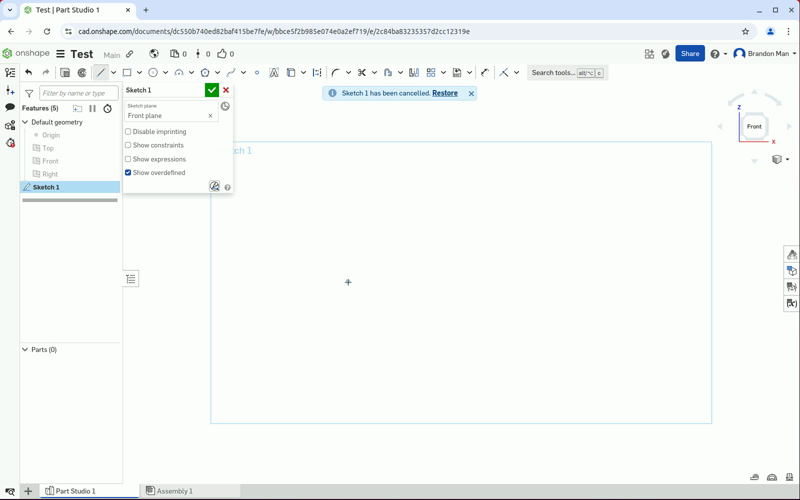
mouse_move(378, 281)
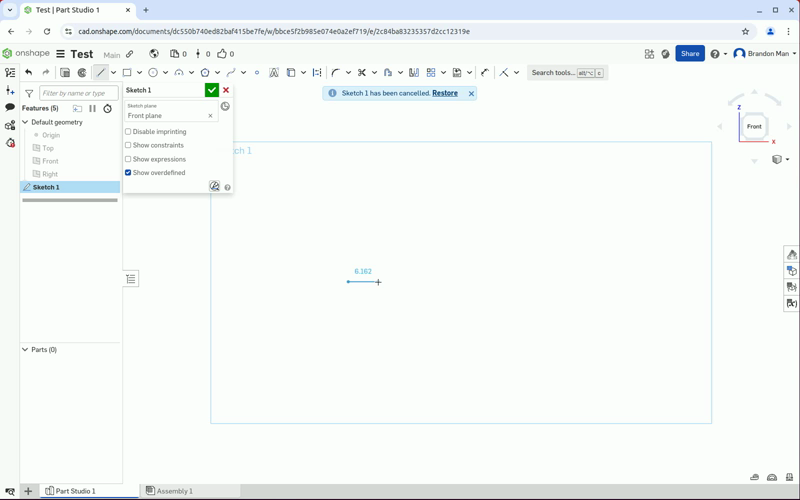
mouse_move(371, 281)
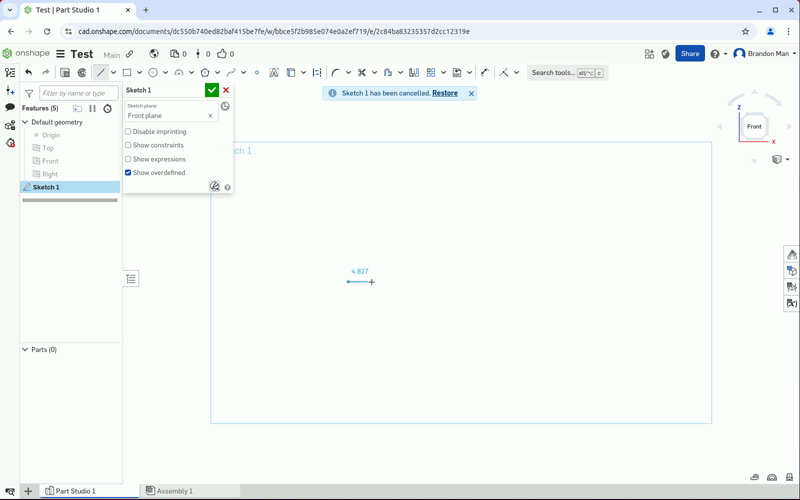
click(371, 281)
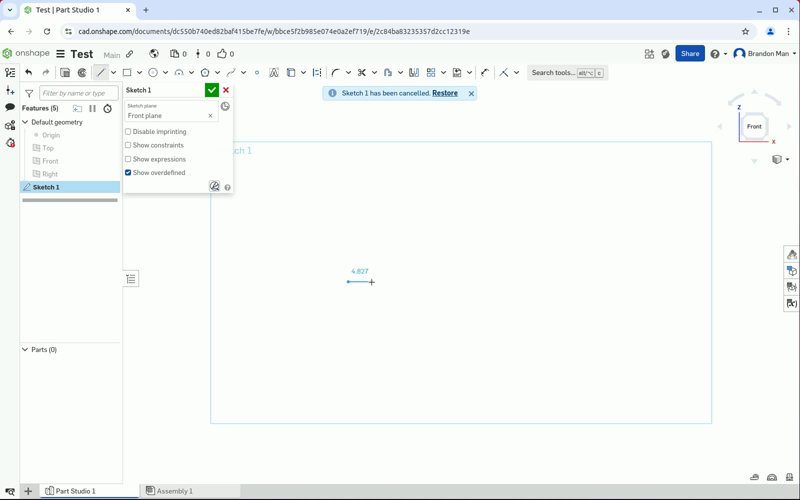
key_up(shift)
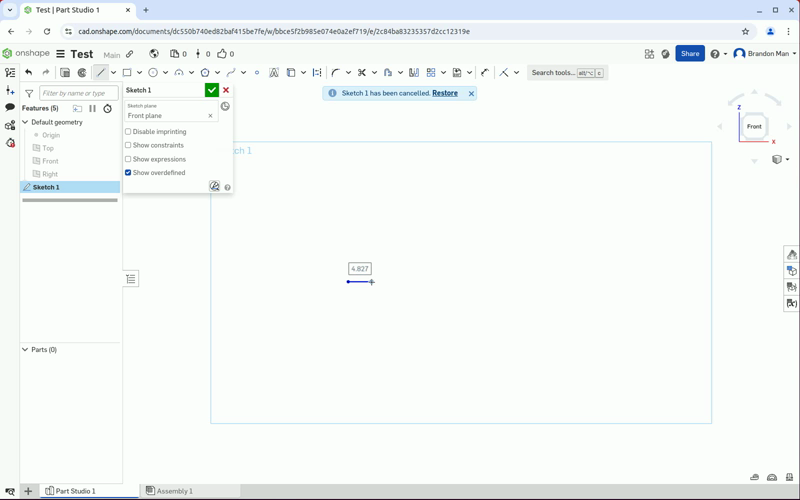
key(esc)
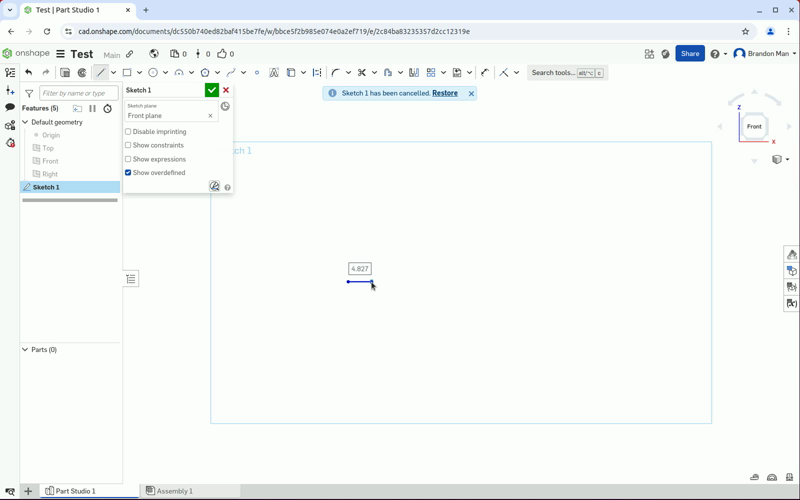
key(a)
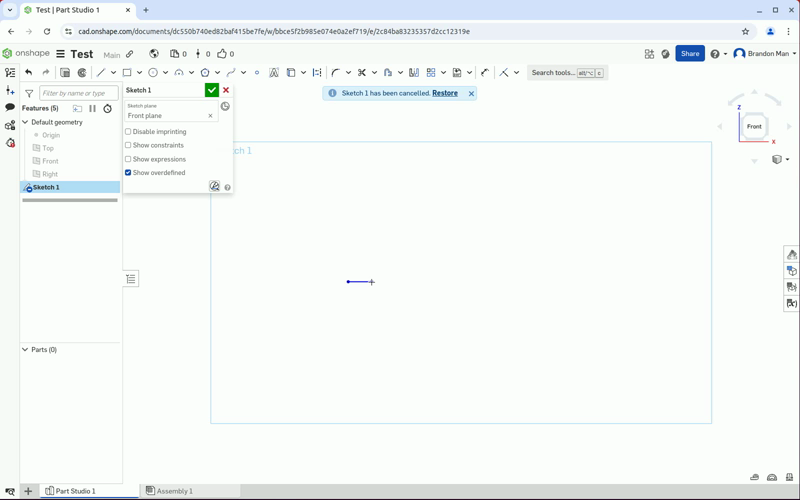
mouse_move(371, 281)
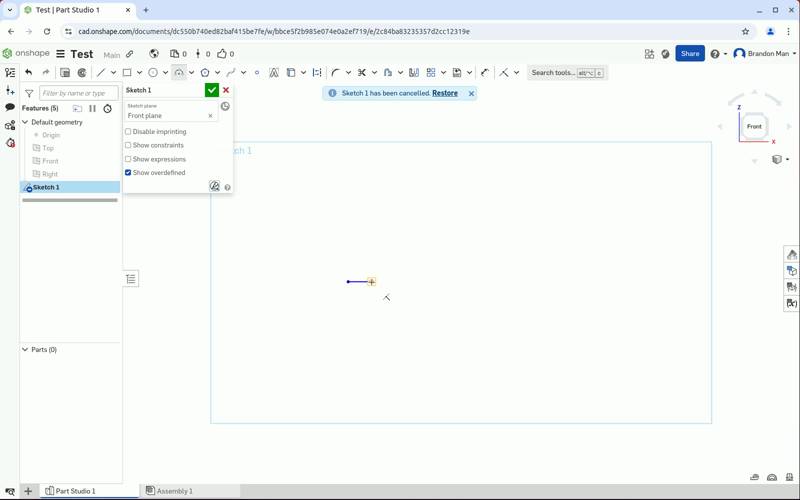
click(371, 281)
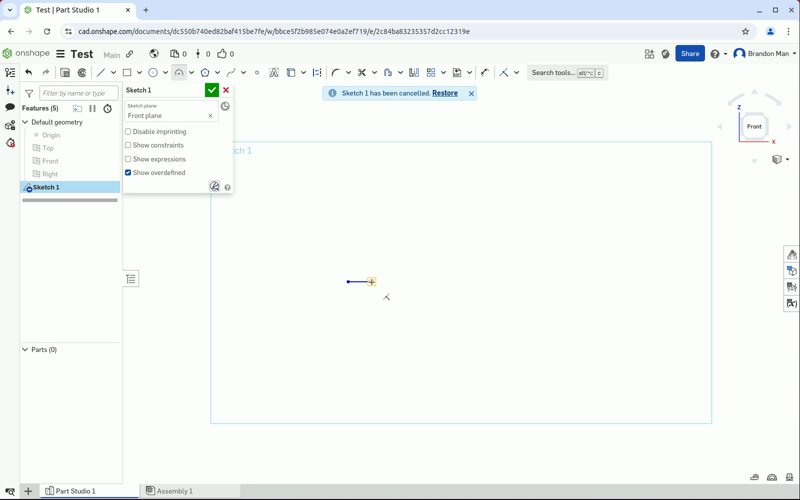
key_down(shift)
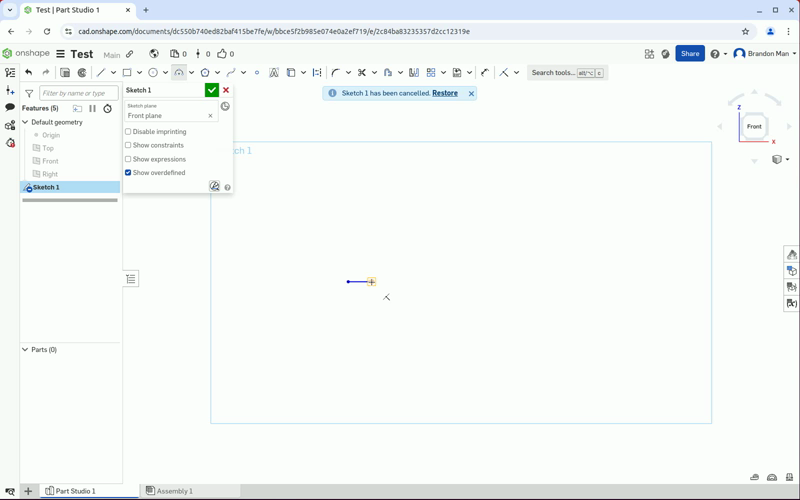
mouse_move(374, 281)
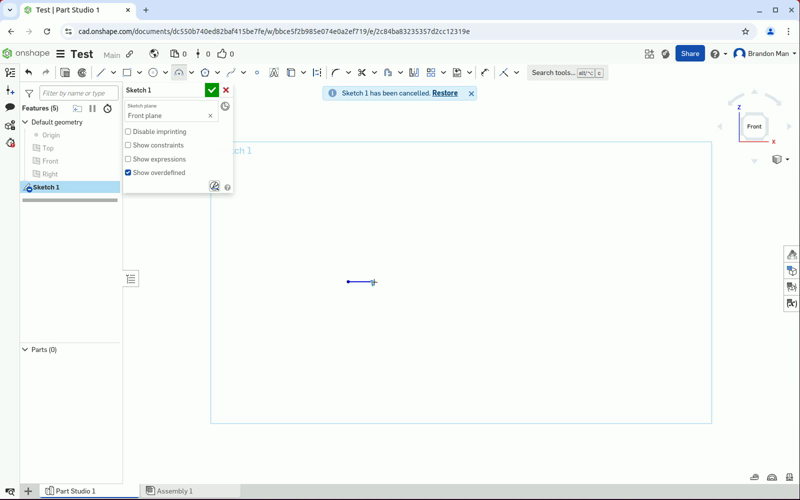
scroll(6)
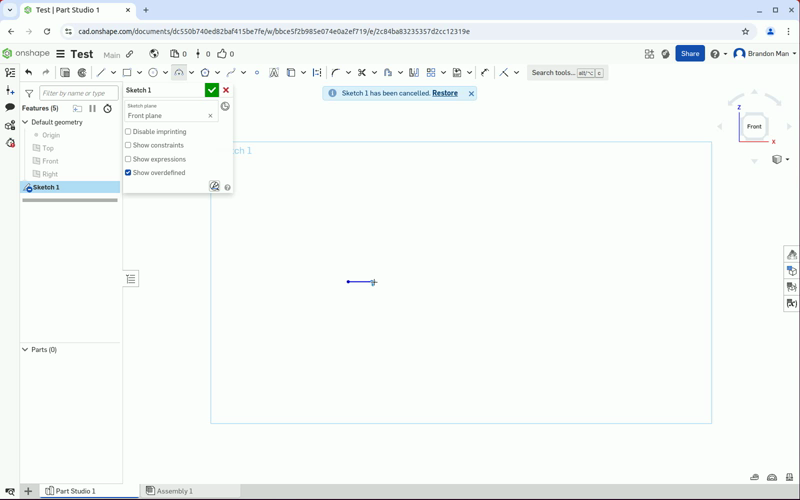
scroll(6)
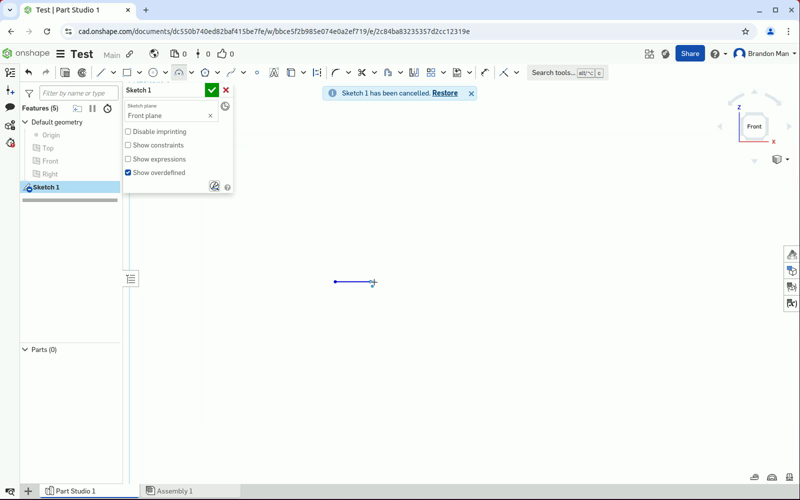
scroll(6)
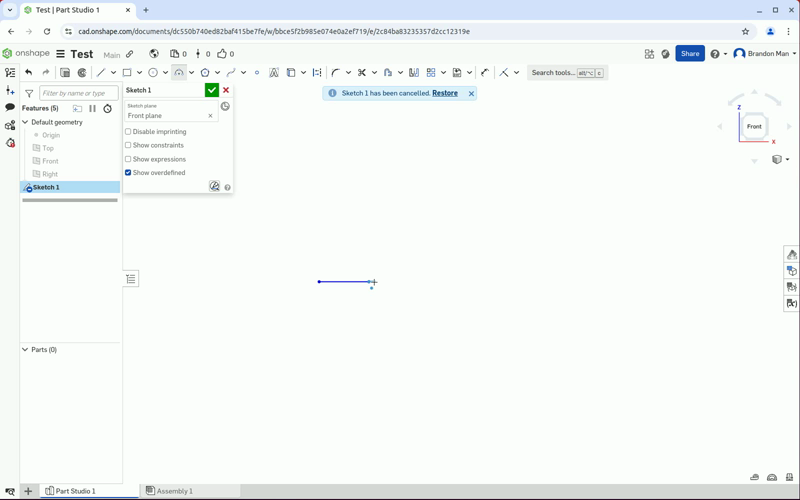
scroll(6)
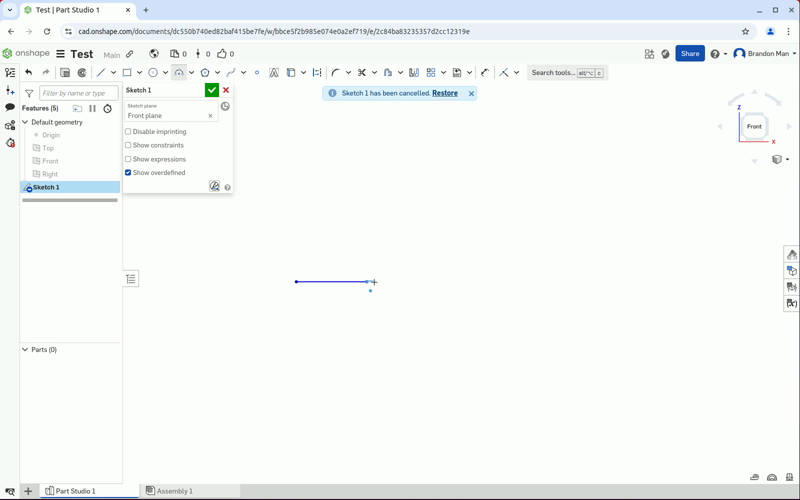
scroll(6)
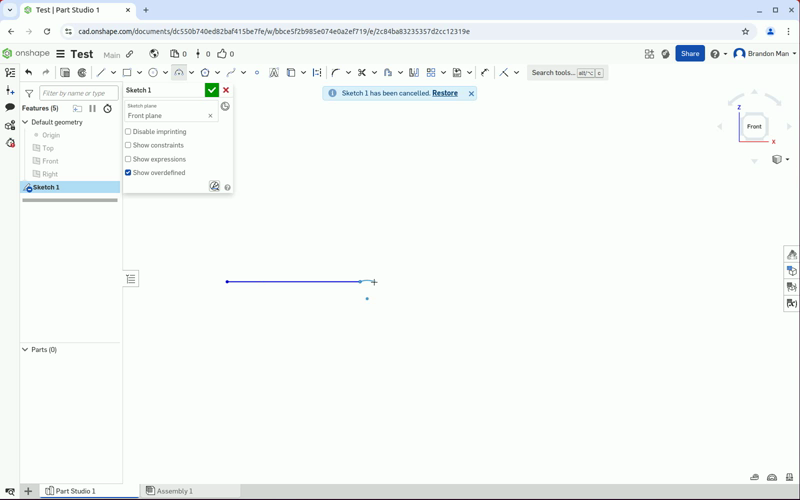
scroll(6)
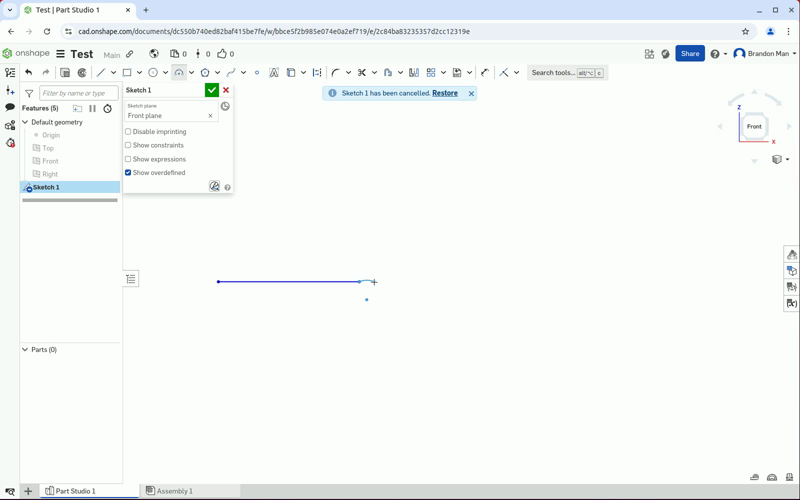
scroll(6)
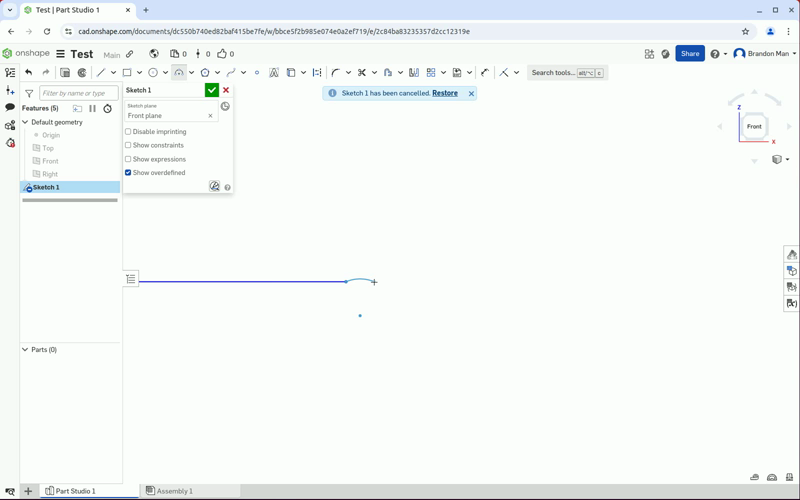
click(374, 281)
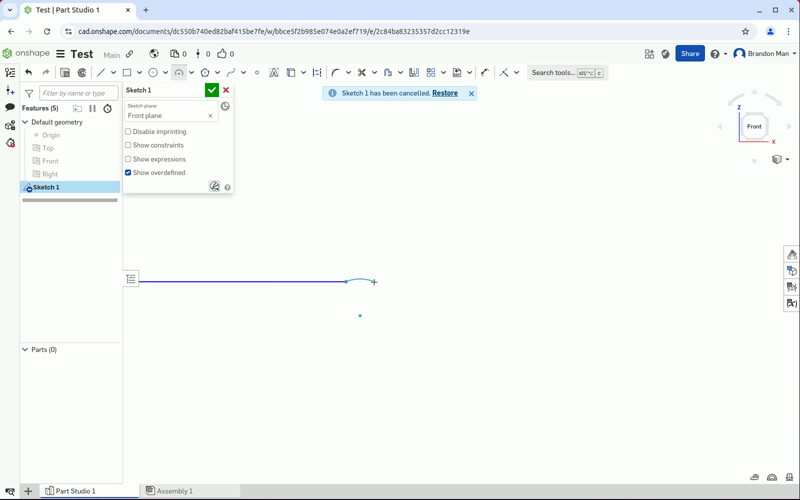
scroll(-6)
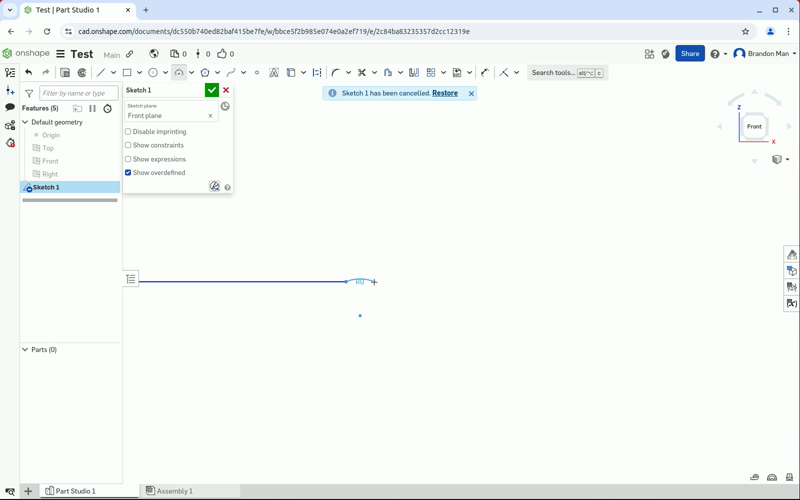
scroll(-6)
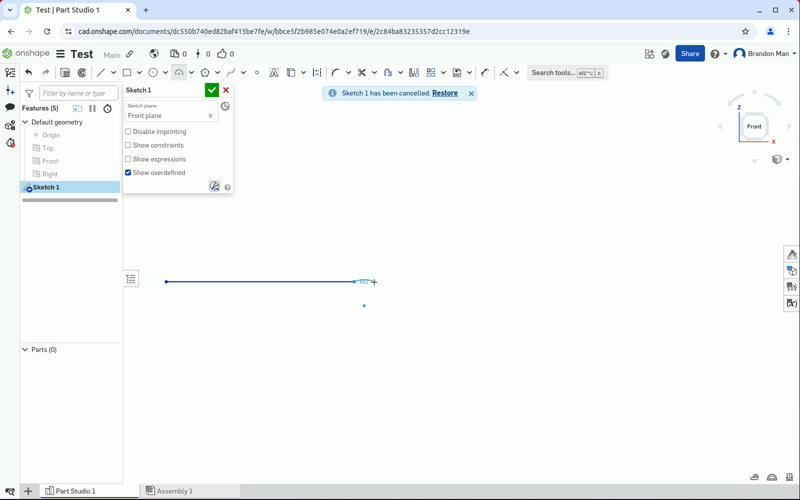
scroll(-6)
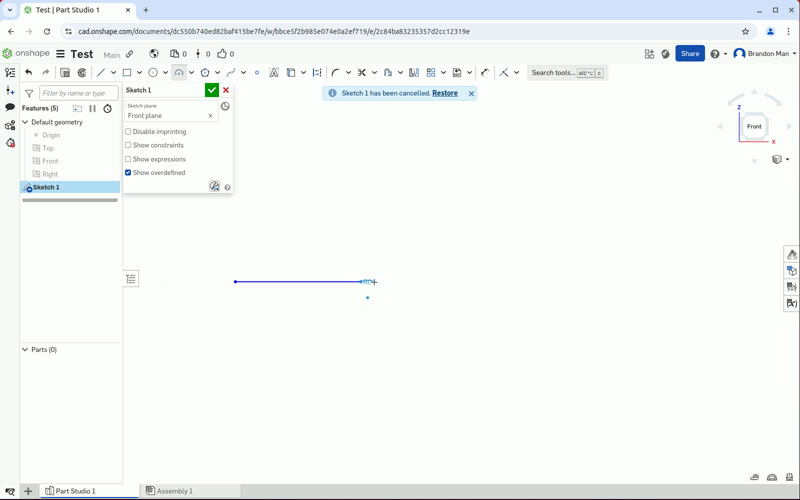
scroll(-6)
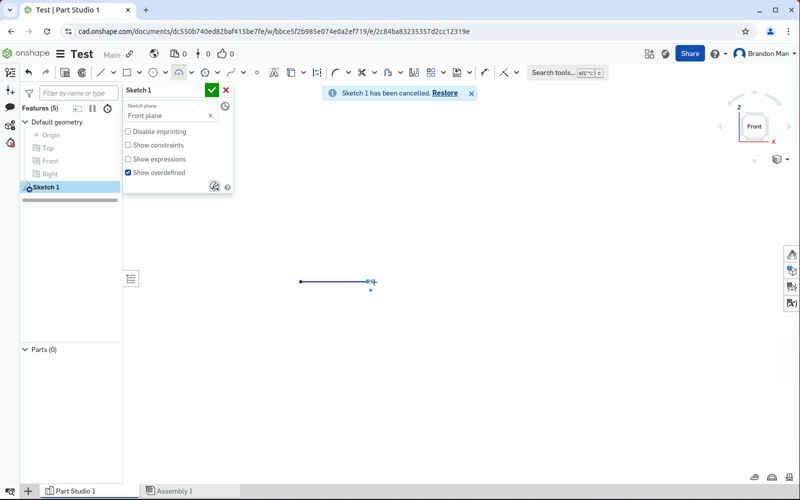
scroll(-6)
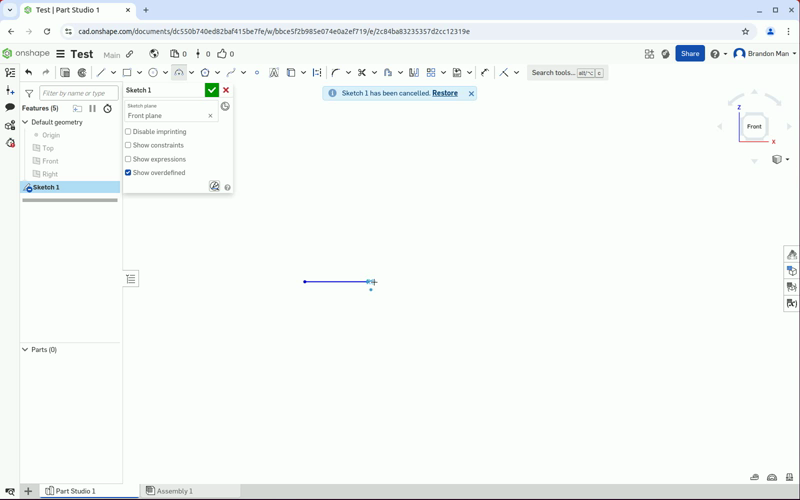
scroll(-6)
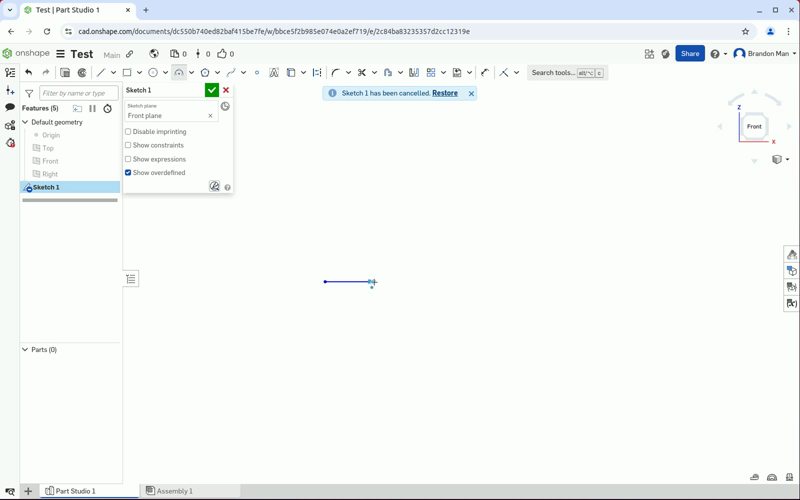
scroll(-6)
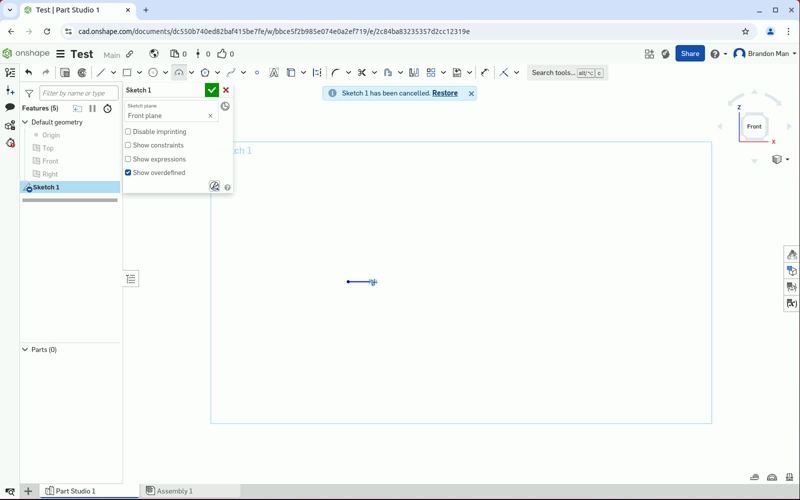
mouse_move(373, 282)
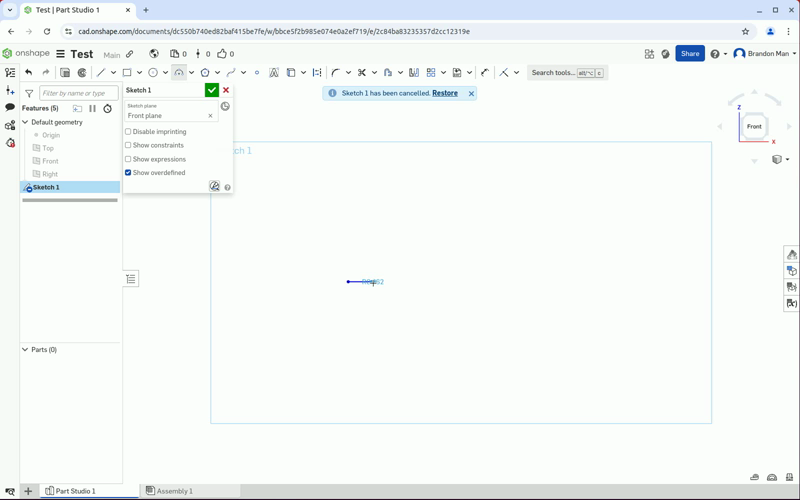
scroll(6)
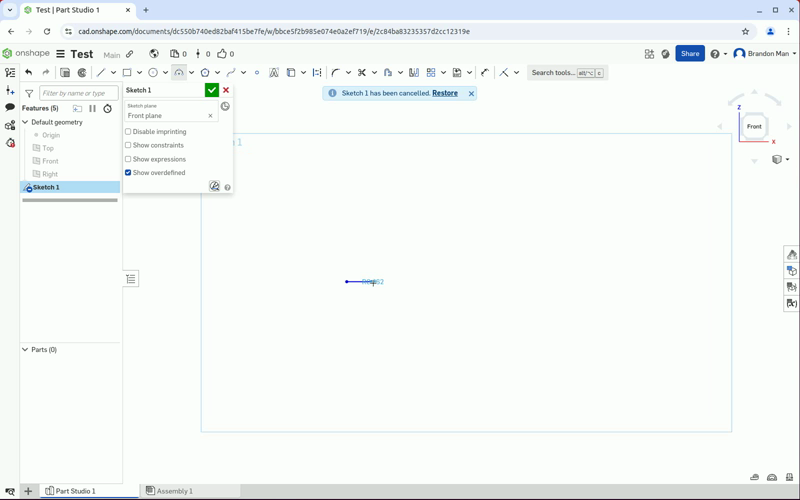
scroll(6)
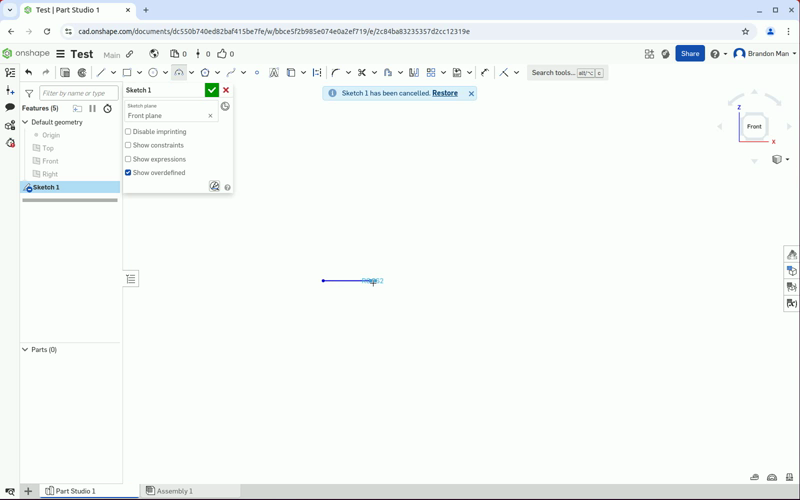
scroll(6)
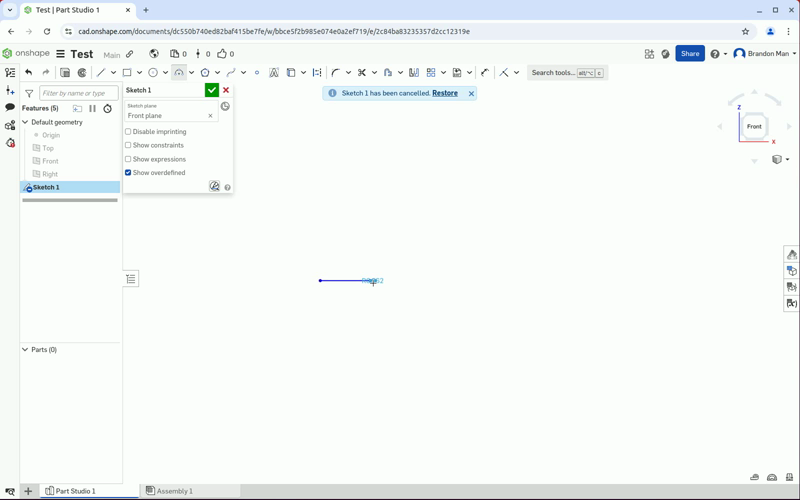
scroll(6)
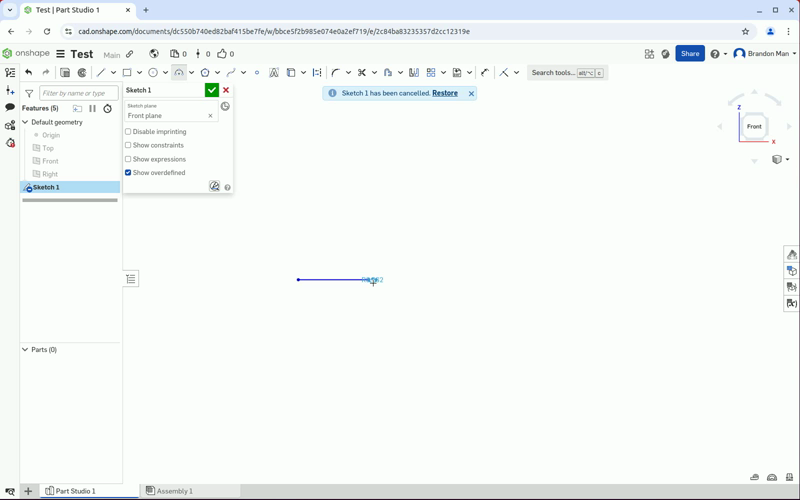
scroll(6)
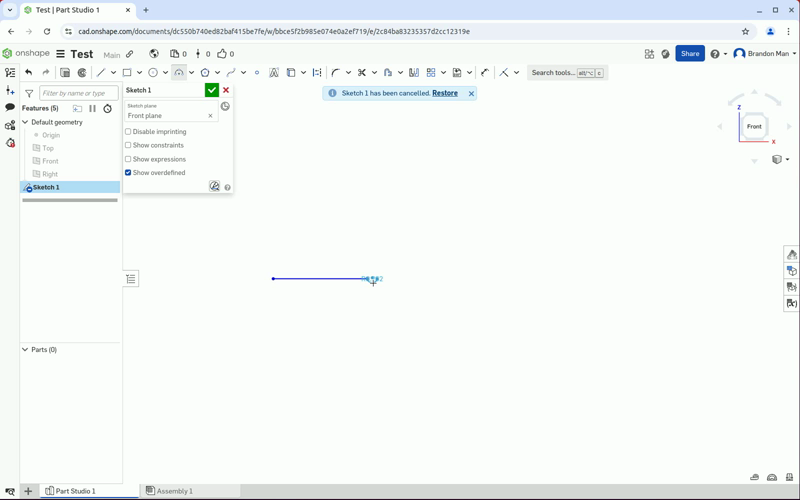
scroll(6)
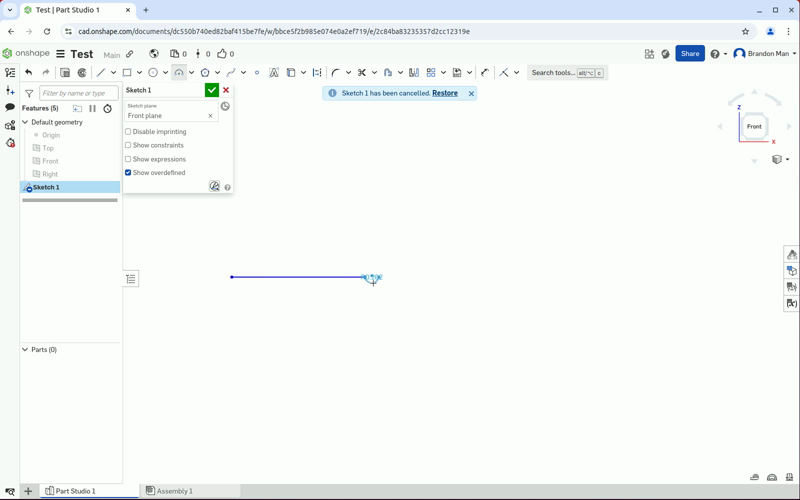
scroll(6)
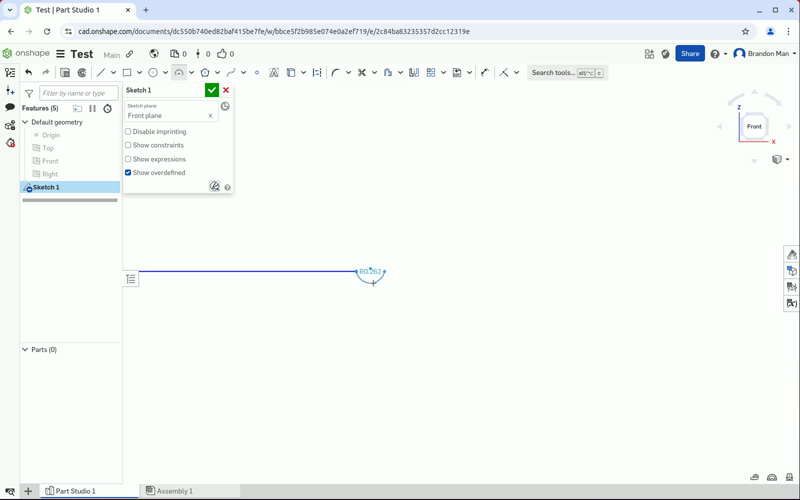
click(373, 282)
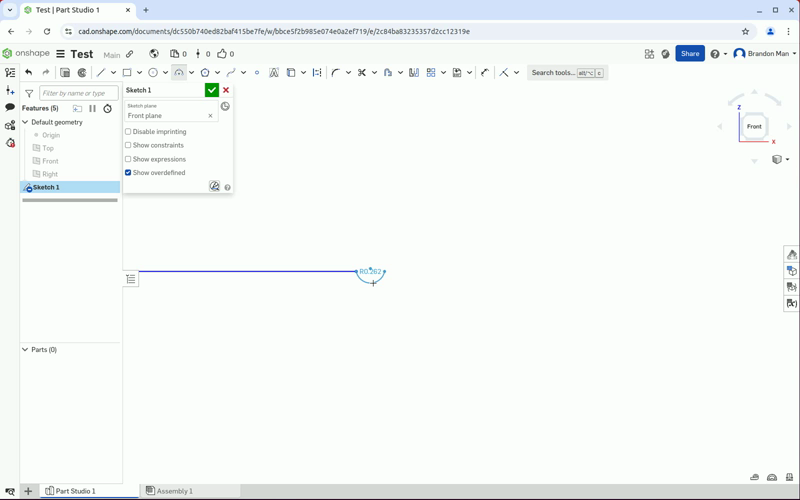
scroll(-6)
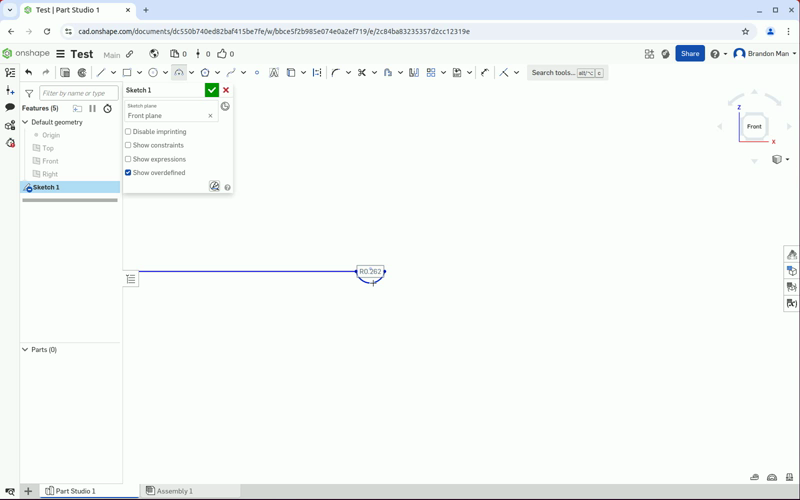
scroll(-6)
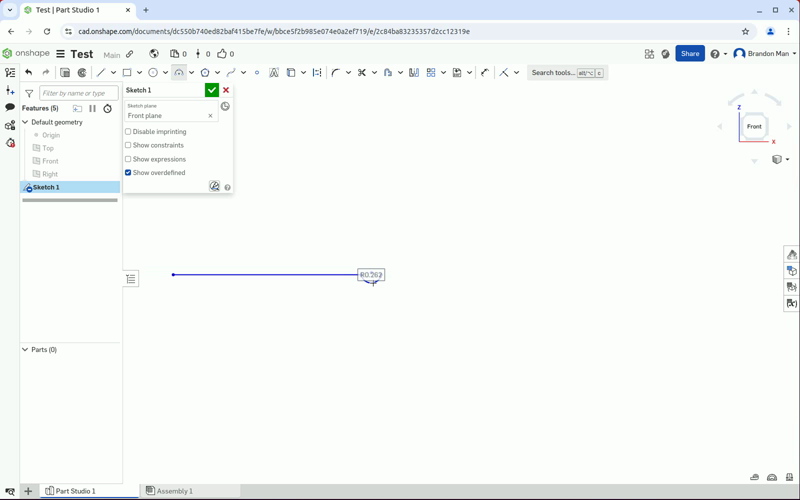
scroll(-6)
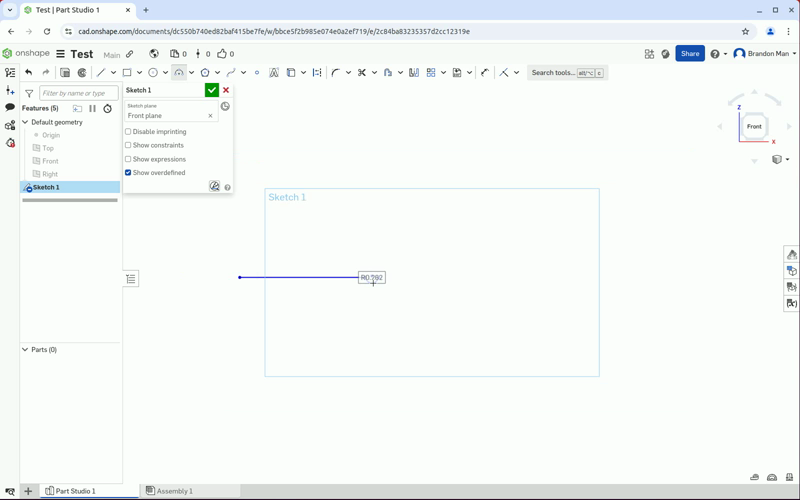
scroll(-6)
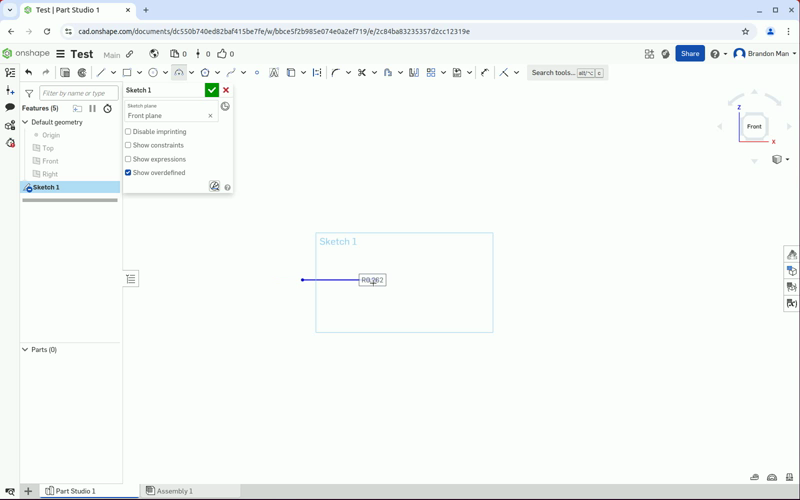
scroll(-6)
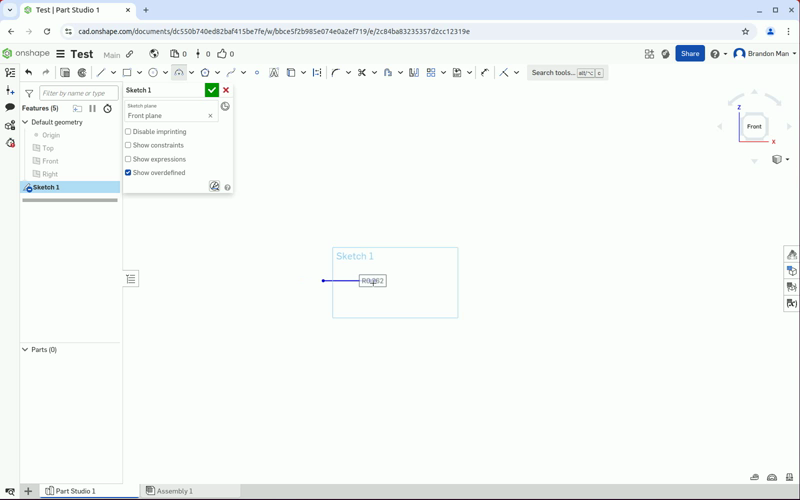
scroll(-6)
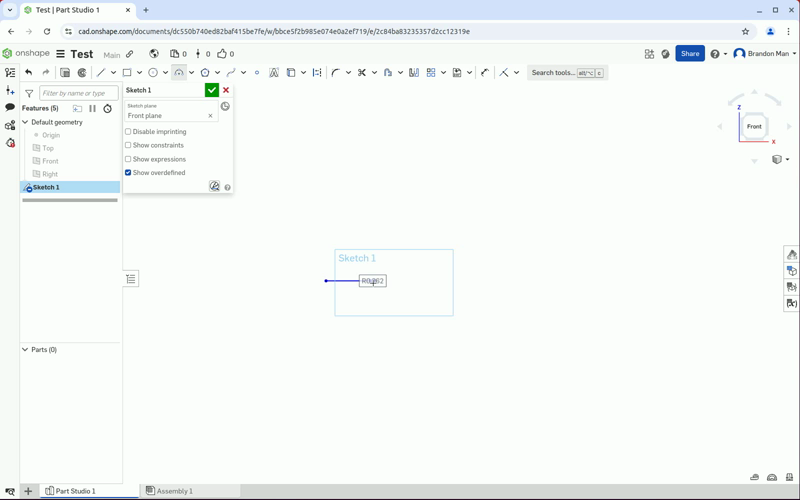
scroll(-6)
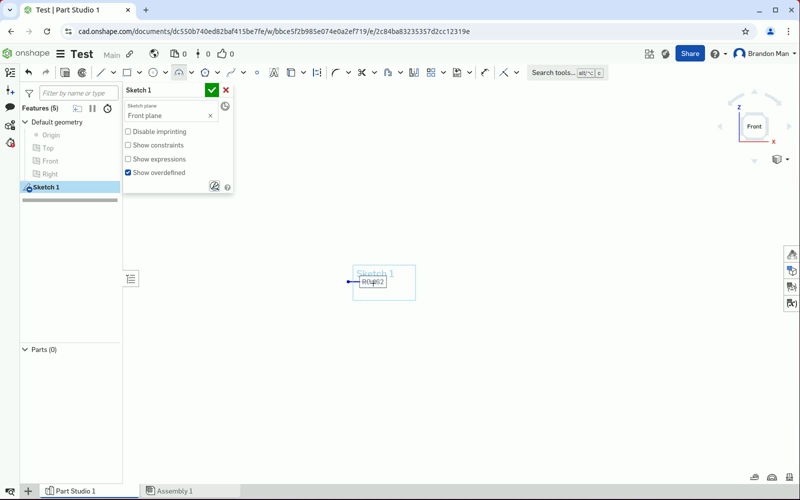
key_up(shift)
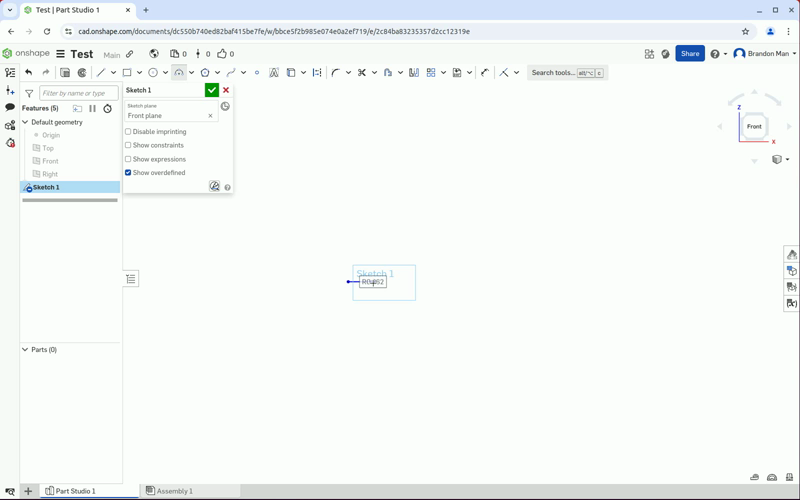
key(esc)
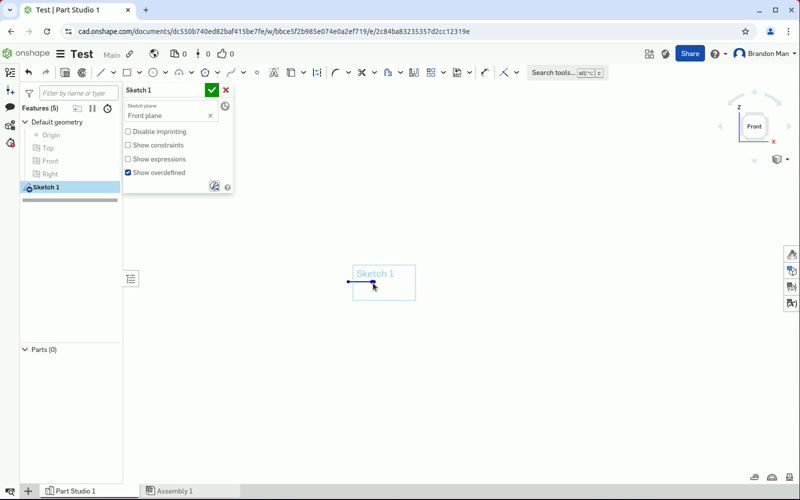
key(l)
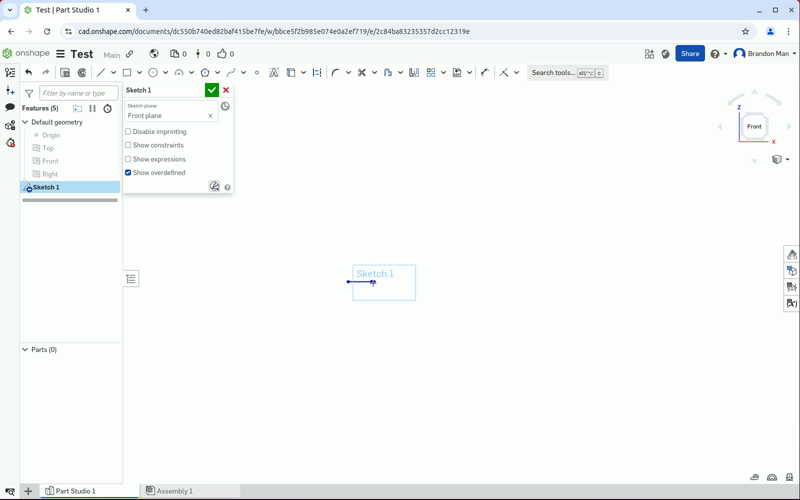
mouse_move(374, 281)
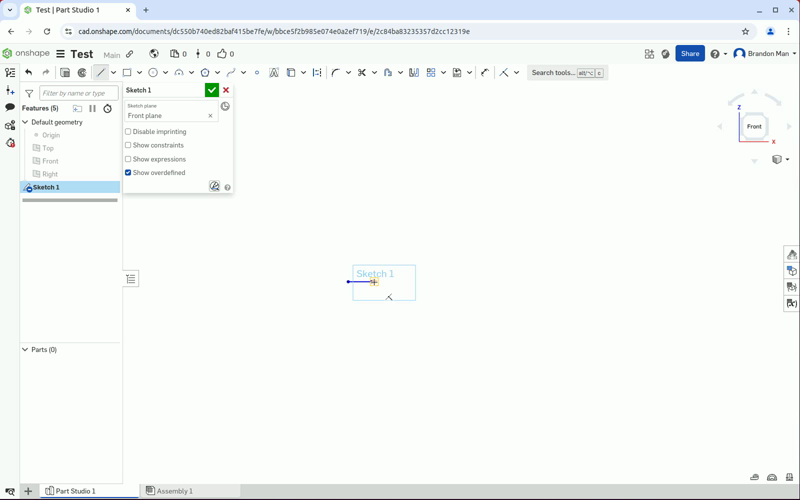
scroll(6)
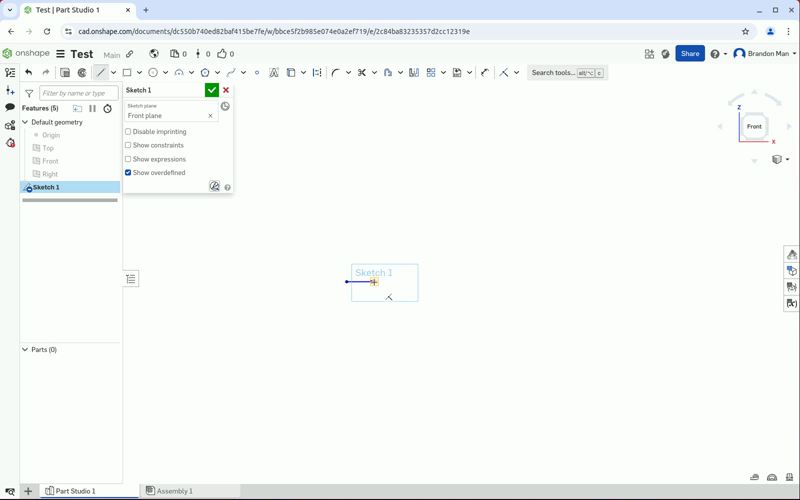
scroll(6)
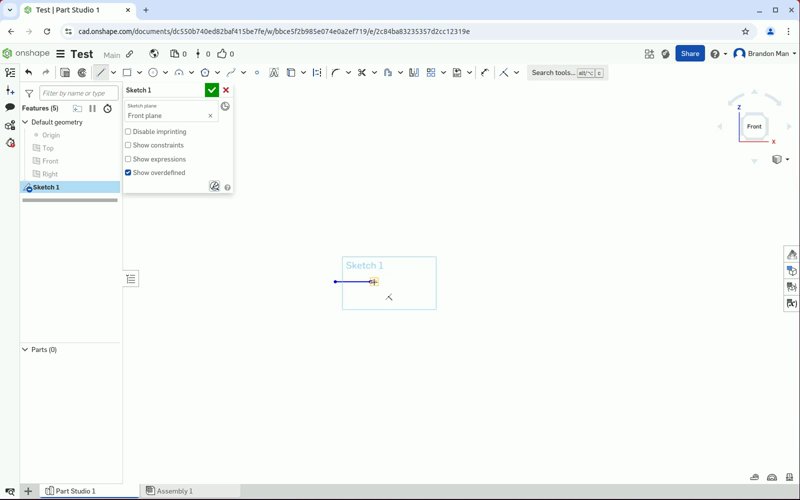
scroll(6)
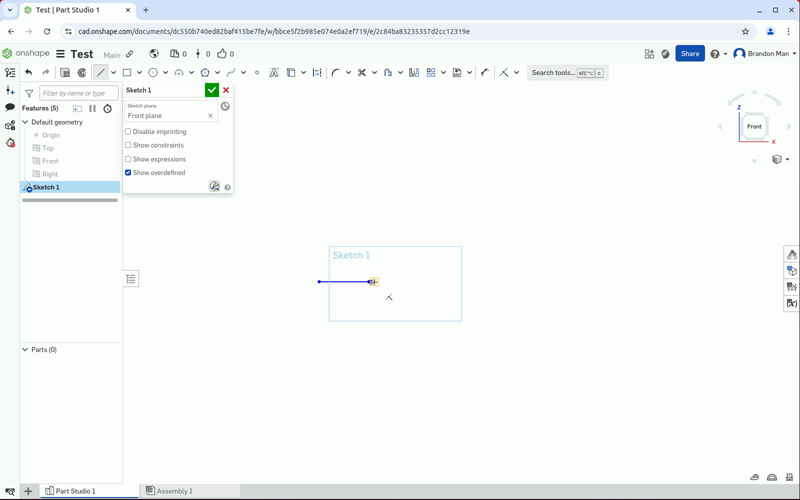
scroll(6)
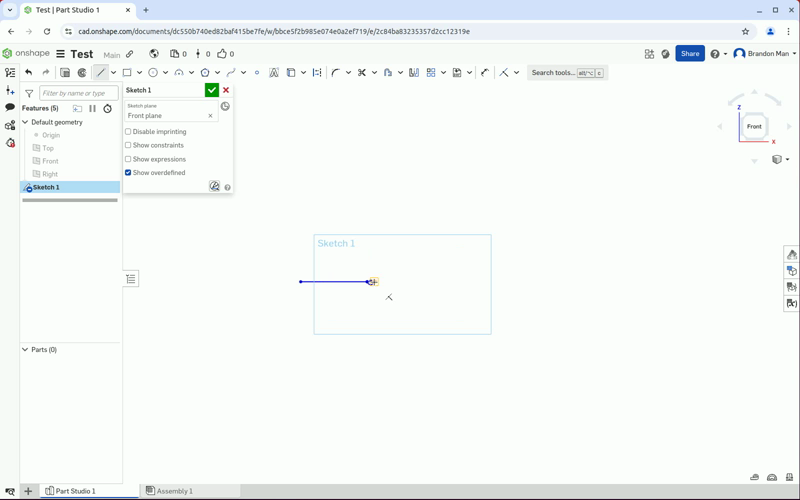
scroll(6)
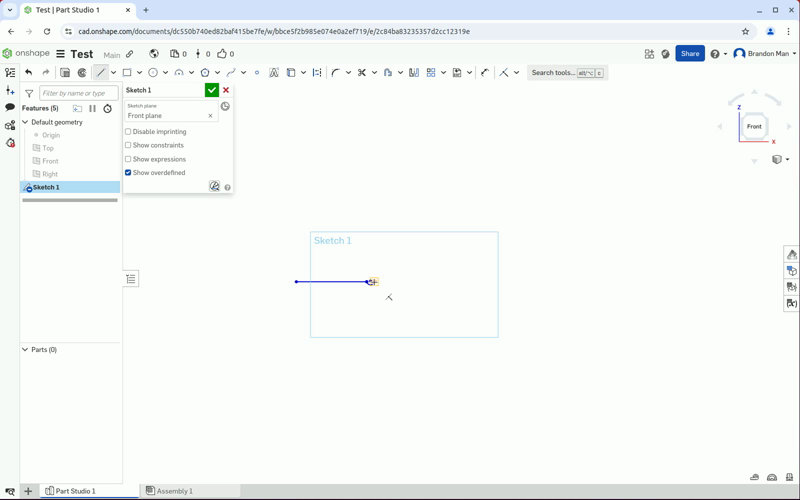
scroll(6)
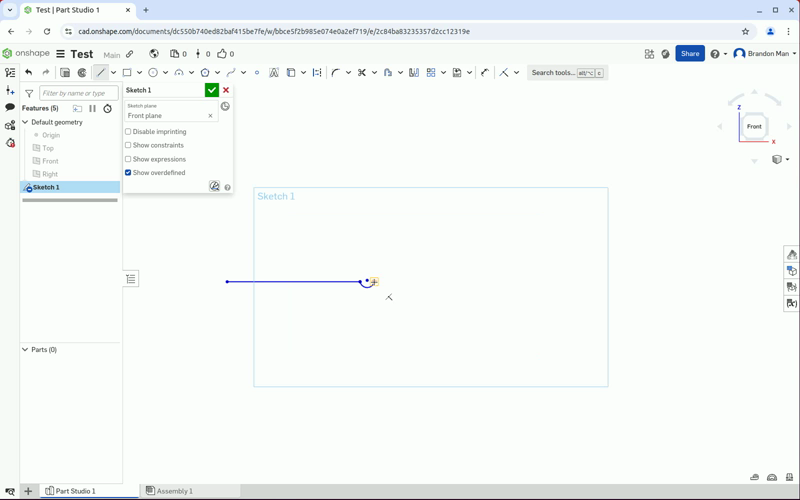
scroll(6)
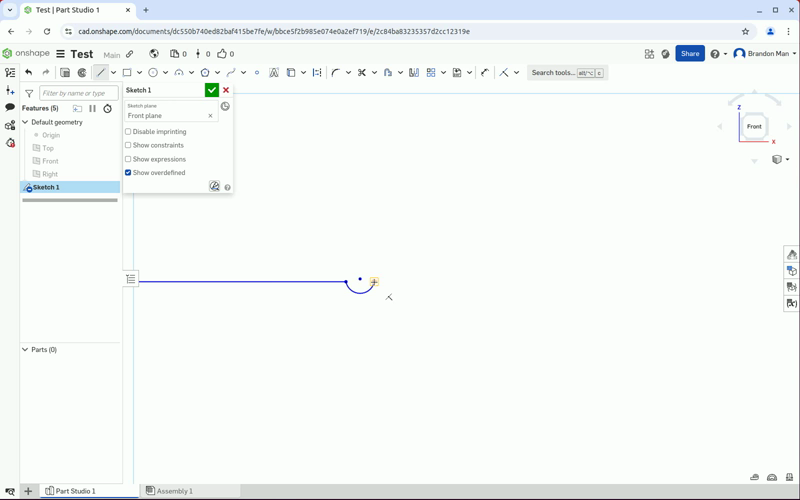
click(374, 281)
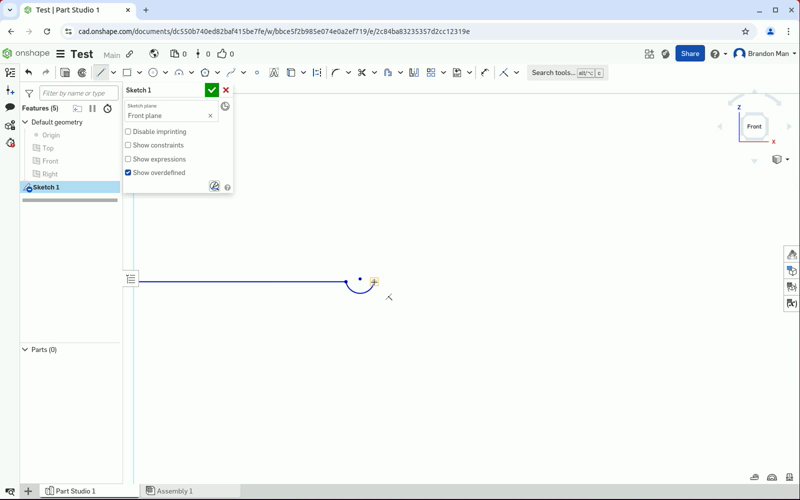
scroll(-6)
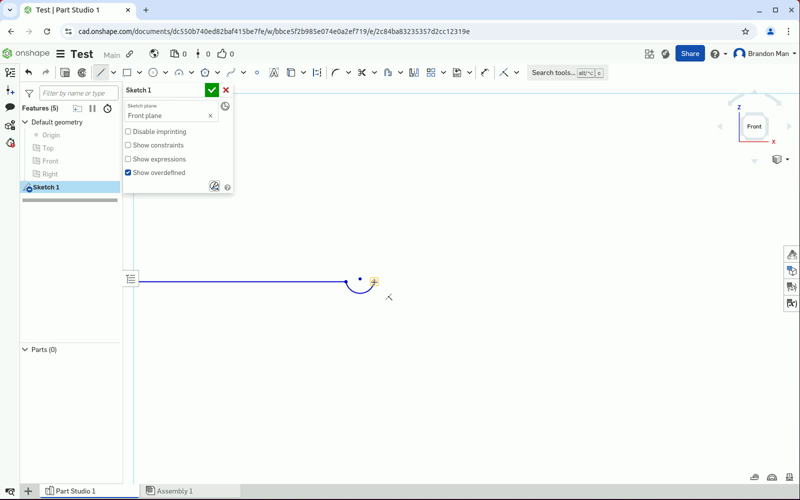
scroll(-6)
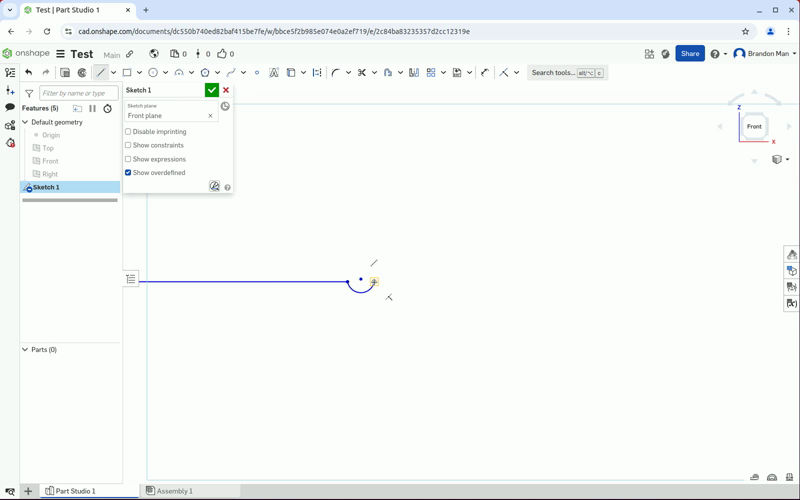
scroll(-6)
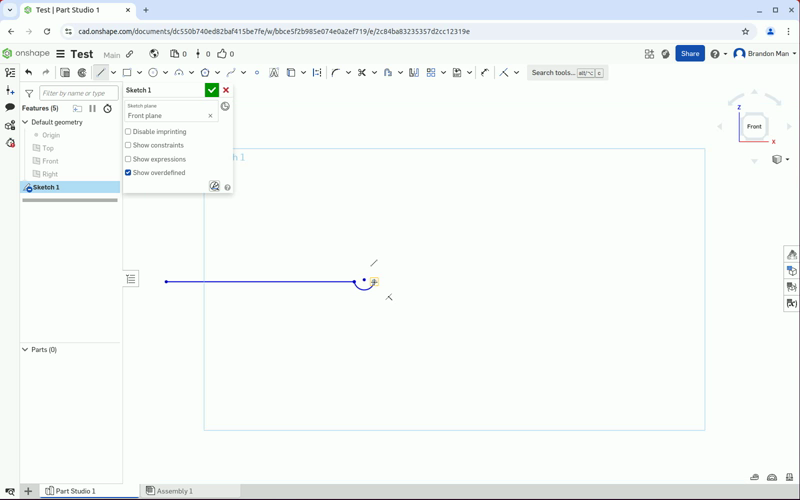
scroll(-6)
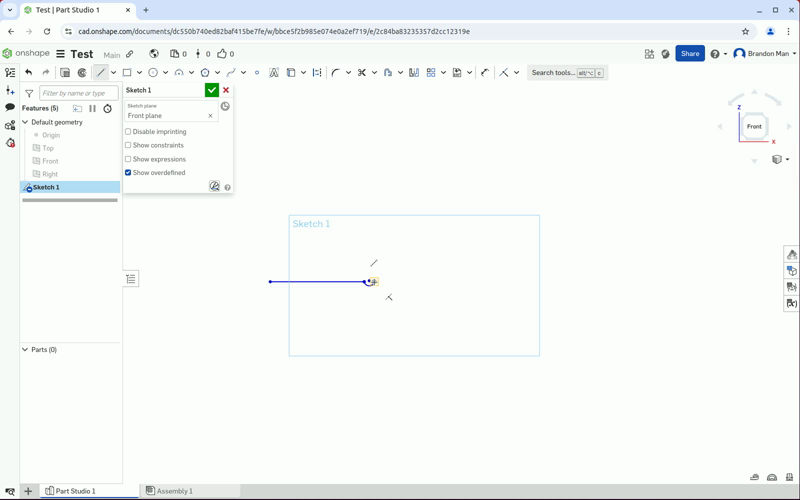
scroll(-6)
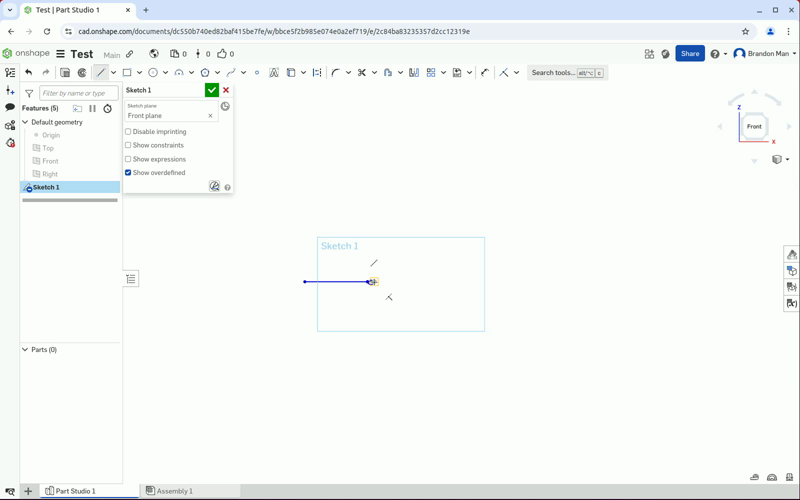
scroll(-6)
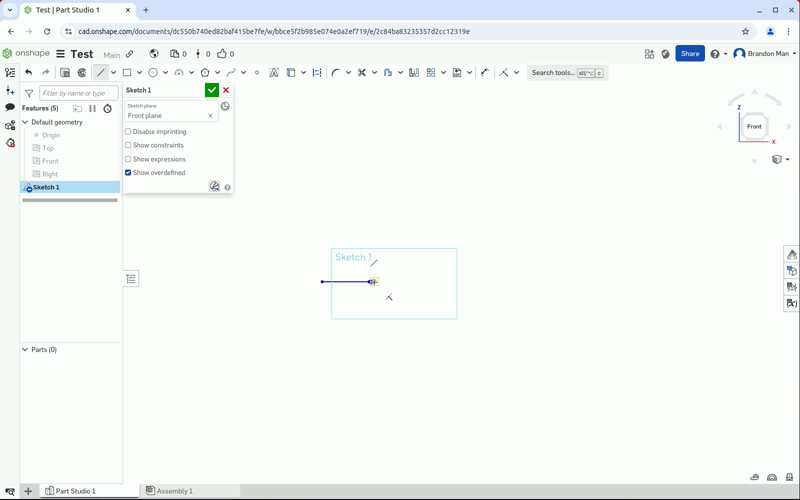
scroll(-6)
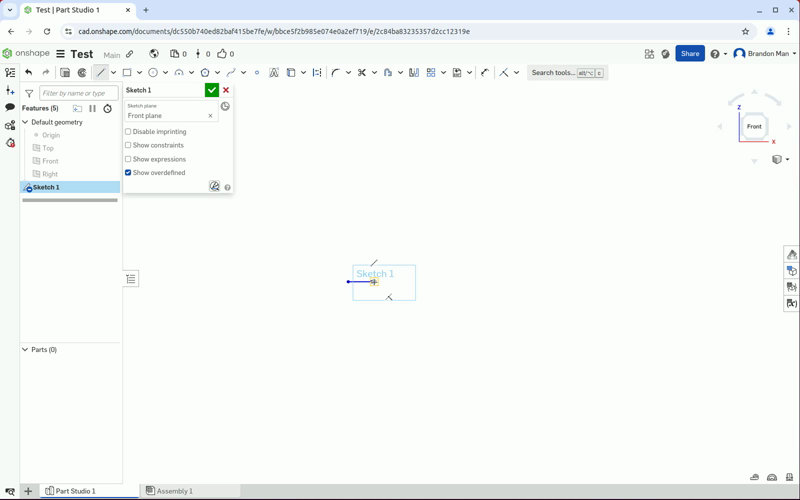
key_down(shift)
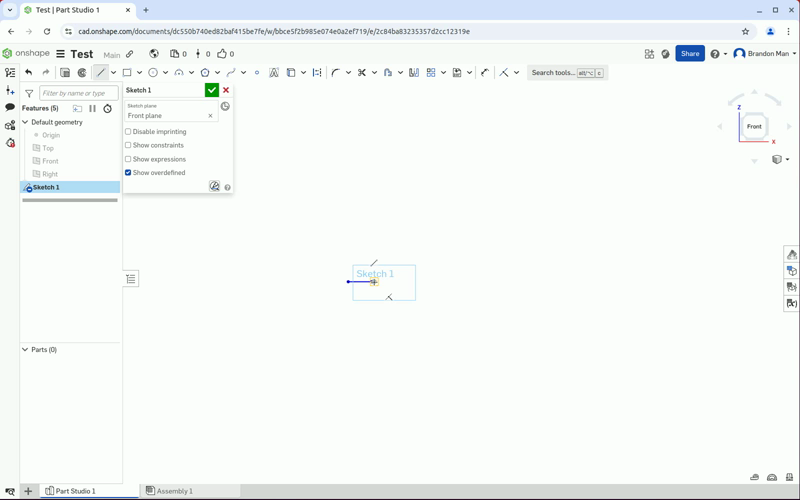
mouse_move(404, 281)
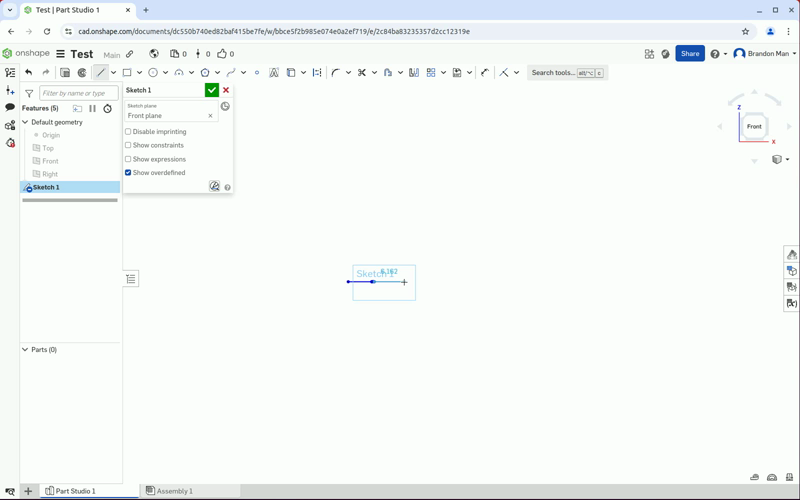
mouse_move(419, 281)
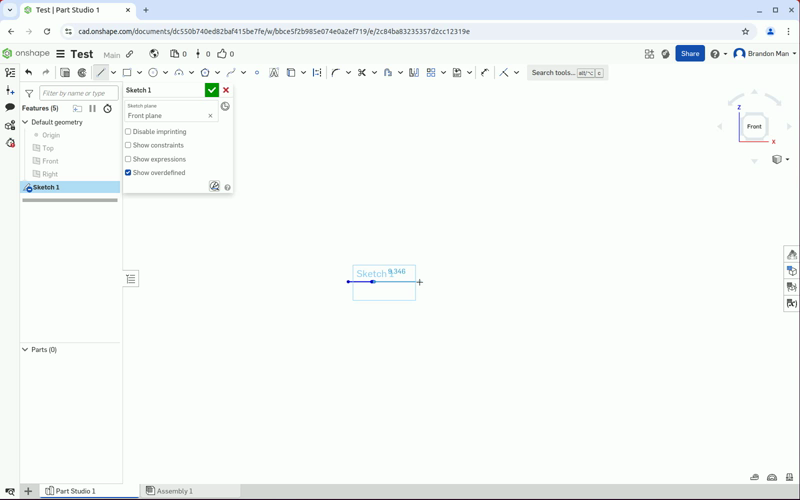
click(419, 281)
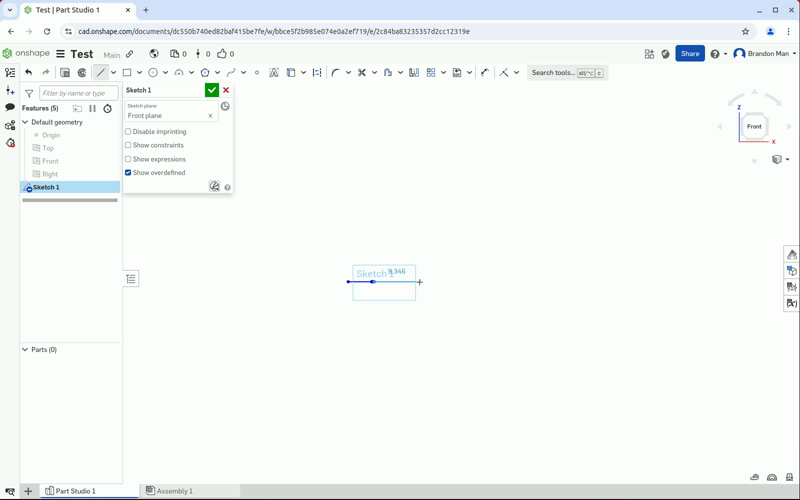
key_up(shift)
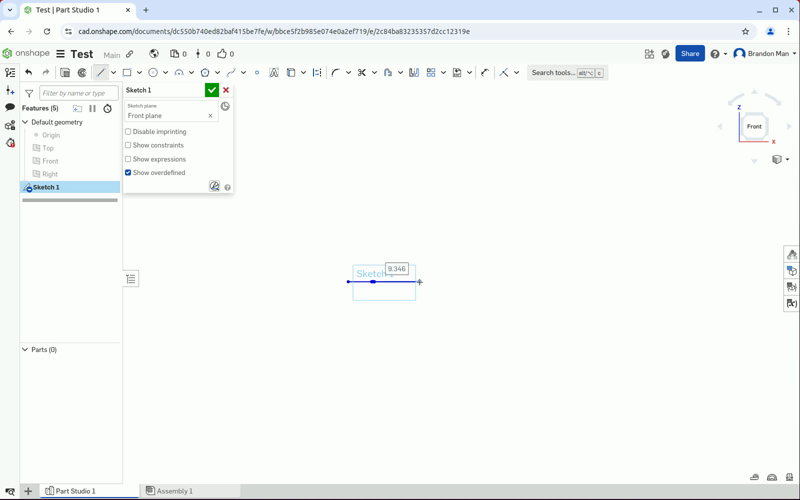
key(esc)
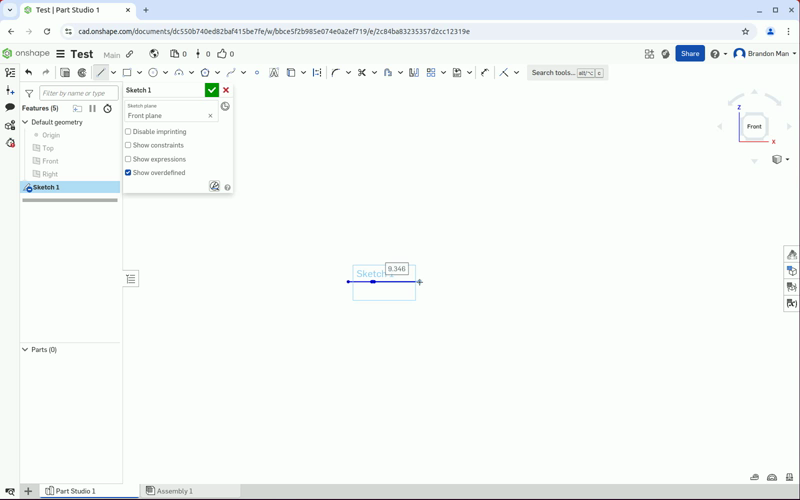
key(a)
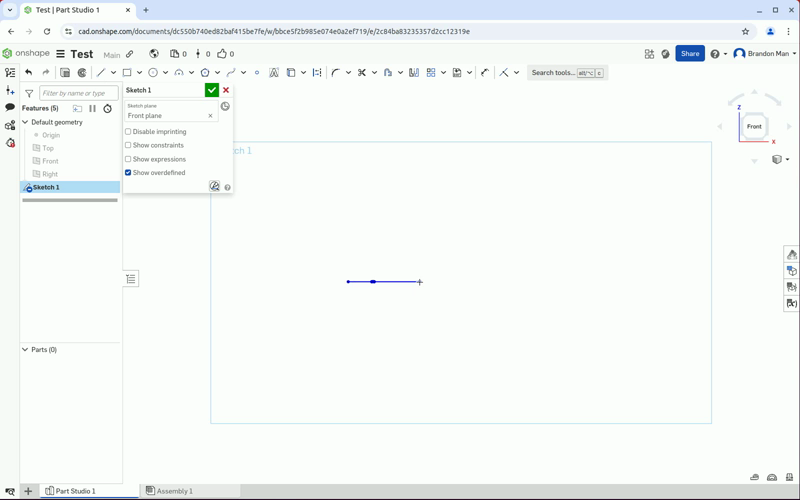
mouse_move(419, 281)
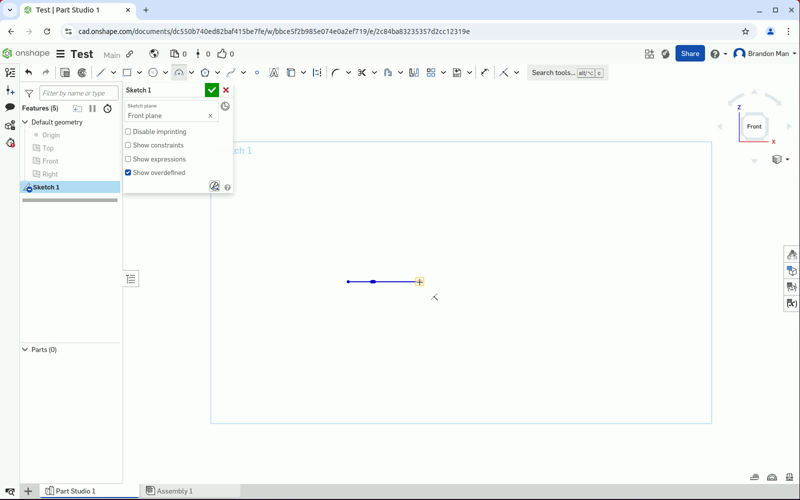
click(419, 281)
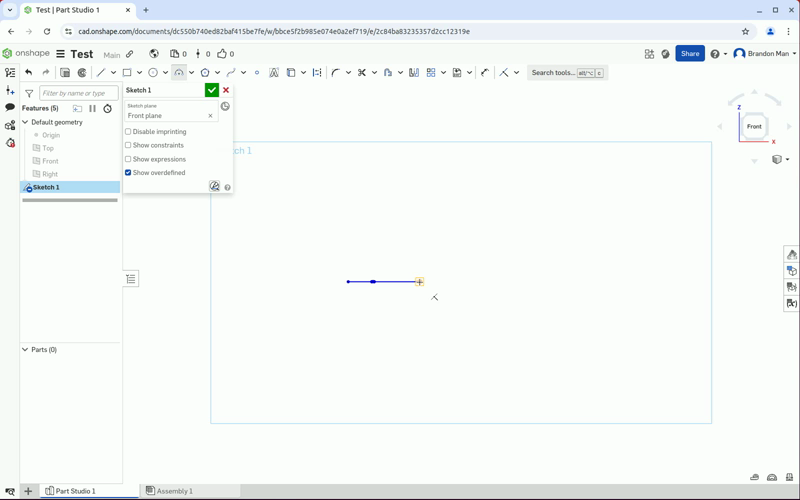
key_down(shift)
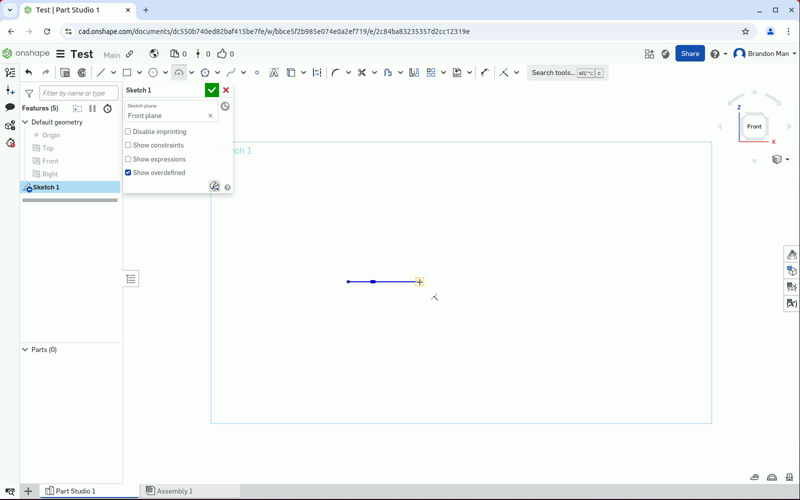
mouse_move(425, 281)
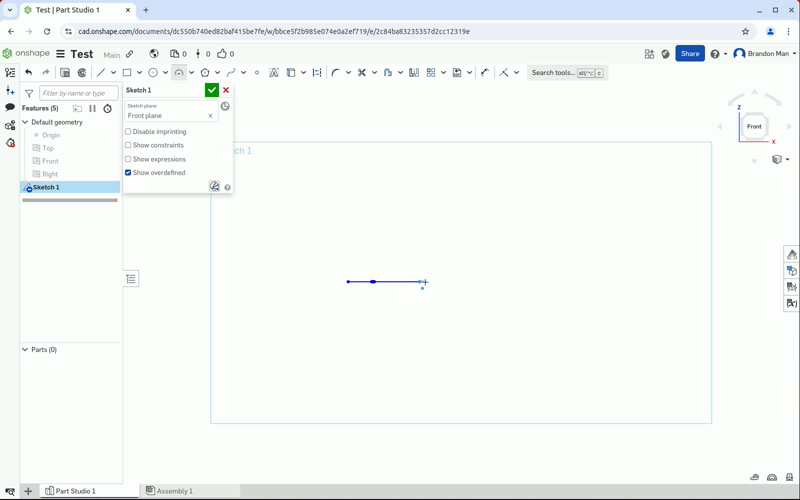
scroll(6)
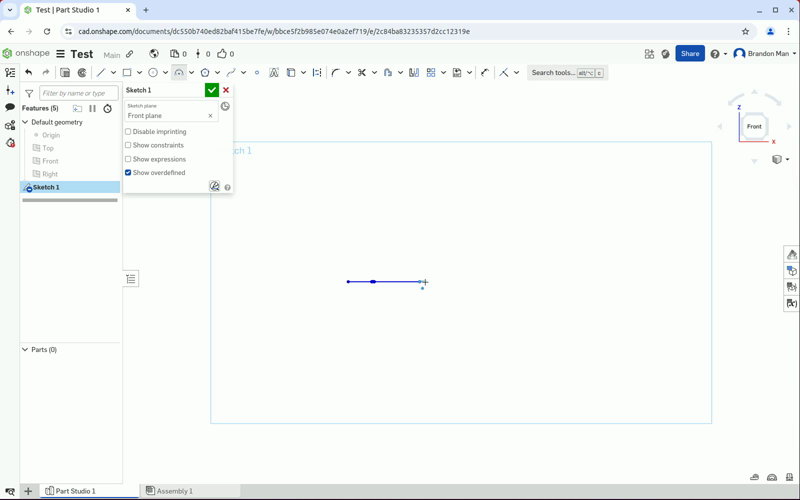
scroll(6)
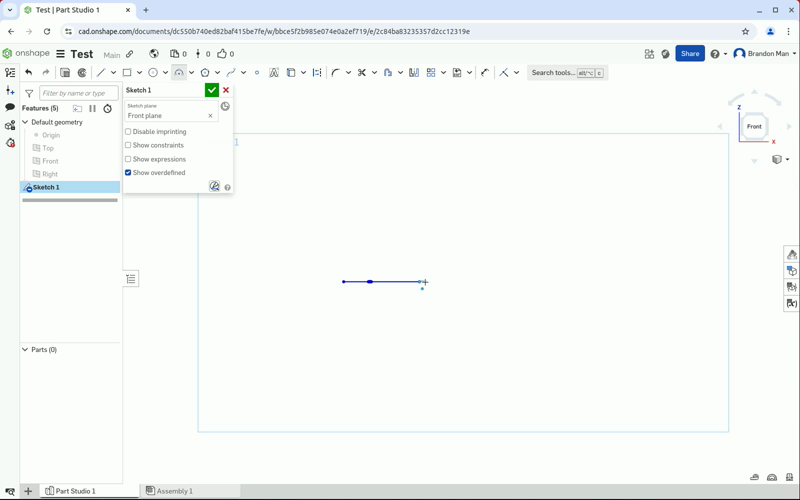
scroll(6)
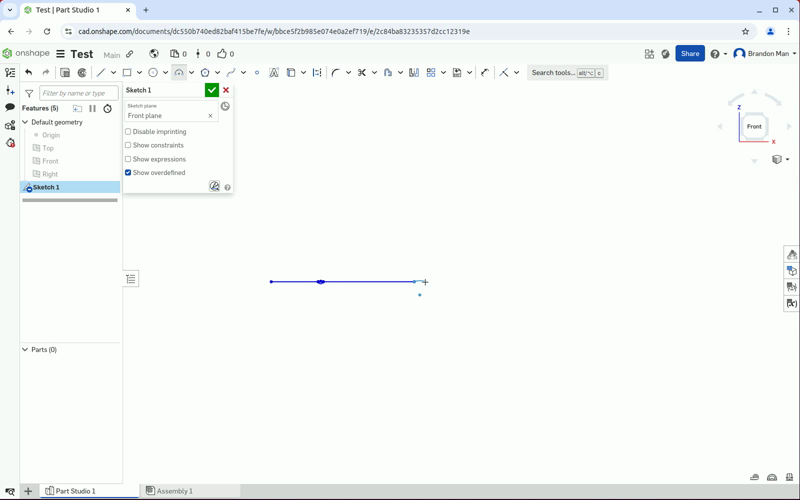
scroll(6)
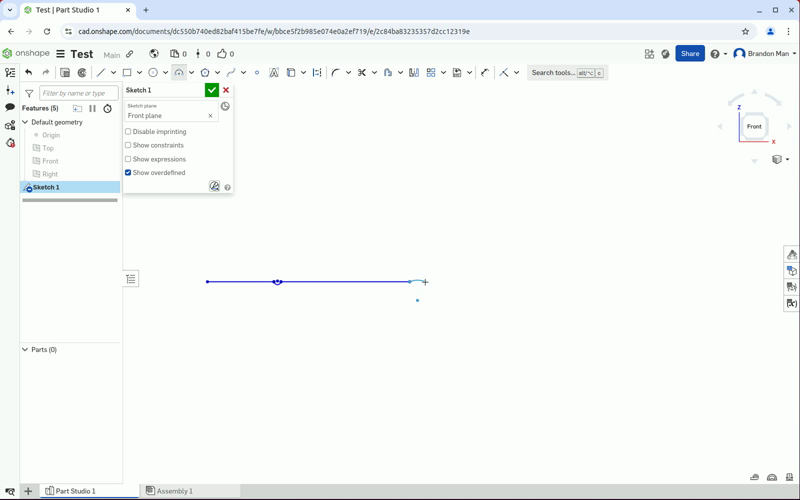
scroll(6)
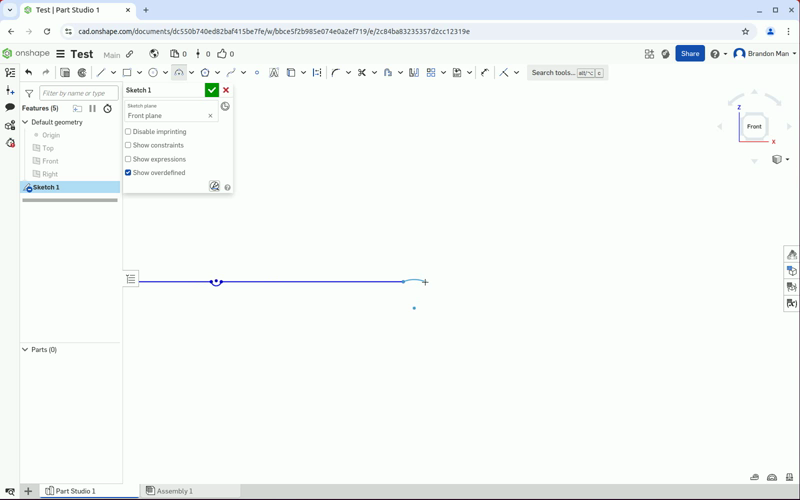
scroll(6)
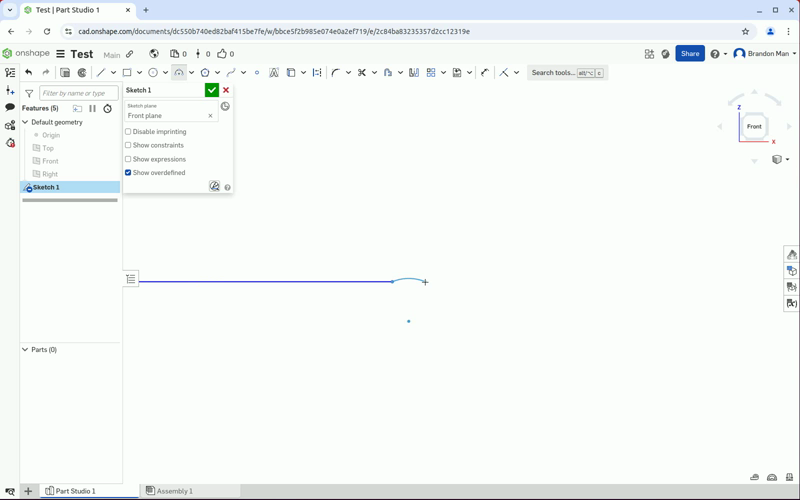
scroll(6)
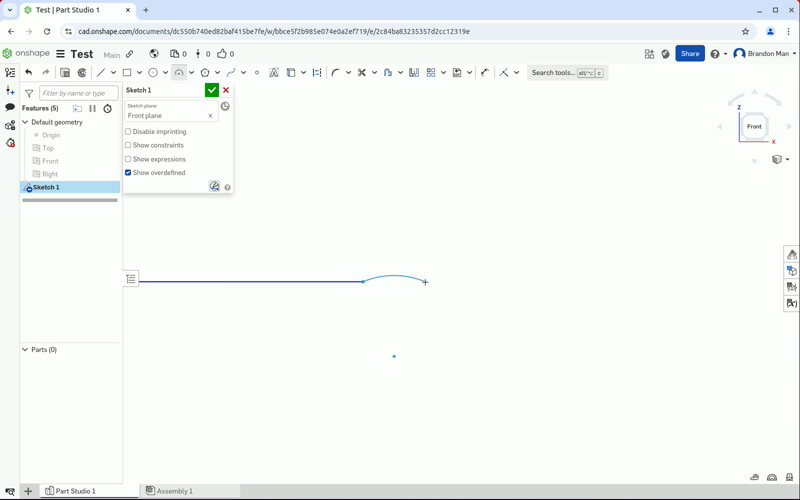
click(425, 281)
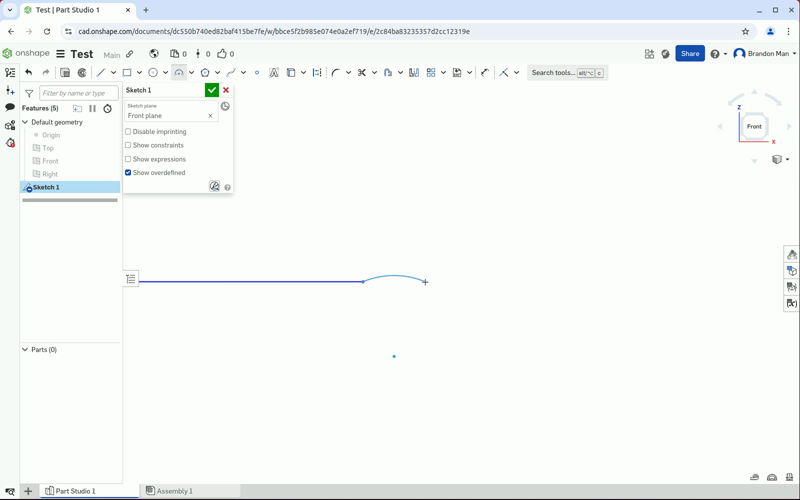
scroll(-6)
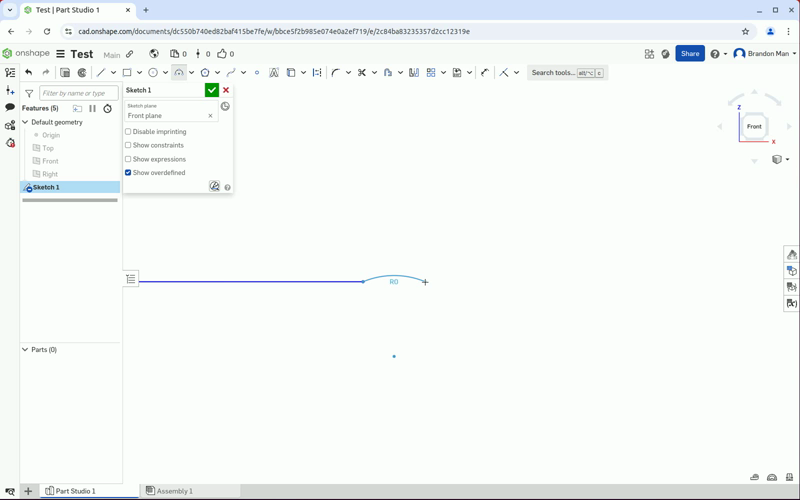
scroll(-6)
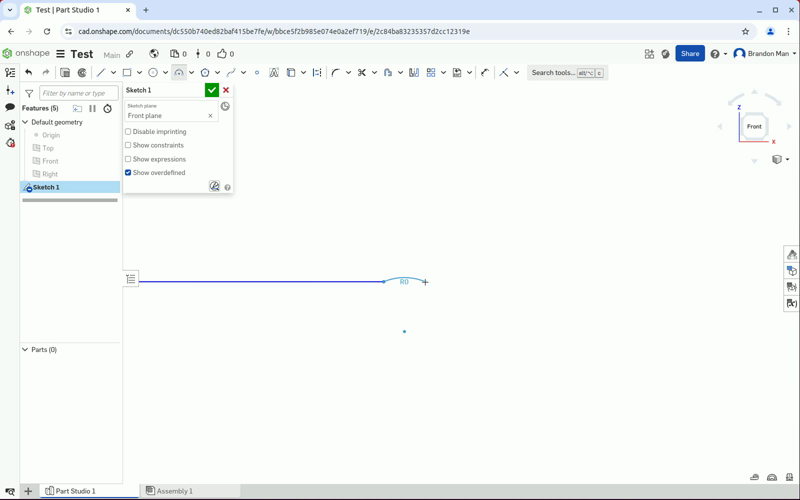
scroll(-6)
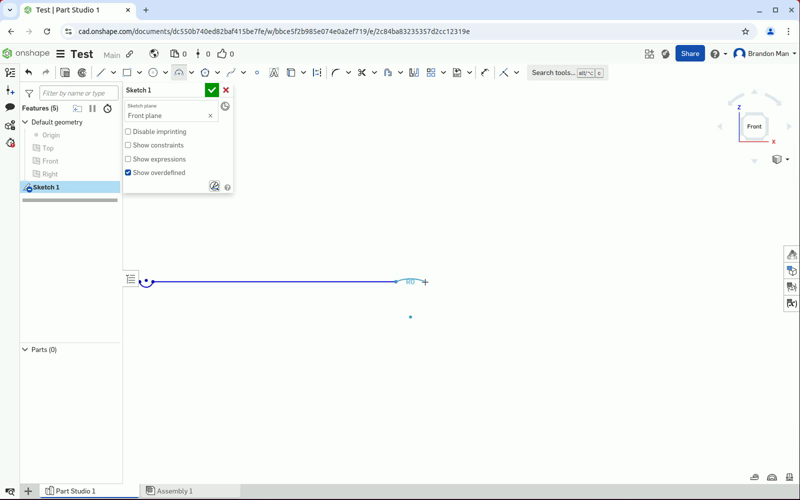
scroll(-6)
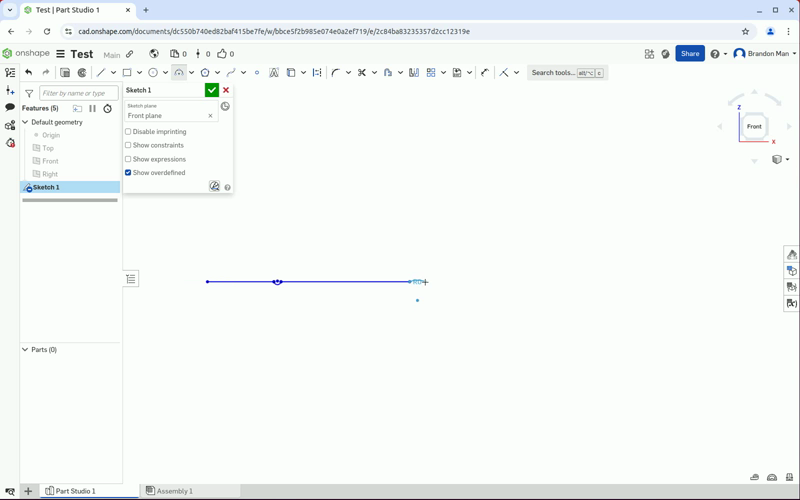
scroll(-6)
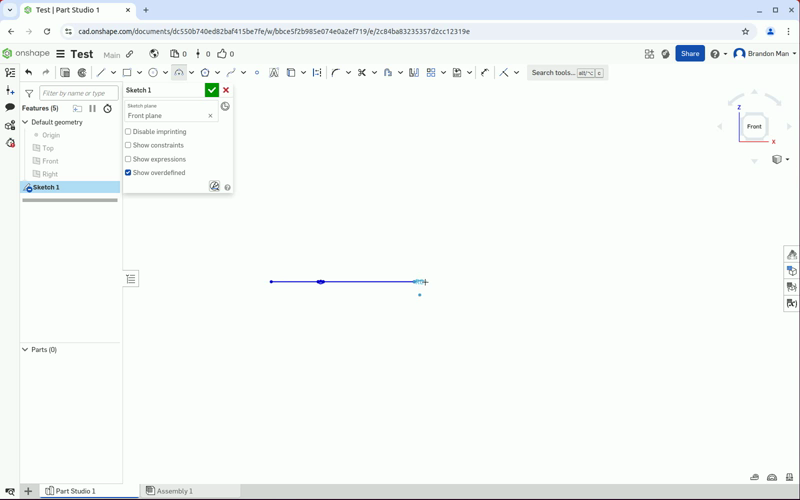
scroll(-6)
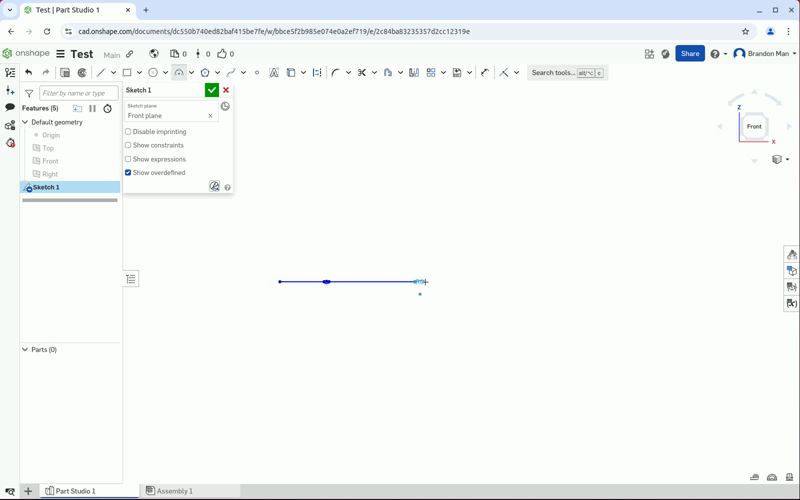
scroll(-6)
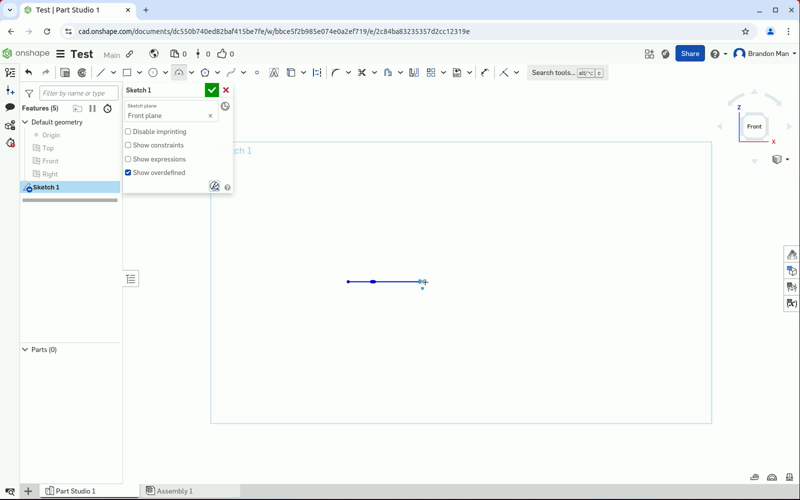
mouse_move(422, 284)
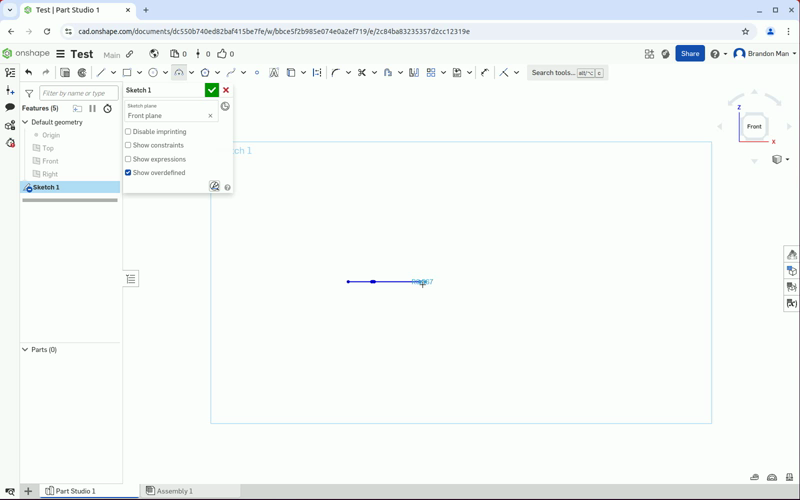
scroll(6)
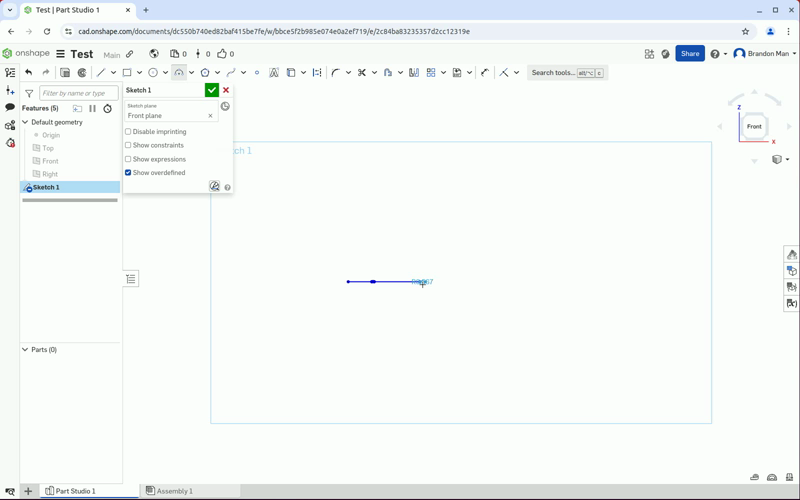
scroll(6)
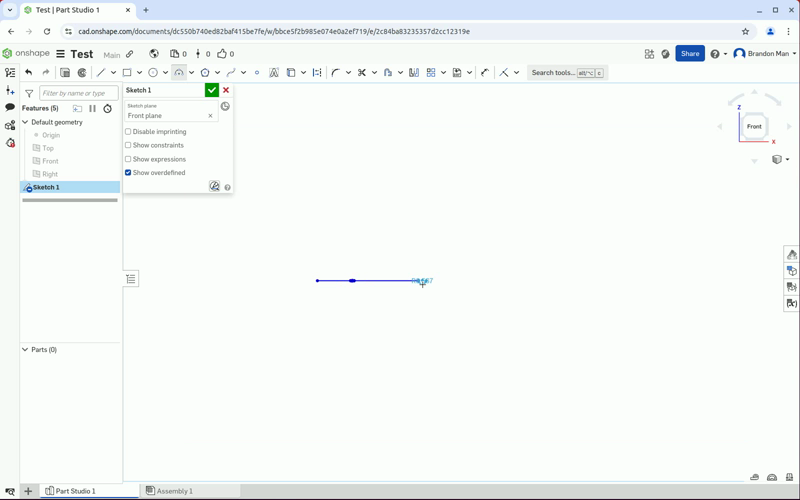
scroll(6)
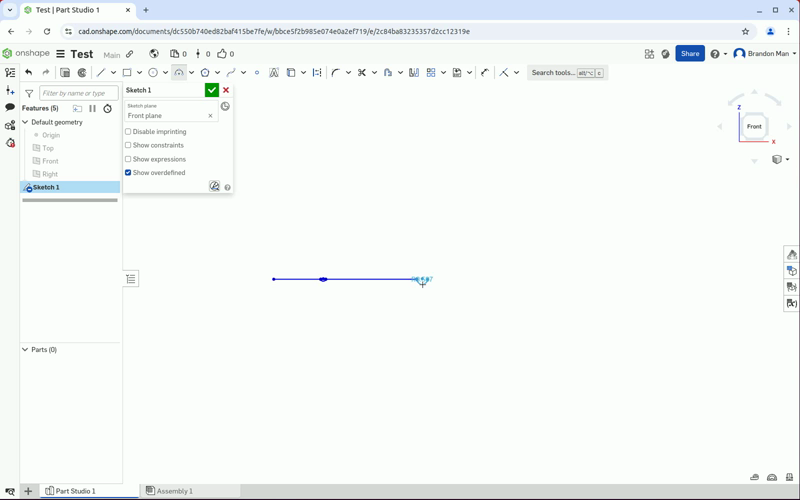
scroll(6)
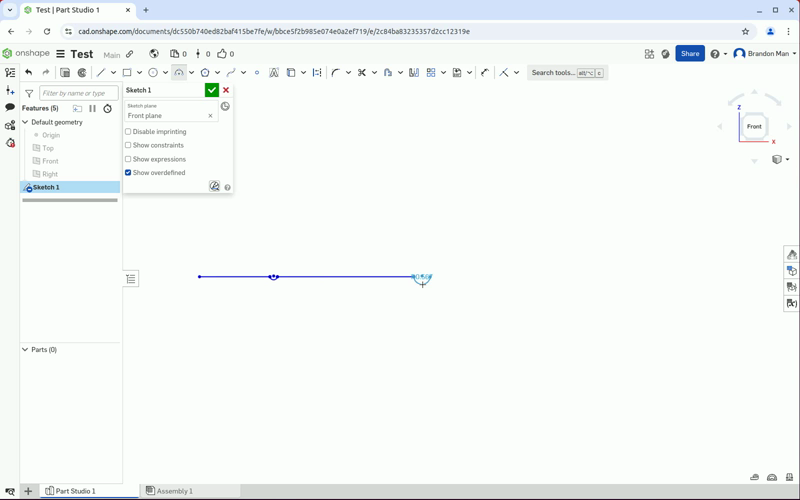
scroll(6)
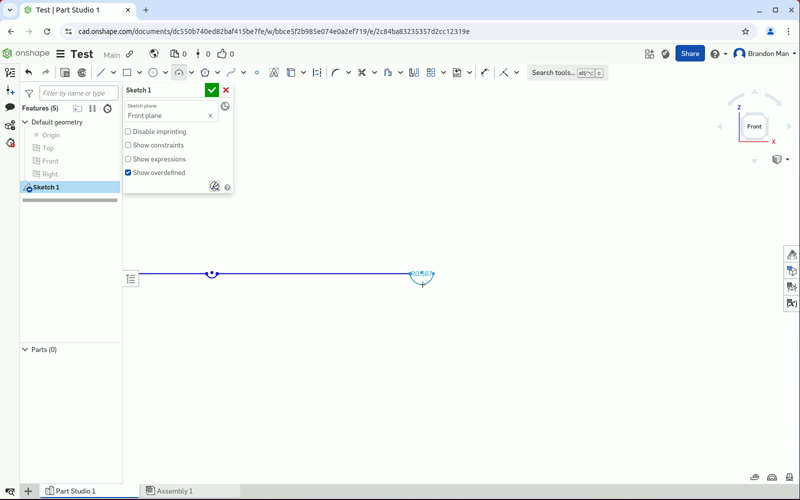
scroll(6)
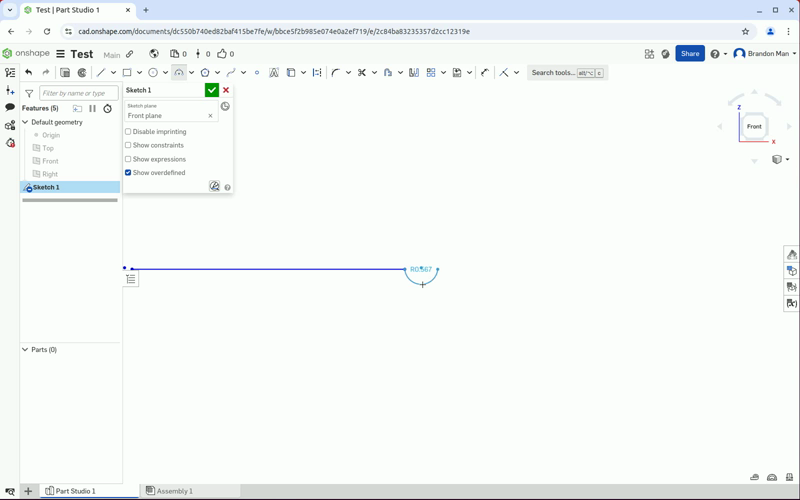
scroll(6)
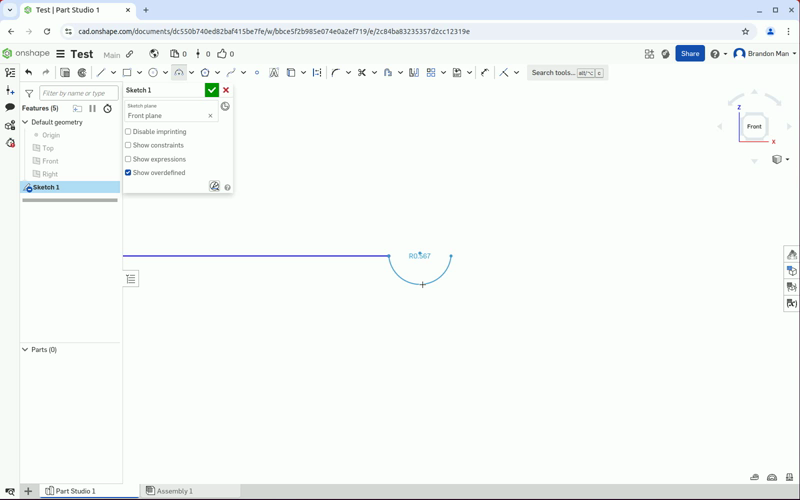
click(422, 284)
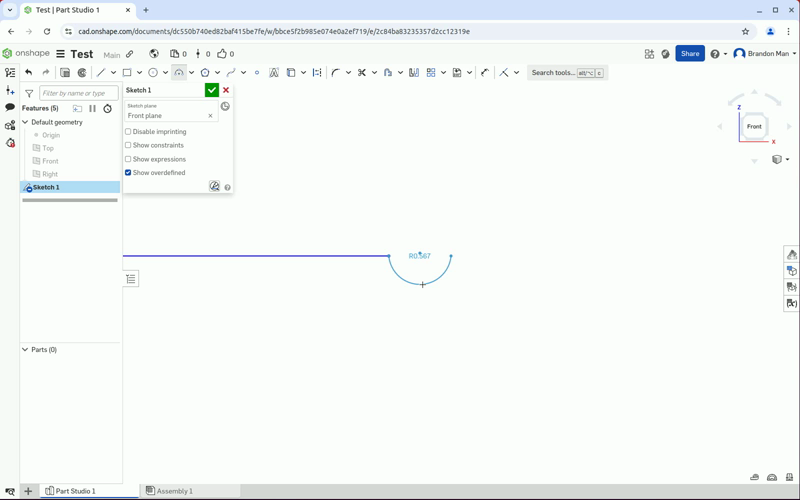
scroll(-6)
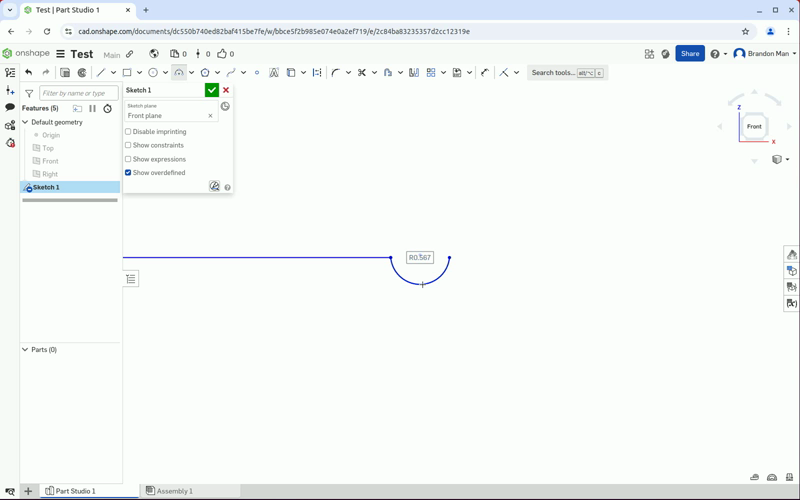
scroll(-6)
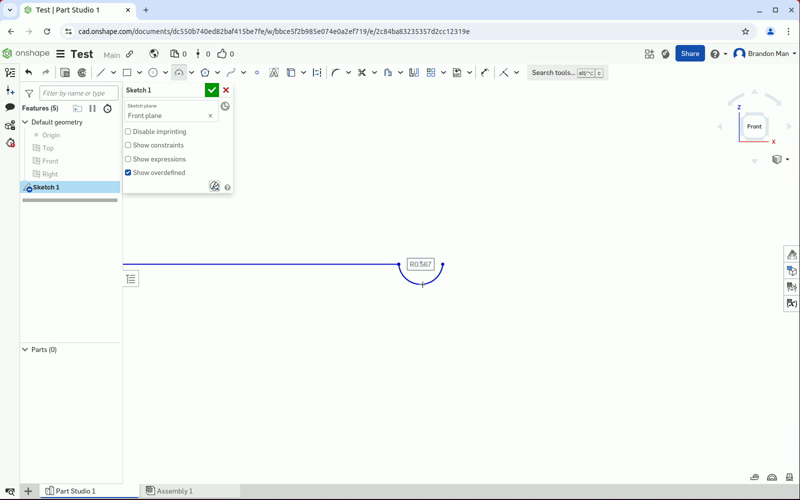
scroll(-6)
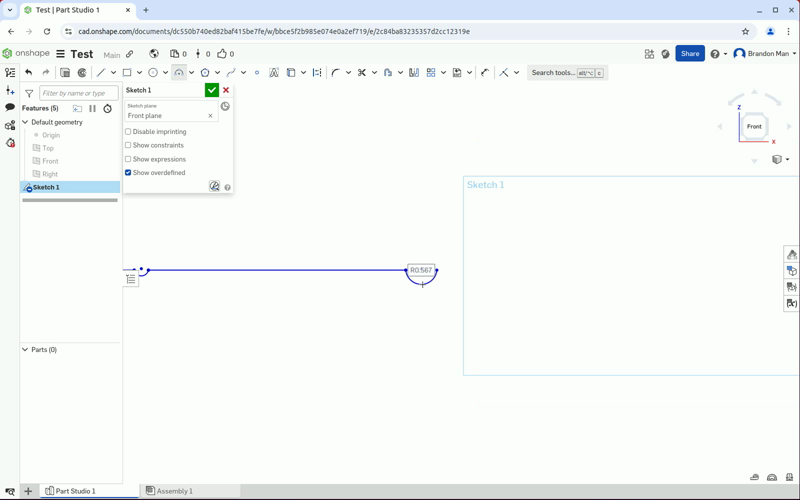
scroll(-6)
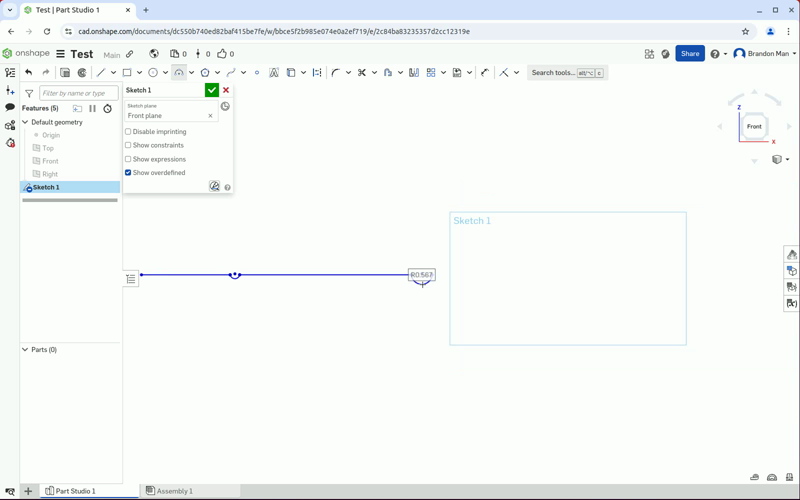
scroll(-6)
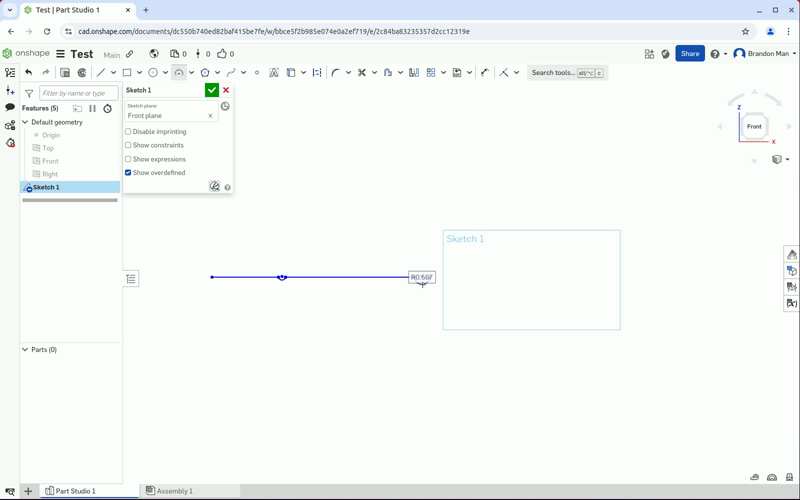
scroll(-6)
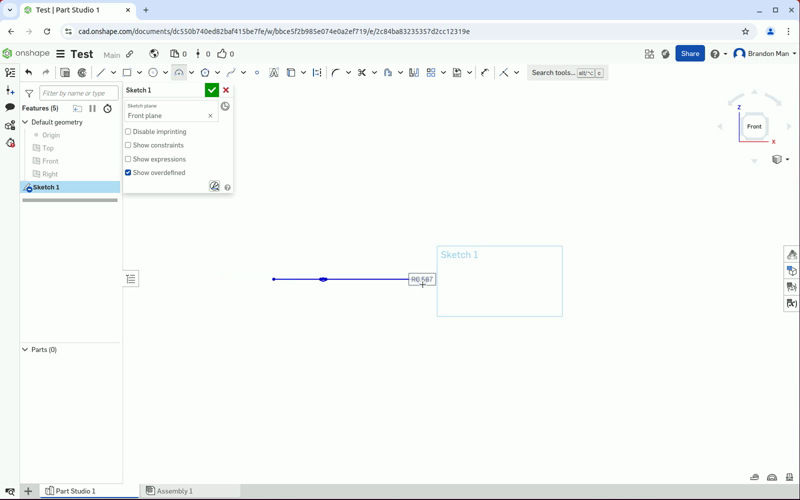
scroll(-6)
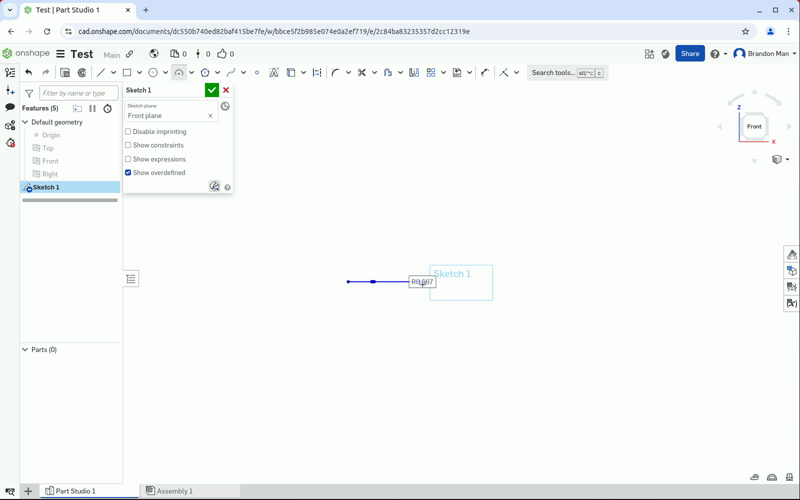
key_up(shift)
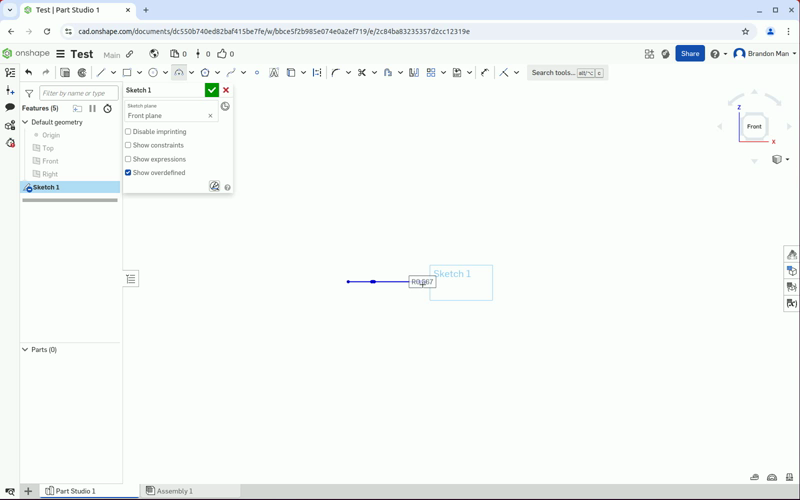
key(esc)
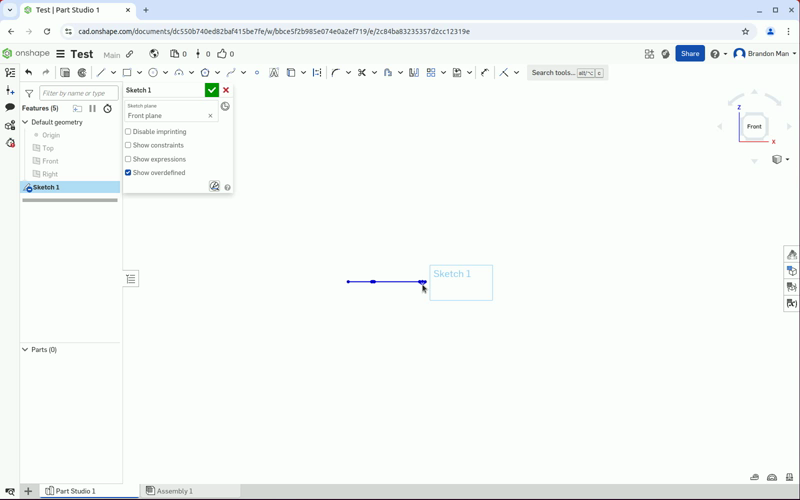
key(l)
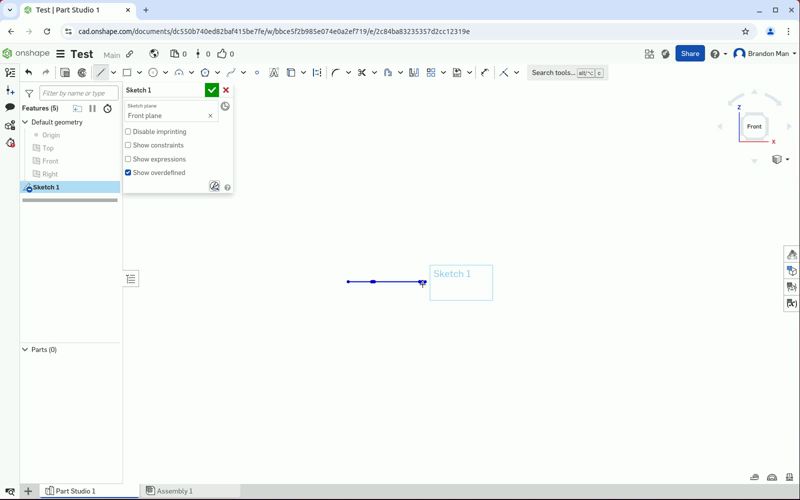
mouse_move(425, 281)
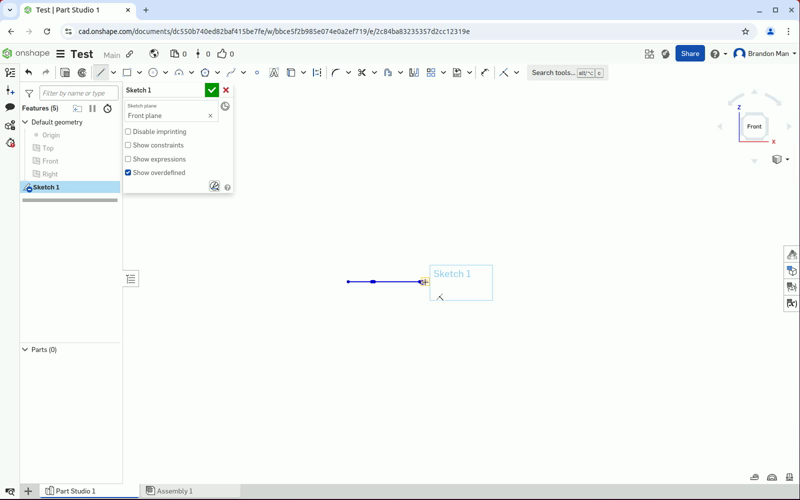
scroll(6)
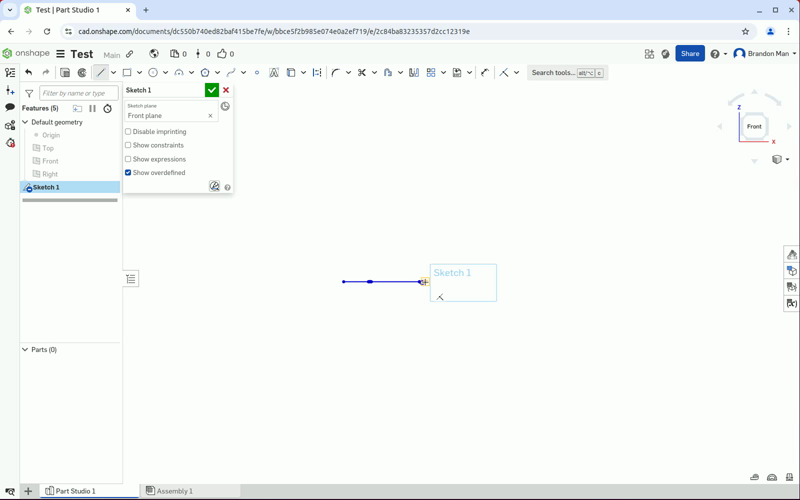
scroll(6)
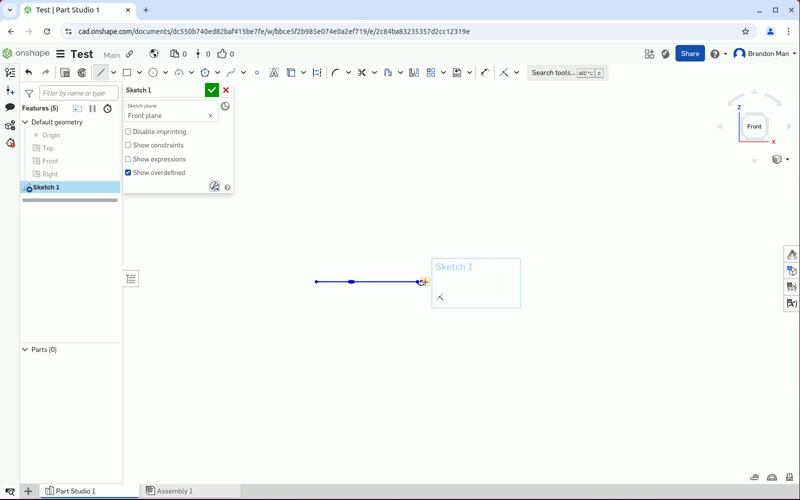
scroll(6)
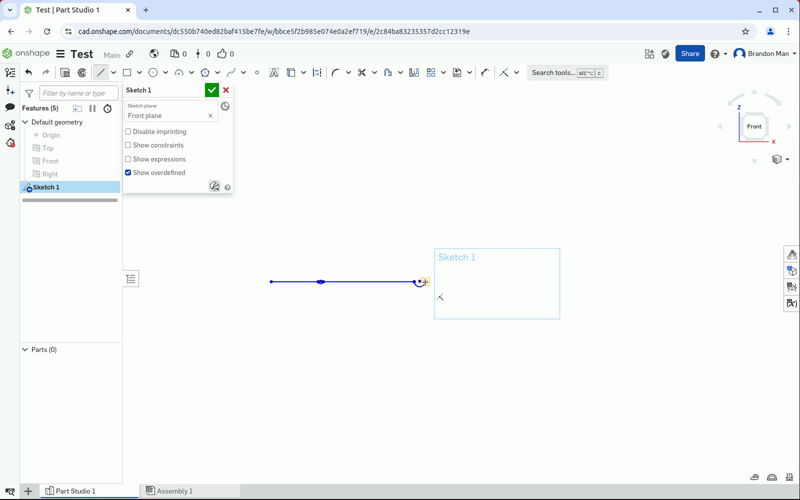
scroll(6)
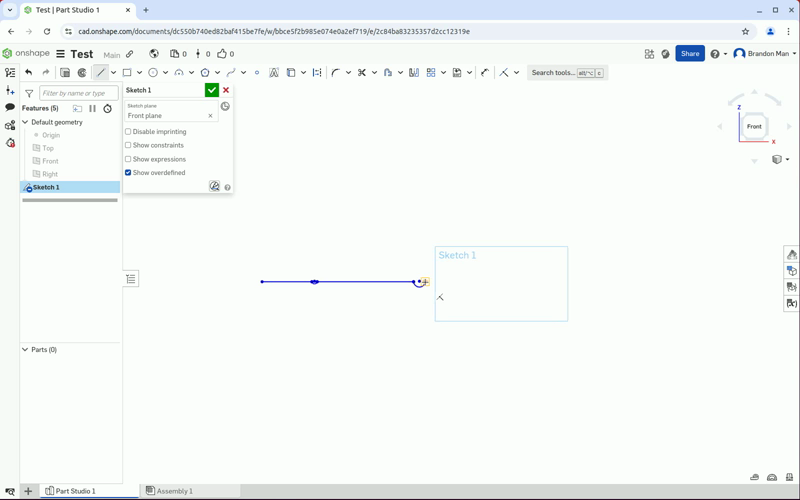
scroll(6)
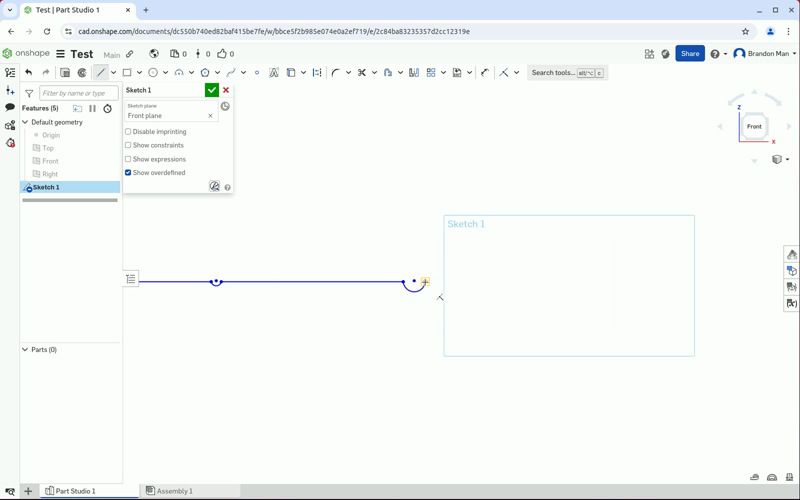
scroll(6)
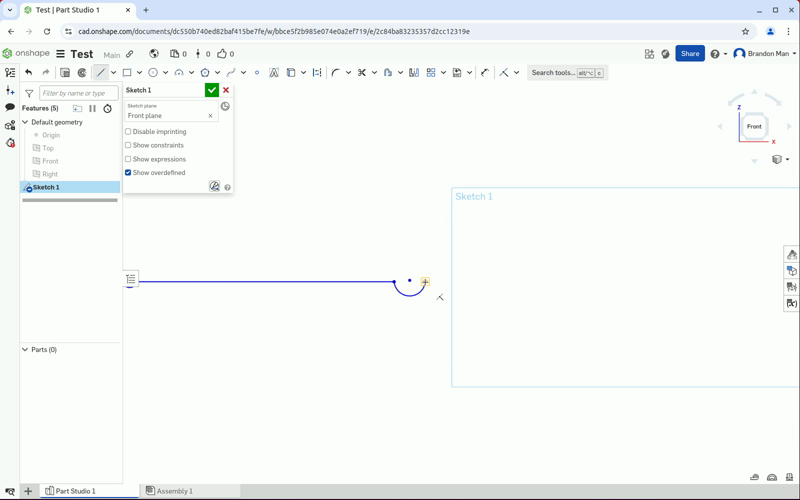
scroll(6)
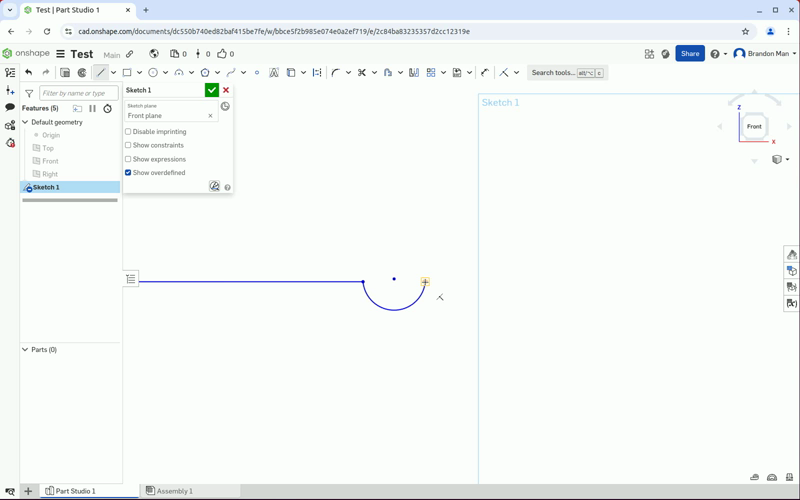
click(425, 281)
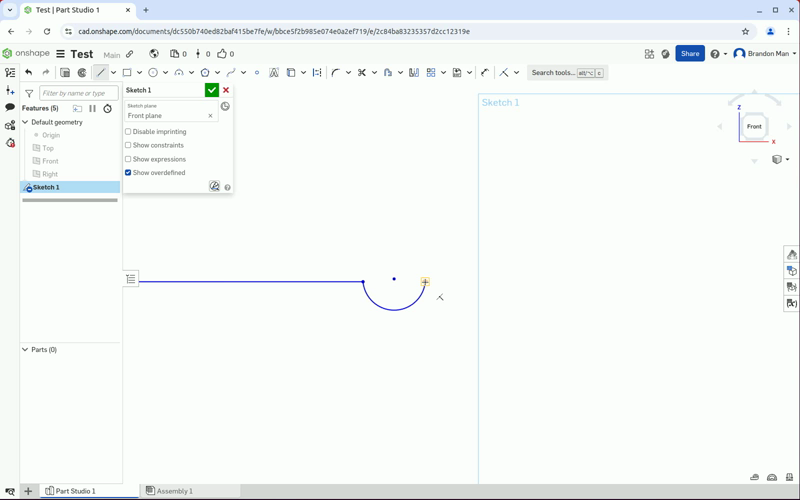
scroll(-6)
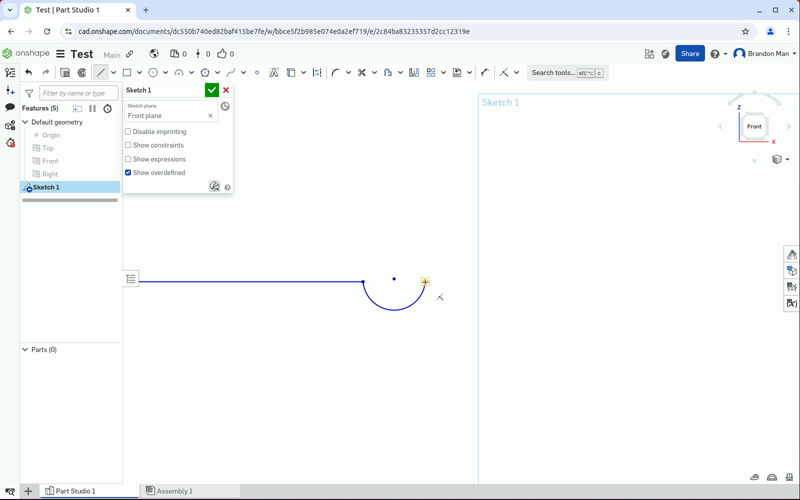
scroll(-6)
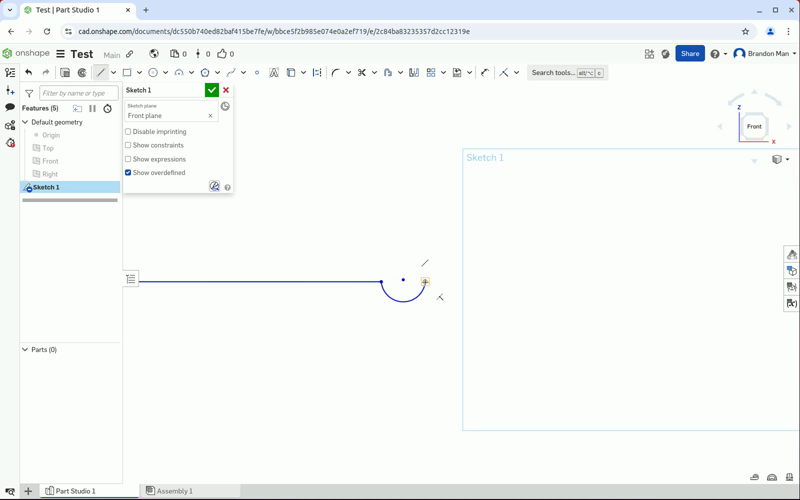
scroll(-6)
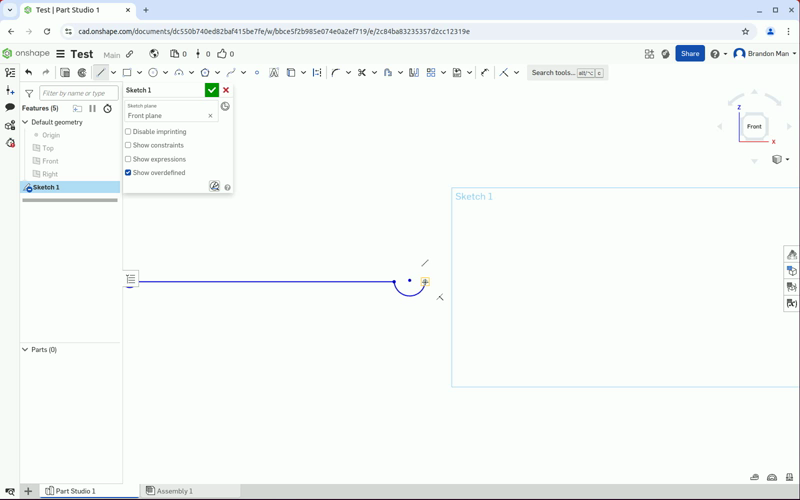
scroll(-6)
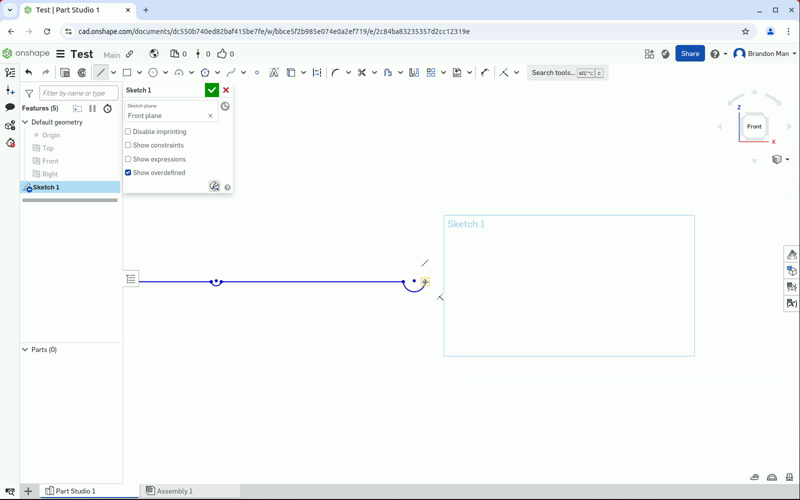
scroll(-6)
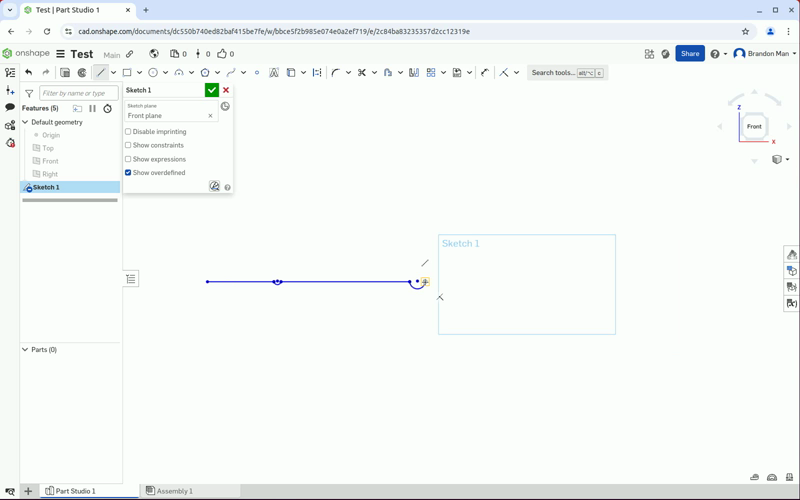
scroll(-6)
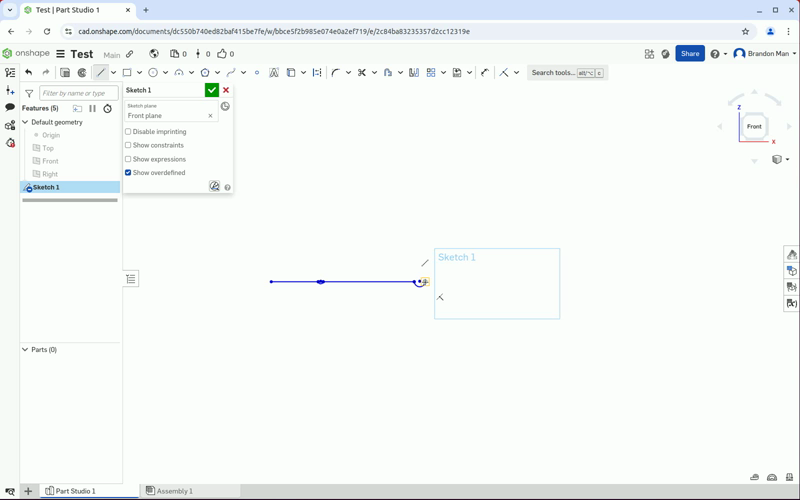
scroll(-6)
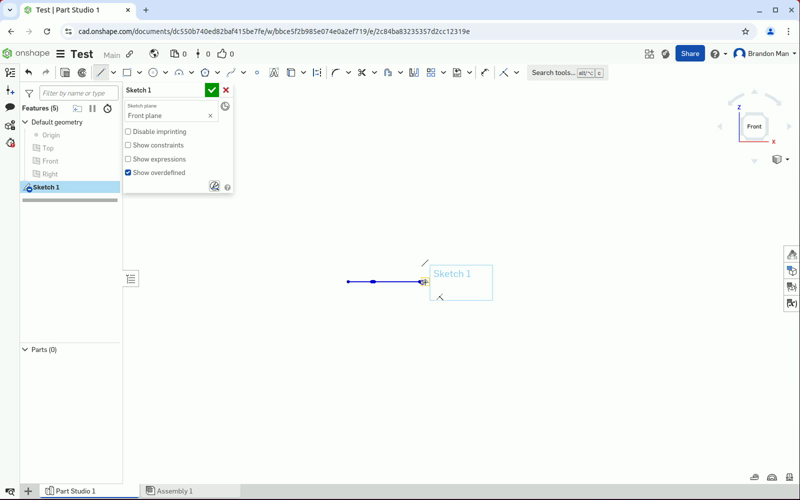
key_down(shift)
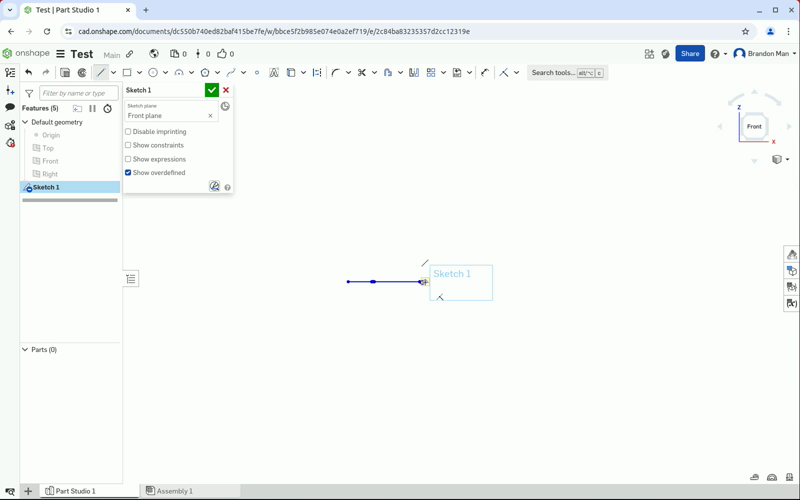
mouse_move(455, 281)
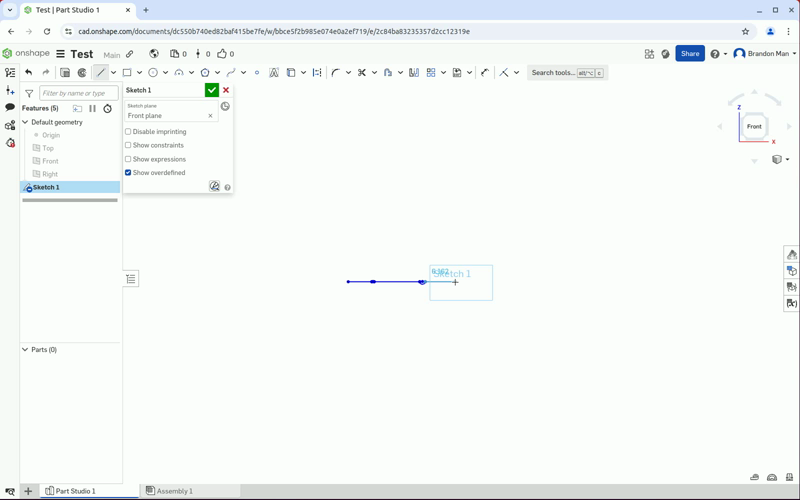
mouse_move(472, 281)
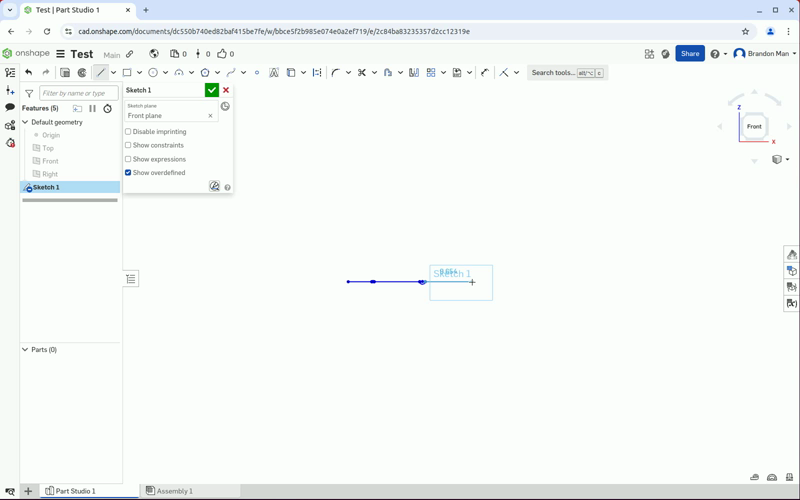
click(472, 281)
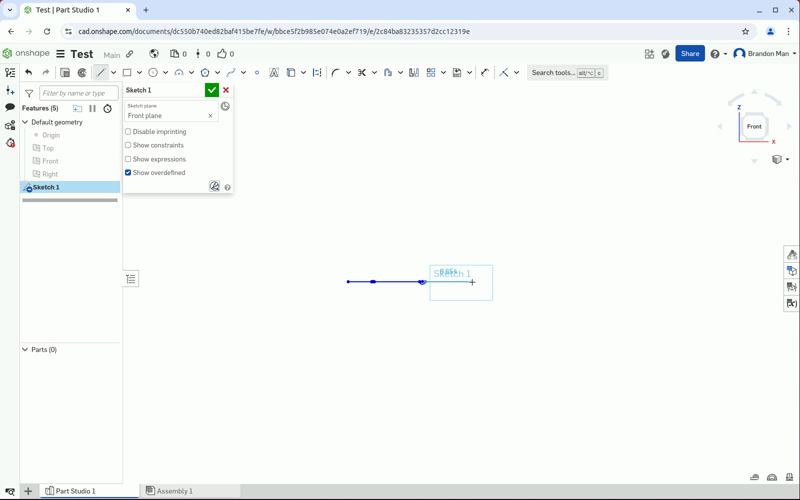
key_up(shift)
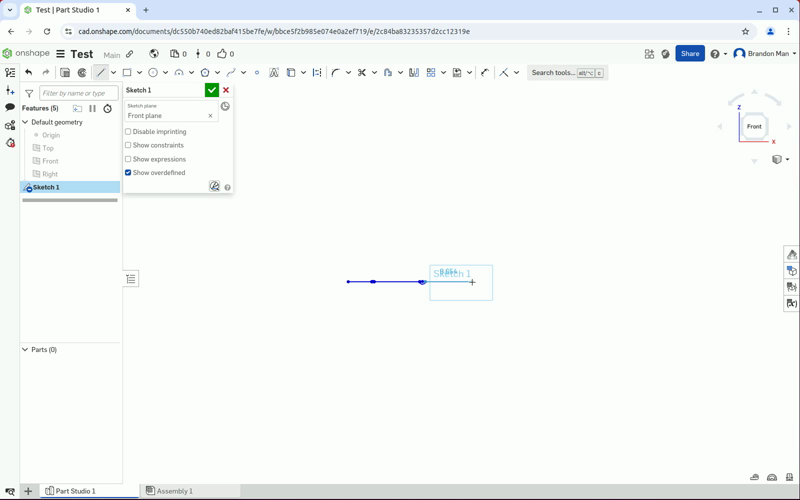
key_down(shift)
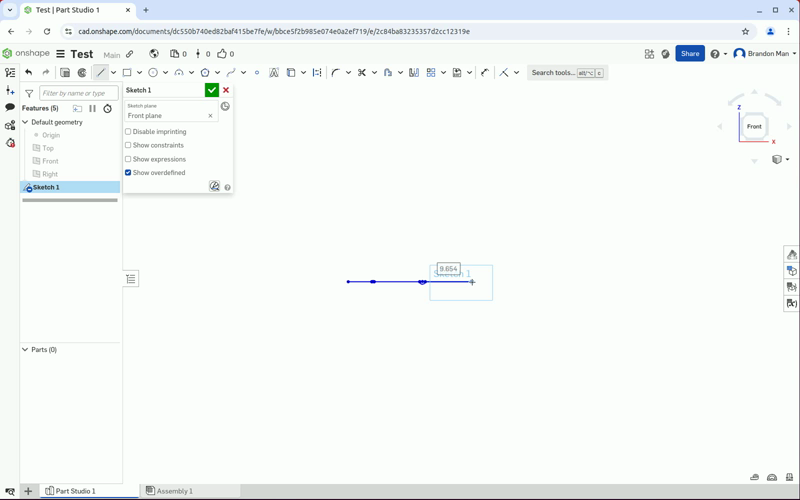
mouse_move(502, 281)
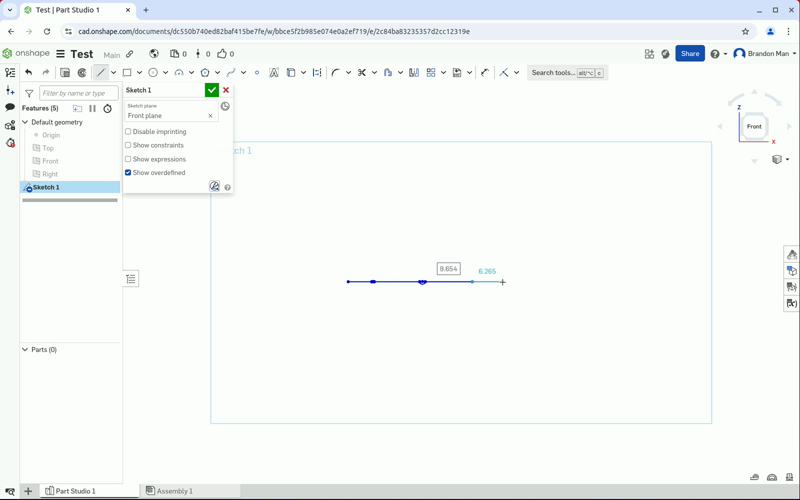
mouse_move(472, 225)
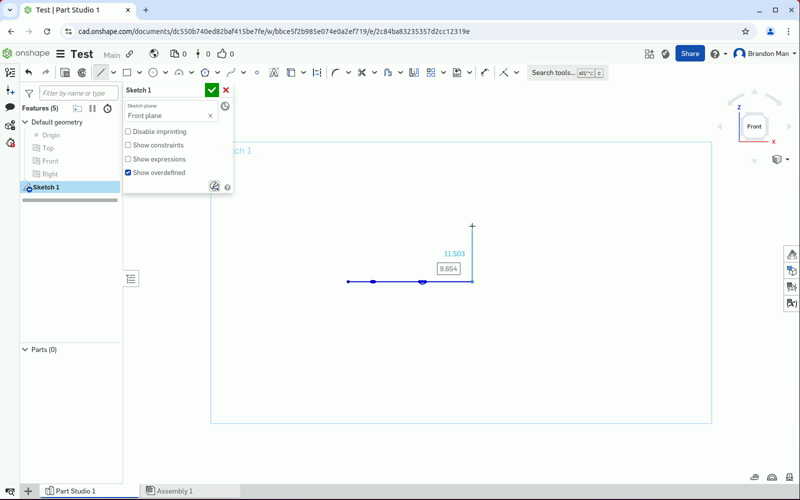
click(472, 225)
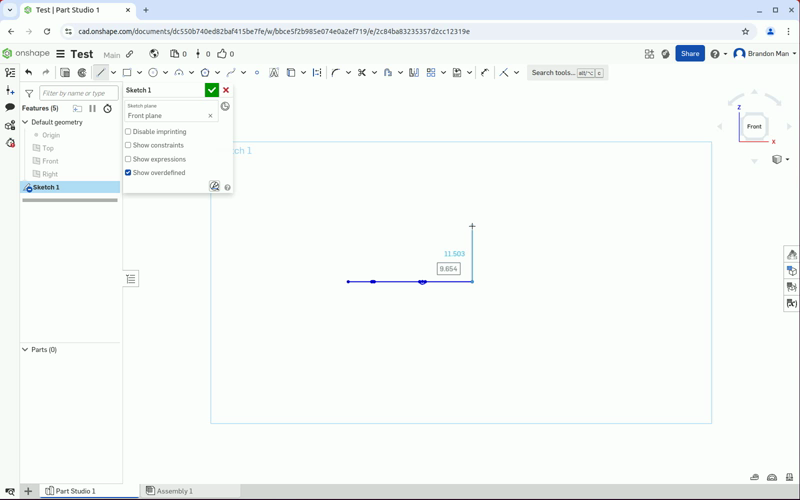
key_up(shift)
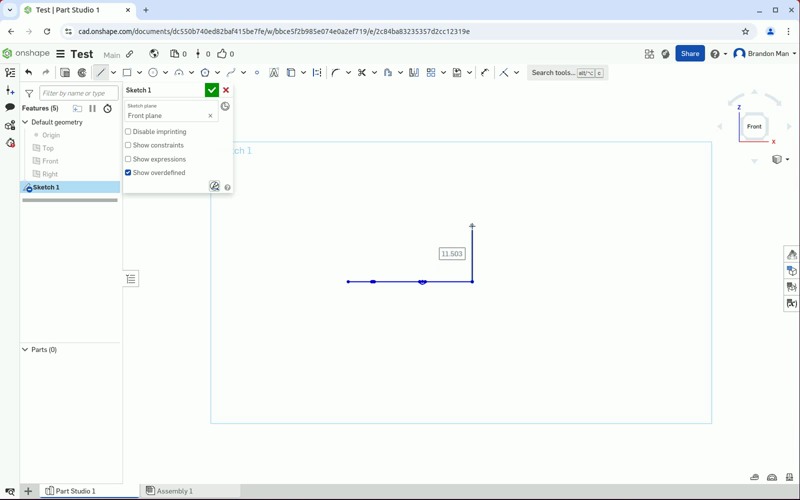
key_down(shift)
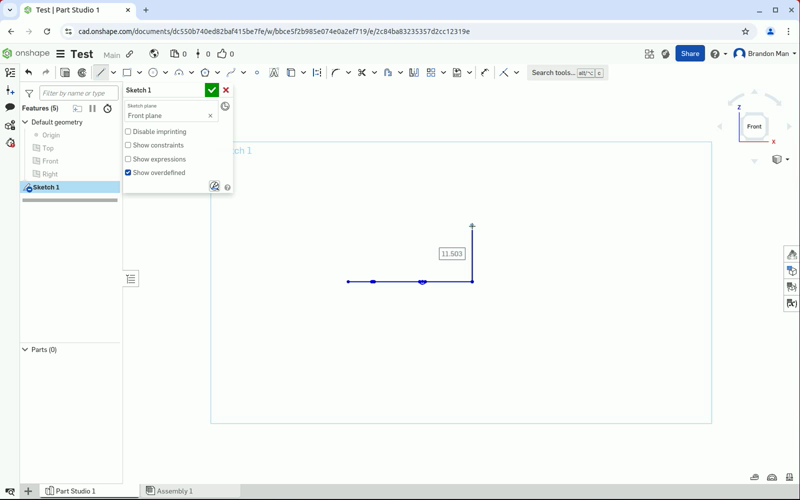
mouse_move(348, 225)
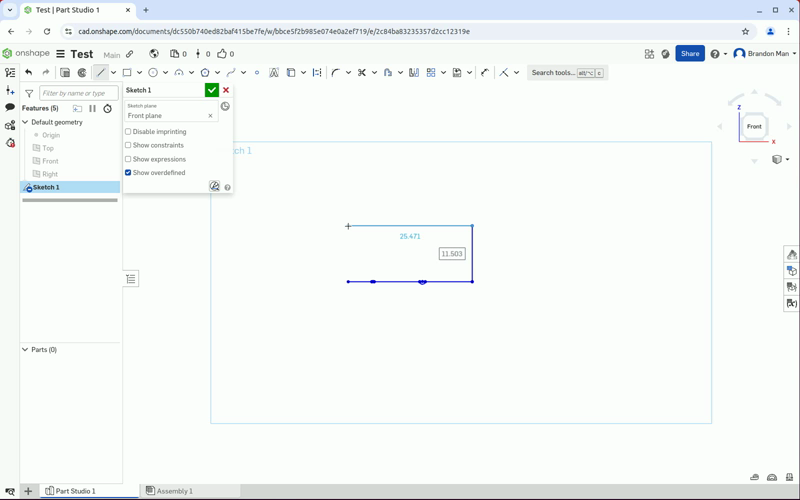
click(348, 225)
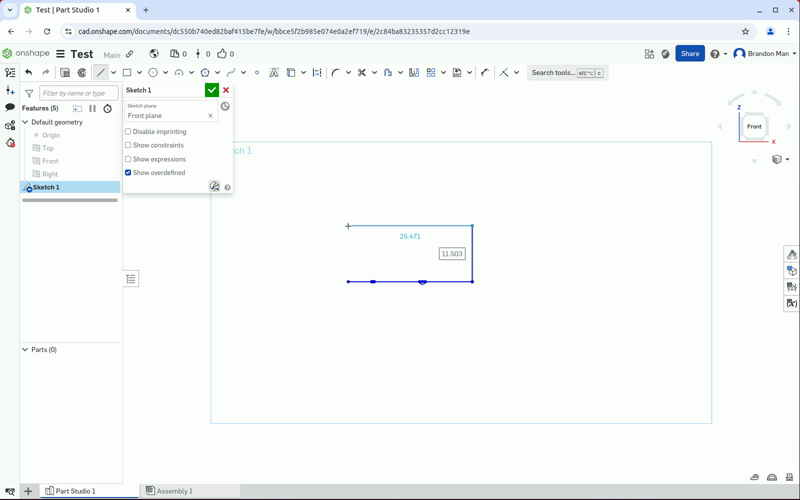
key_up(shift)
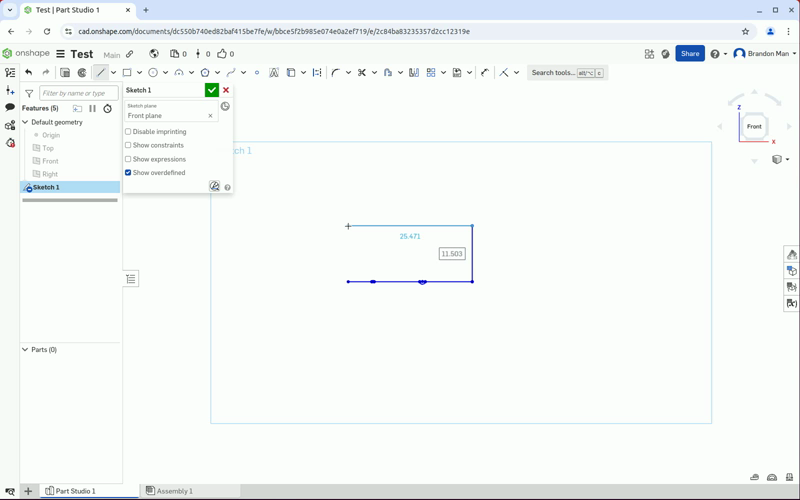
mouse_move(378, 225)
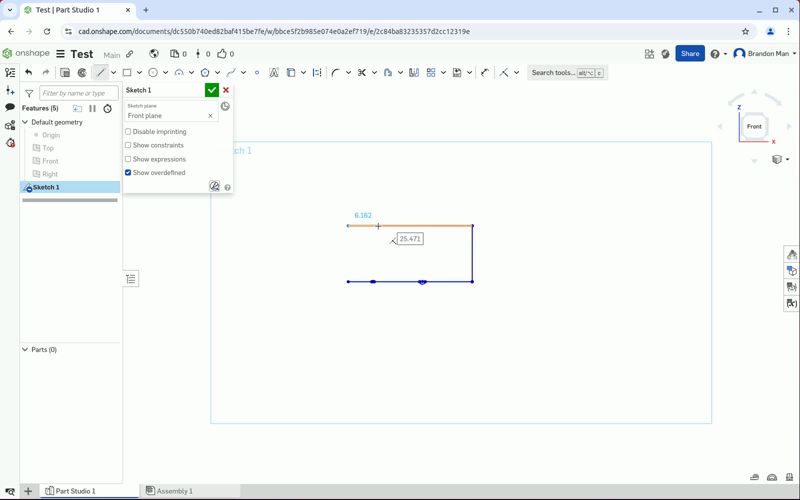
key_down(shift)
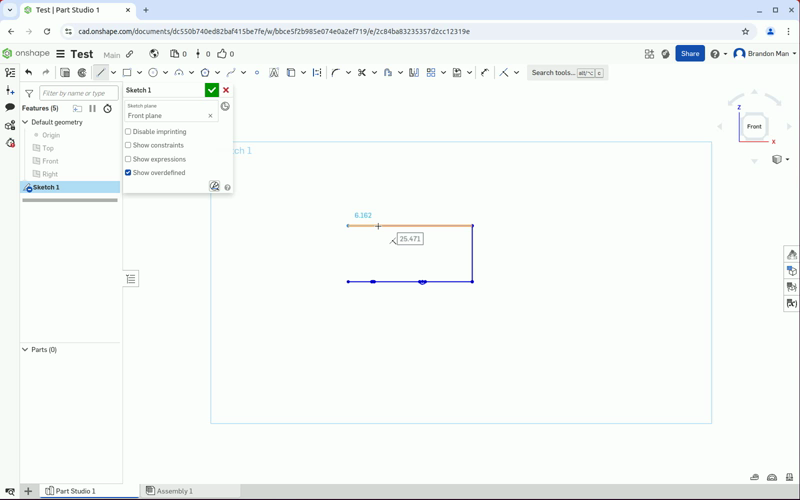
mouse_move(348, 281)
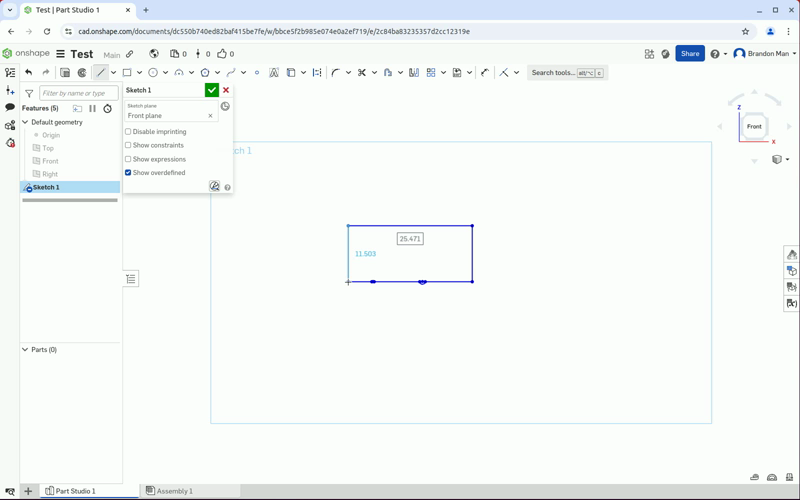
key_up(shift)
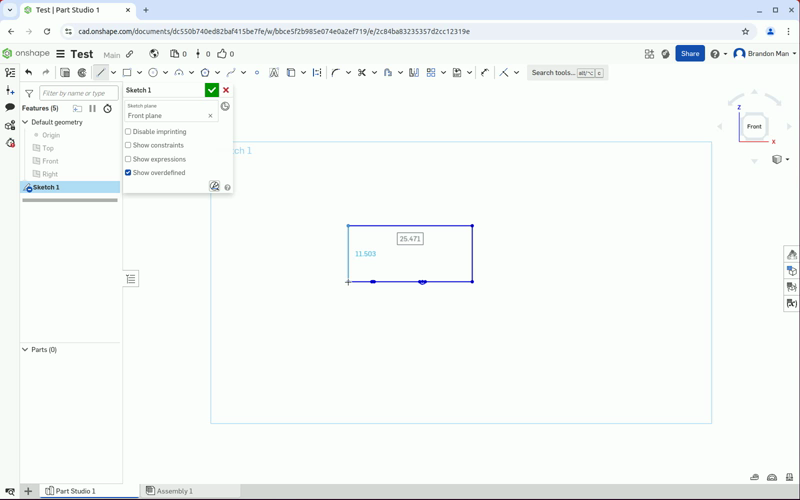
click(348, 281)
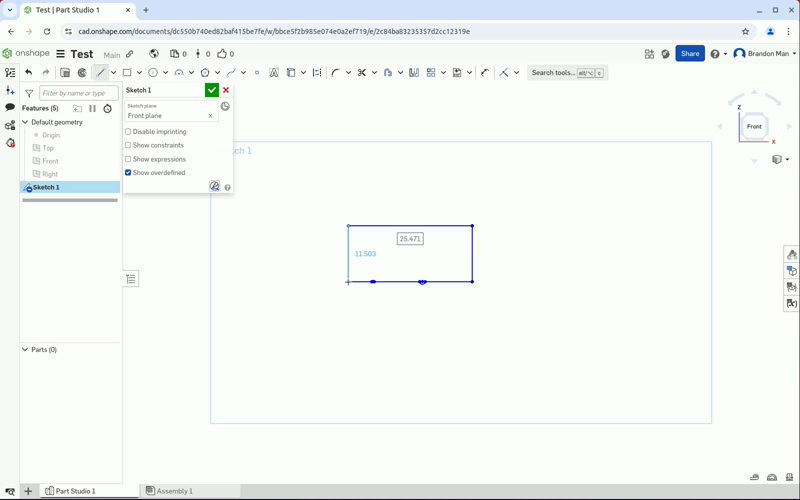
key(esc)
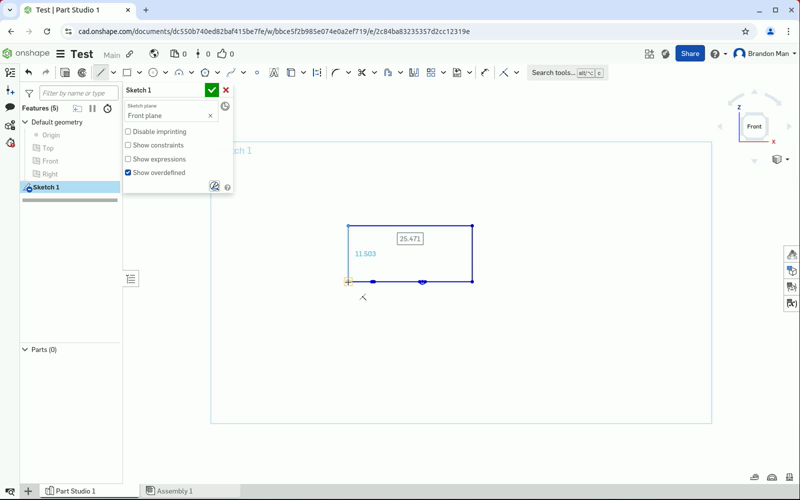
mouse_move(418, 249)
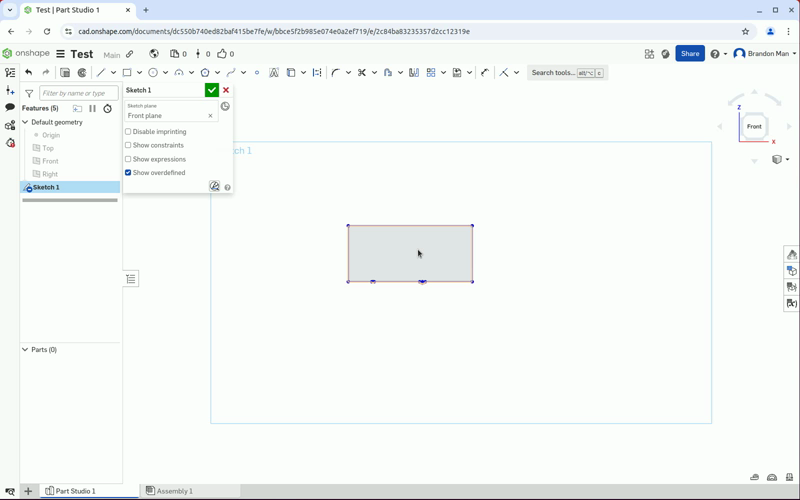
scroll(6)
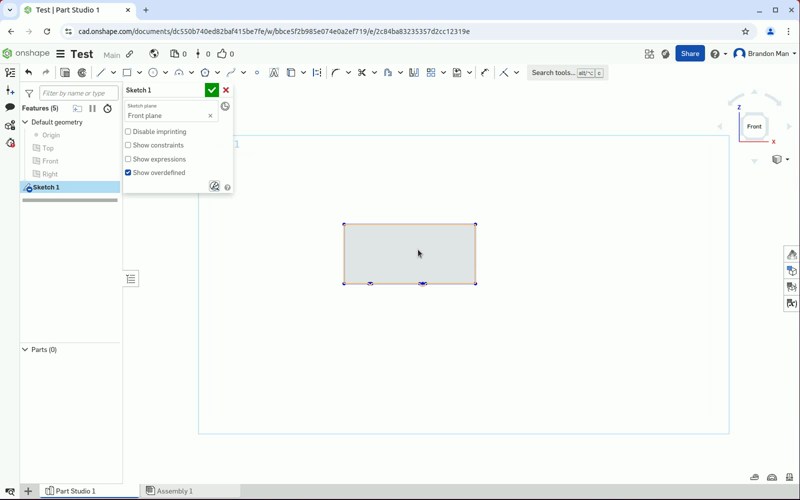
scroll(6)
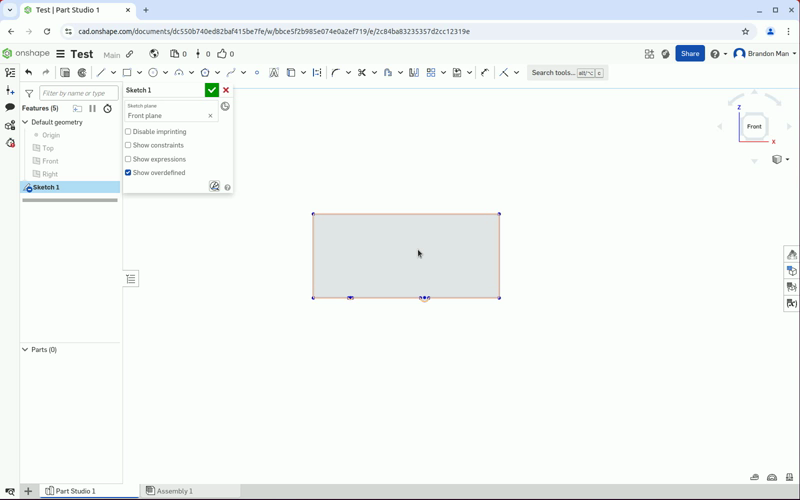
scroll(6)
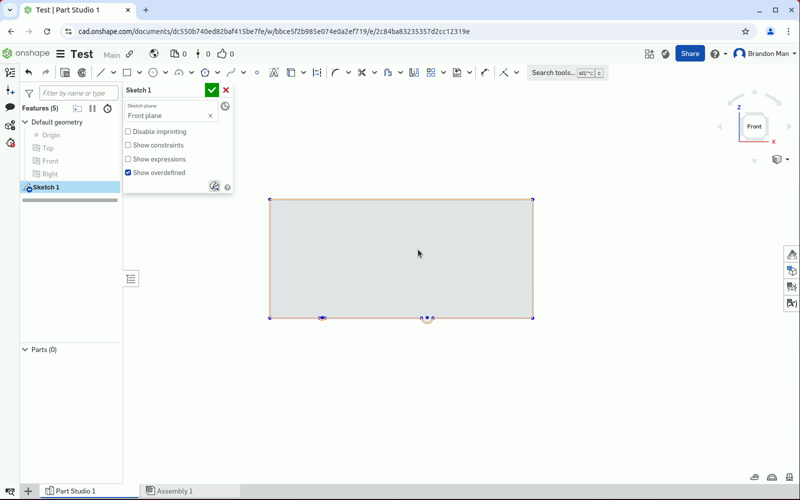
scroll(6)
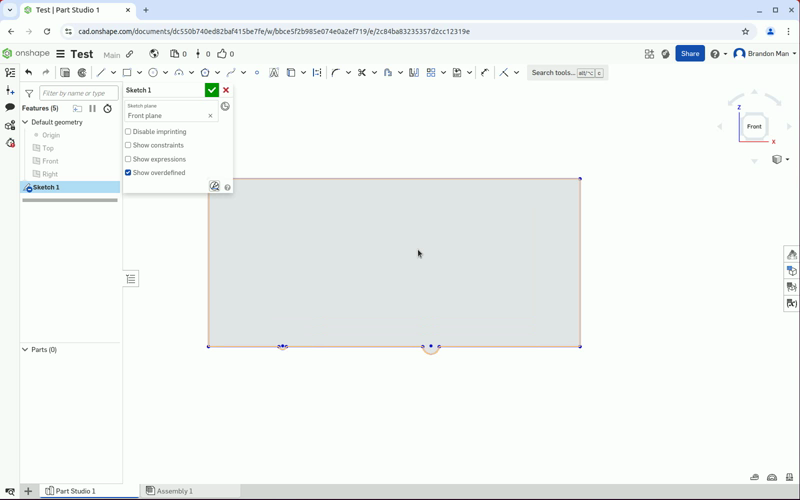
scroll(6)
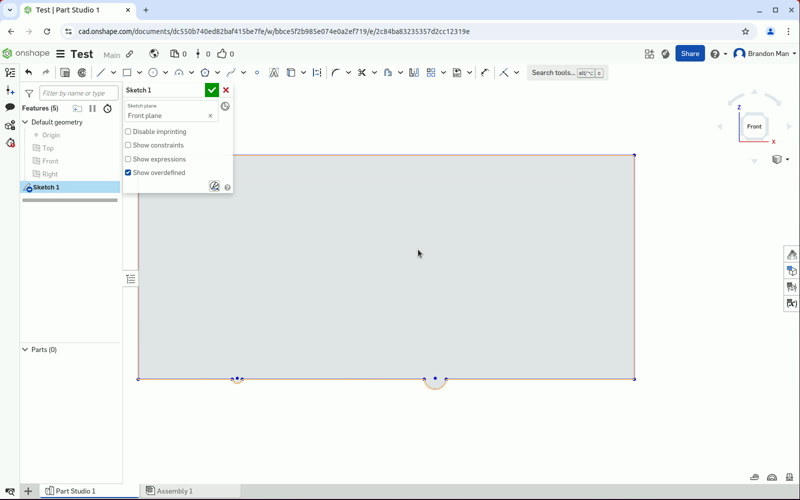
scroll(6)
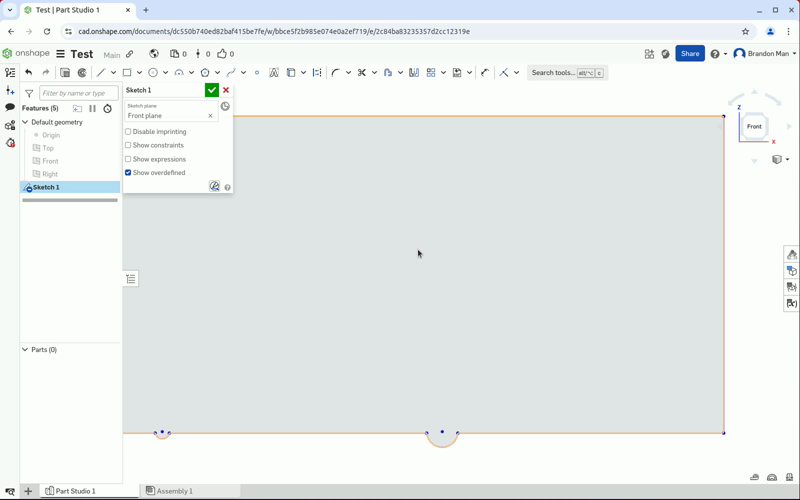
scroll(6)
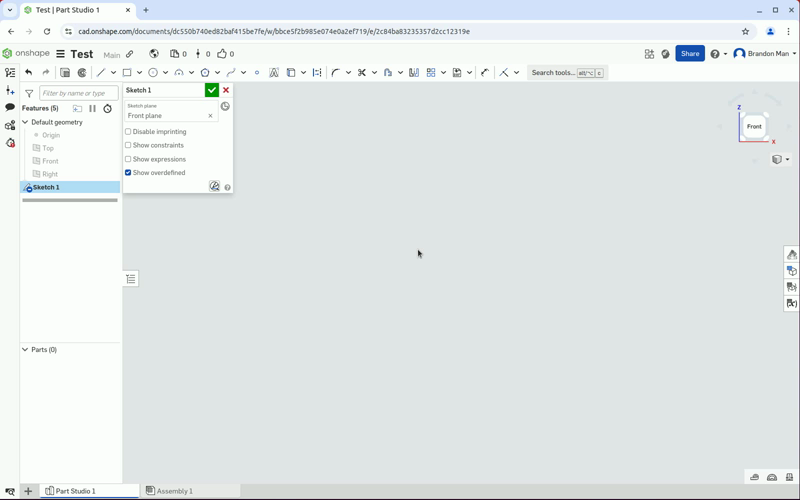
click(418, 249)
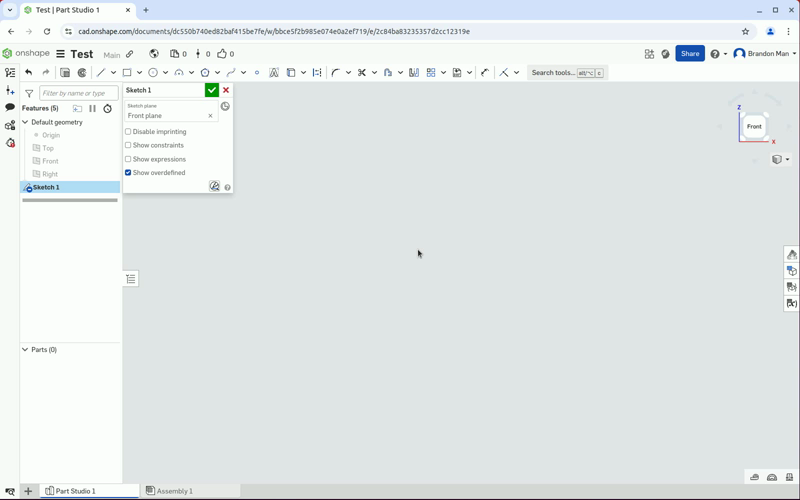
scroll(-6)
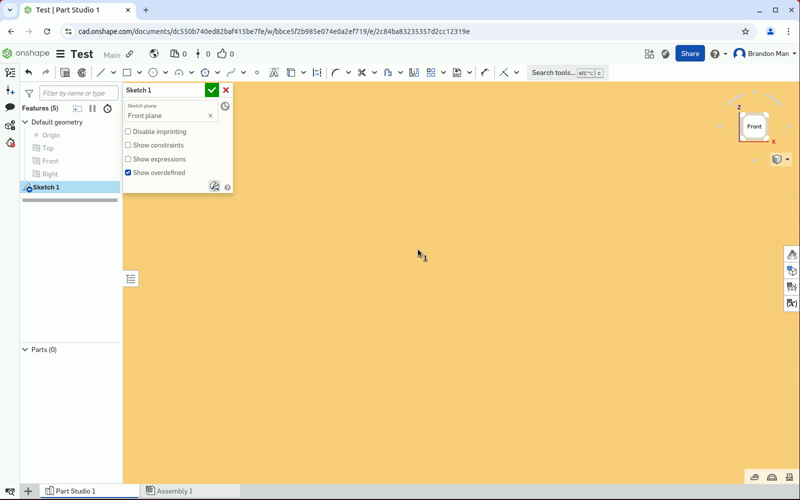
scroll(-6)
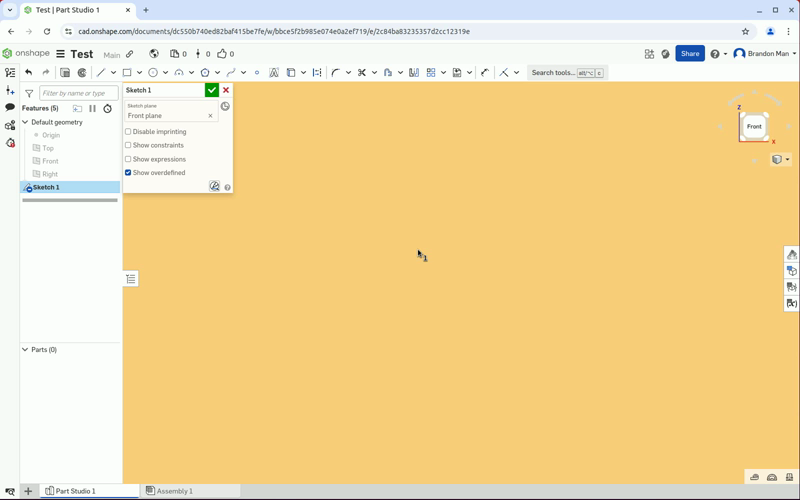
scroll(-6)
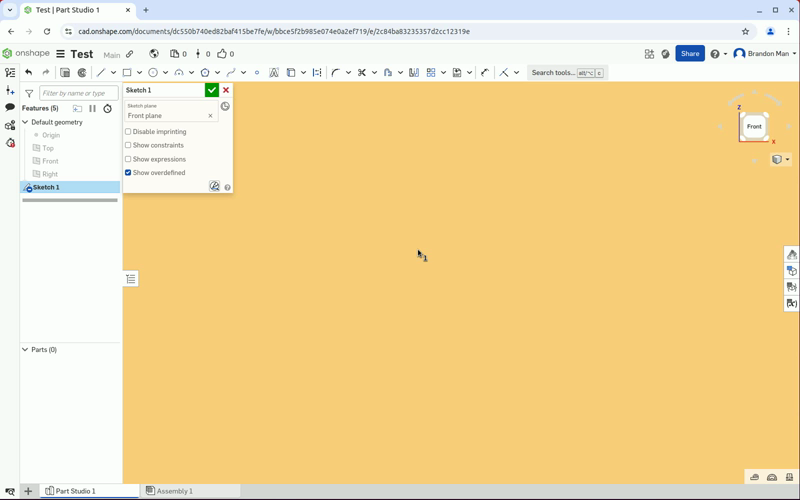
scroll(-6)
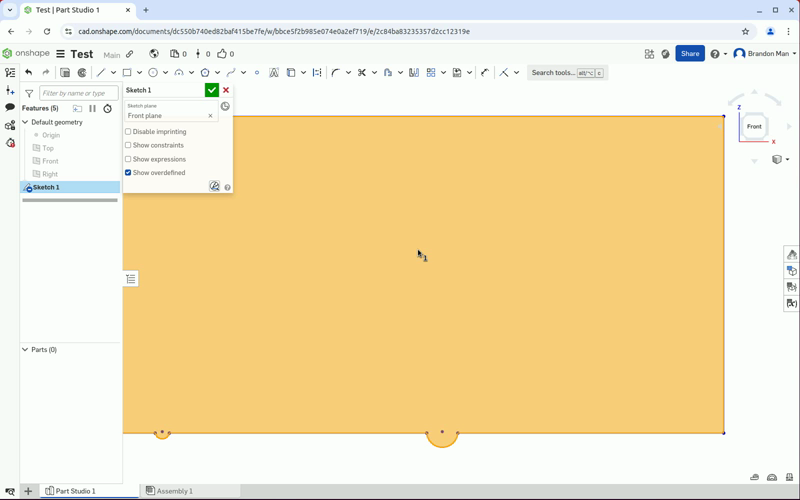
scroll(-6)
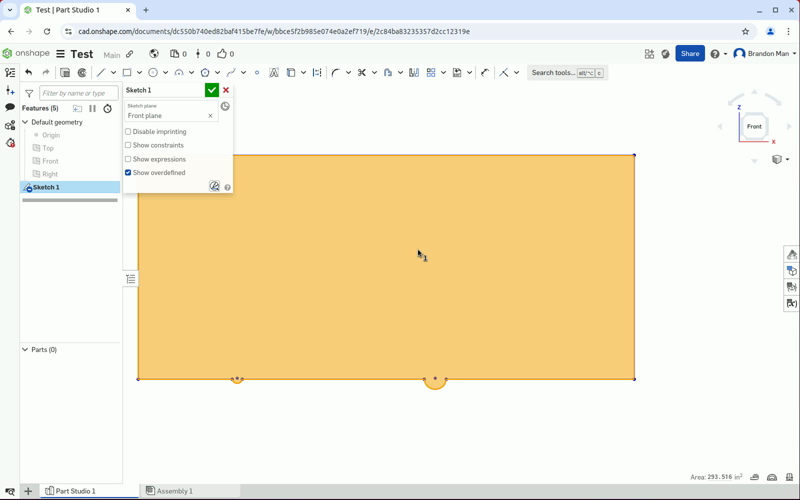
scroll(-6)
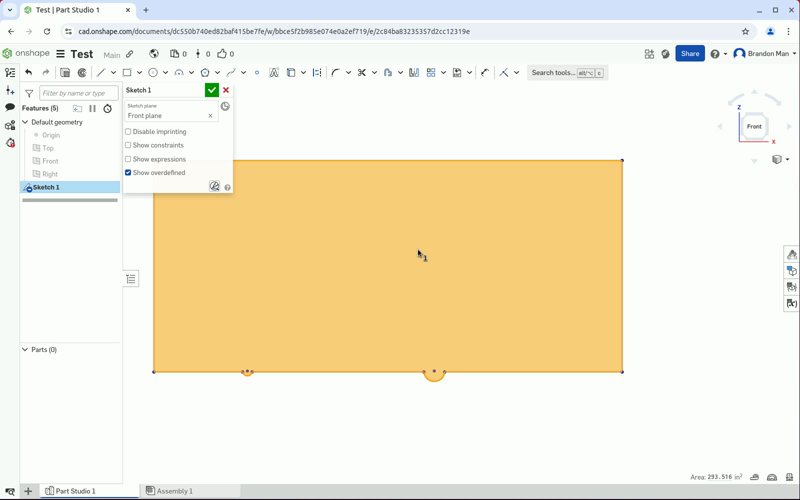
scroll(-6)
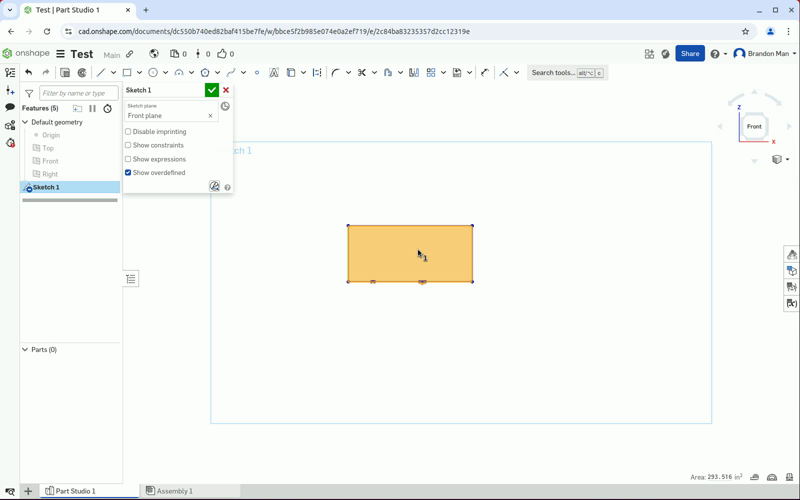
mouse_move(73, 352)
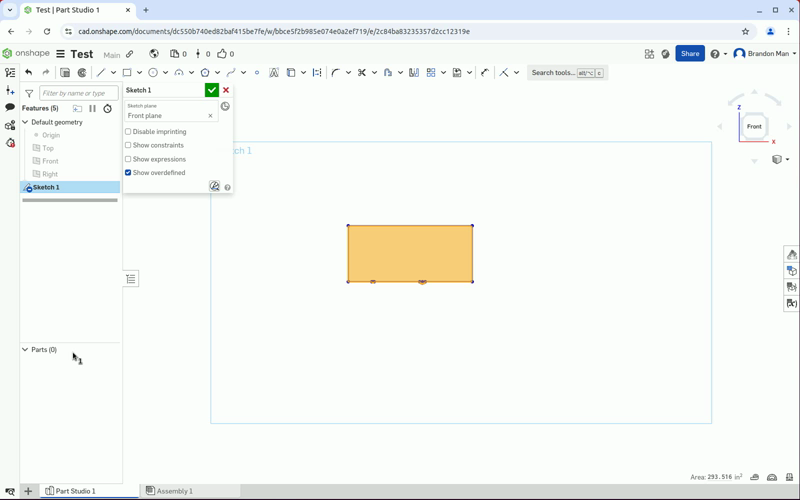
key(shift+y)
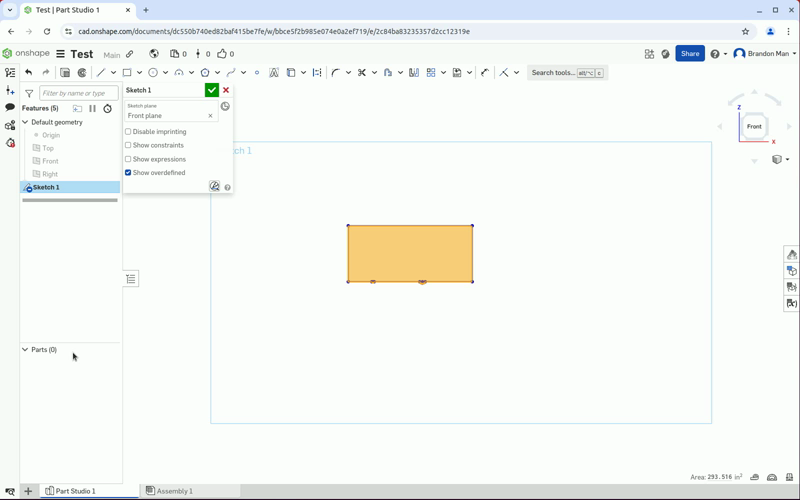
key(shift+e)
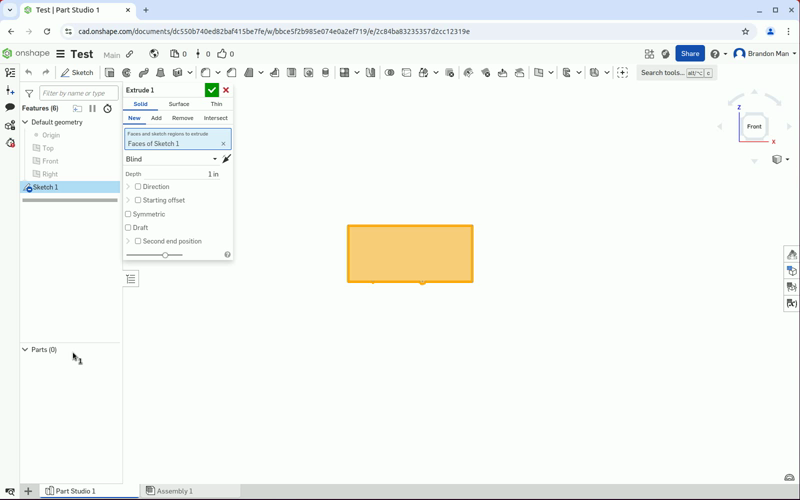
mouse_move(143, 106)
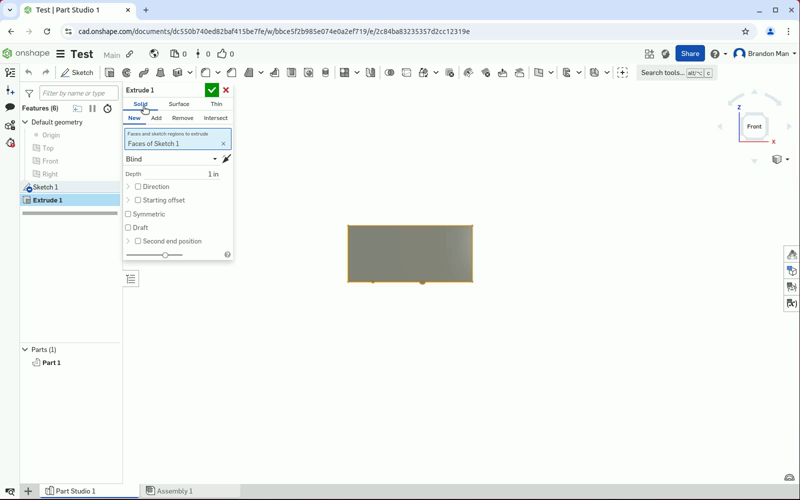
click(143, 106)
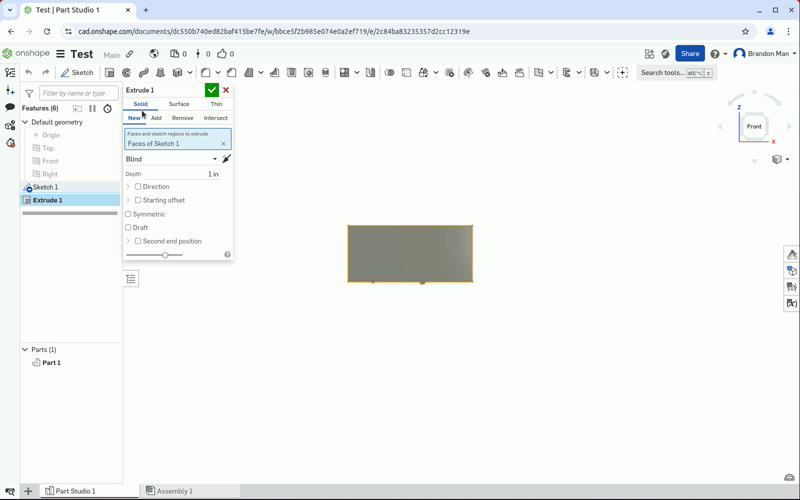
mouse_move(137, 120)
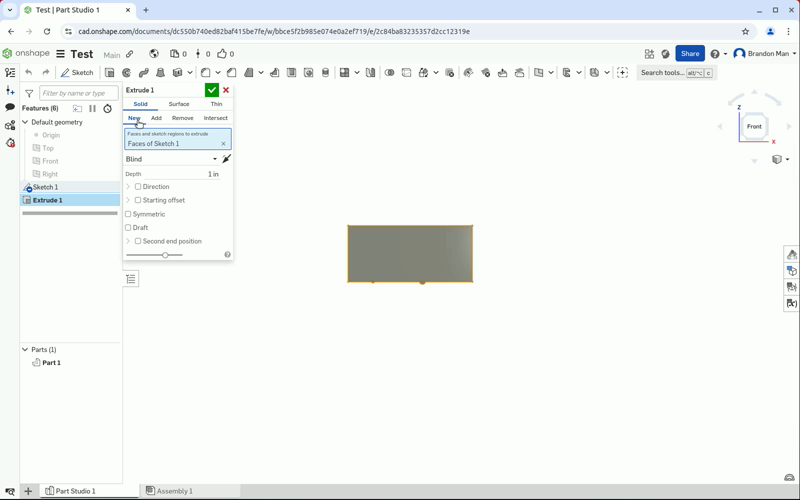
click(137, 120)
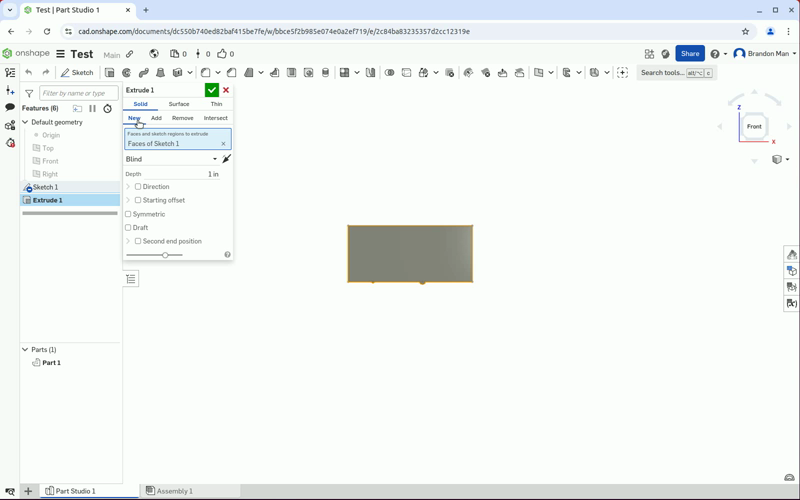
key(tab, 4)
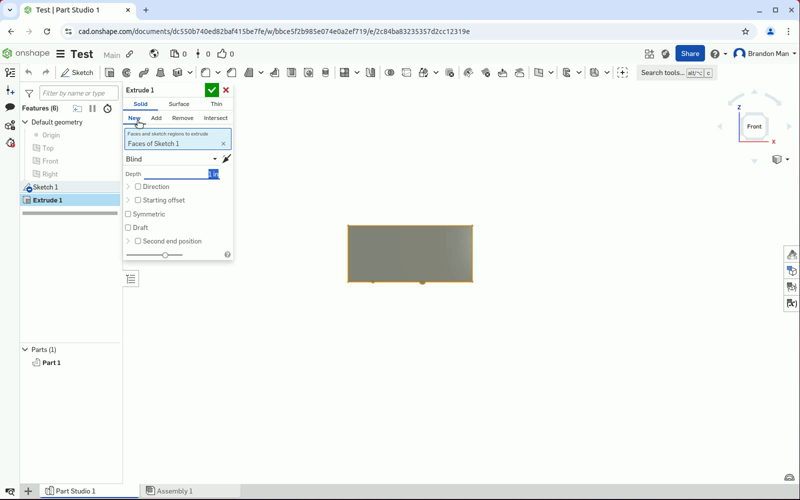
text(1.204)
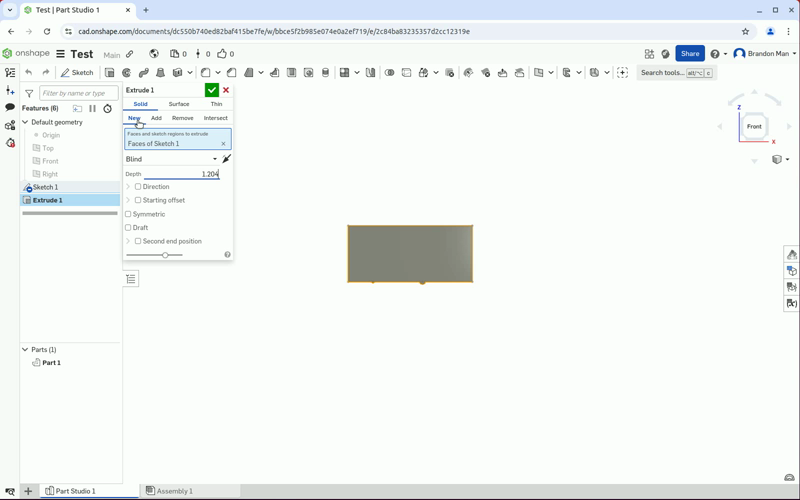
key(enter)
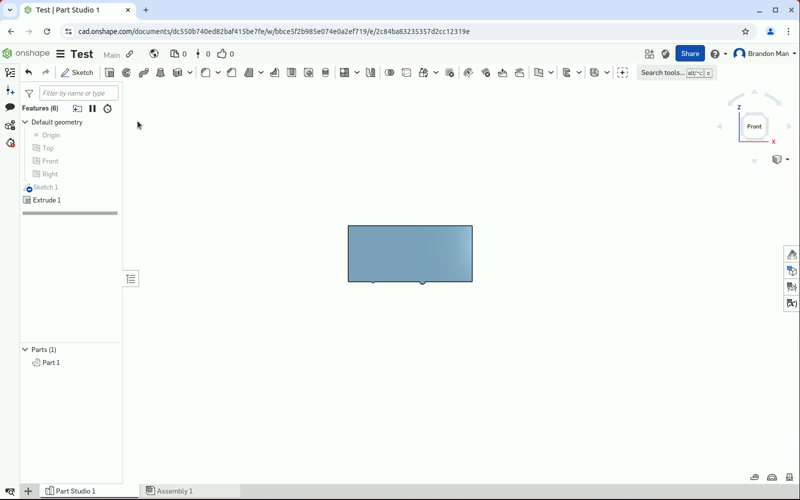
key(shift+h)
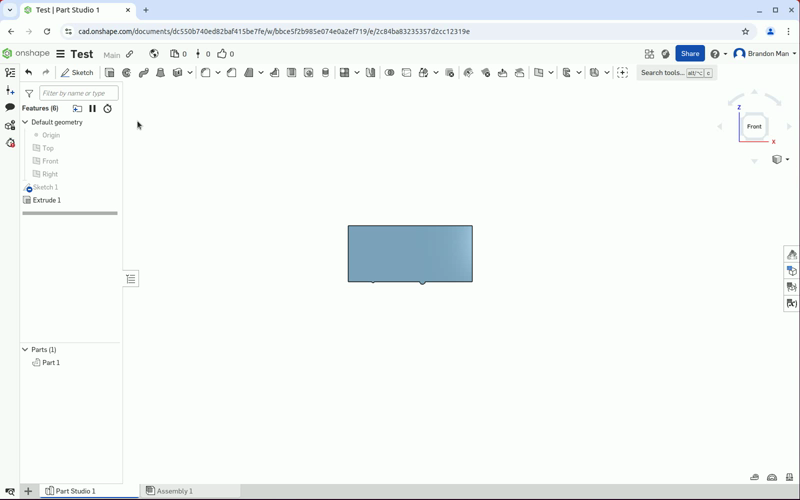
key(shift+h)
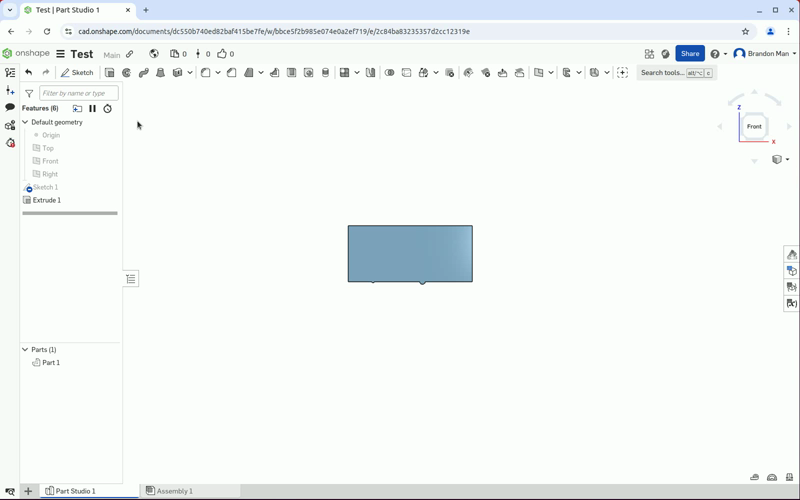
mouse_move(73, 189)
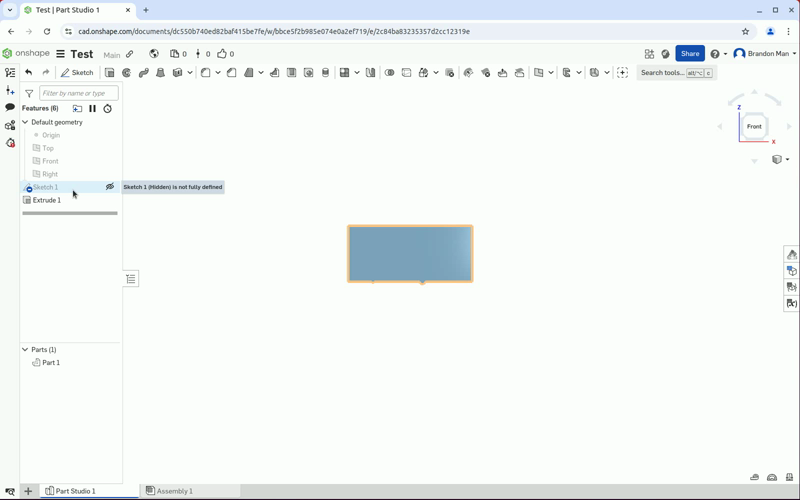
click(73, 189)
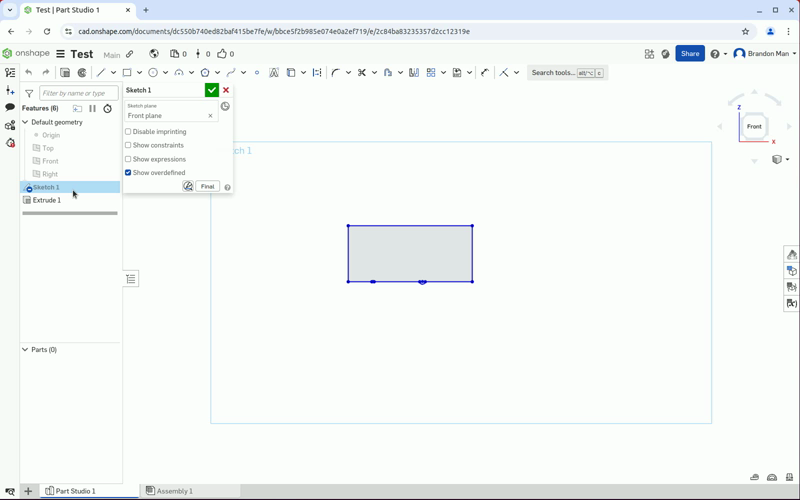
mouse_move(229, 92)
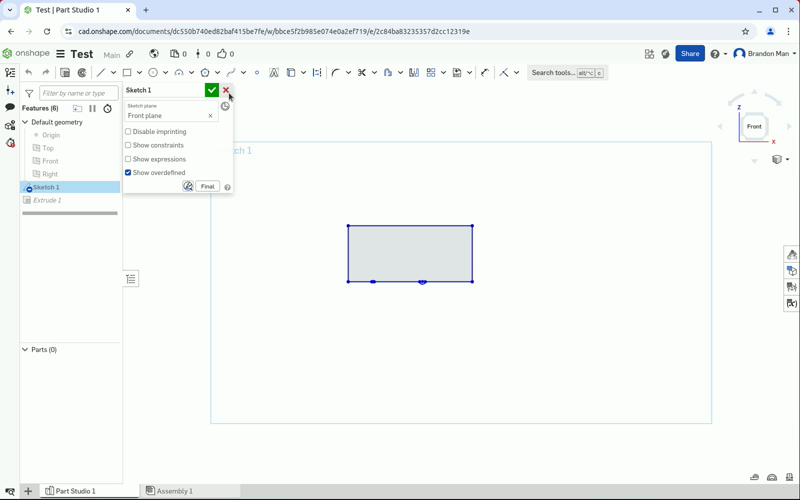
click(229, 92)
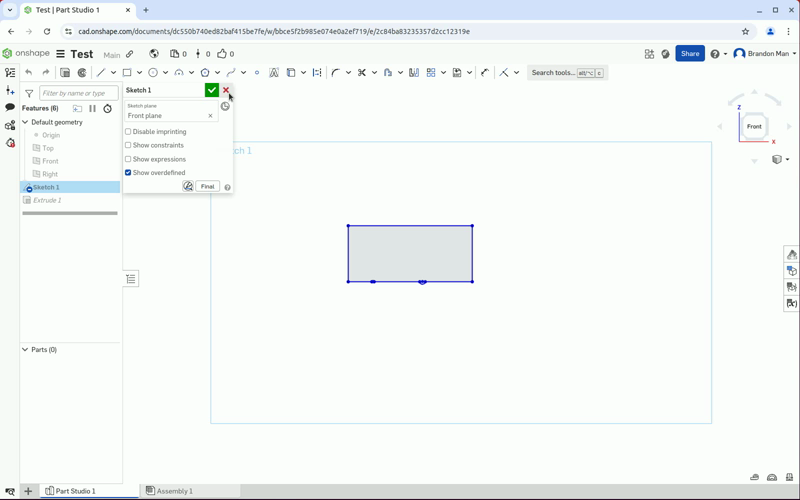
key(shift+s)
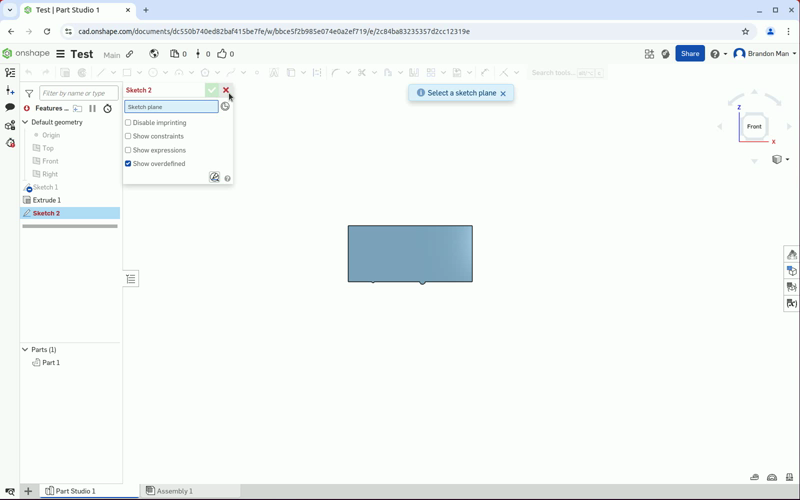
mouse_move(73, 163)
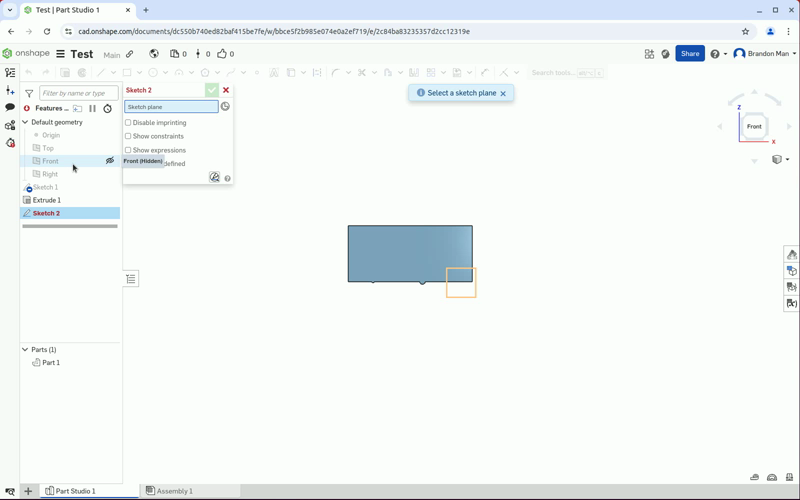
click(73, 163)
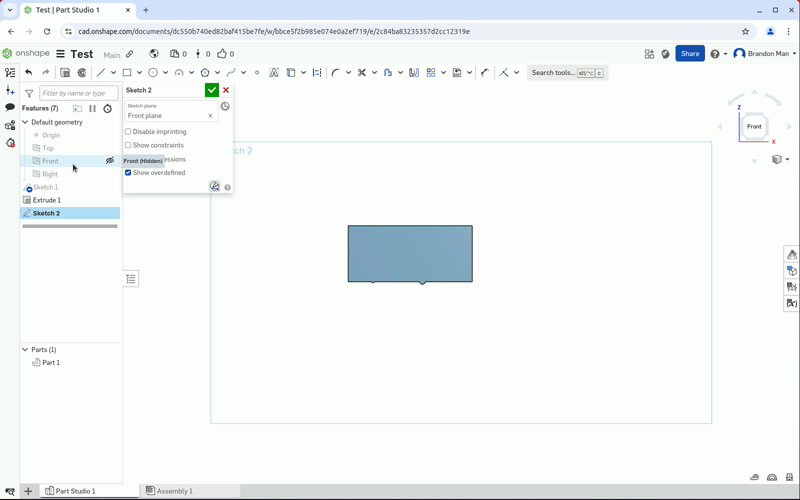
mouse_move(73, 352)
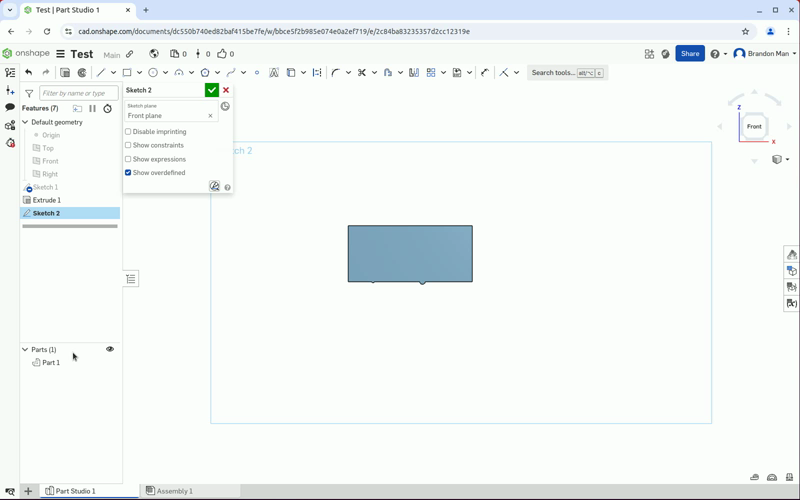
key(y)
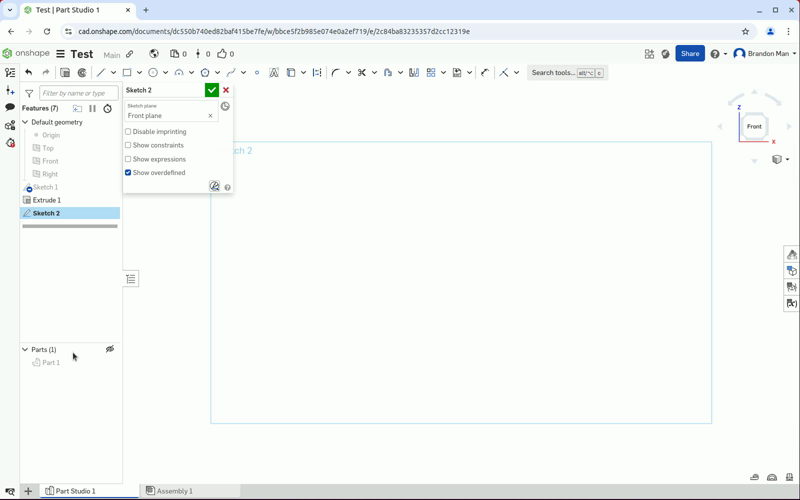
key(l)
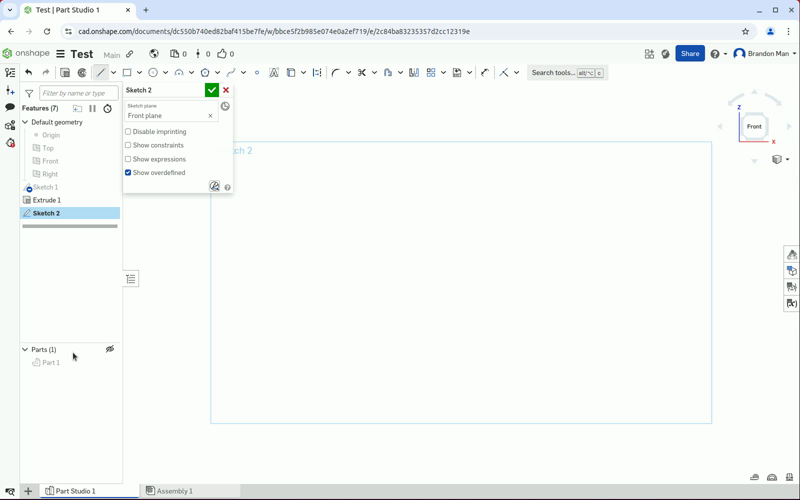
key_down(shift)
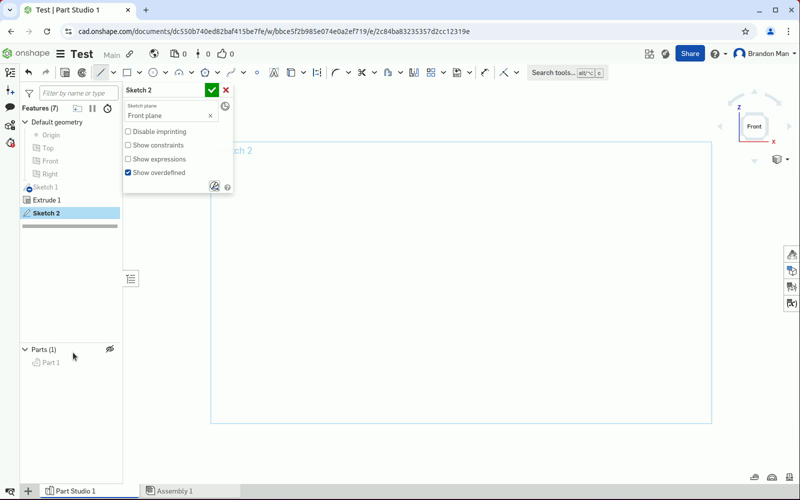
mouse_move(348, 337)
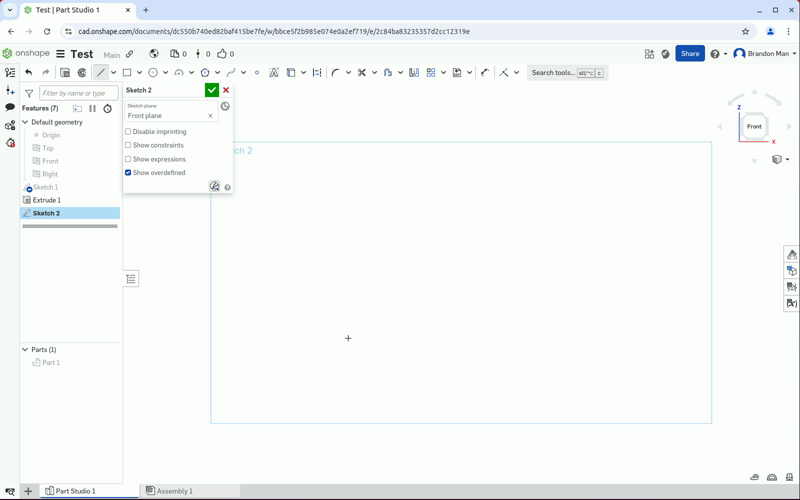
click(348, 337)
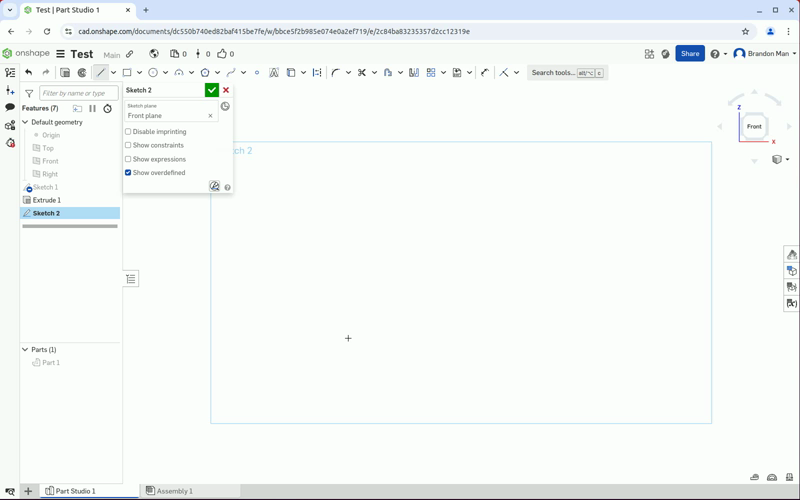
key_up(shift)
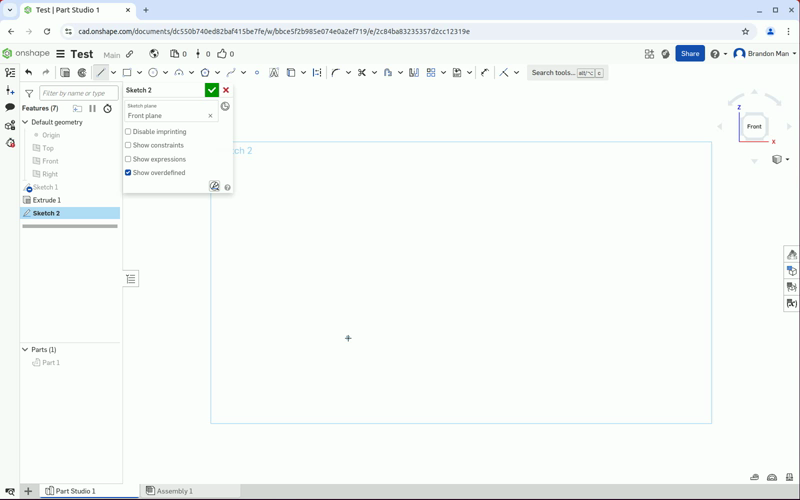
key_down(shift)
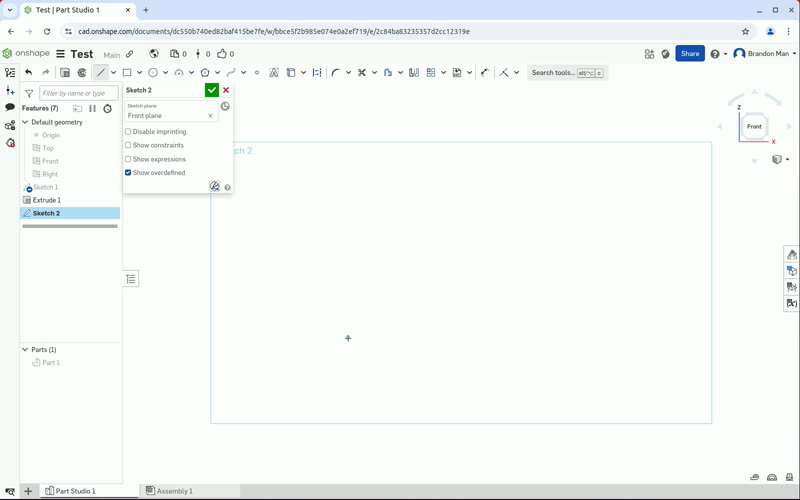
mouse_move(472, 338)
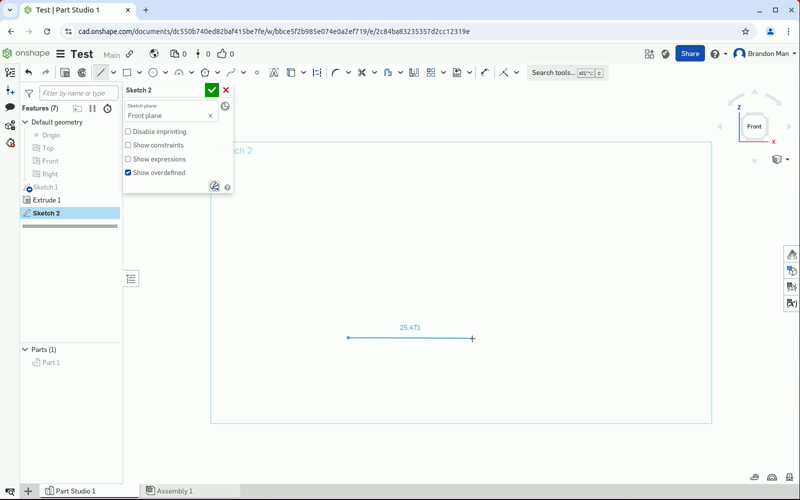
click(472, 338)
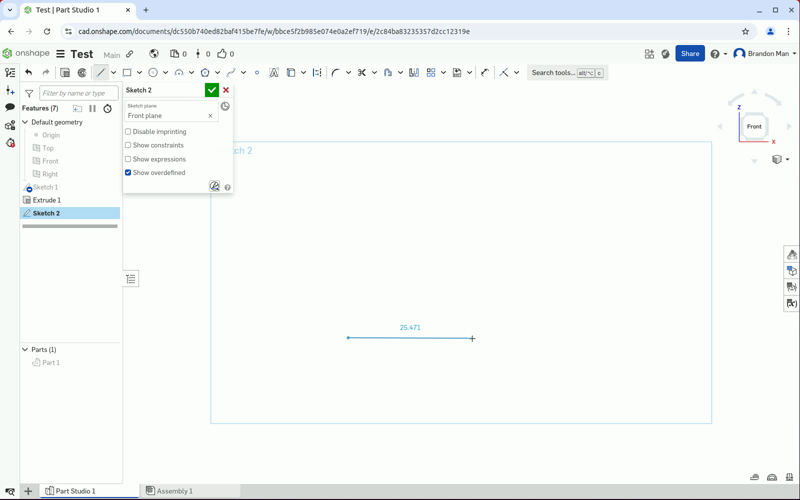
key_up(shift)
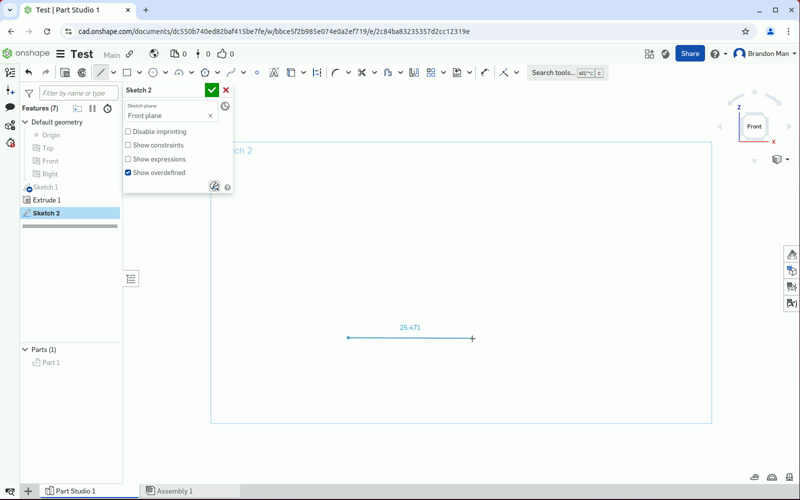
key_down(shift)
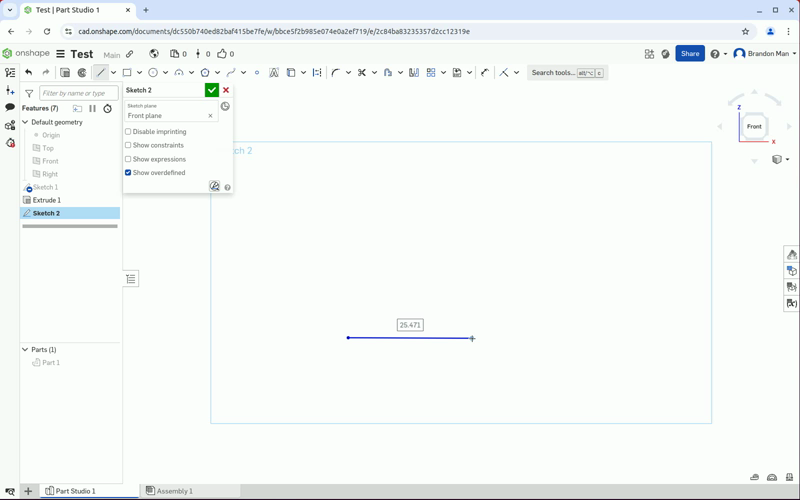
mouse_move(502, 338)
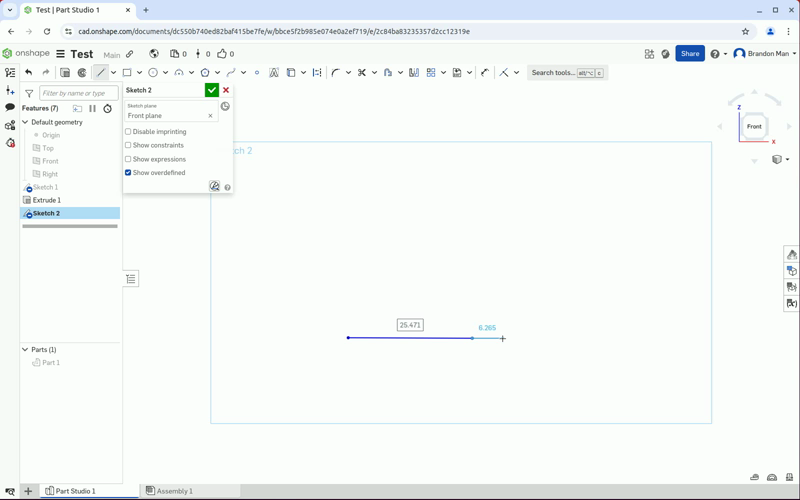
mouse_move(472, 281)
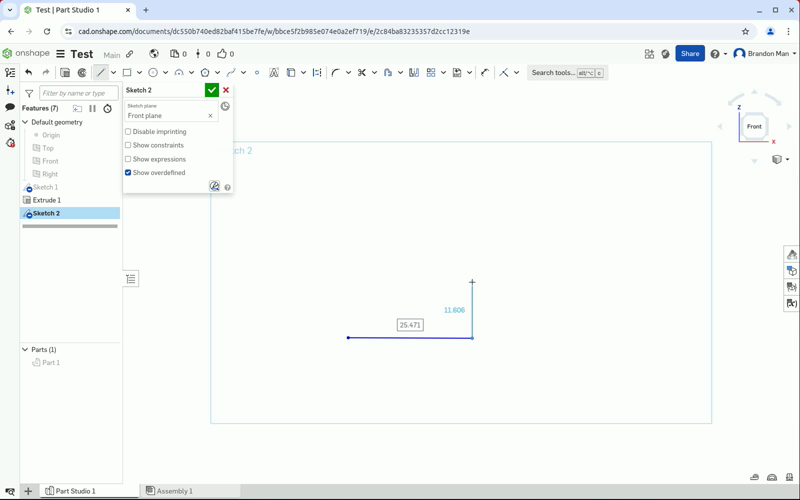
click(472, 281)
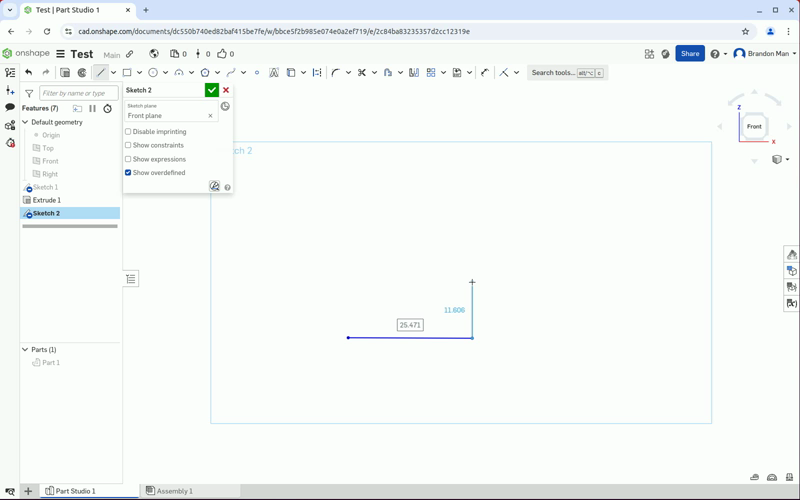
key_up(shift)
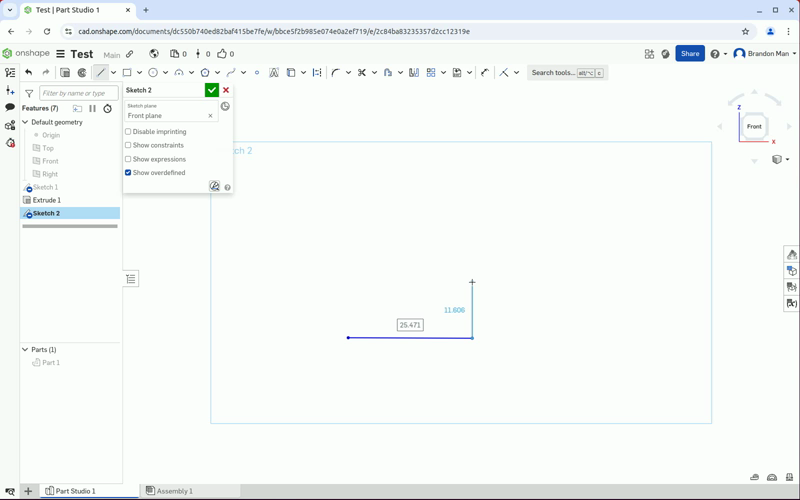
key_down(shift)
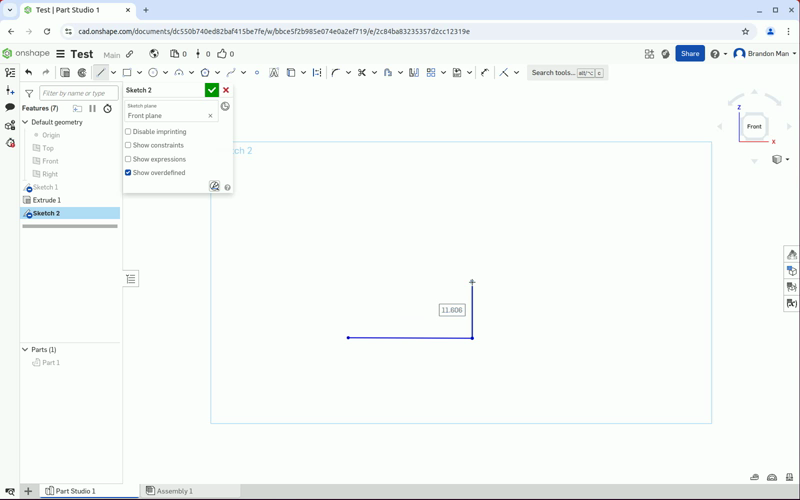
mouse_move(502, 281)
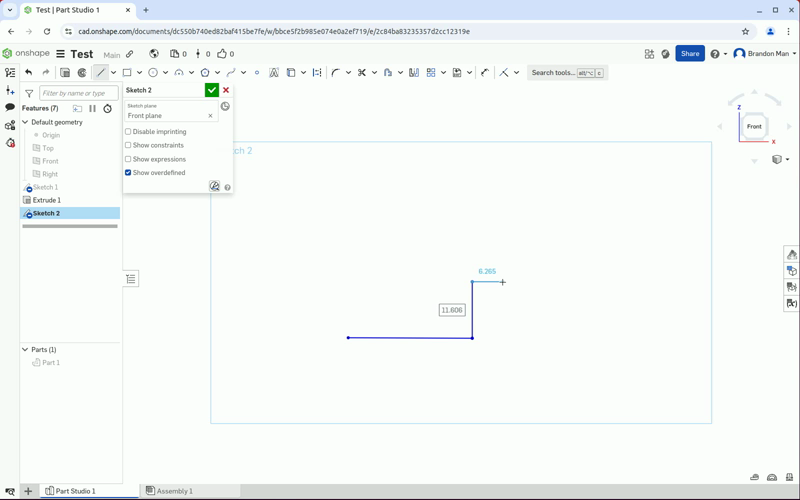
mouse_move(425, 281)
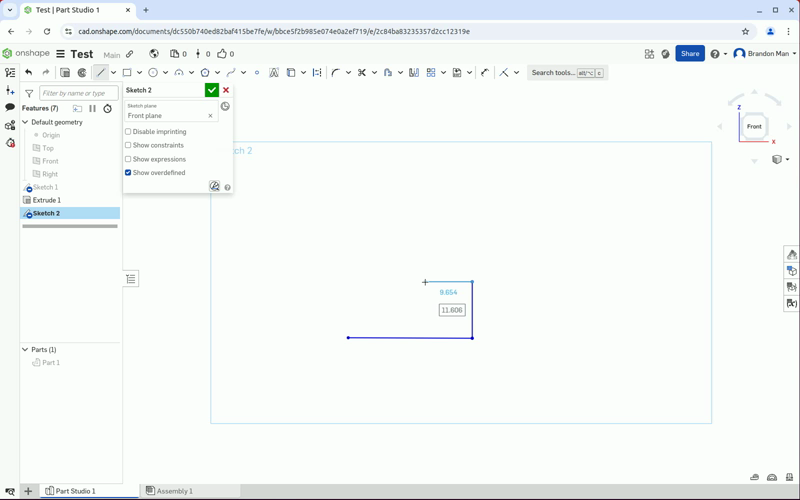
click(425, 281)
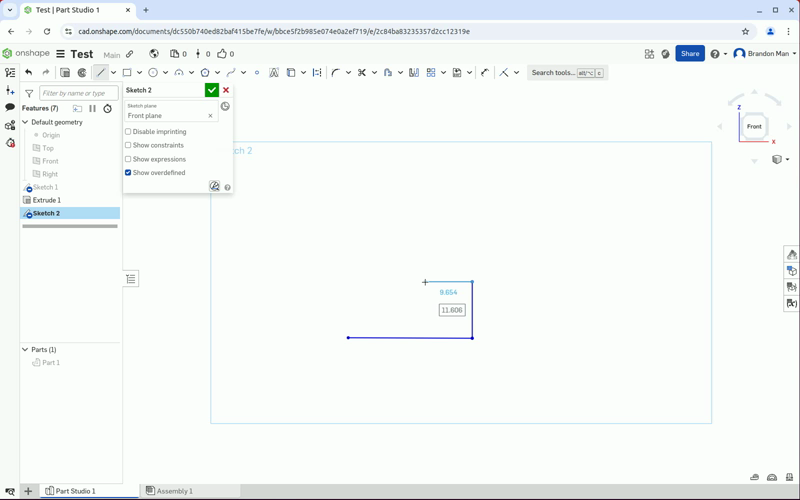
key_up(shift)
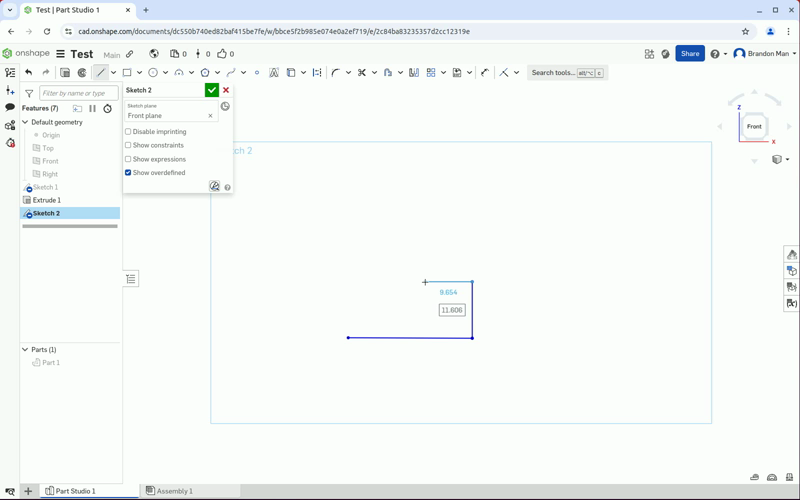
key(esc)
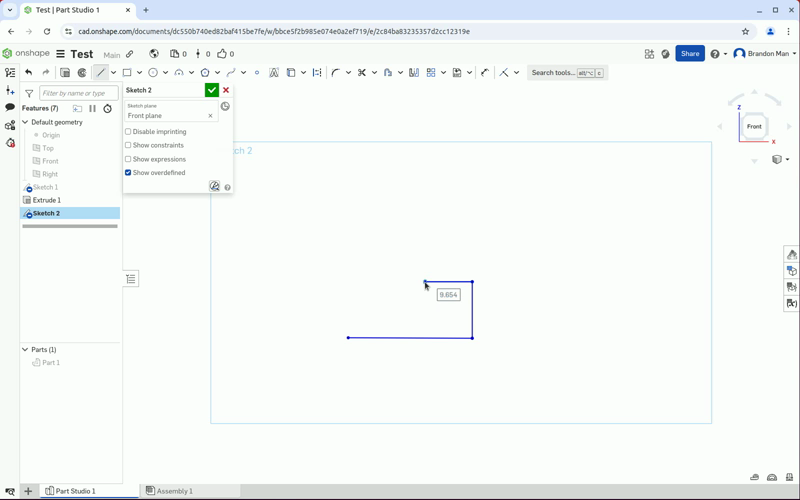
key(a)
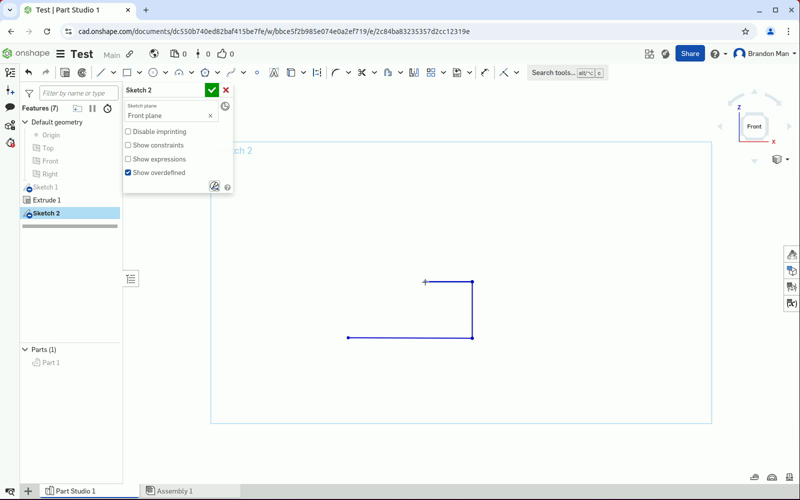
mouse_move(425, 281)
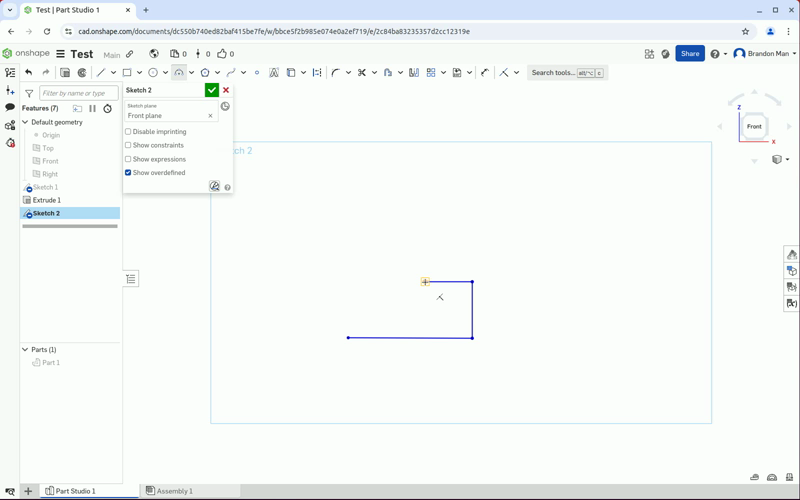
click(425, 281)
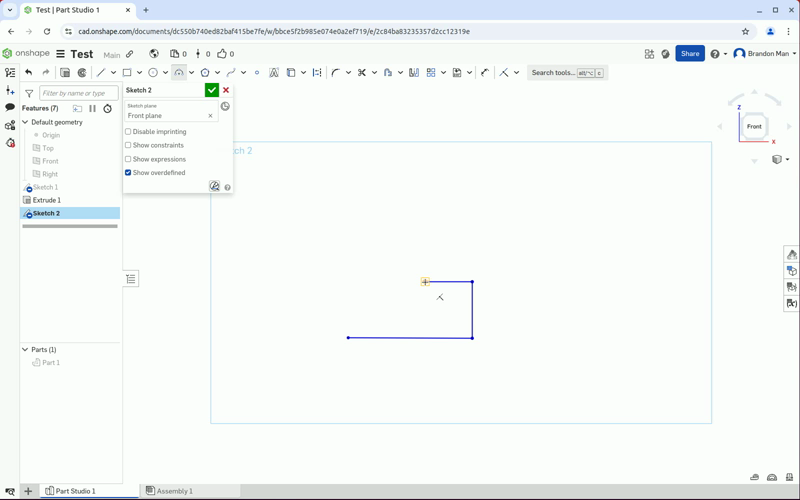
key_down(shift)
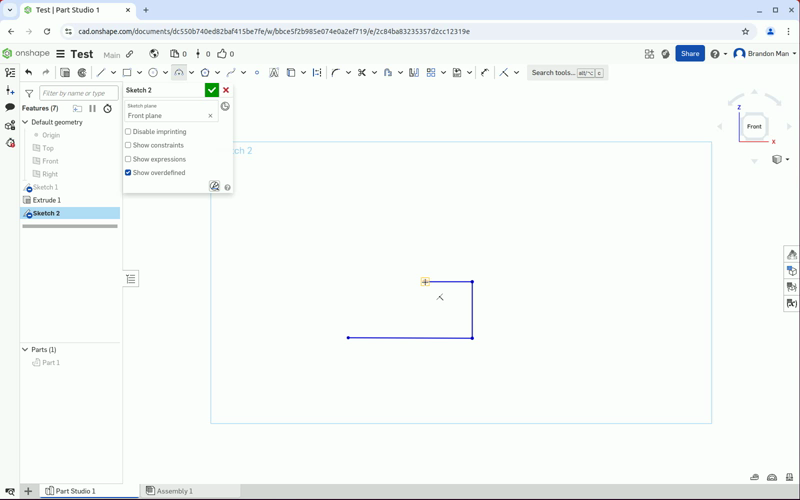
mouse_move(419, 281)
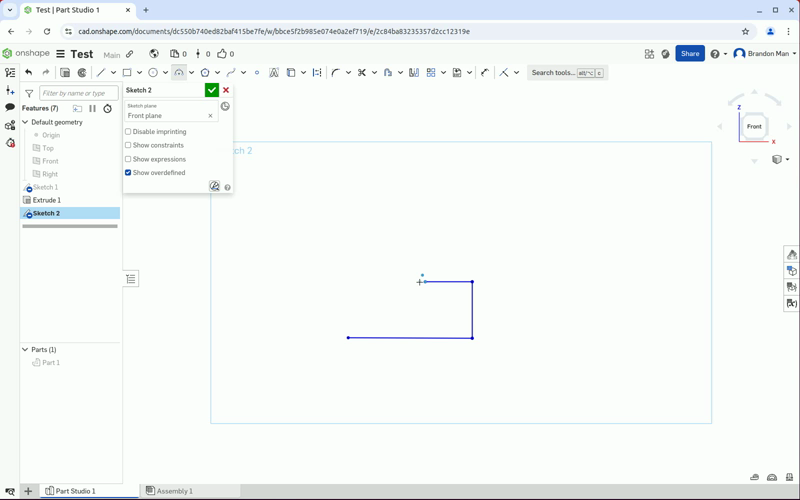
scroll(6)
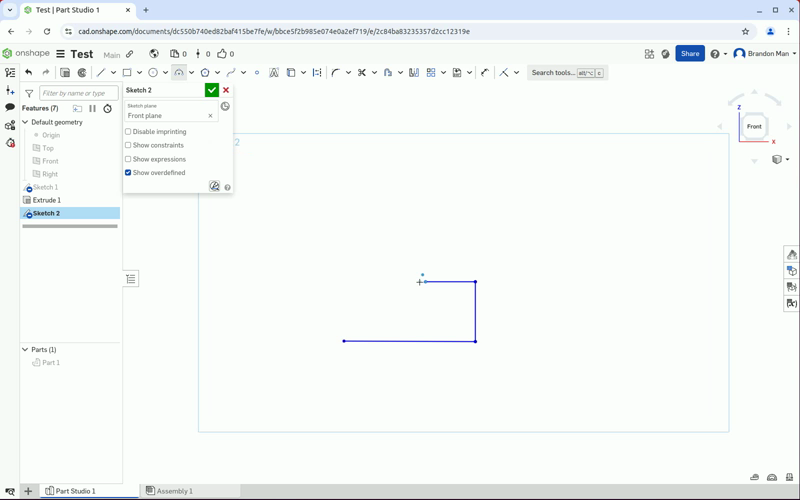
scroll(6)
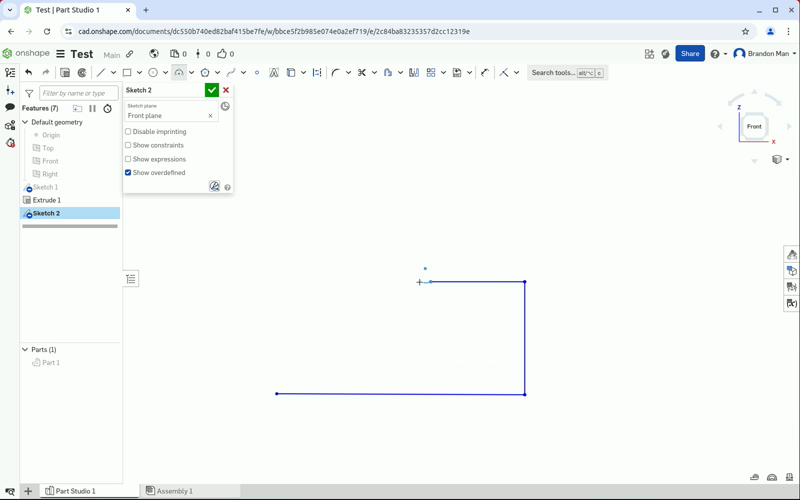
scroll(6)
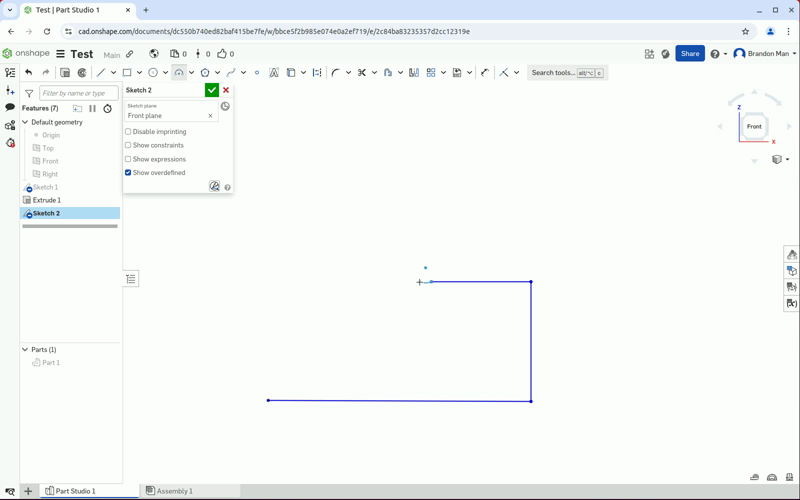
scroll(6)
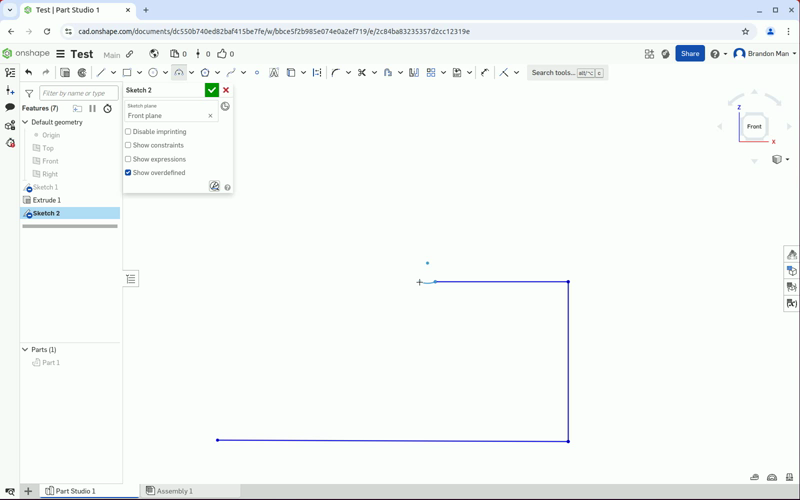
scroll(6)
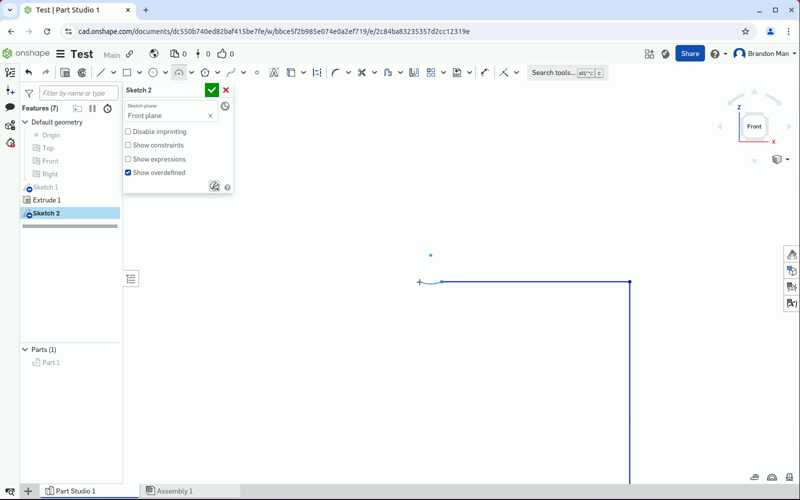
scroll(6)
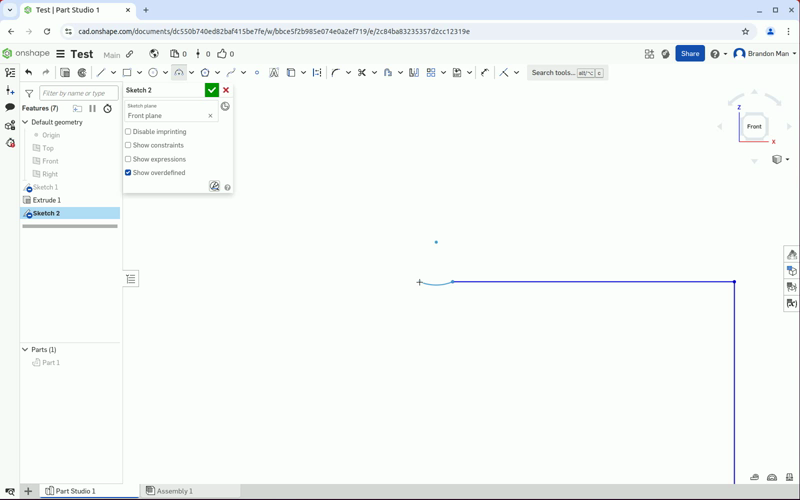
scroll(6)
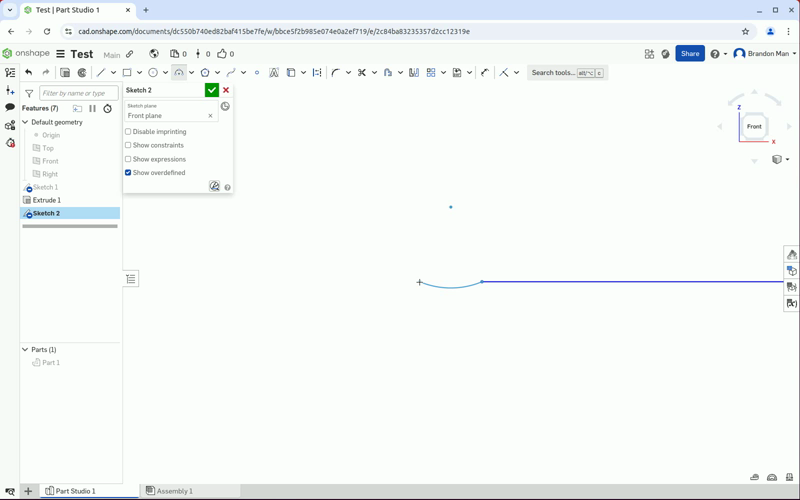
click(419, 281)
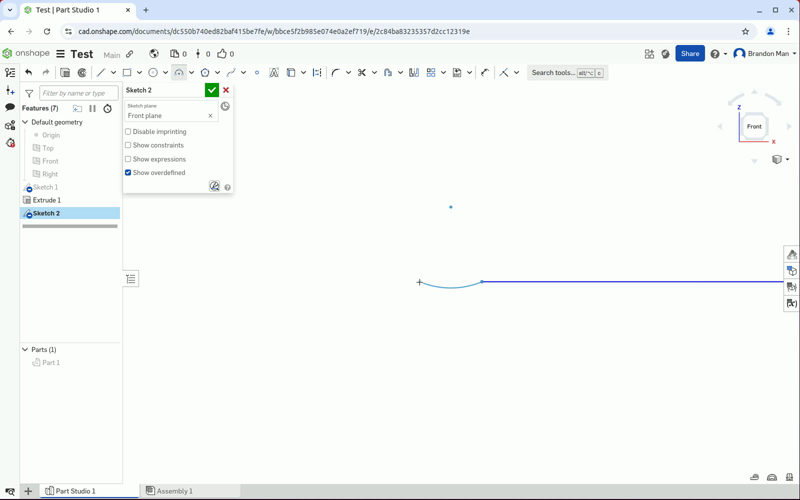
scroll(-6)
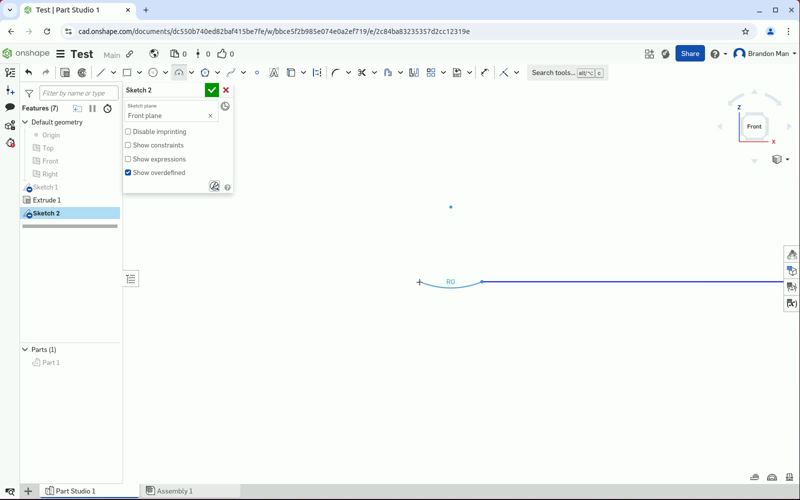
scroll(-6)
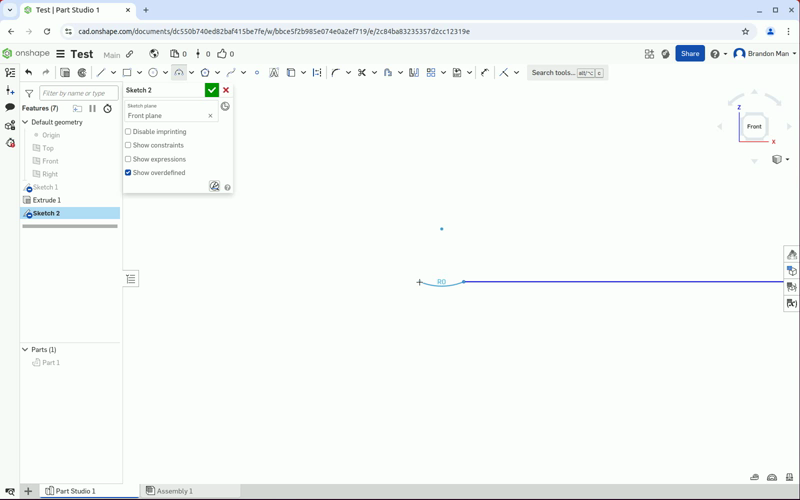
scroll(-6)
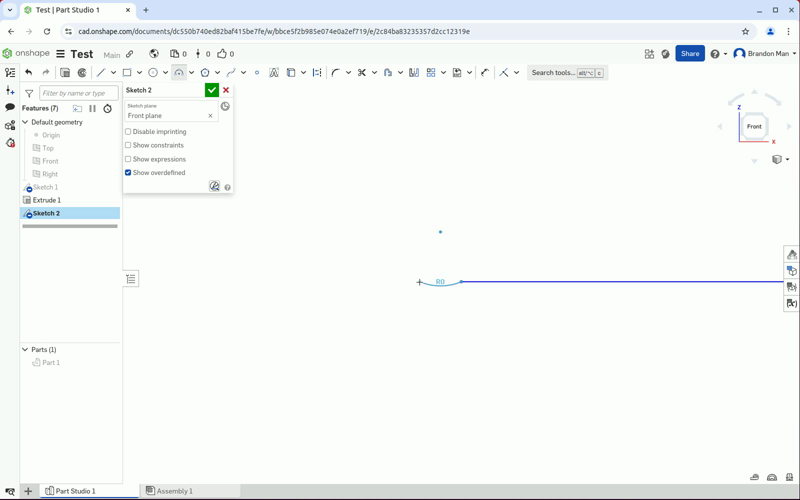
scroll(-6)
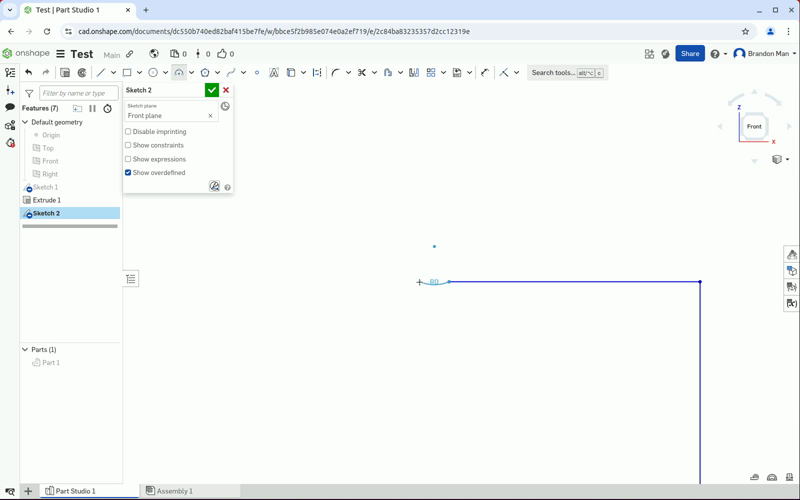
scroll(-6)
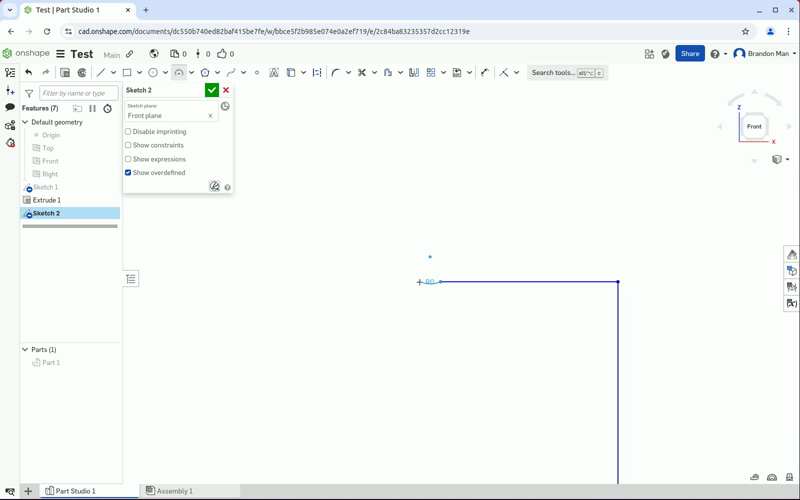
scroll(-6)
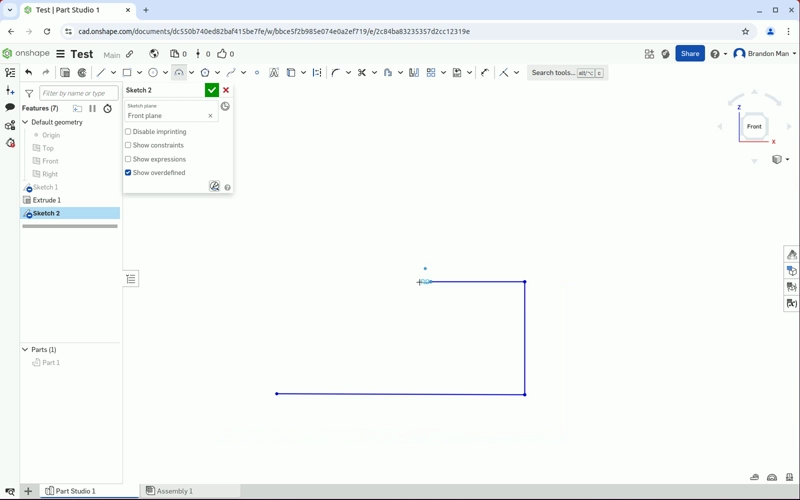
scroll(-6)
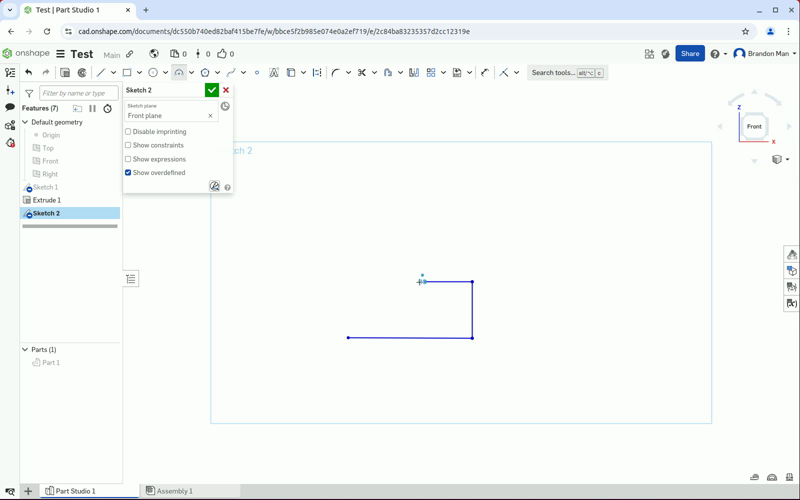
mouse_move(422, 284)
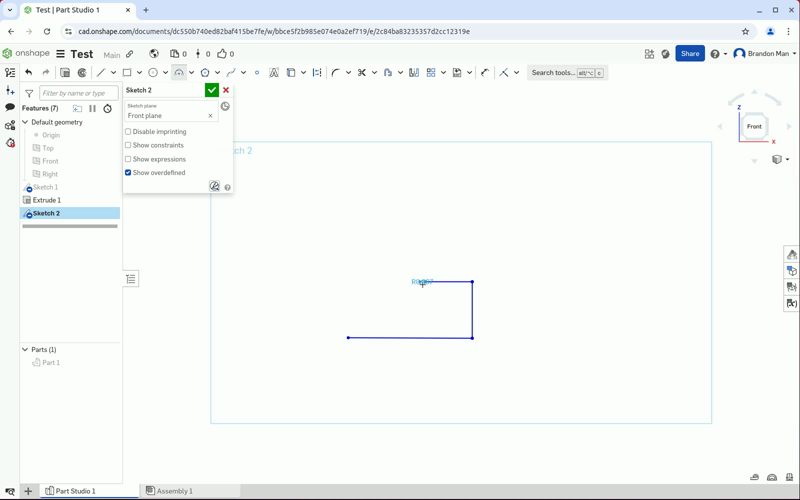
scroll(6)
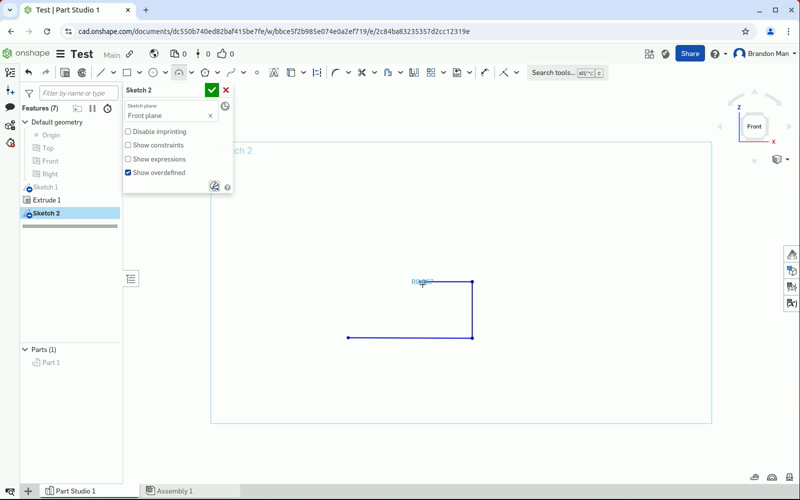
scroll(6)
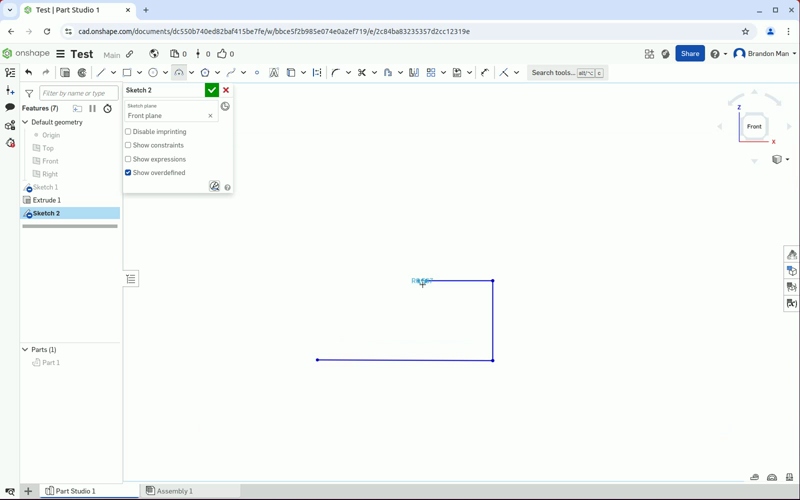
scroll(6)
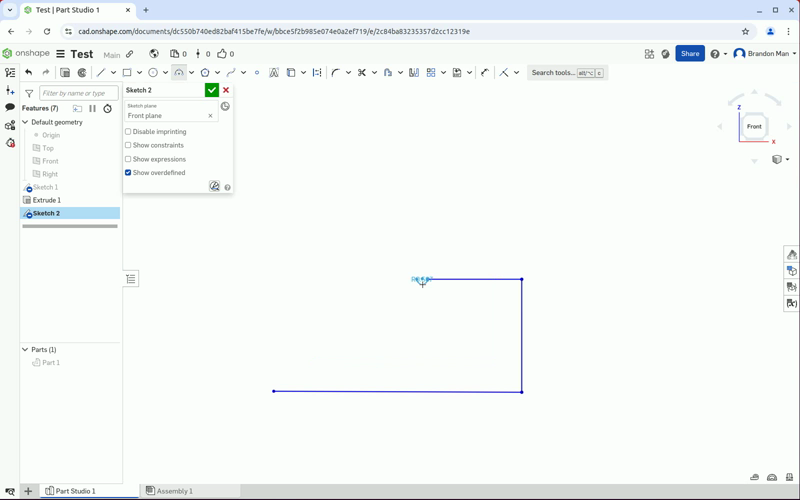
scroll(6)
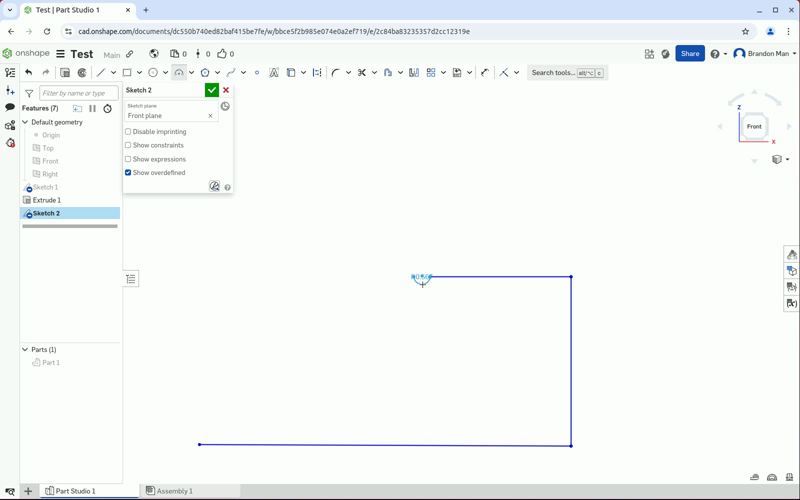
scroll(6)
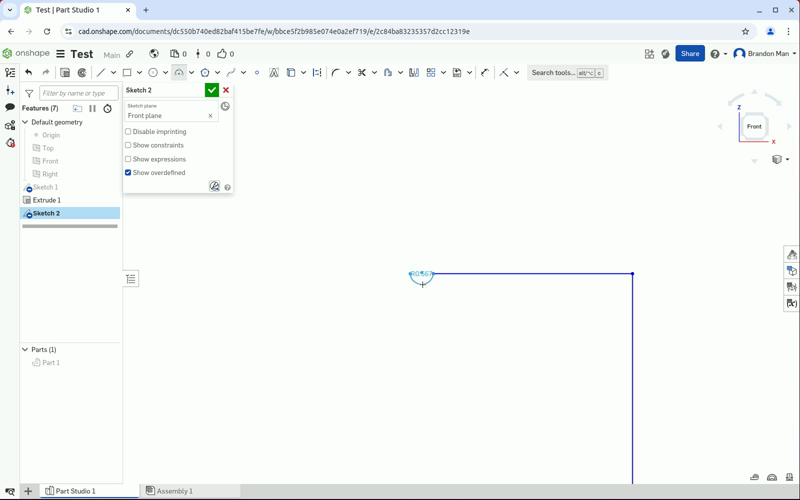
scroll(6)
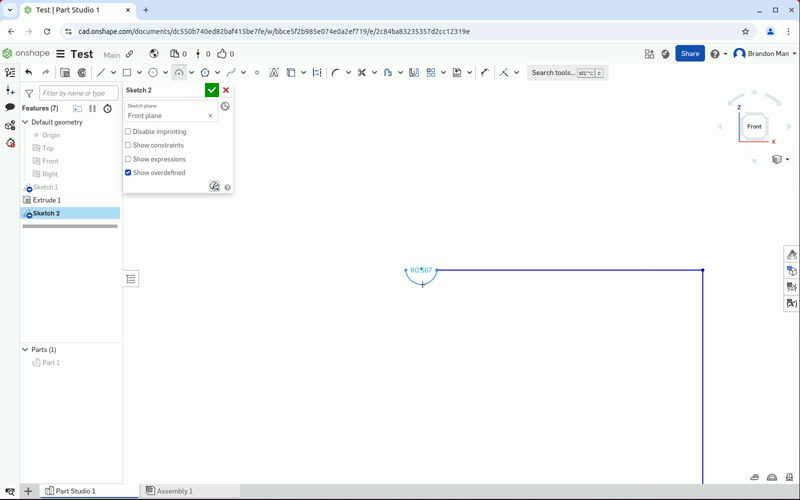
scroll(6)
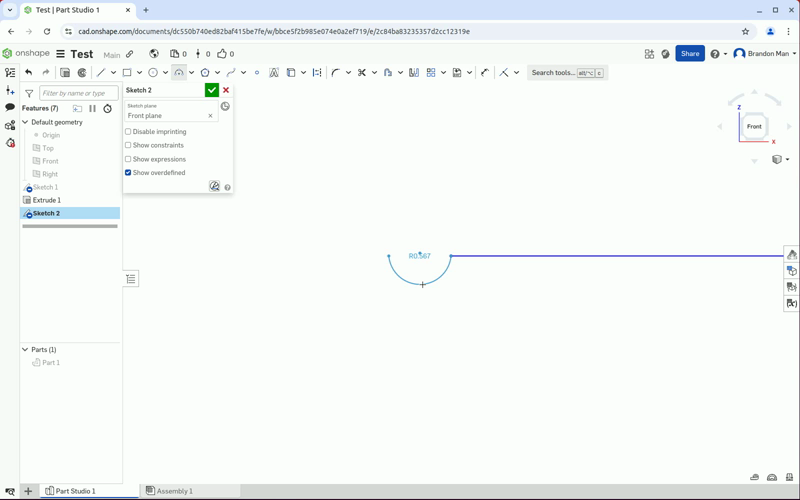
click(422, 284)
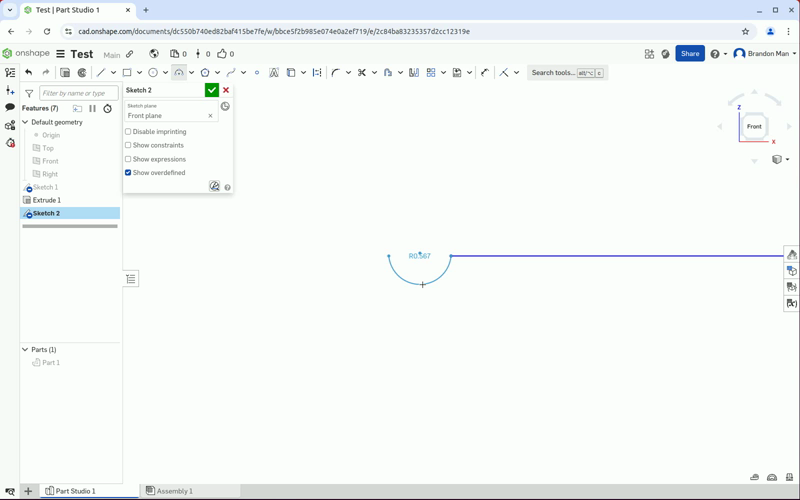
scroll(-6)
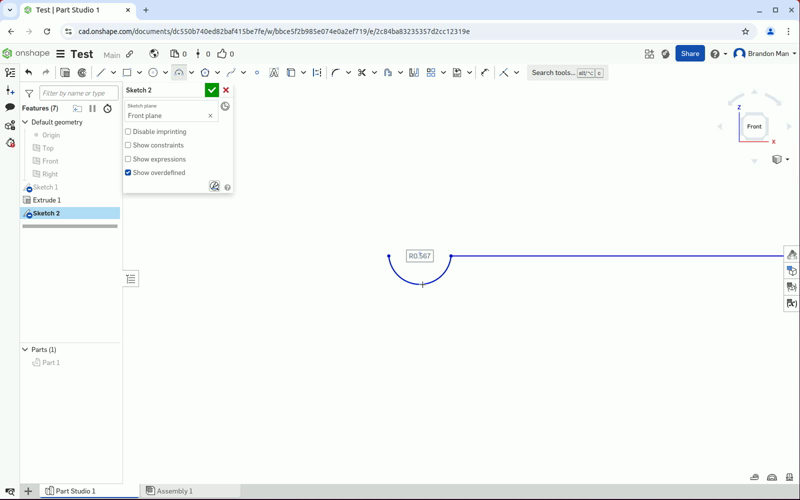
scroll(-6)
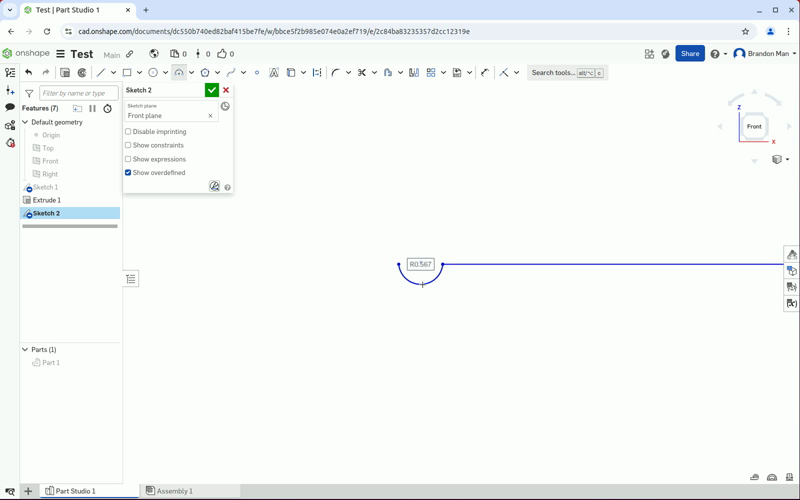
scroll(-6)
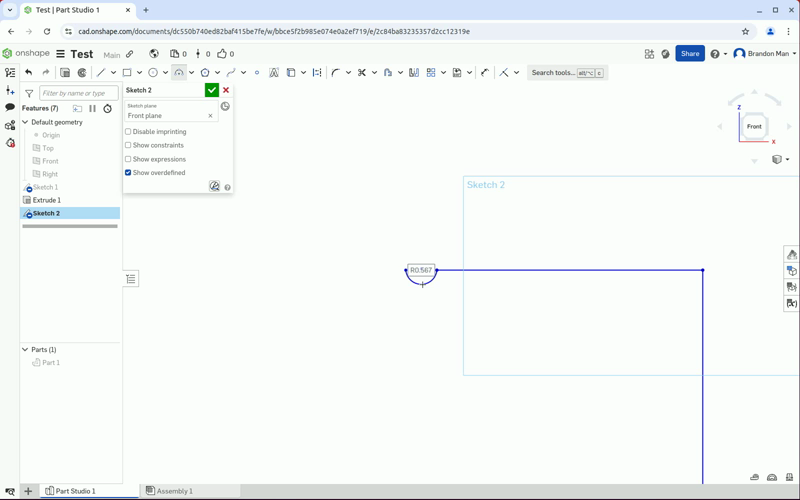
scroll(-6)
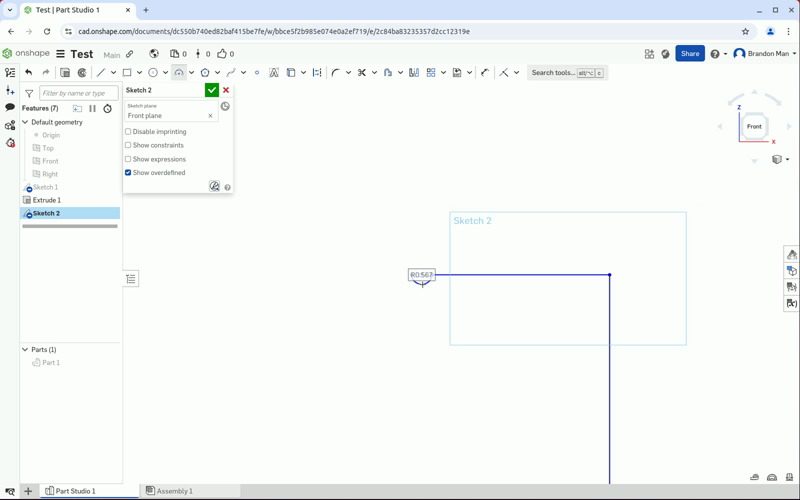
scroll(-6)
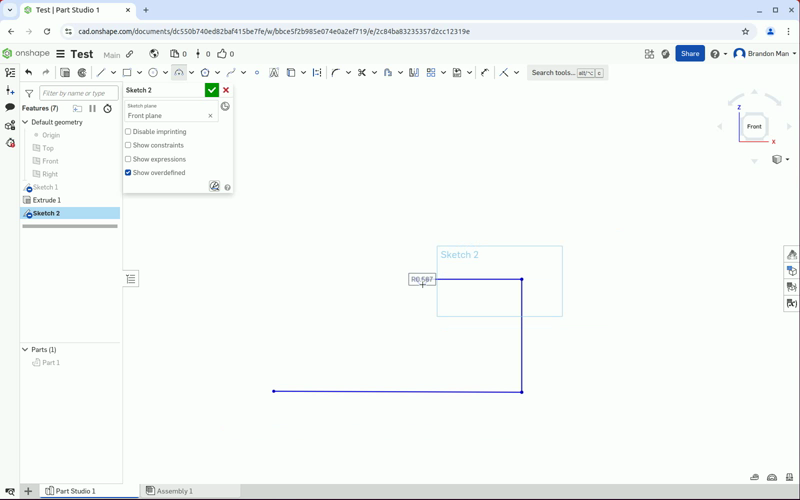
scroll(-6)
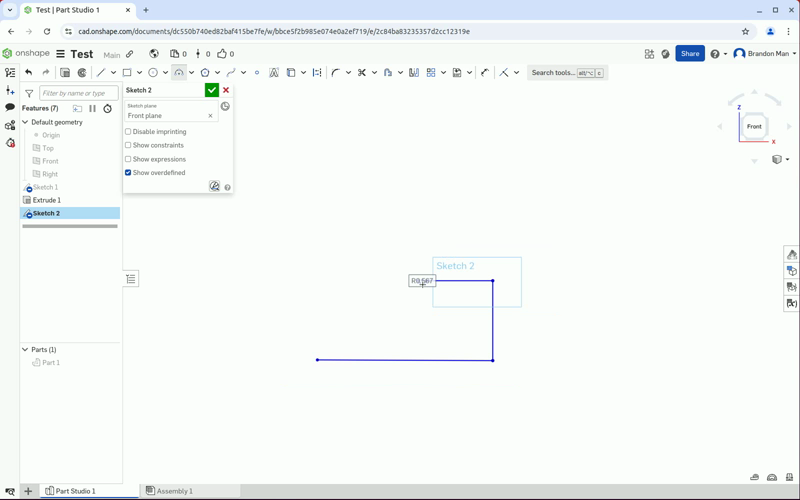
scroll(-6)
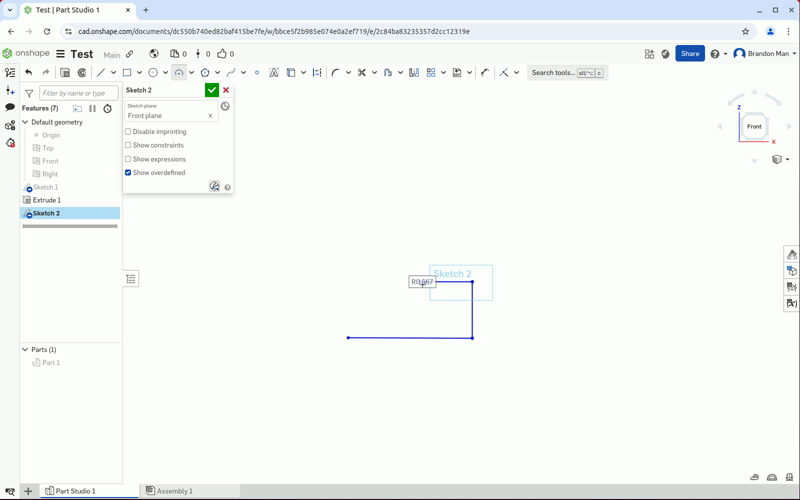
key_up(shift)
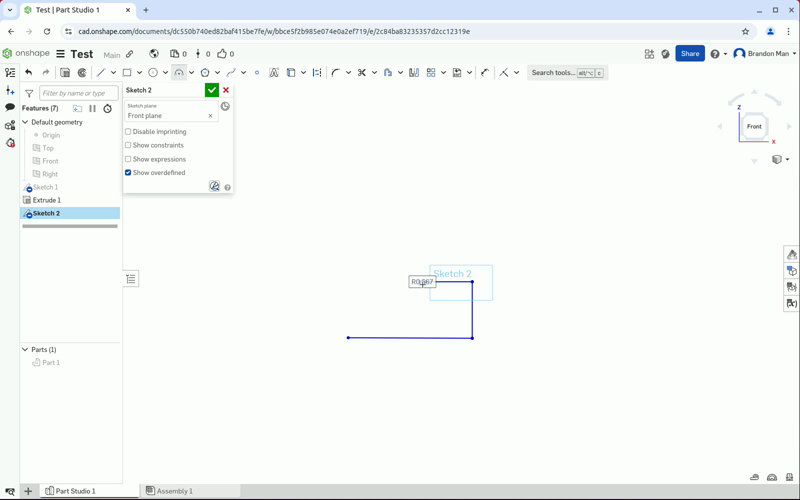
key(esc)
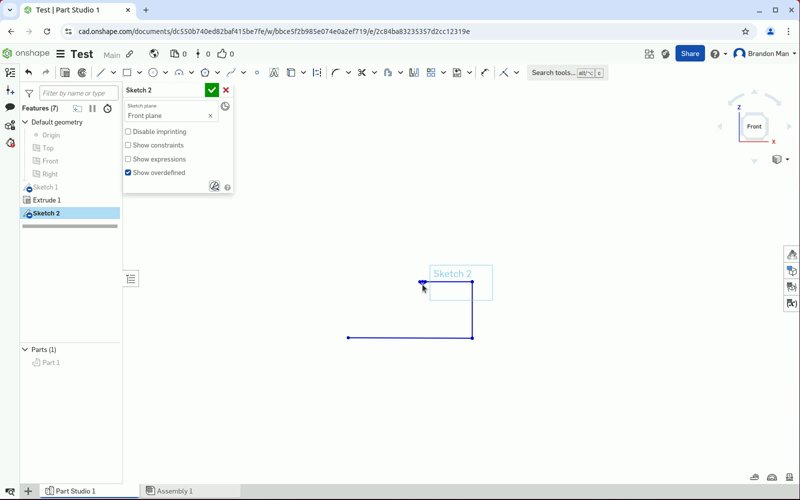
key(l)
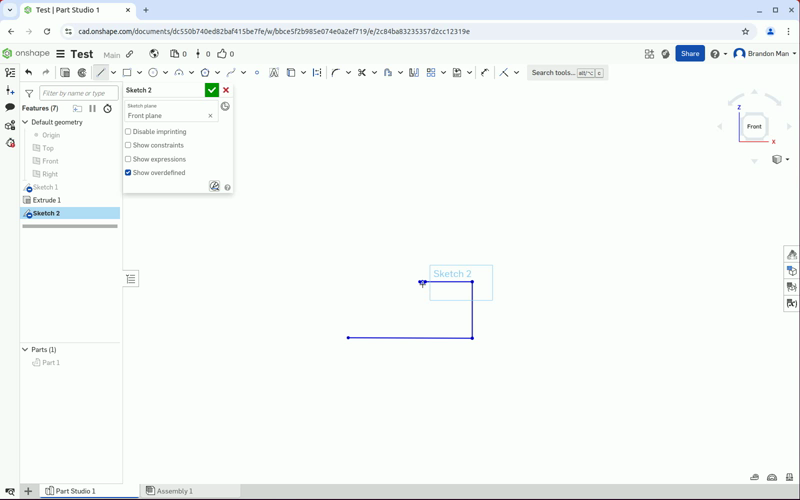
mouse_move(419, 281)
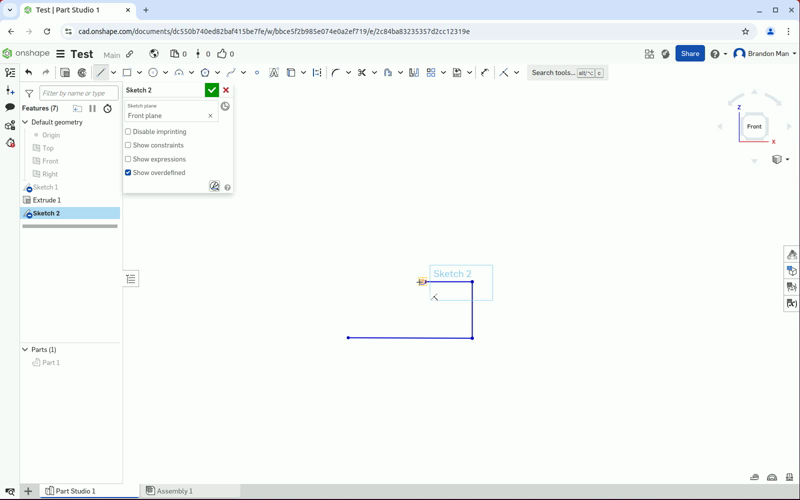
scroll(6)
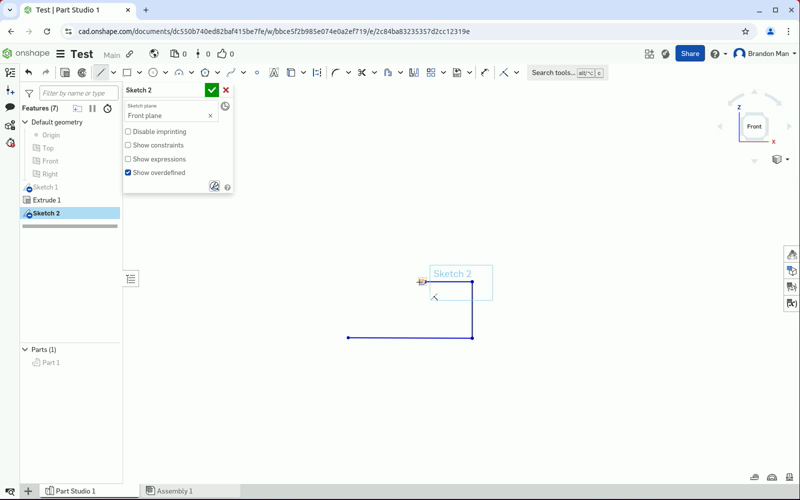
scroll(6)
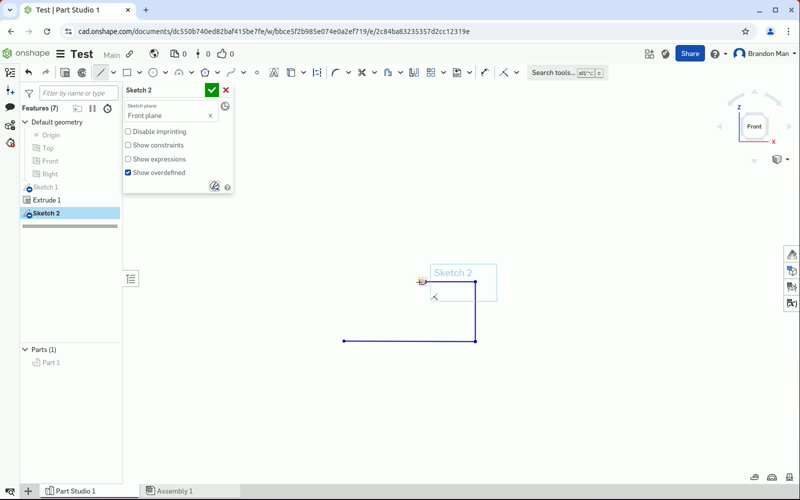
scroll(6)
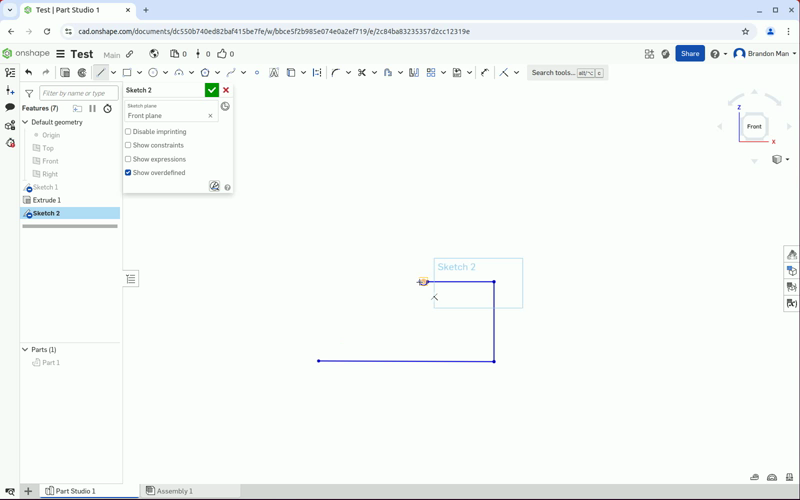
scroll(6)
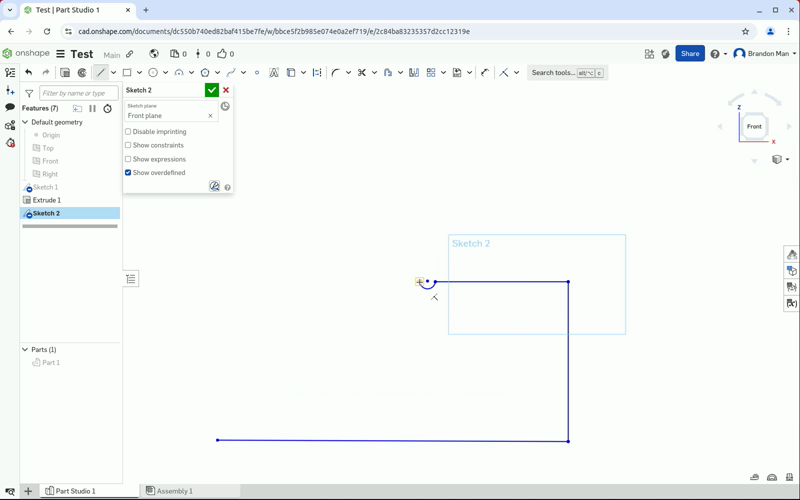
scroll(6)
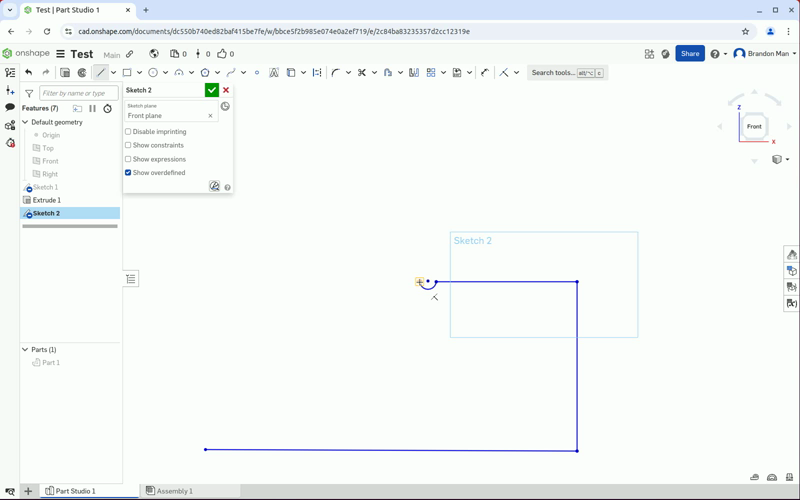
scroll(6)
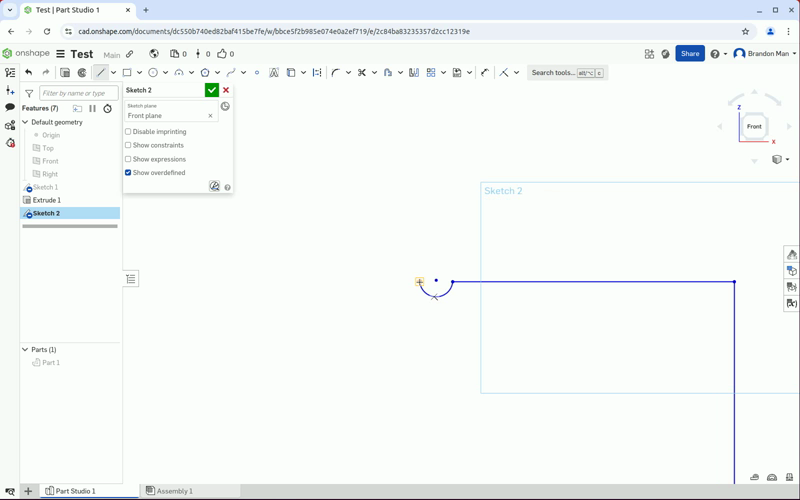
scroll(6)
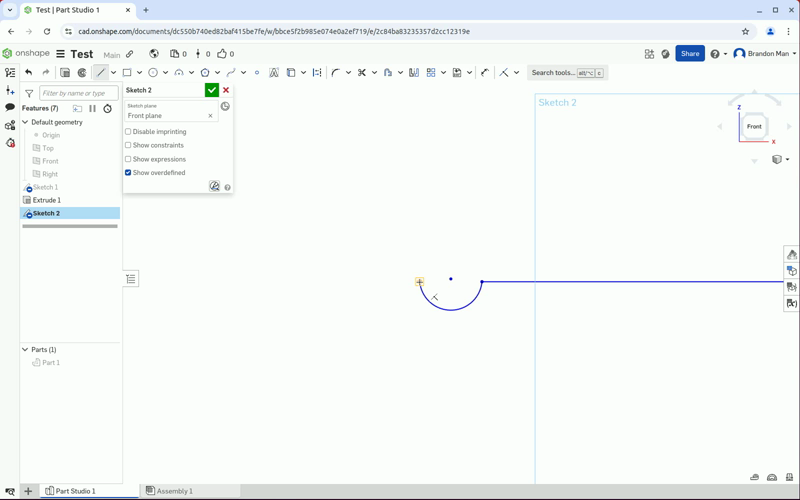
click(419, 281)
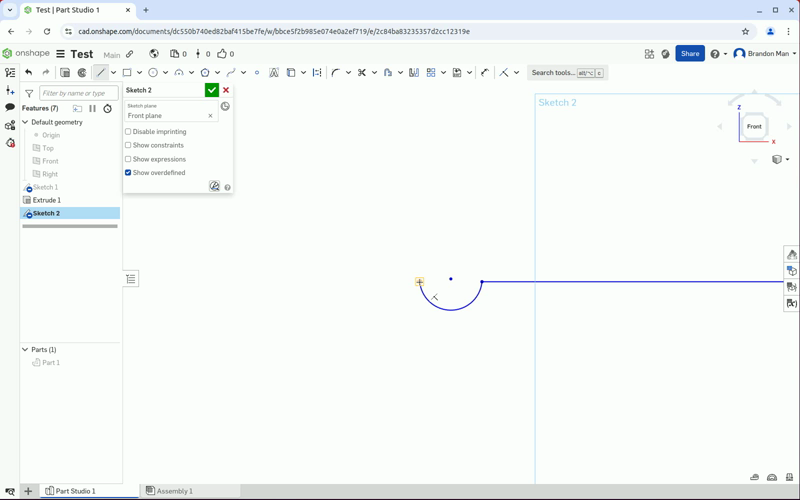
scroll(-6)
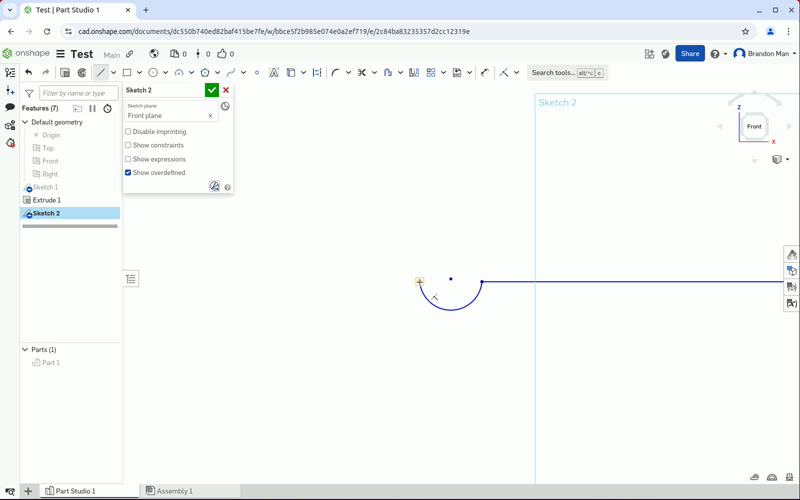
scroll(-6)
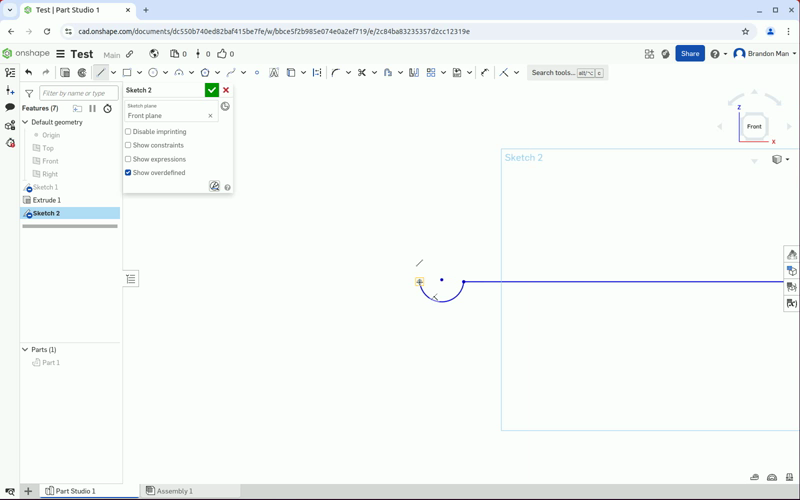
scroll(-6)
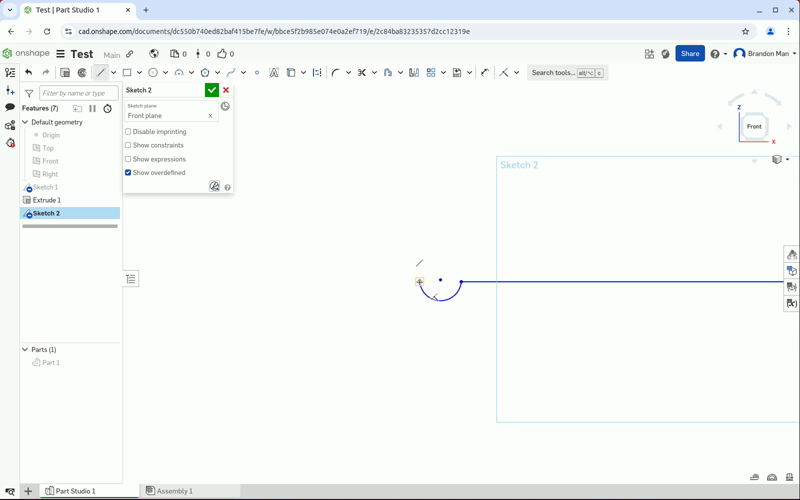
scroll(-6)
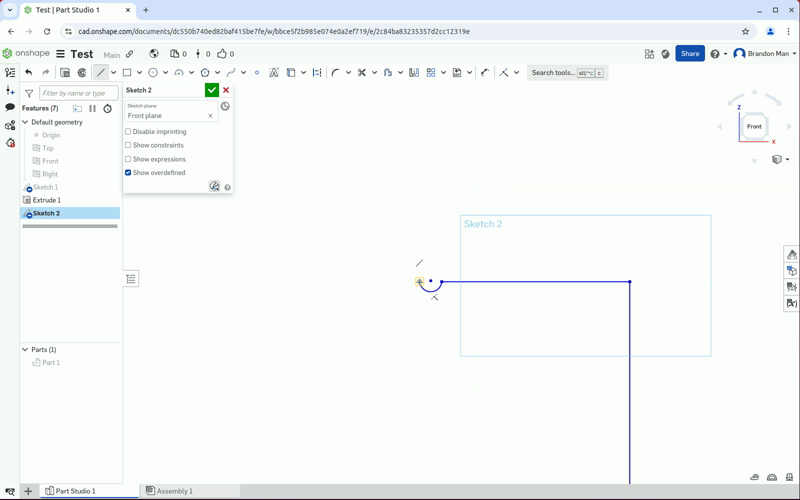
scroll(-6)
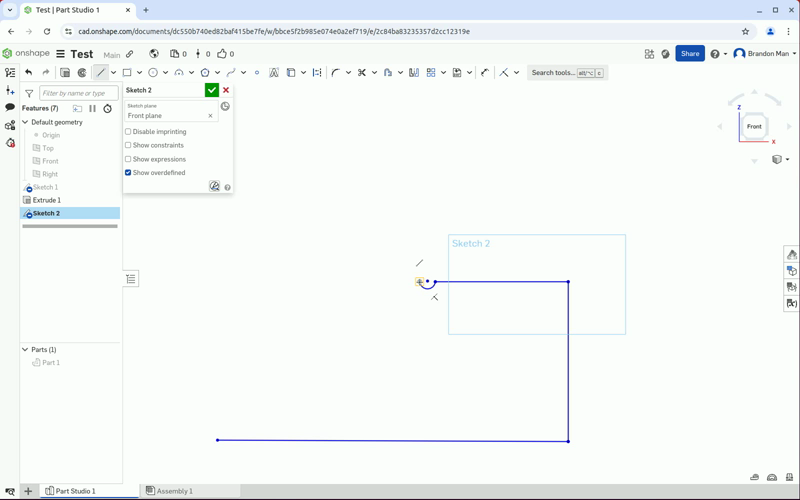
scroll(-6)
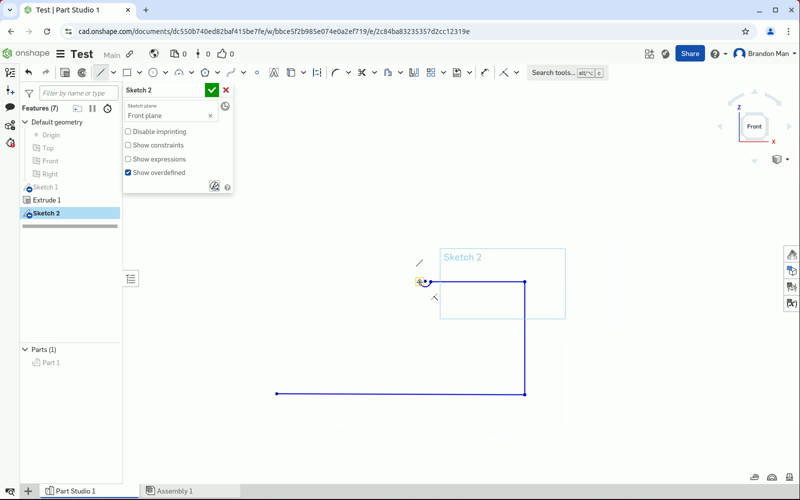
scroll(-6)
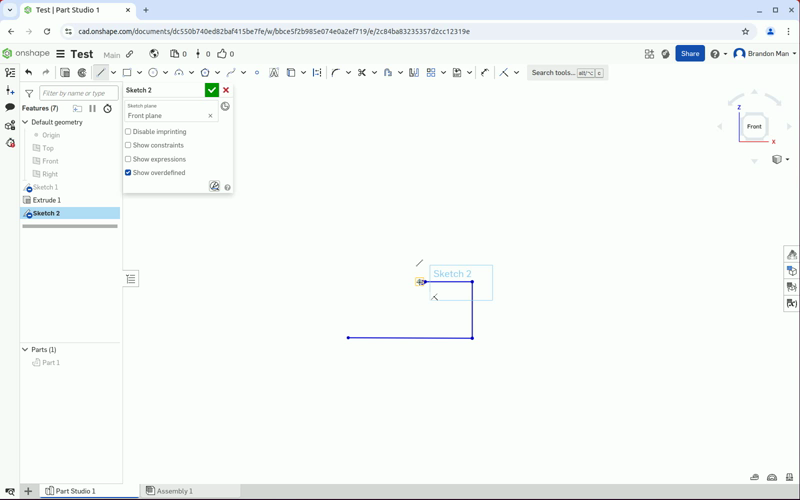
key_down(shift)
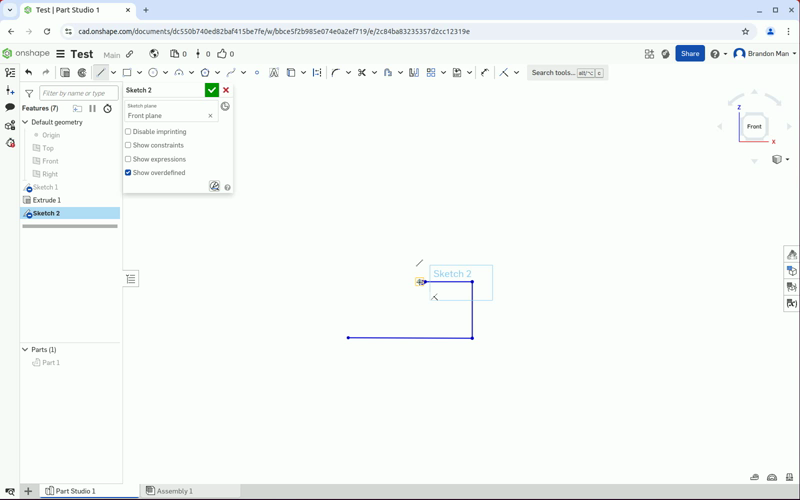
mouse_move(450, 281)
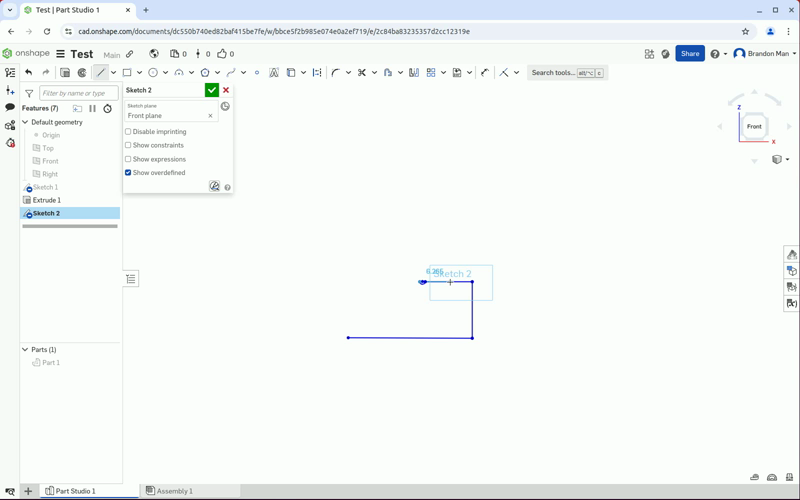
mouse_move(374, 281)
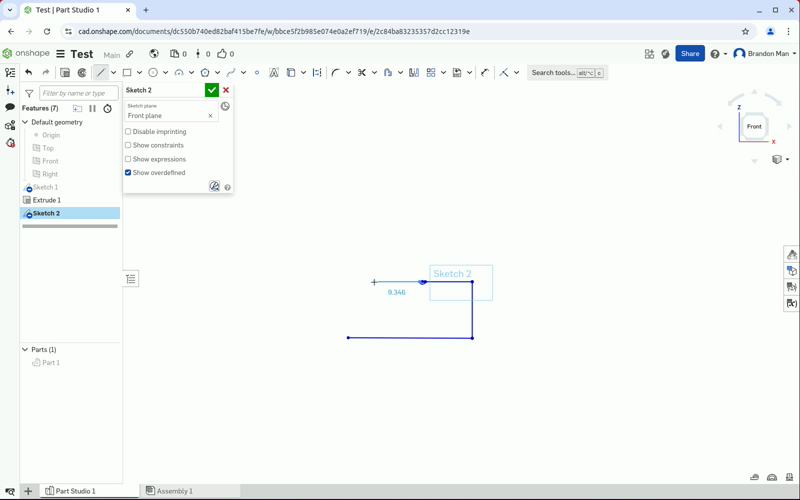
click(374, 281)
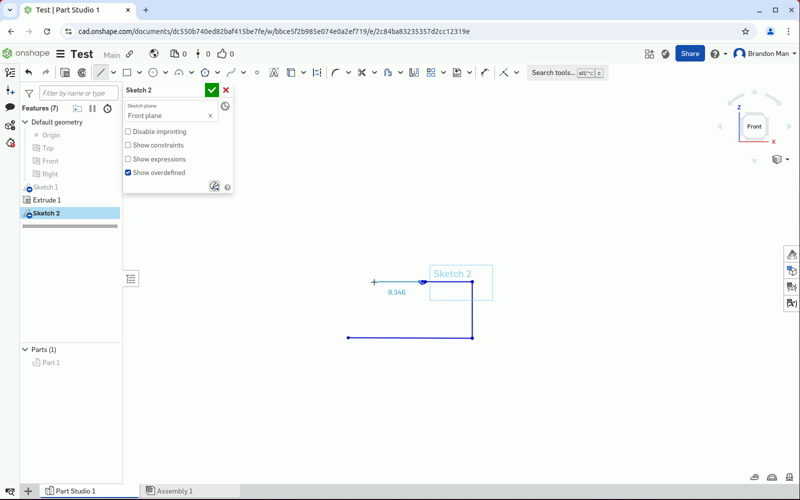
key_up(shift)
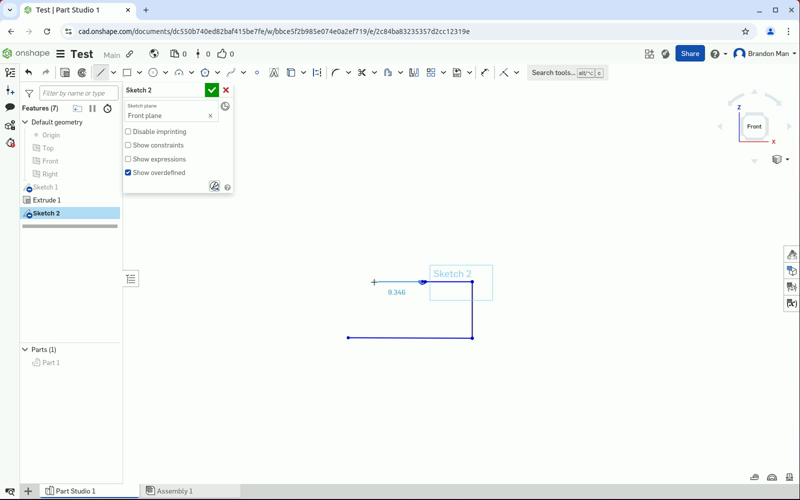
key(esc)
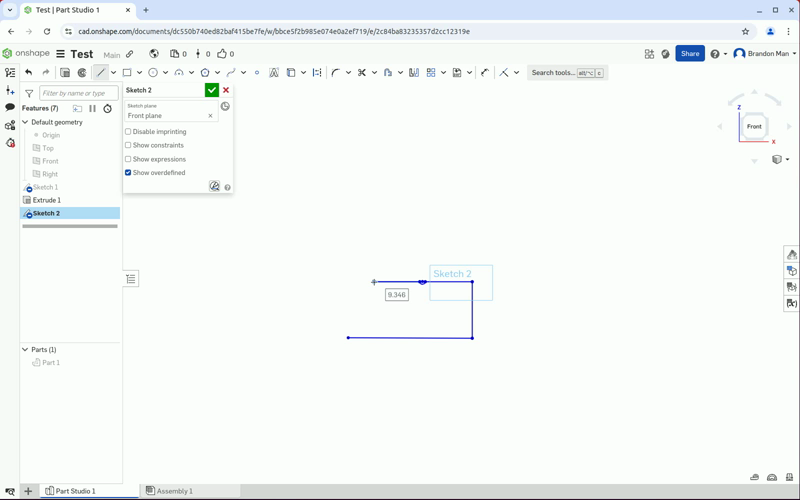
key(a)
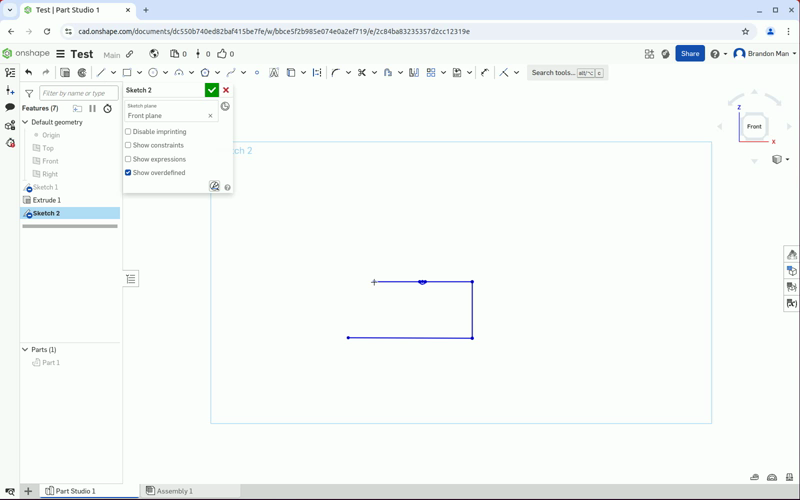
mouse_move(374, 281)
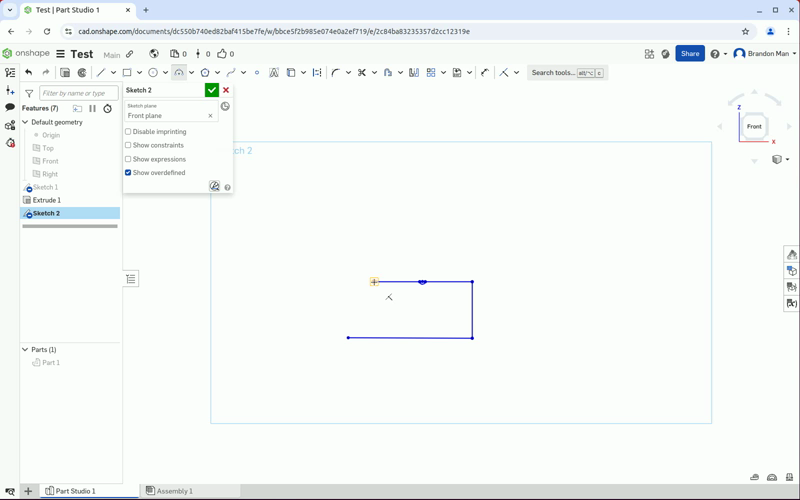
click(374, 281)
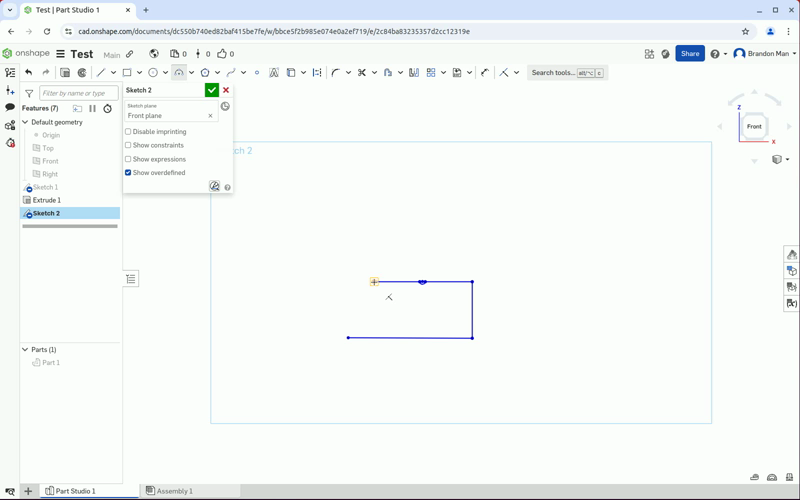
key_down(shift)
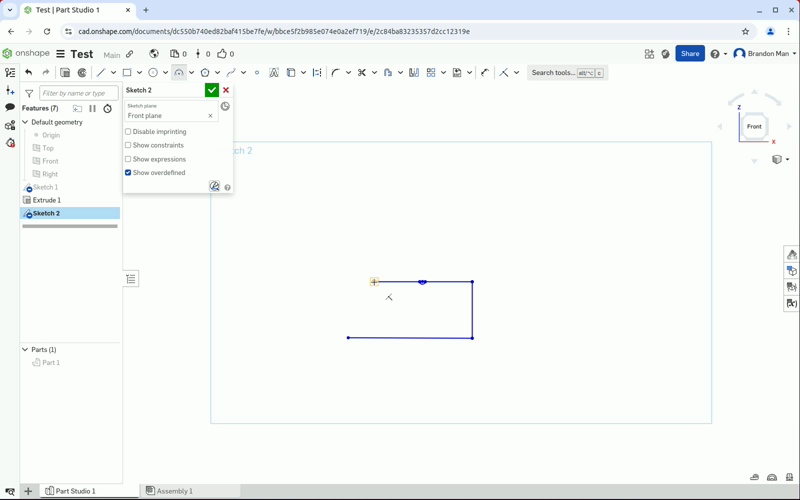
mouse_move(371, 281)
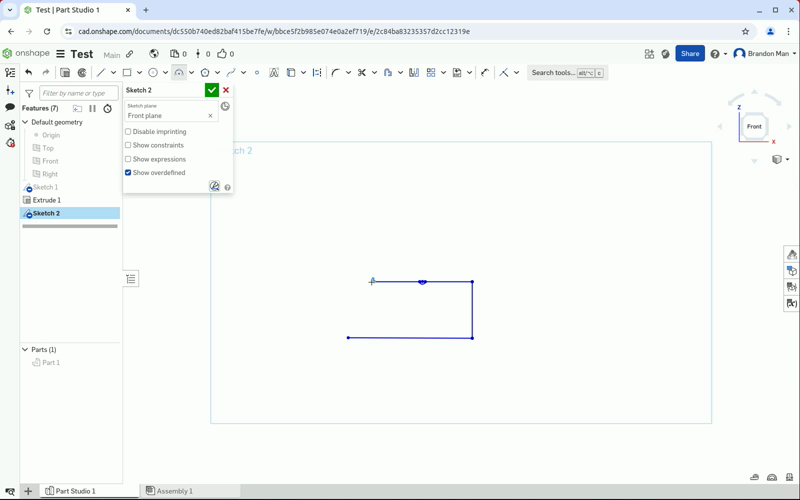
scroll(6)
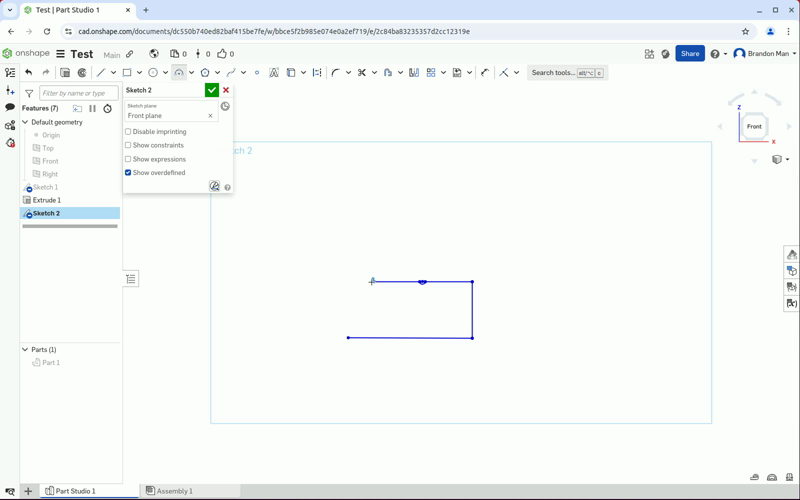
scroll(6)
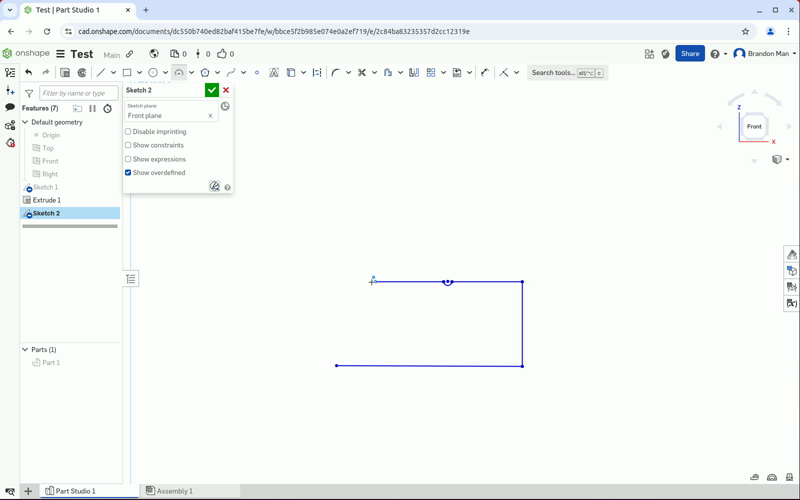
scroll(6)
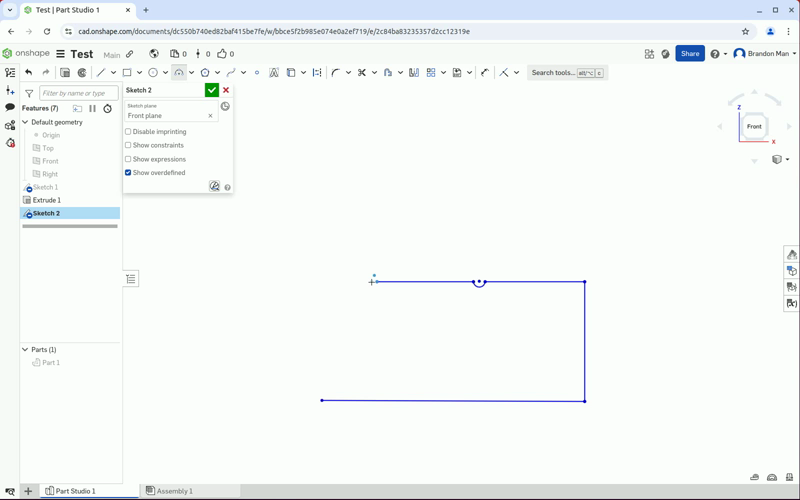
scroll(6)
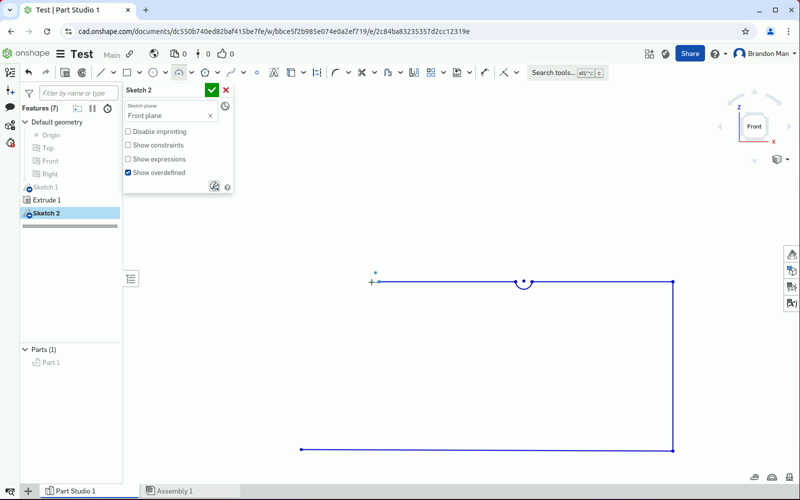
scroll(6)
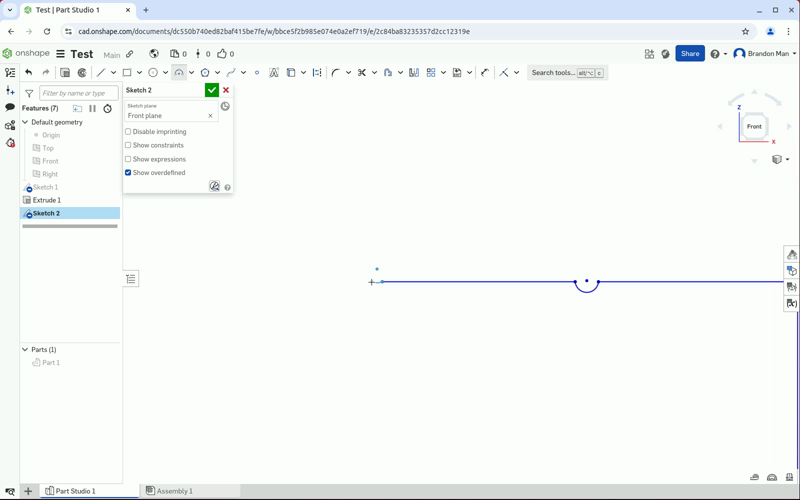
scroll(6)
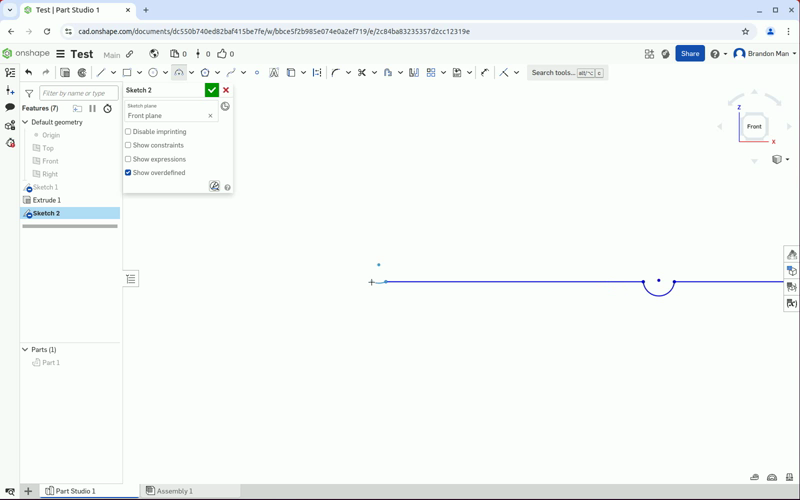
scroll(6)
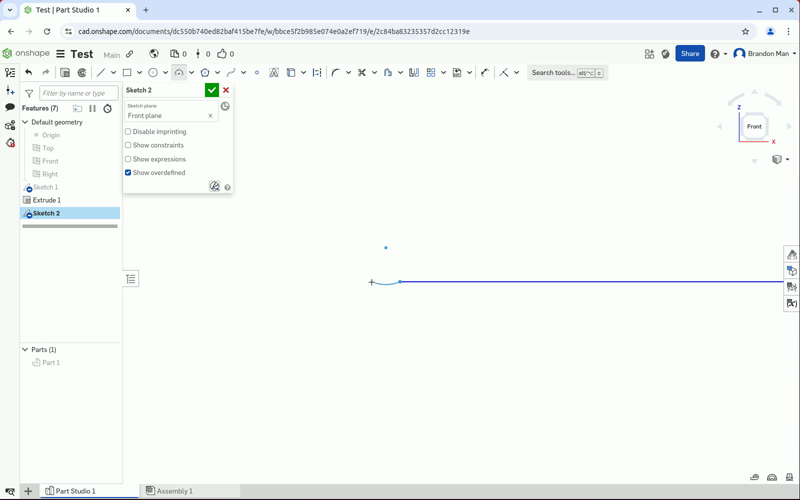
click(371, 281)
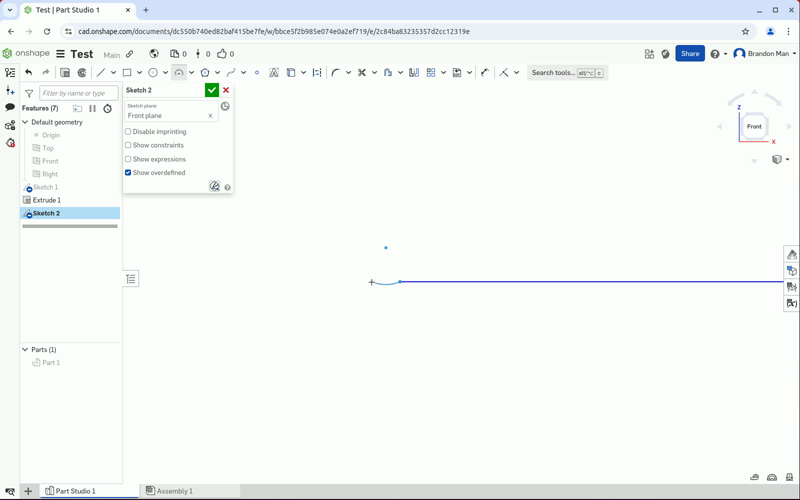
scroll(-6)
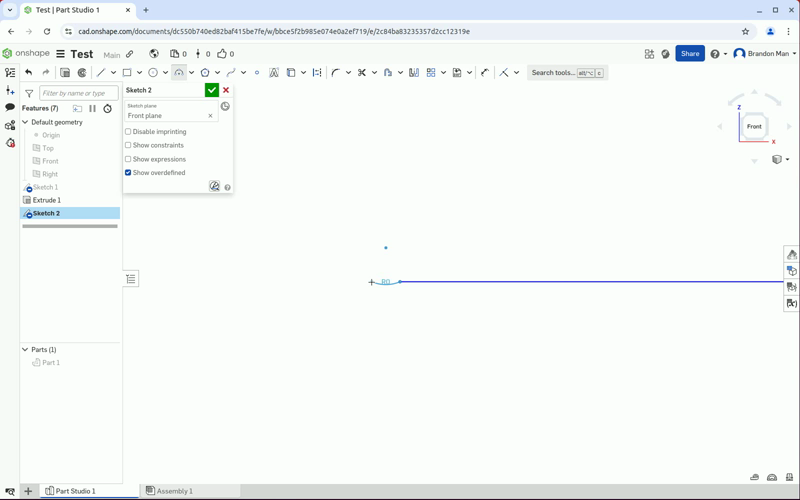
scroll(-6)
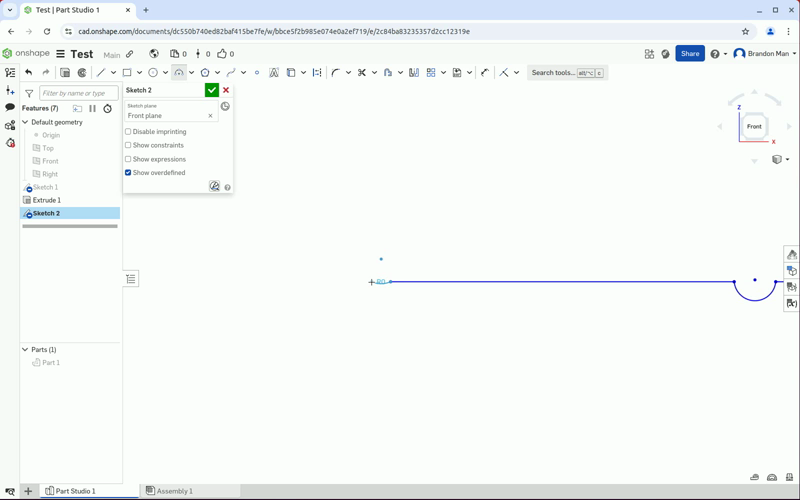
scroll(-6)
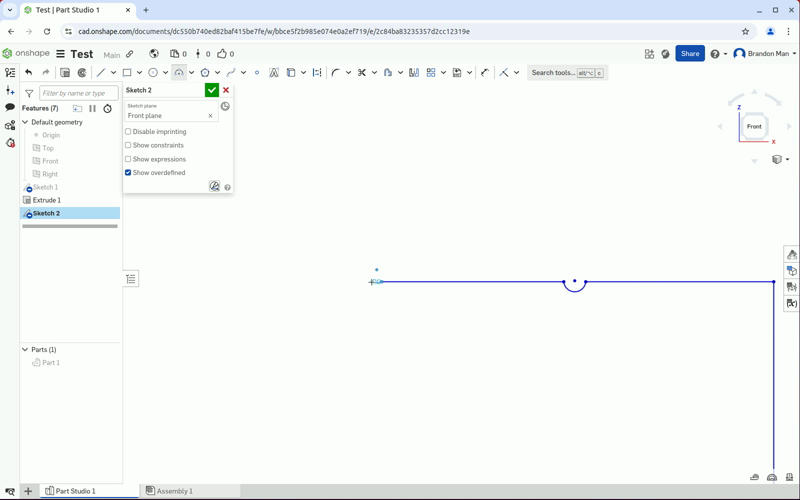
scroll(-6)
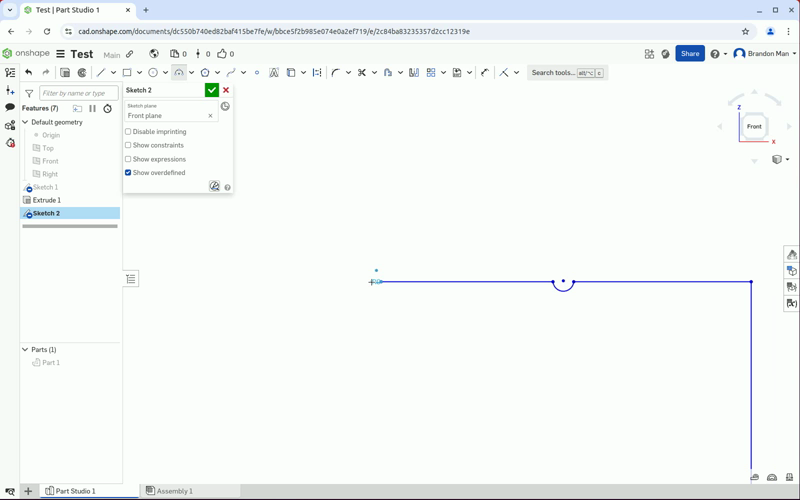
scroll(-6)
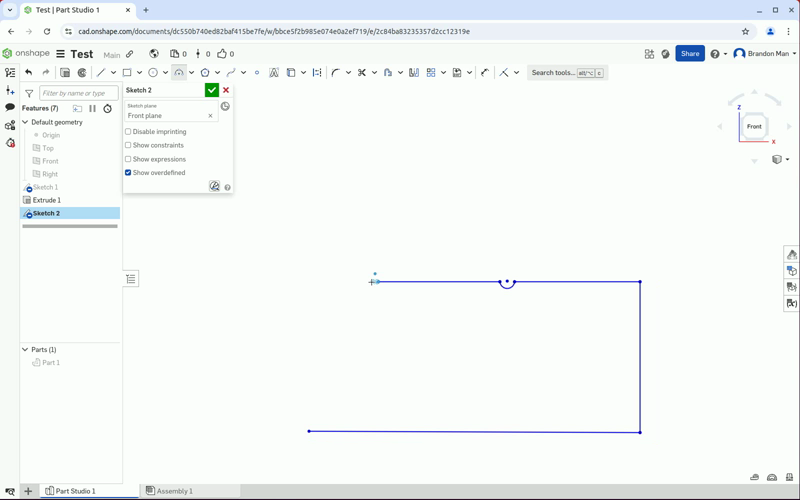
scroll(-6)
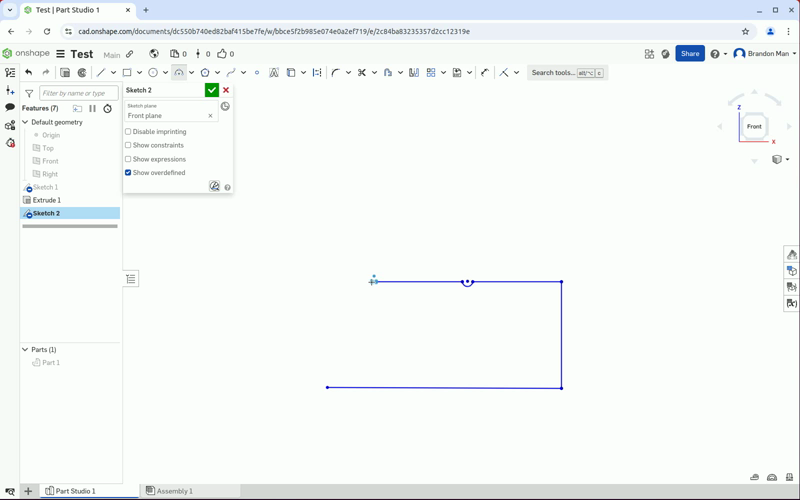
scroll(-6)
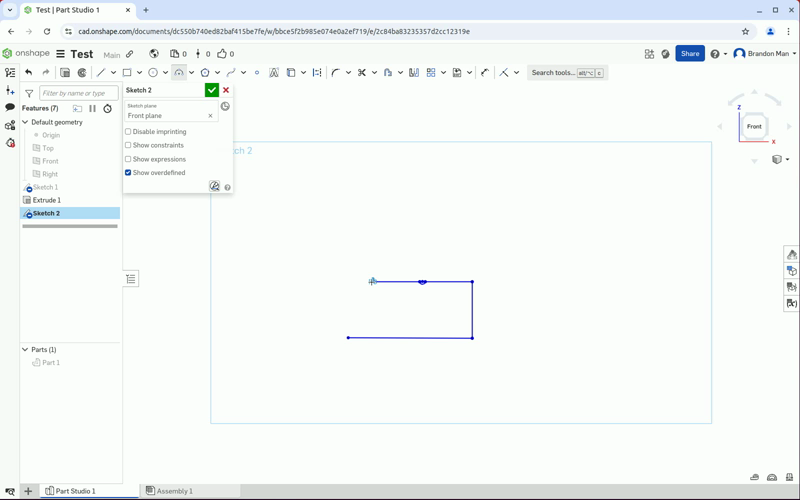
mouse_move(373, 283)
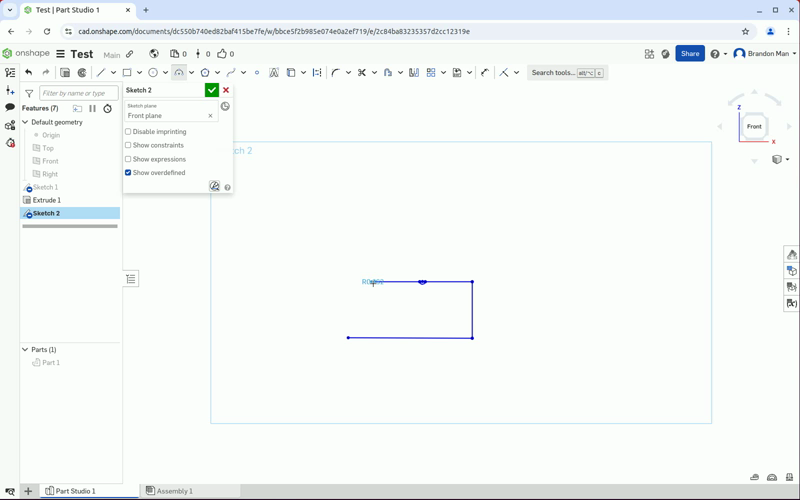
scroll(6)
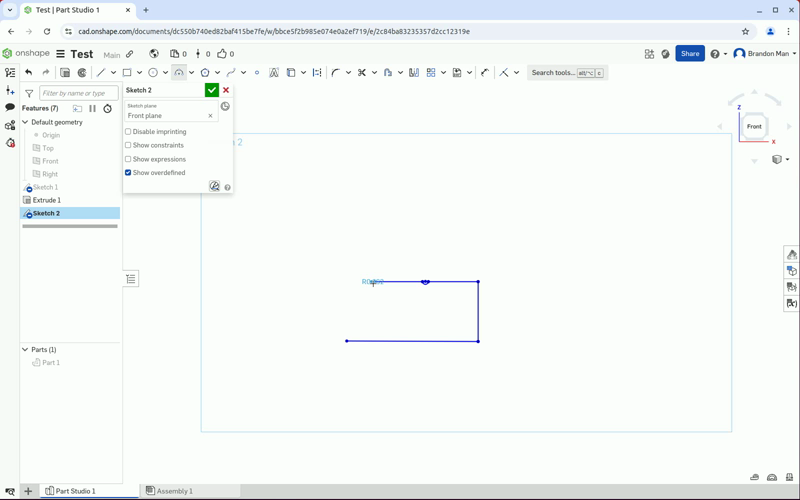
scroll(6)
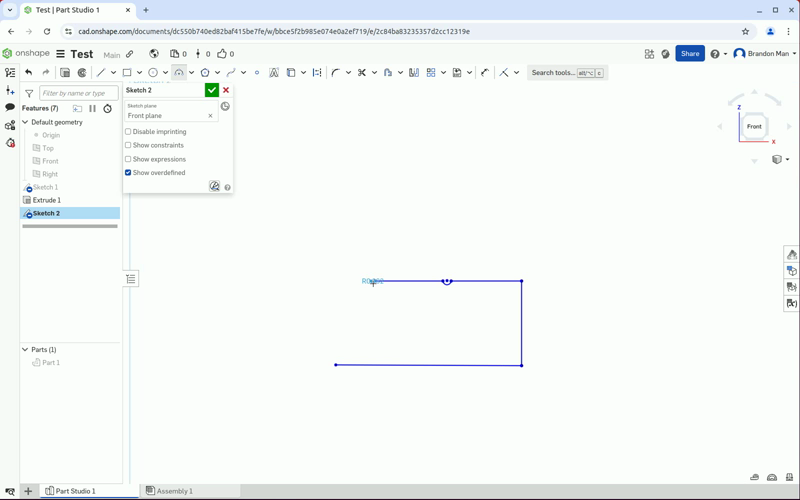
scroll(6)
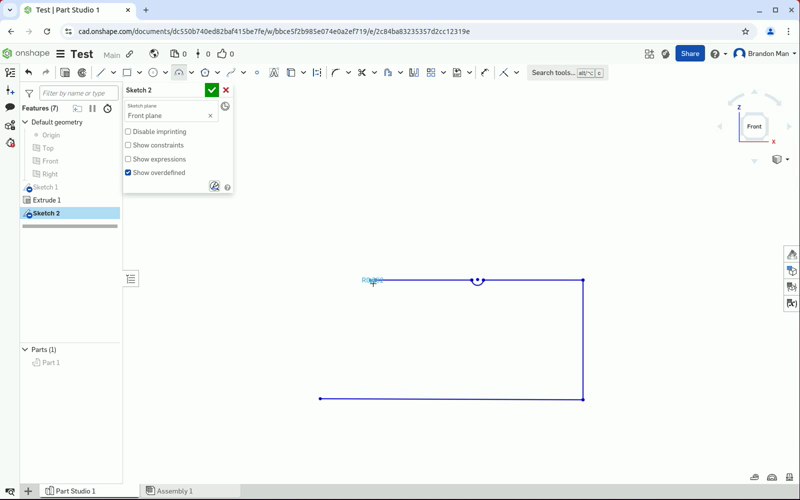
scroll(6)
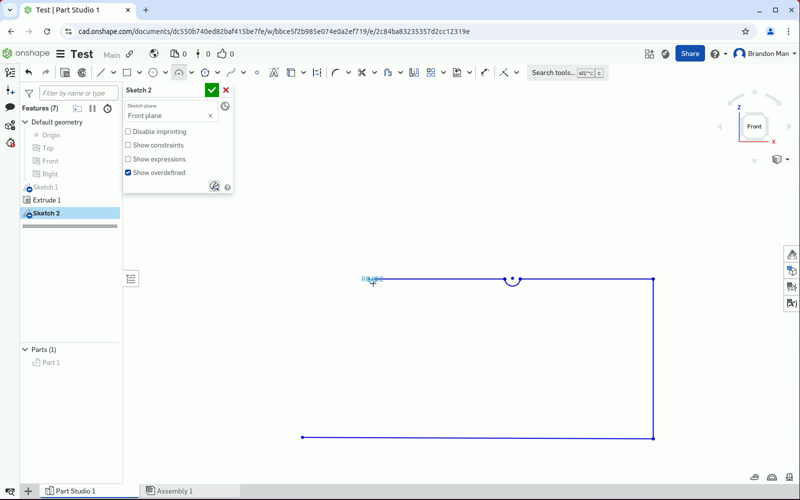
scroll(6)
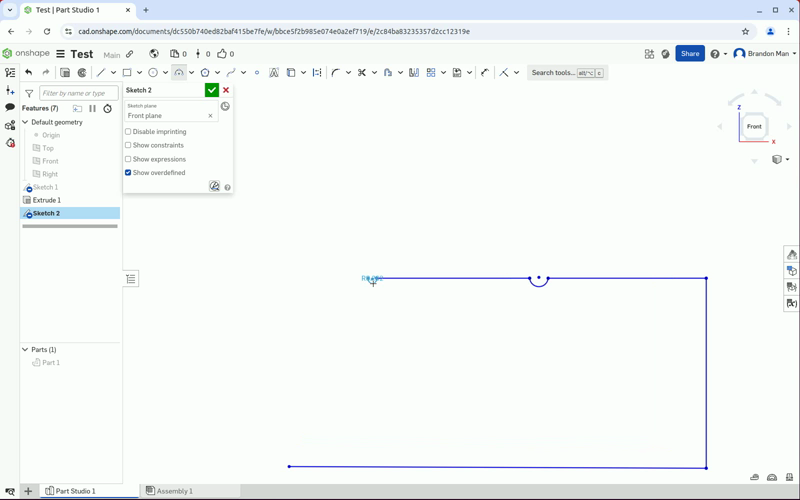
scroll(6)
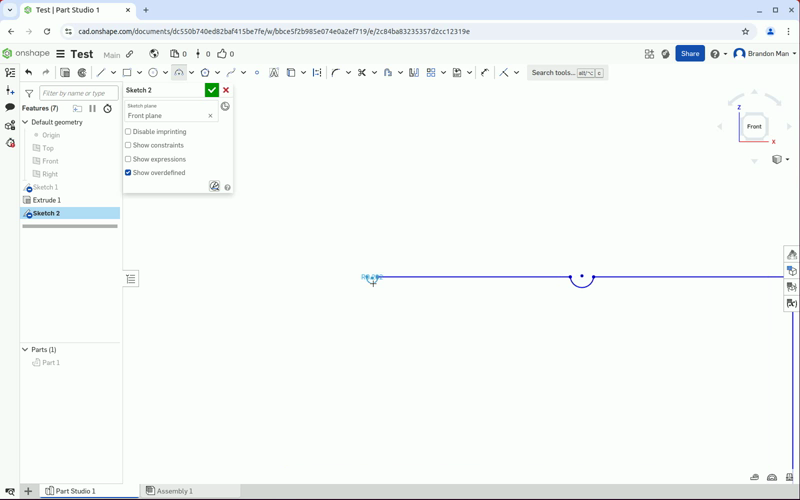
scroll(6)
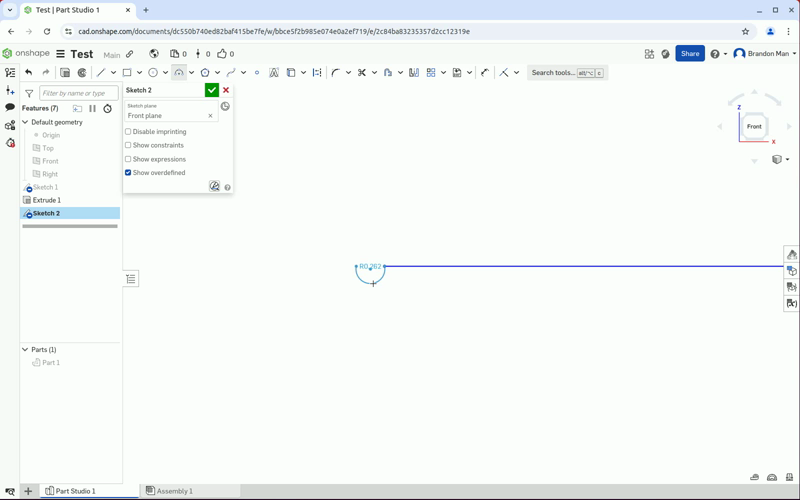
click(373, 283)
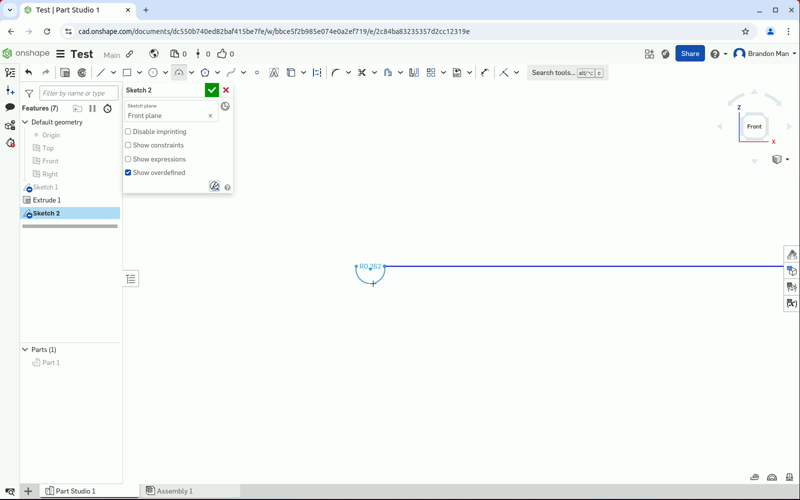
scroll(-6)
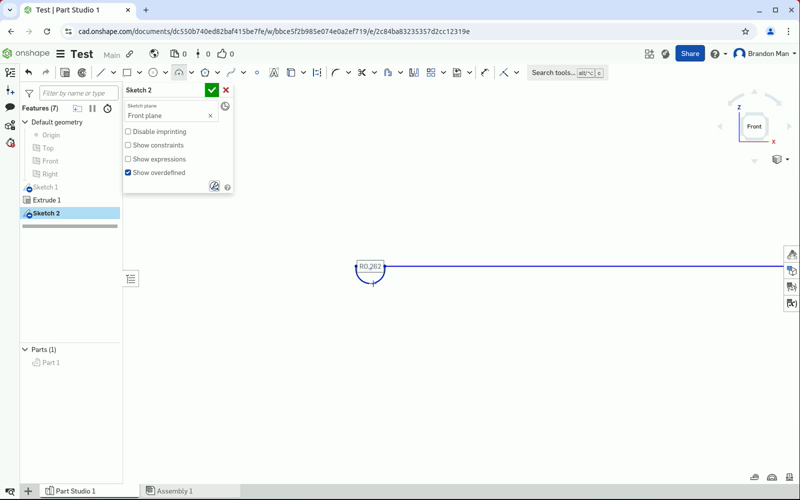
scroll(-6)
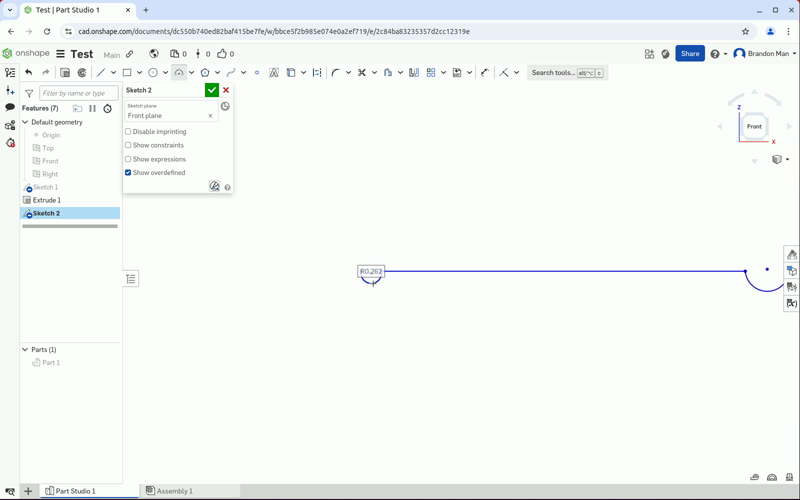
scroll(-6)
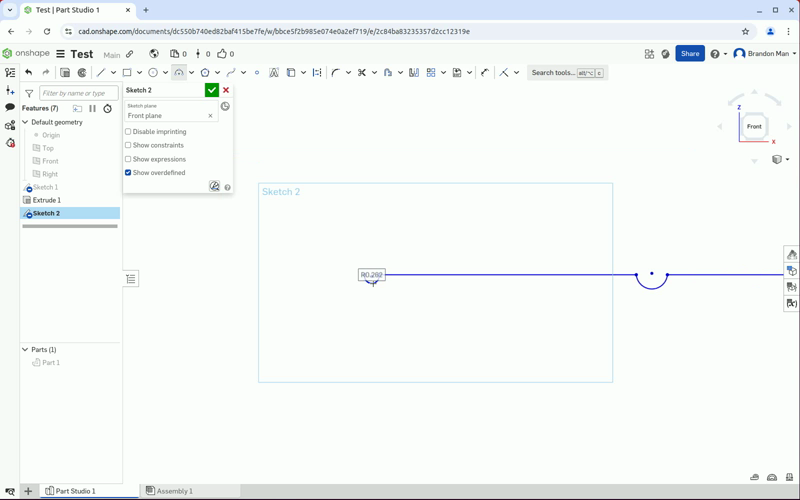
scroll(-6)
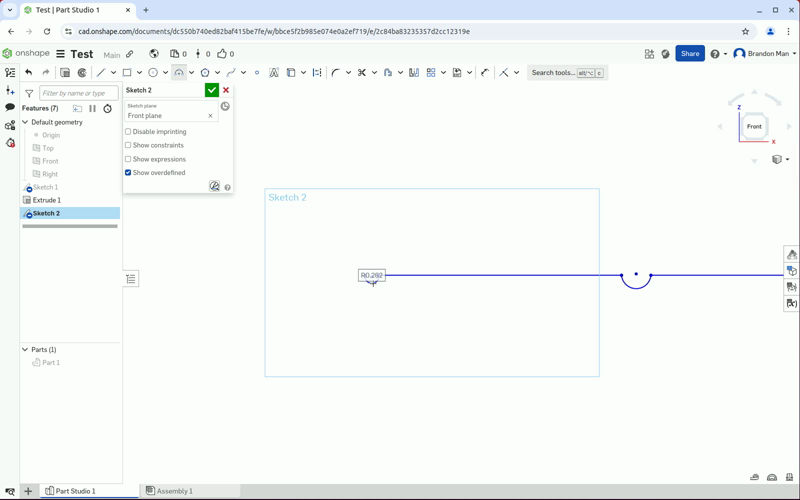
scroll(-6)
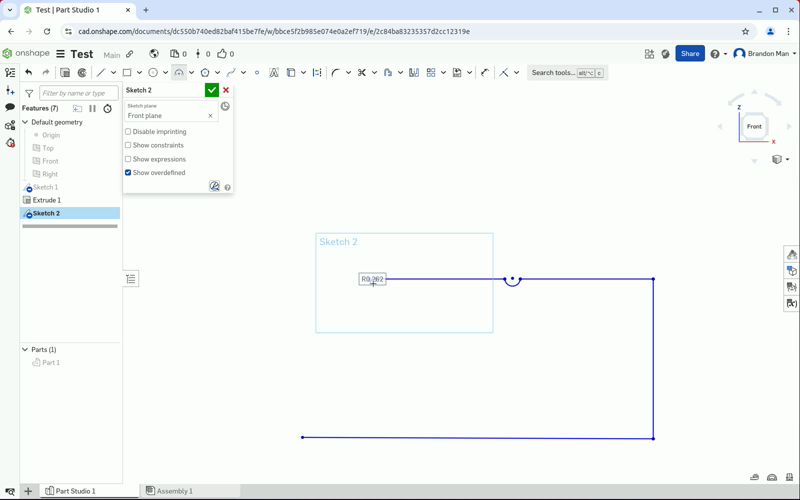
scroll(-6)
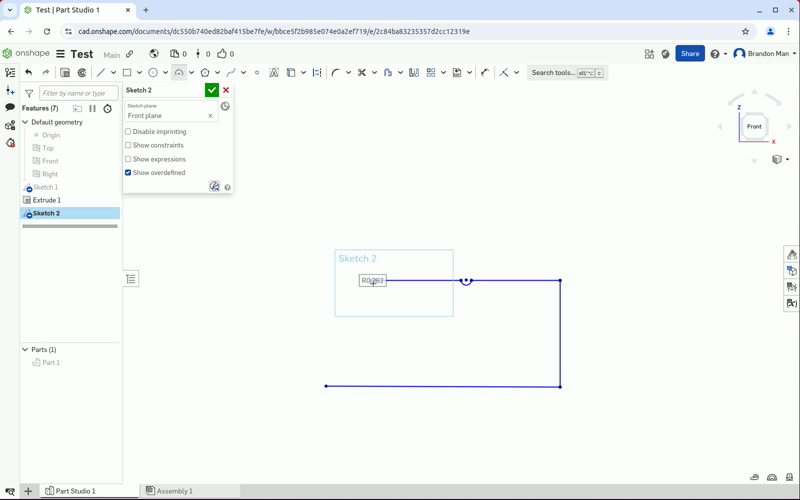
scroll(-6)
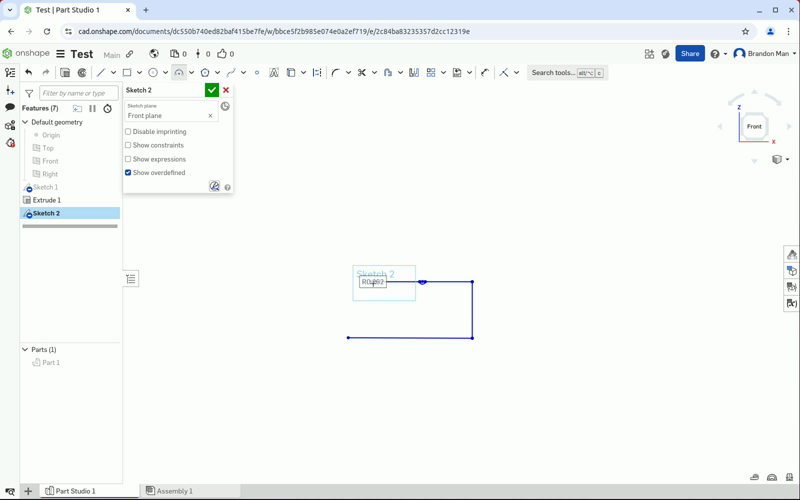
key_up(shift)
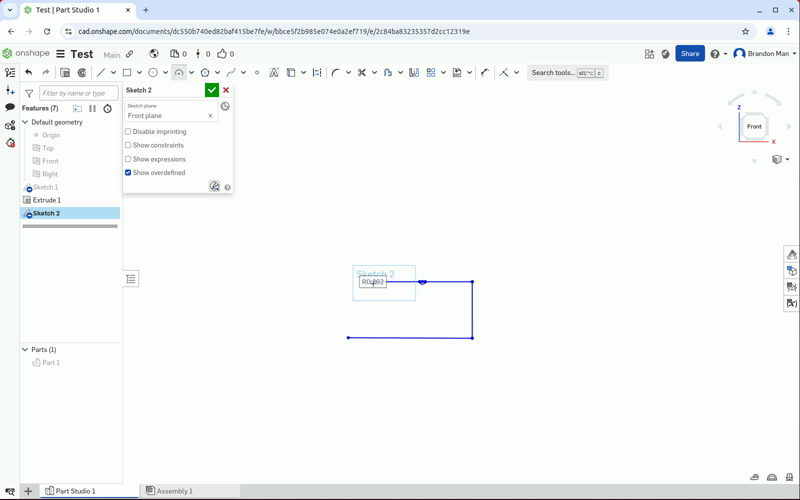
key(esc)
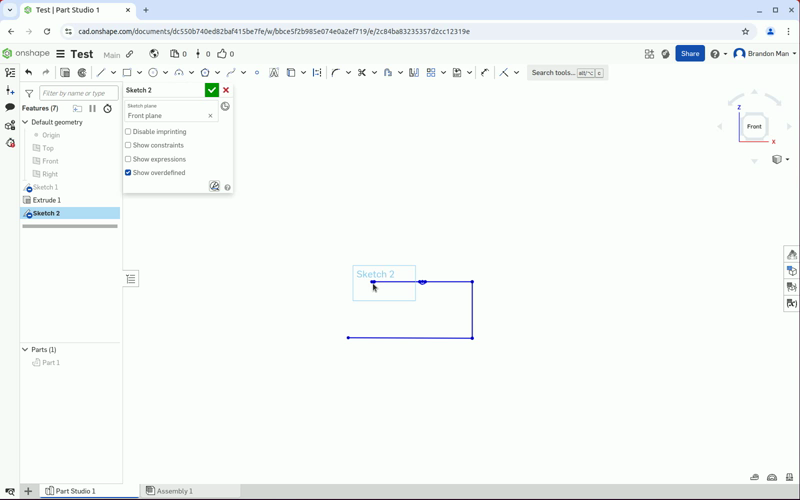
key(l)
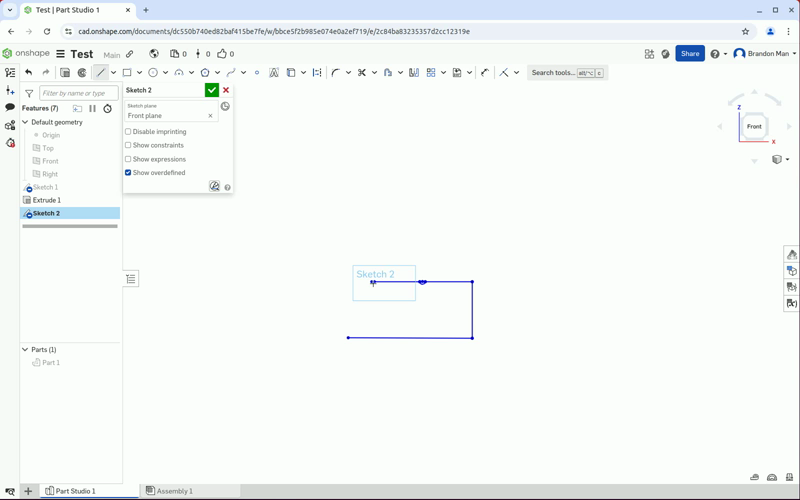
mouse_move(371, 281)
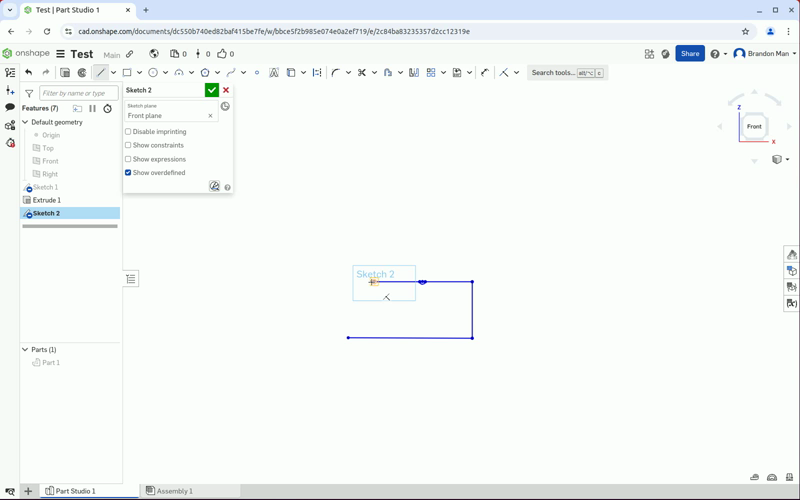
scroll(6)
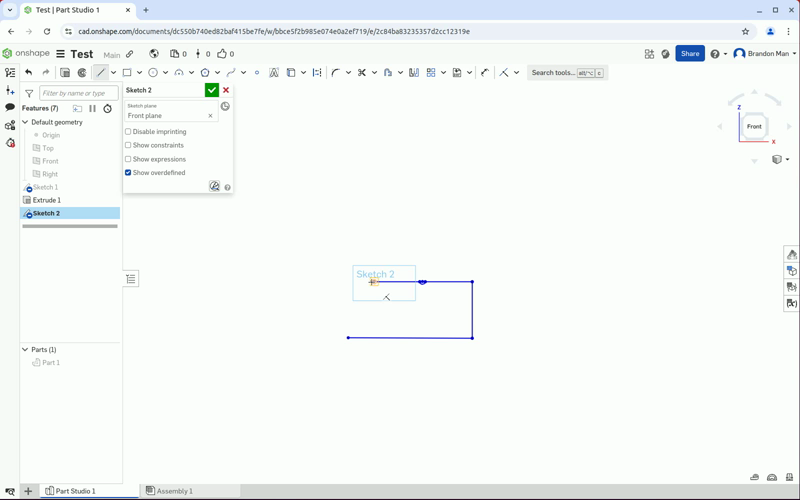
scroll(6)
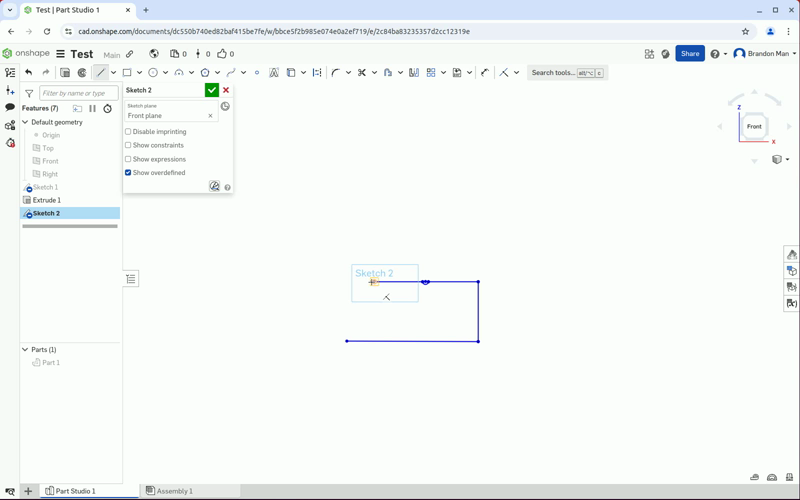
scroll(6)
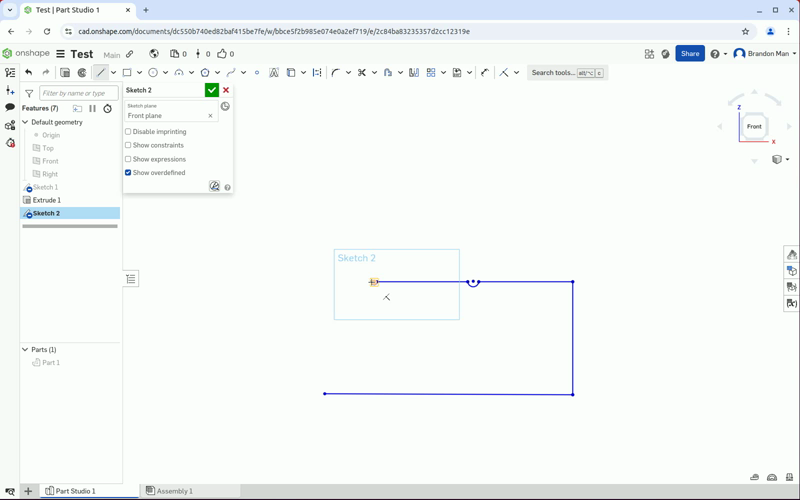
scroll(6)
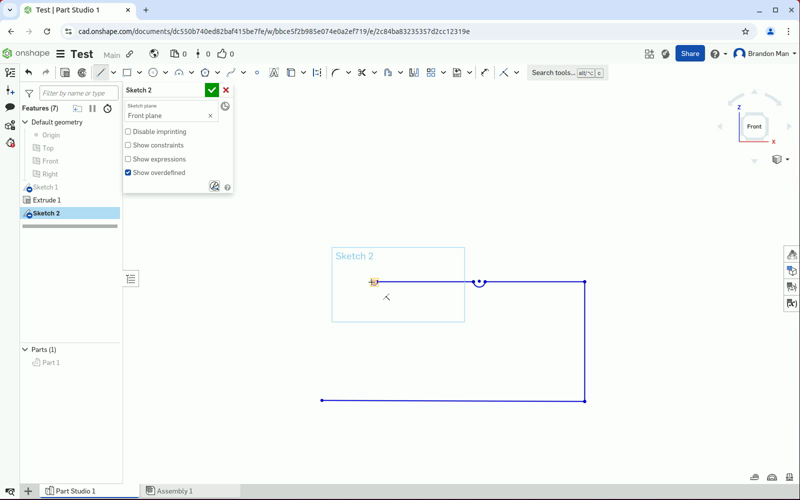
scroll(6)
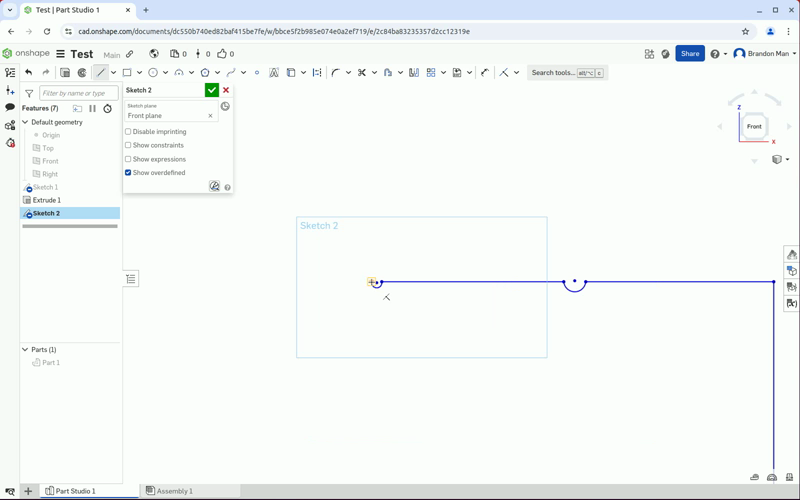
scroll(6)
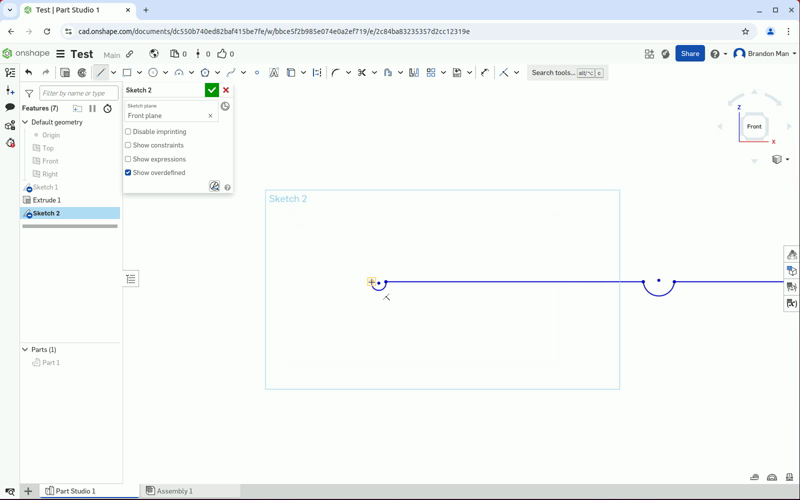
scroll(6)
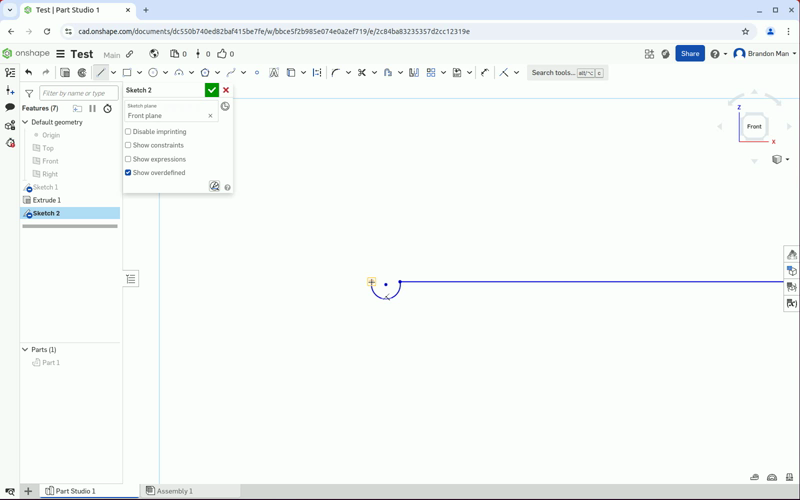
click(371, 281)
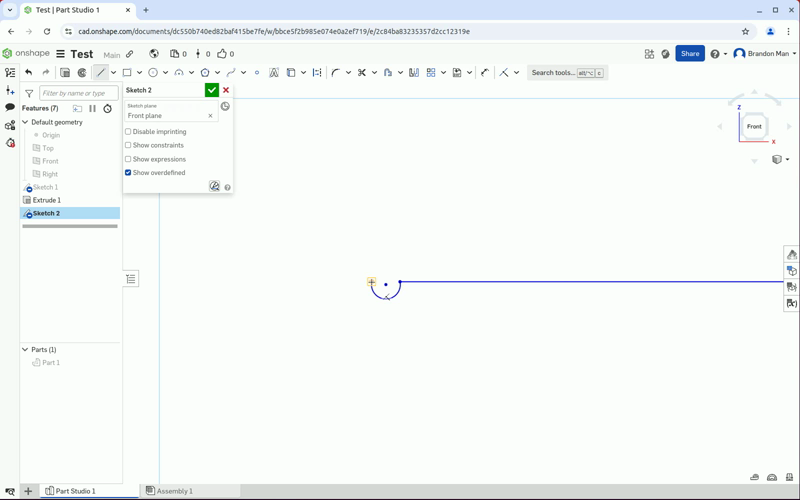
scroll(-6)
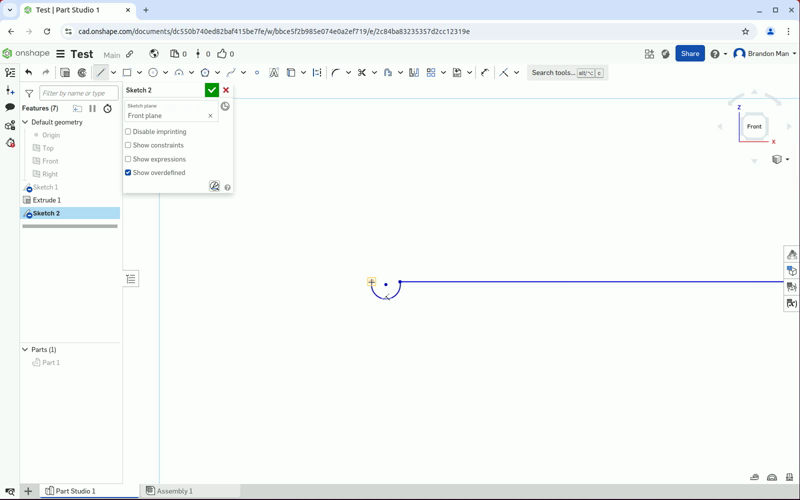
scroll(-6)
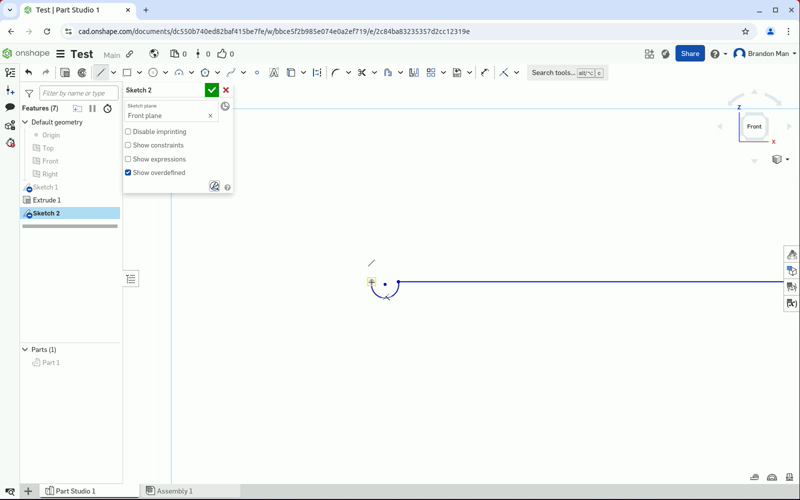
scroll(-6)
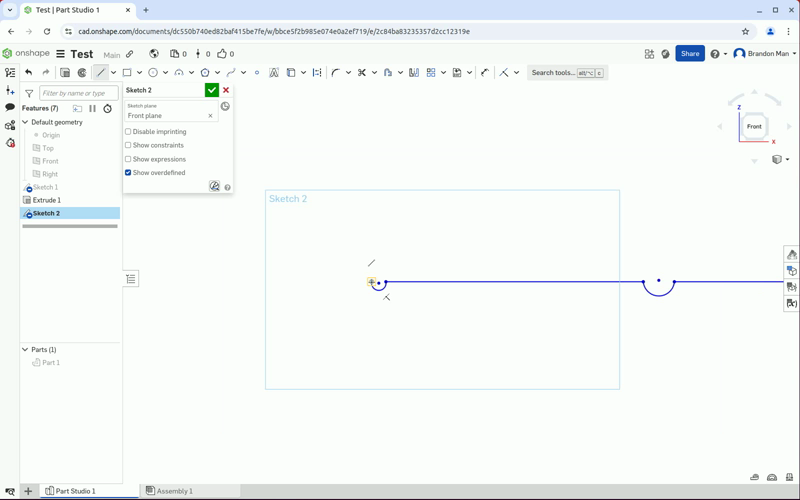
scroll(-6)
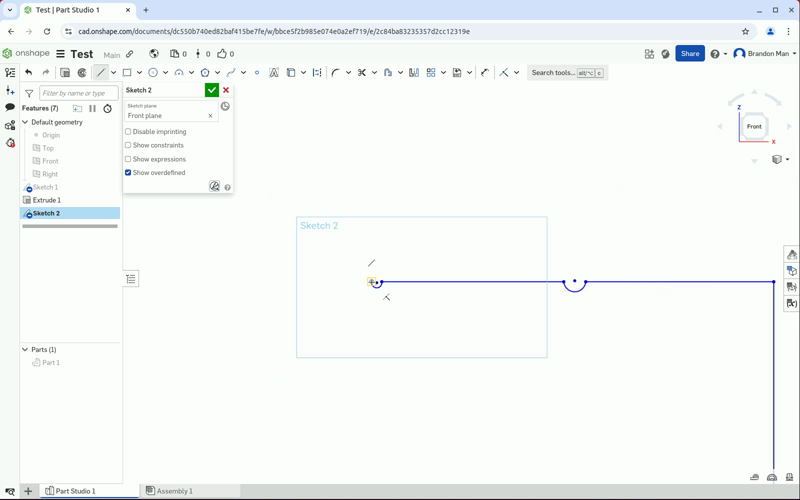
scroll(-6)
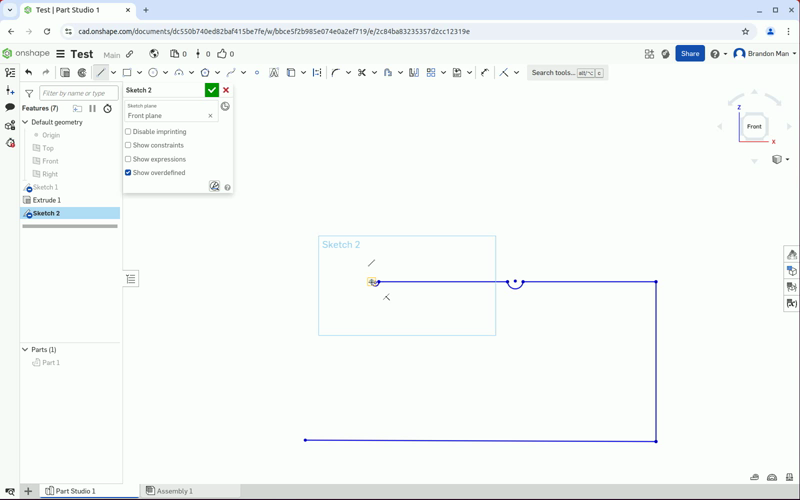
scroll(-6)
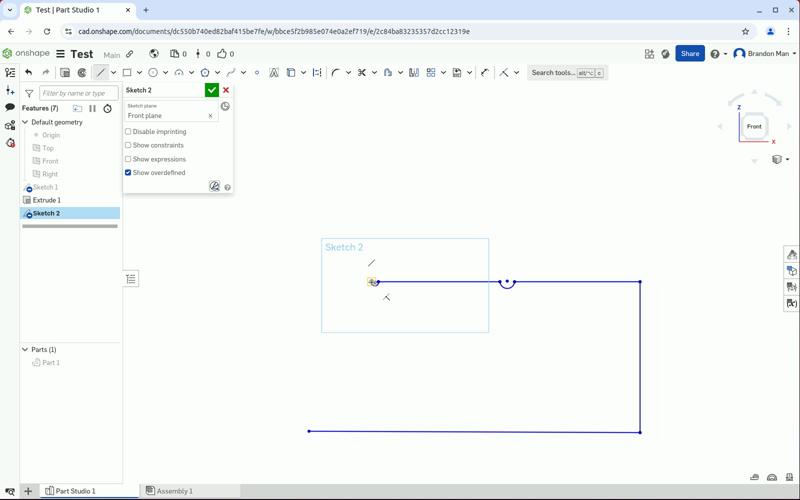
scroll(-6)
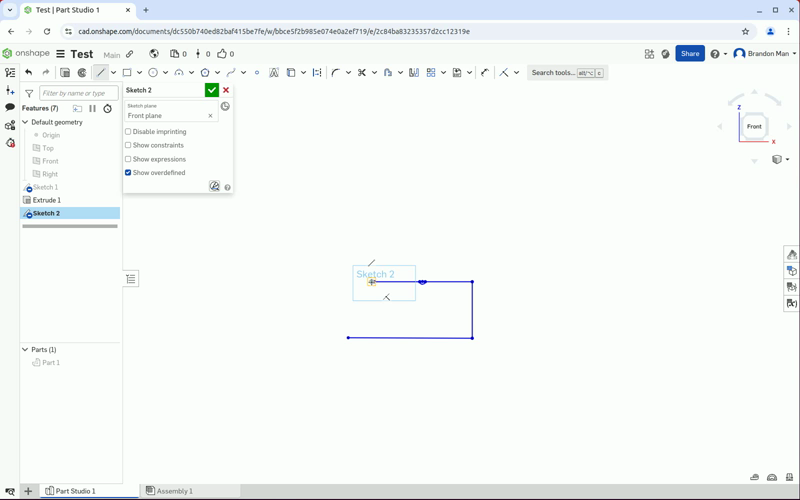
key_down(shift)
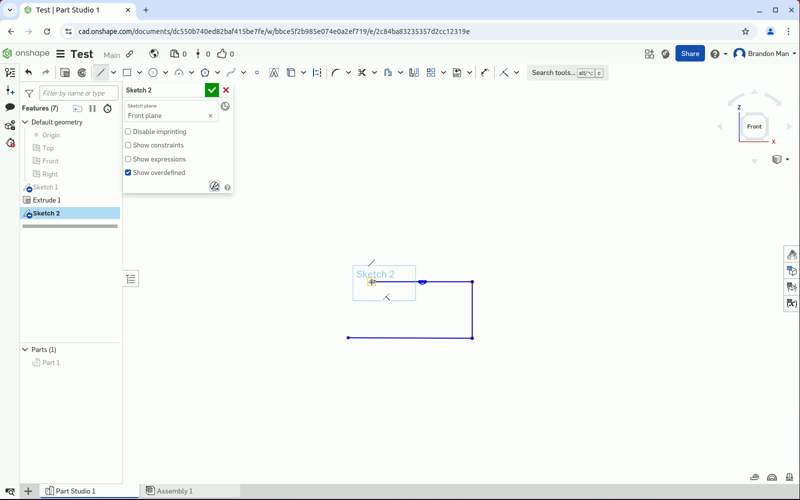
mouse_move(401, 281)
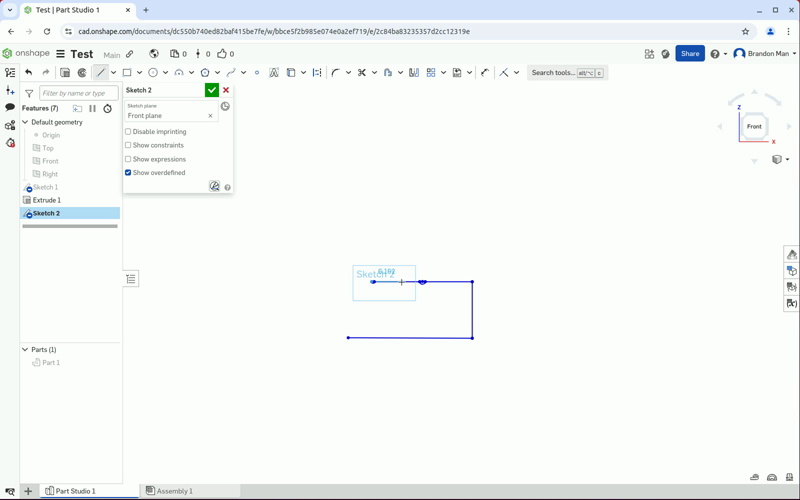
mouse_move(348, 281)
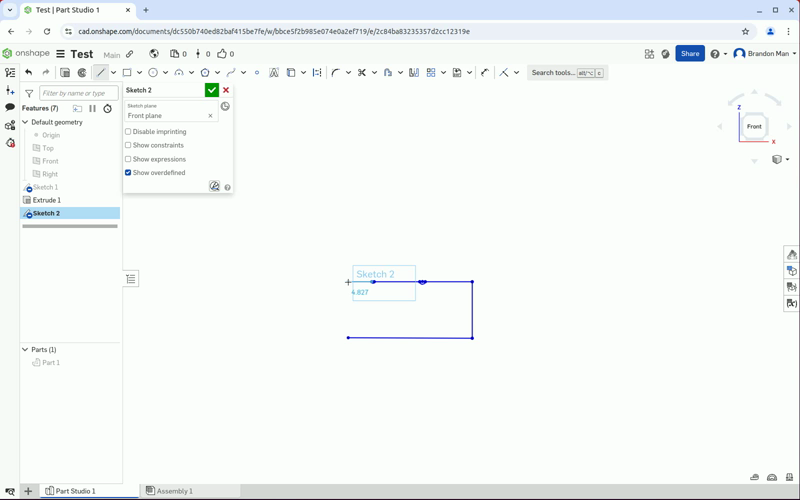
click(348, 281)
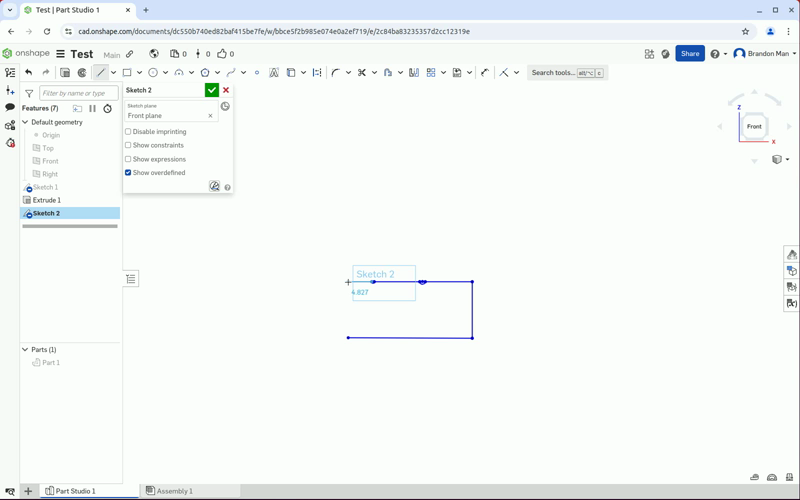
key_up(shift)
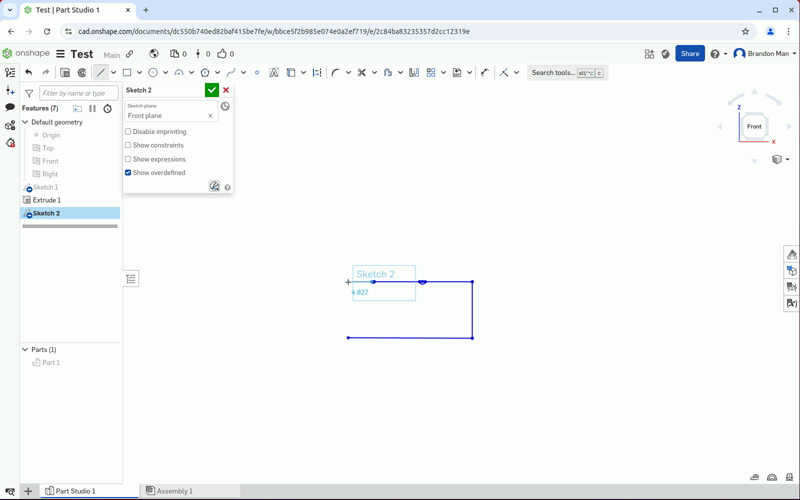
mouse_move(378, 281)
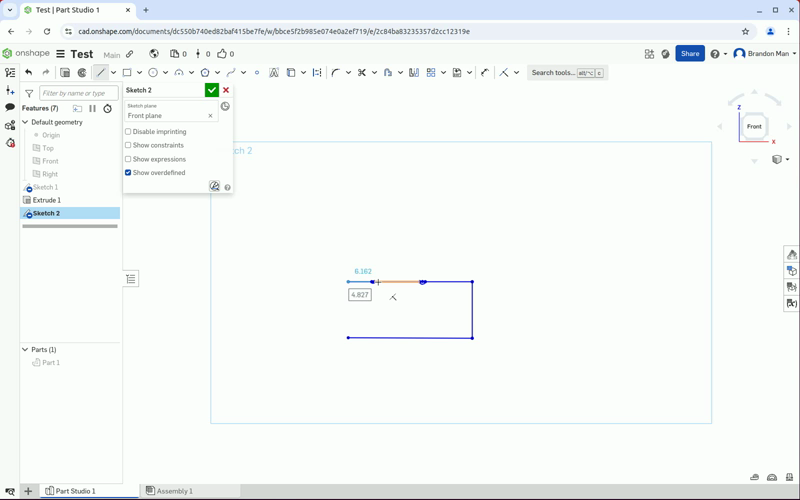
key_down(shift)
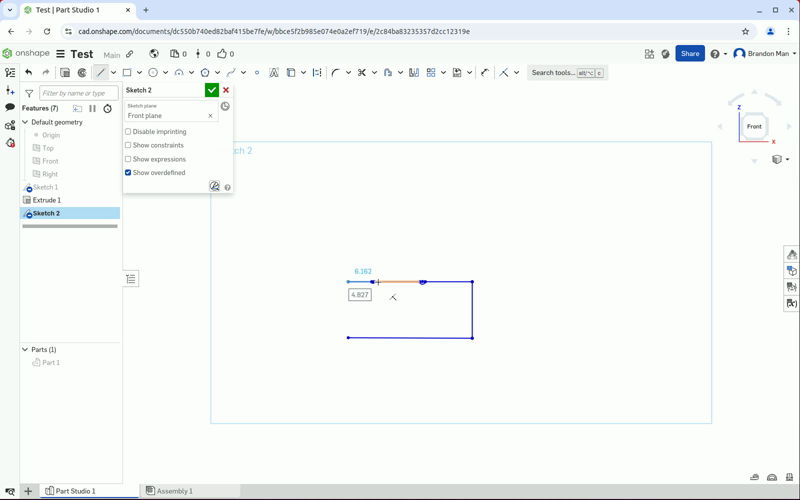
mouse_move(348, 337)
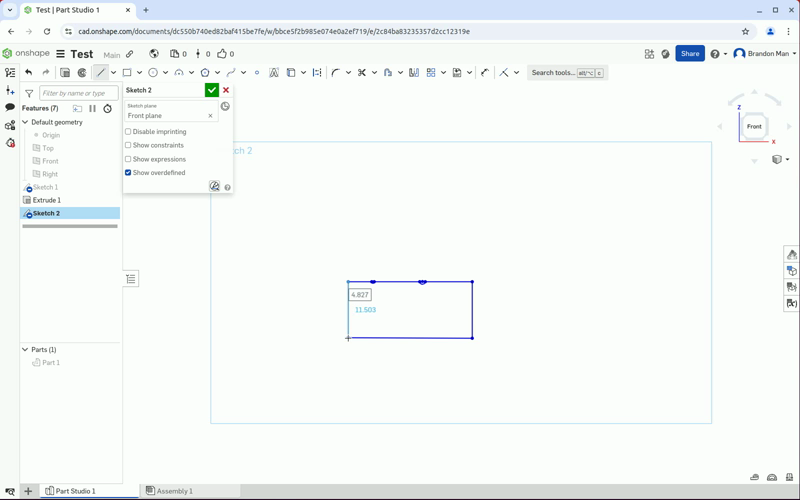
key_up(shift)
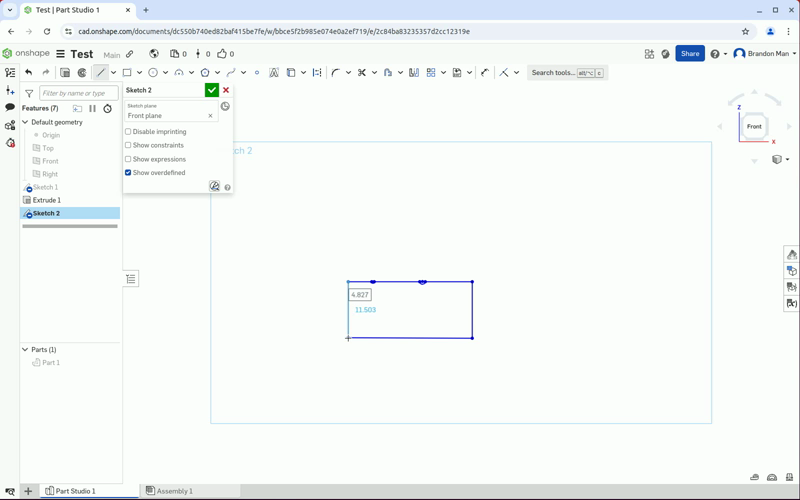
click(348, 337)
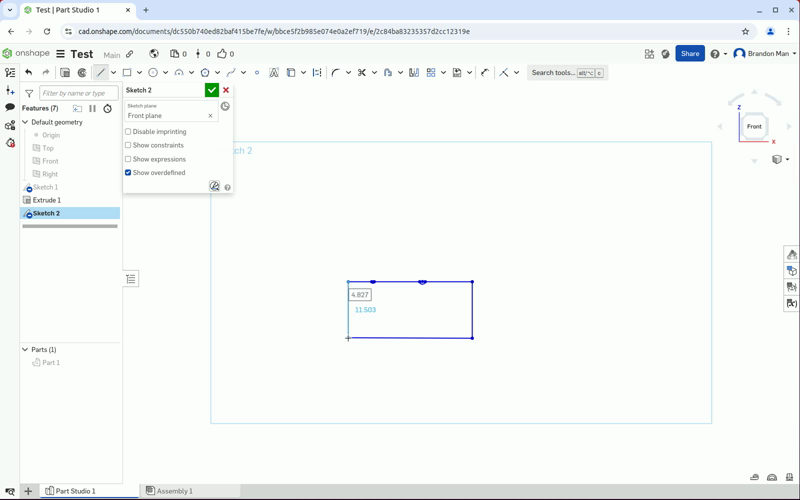
key(esc)
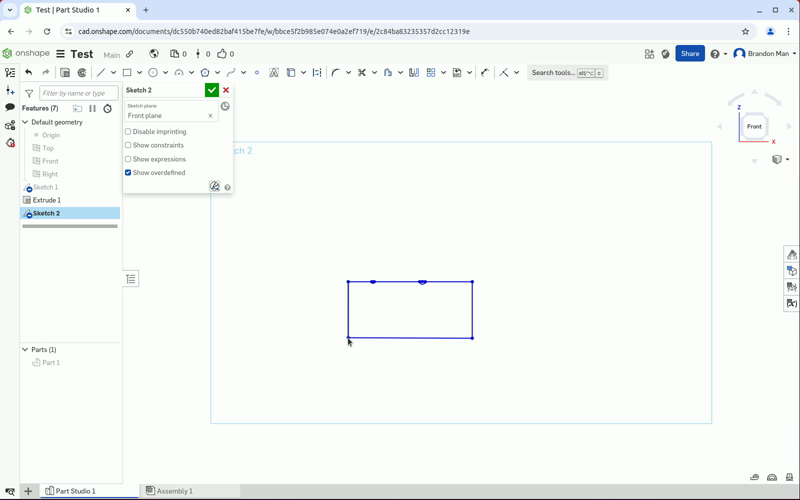
mouse_move(379, 327)
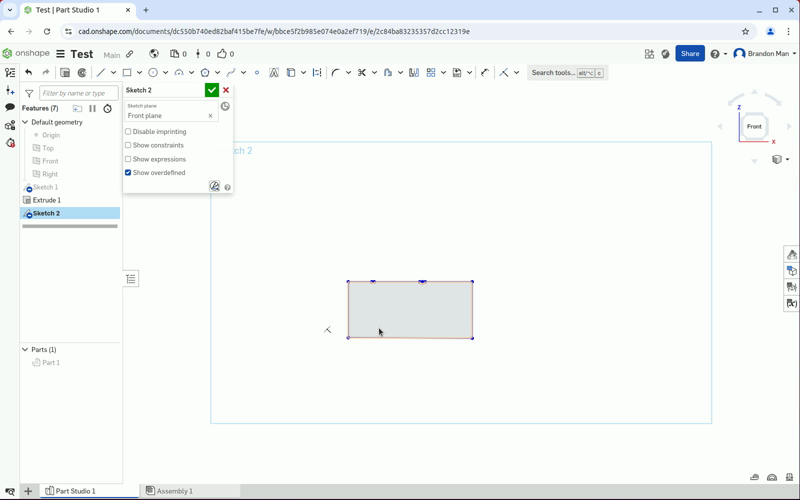
scroll(6)
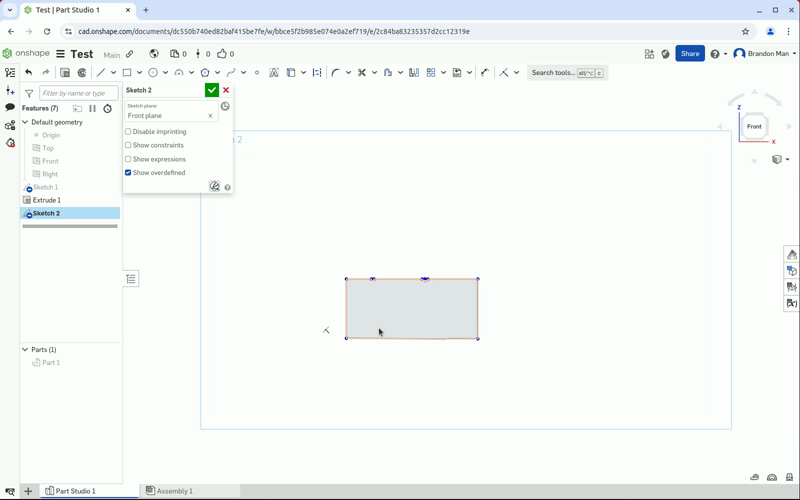
scroll(6)
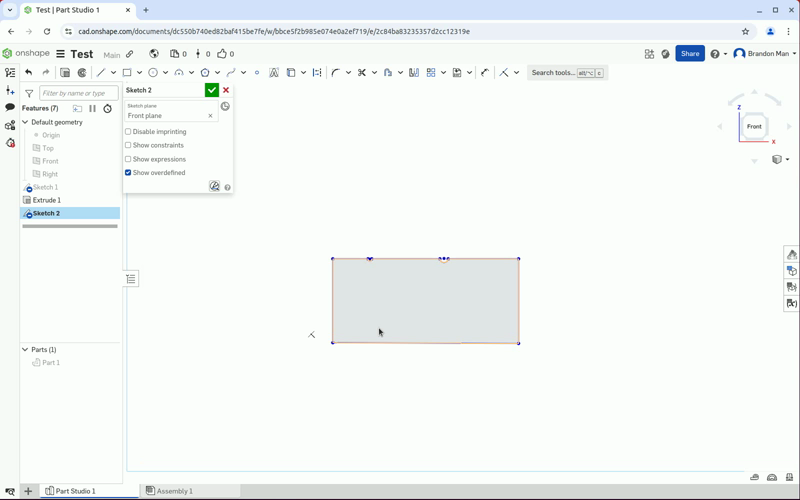
scroll(6)
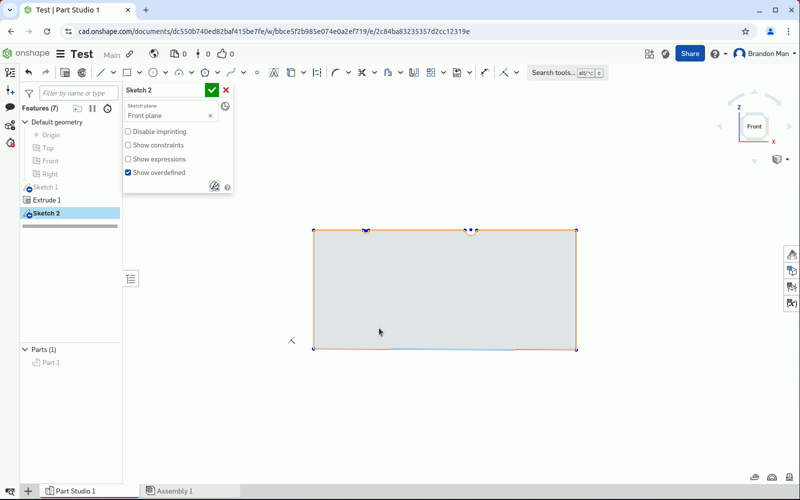
scroll(6)
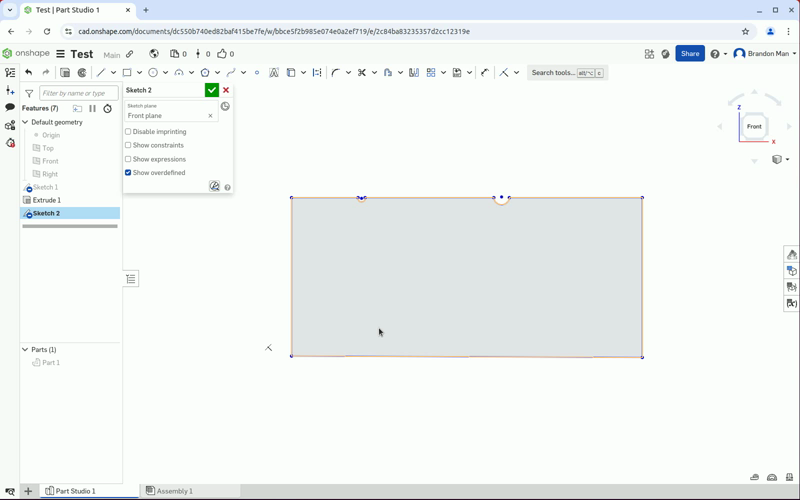
scroll(6)
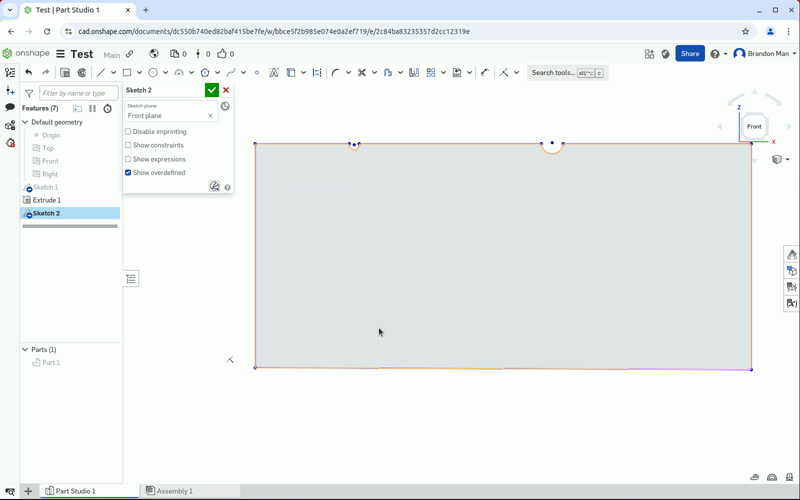
scroll(6)
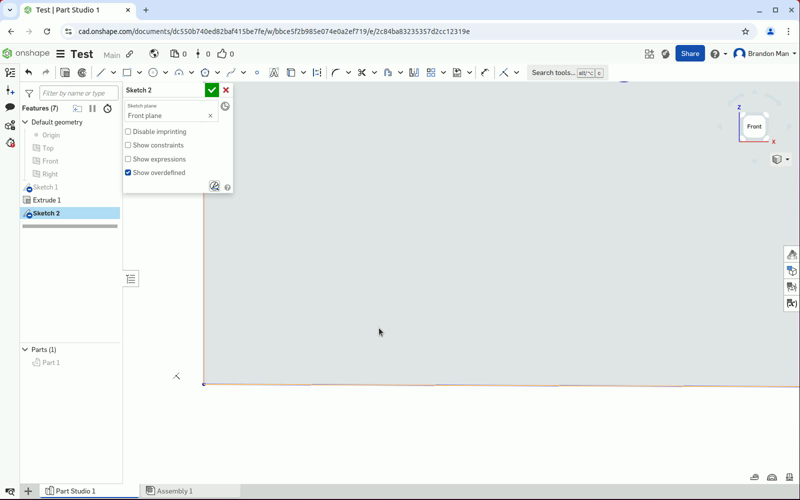
scroll(6)
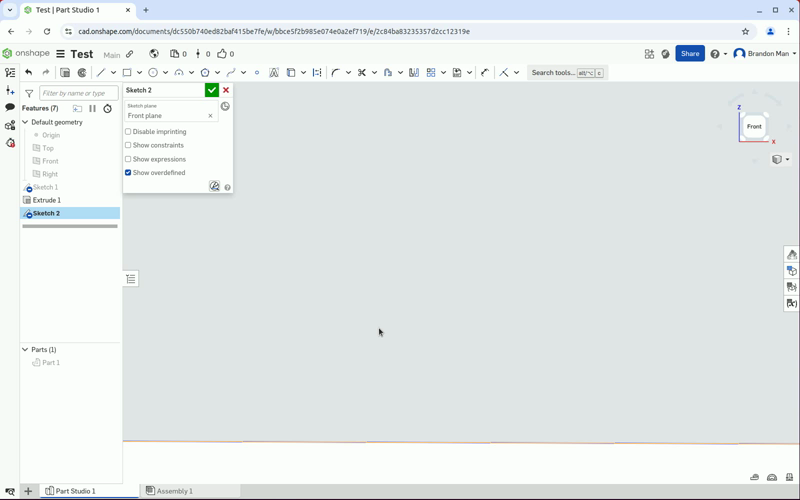
click(379, 327)
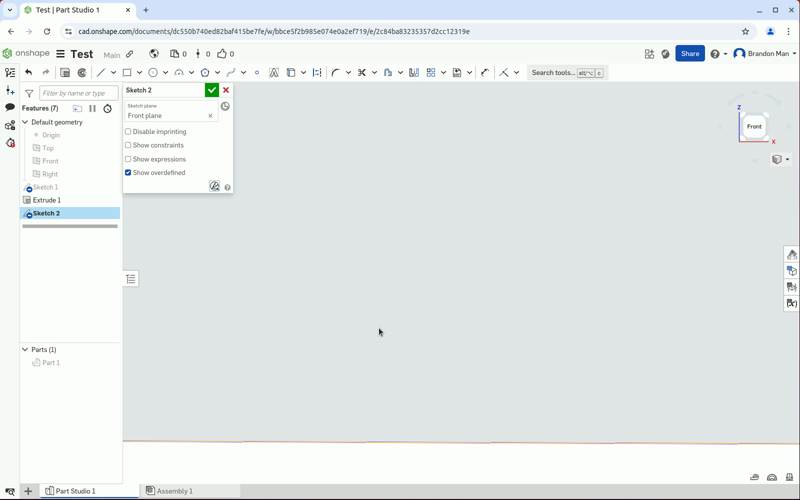
scroll(-6)
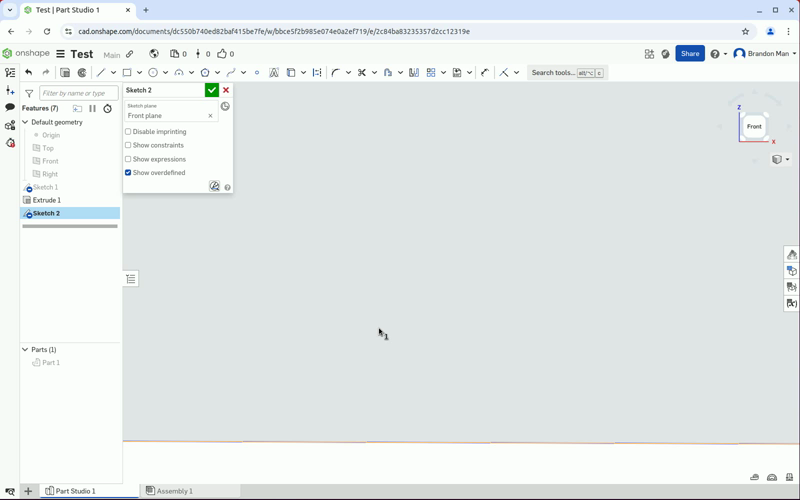
scroll(-6)
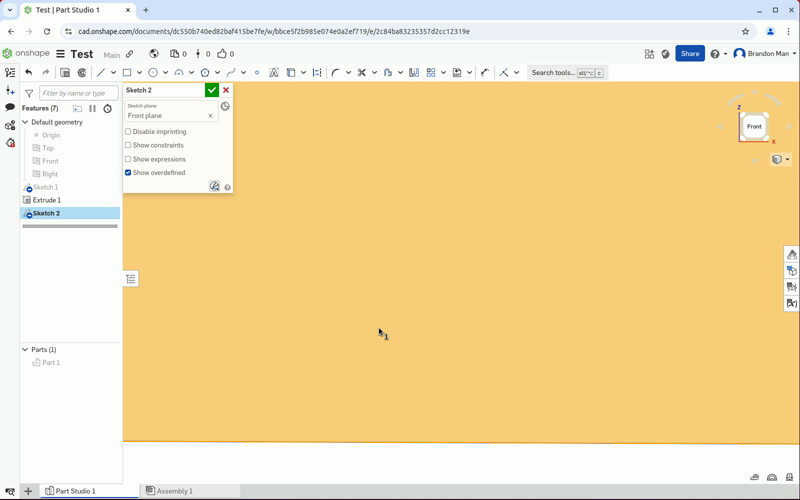
scroll(-6)
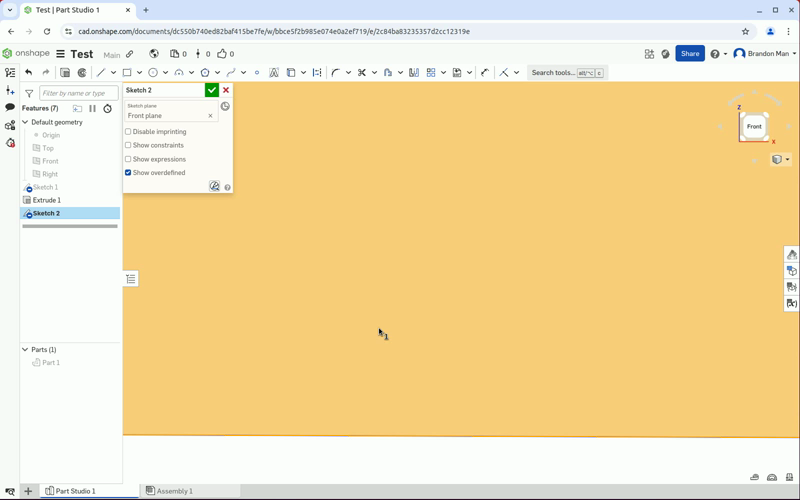
scroll(-6)
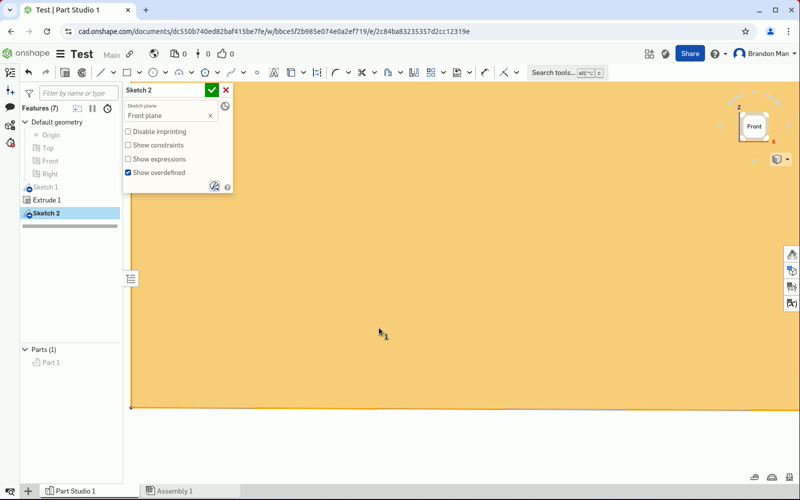
scroll(-6)
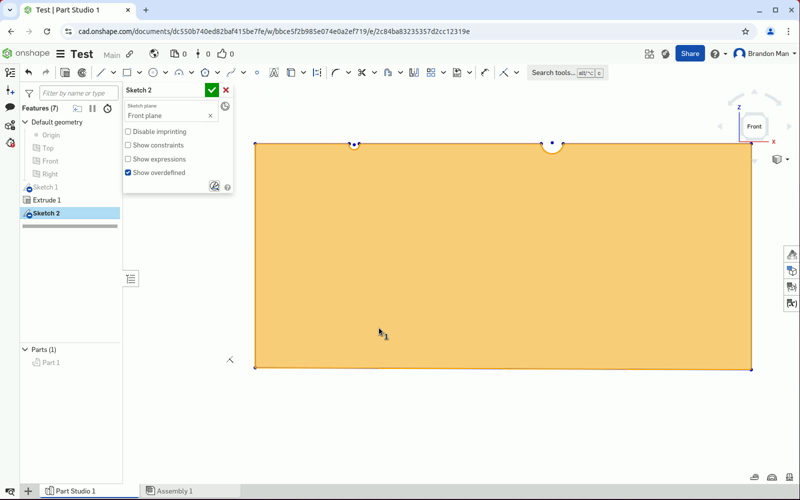
scroll(-6)
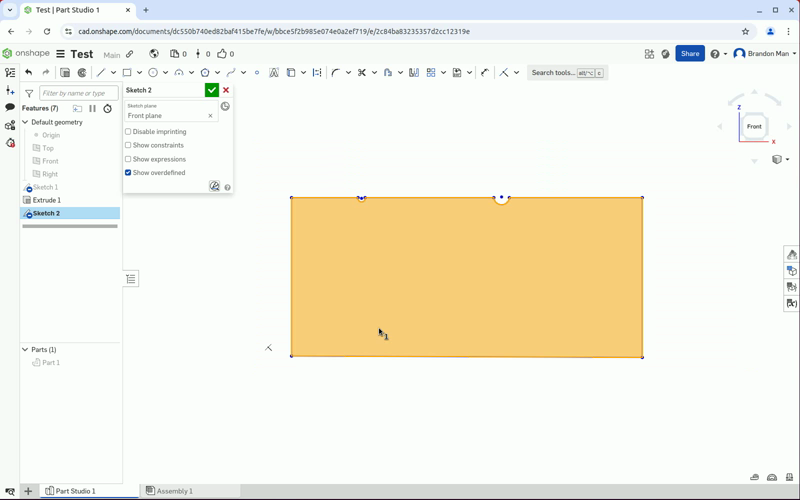
scroll(-6)
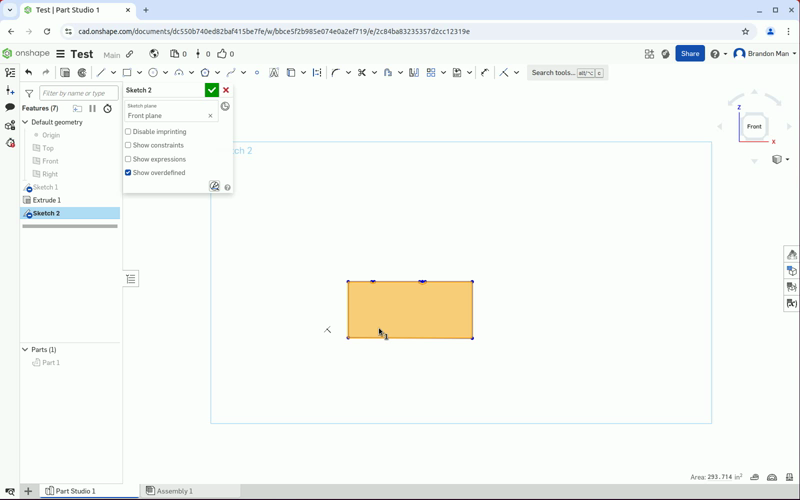
mouse_move(73, 352)
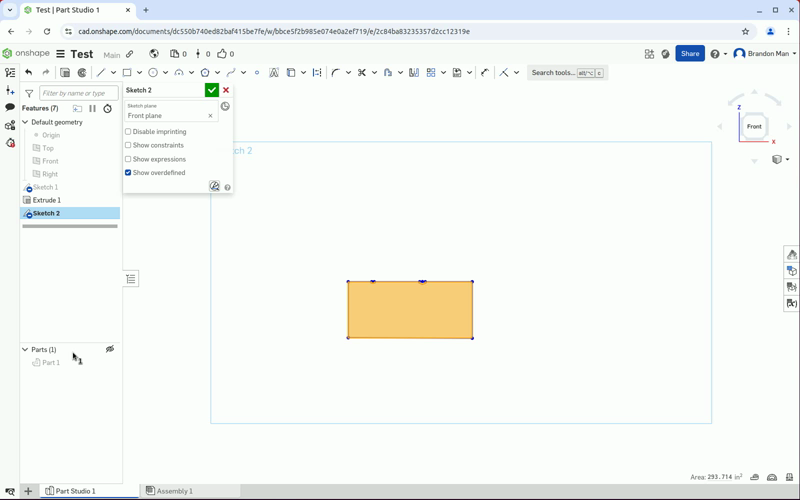
key(shift+y)
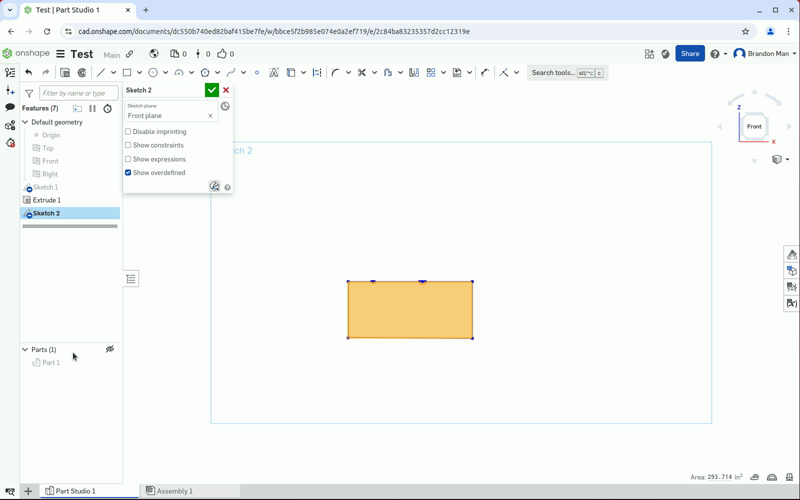
key(shift+e)
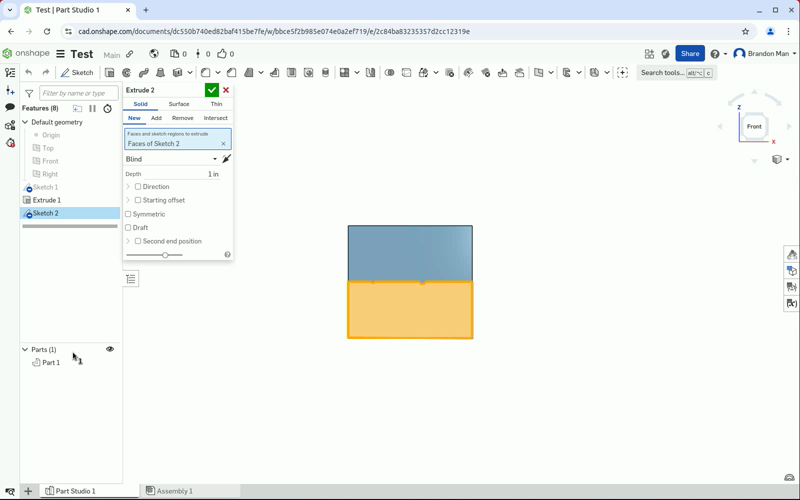
mouse_move(143, 106)
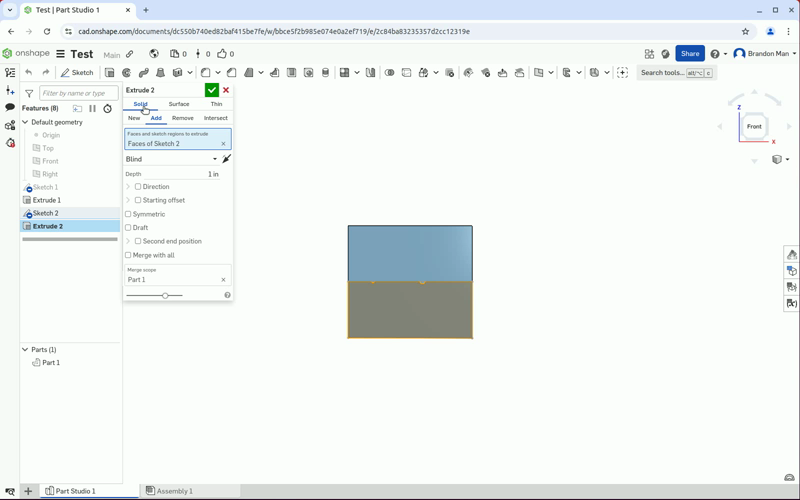
click(143, 106)
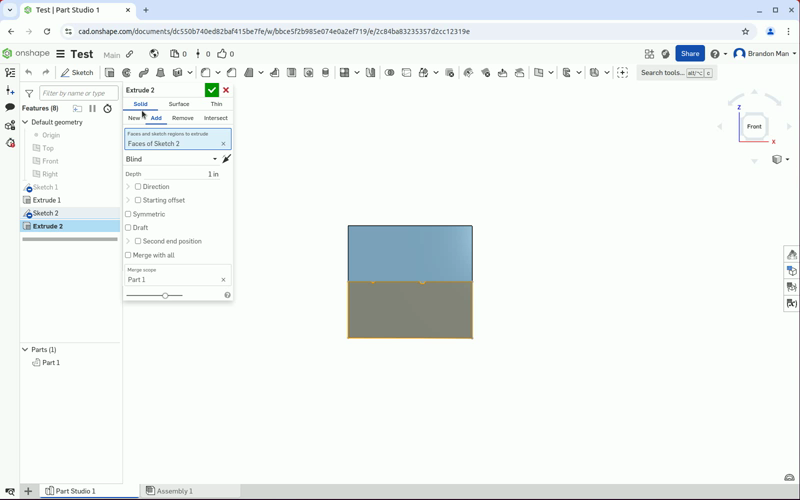
mouse_move(137, 120)
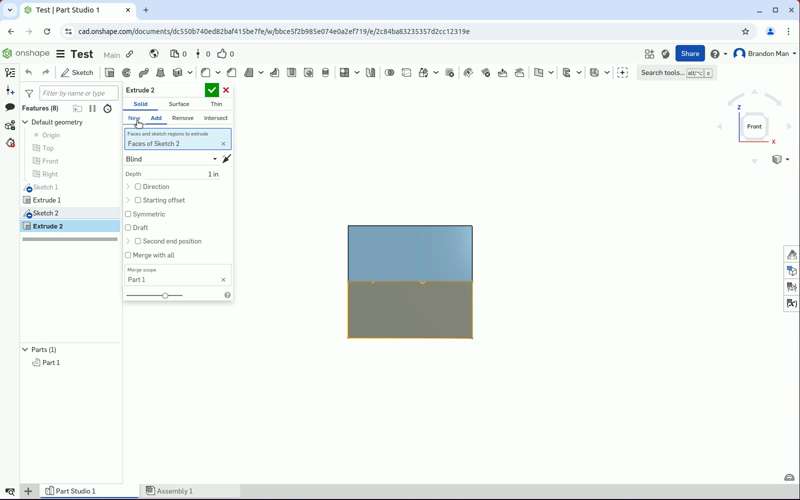
click(137, 120)
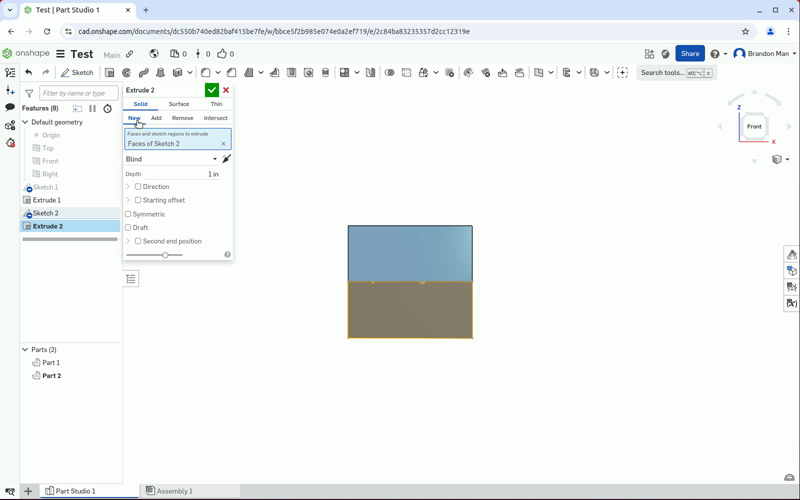
key(tab, 4)
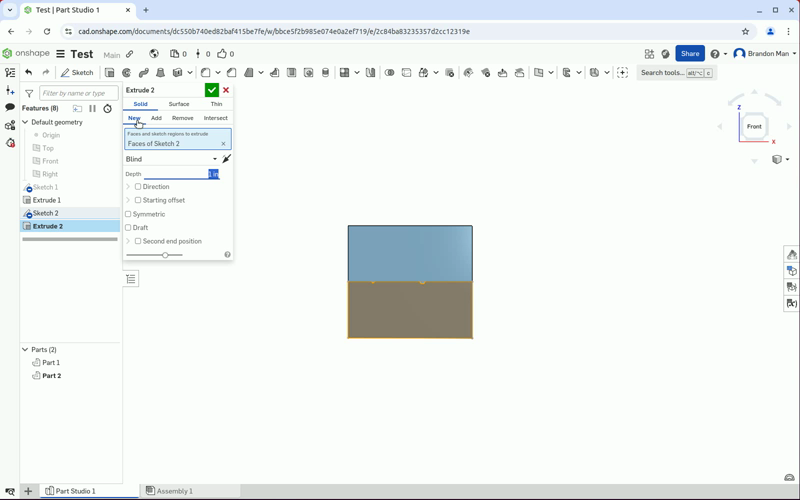
text(1.204)
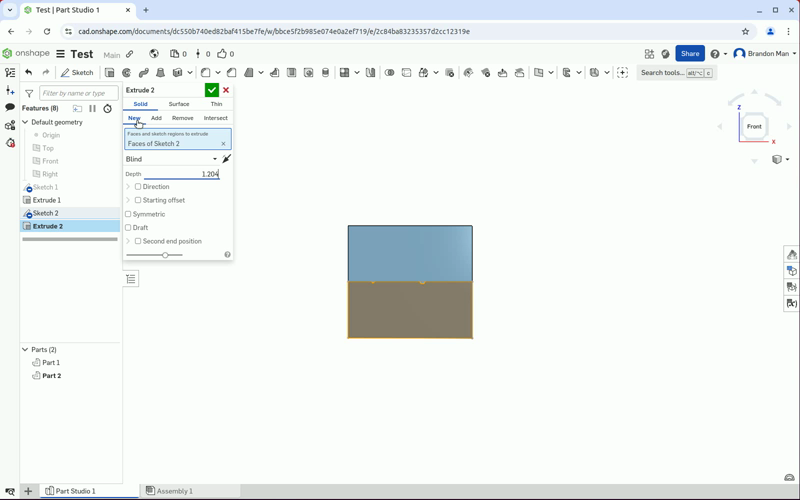
key(enter)
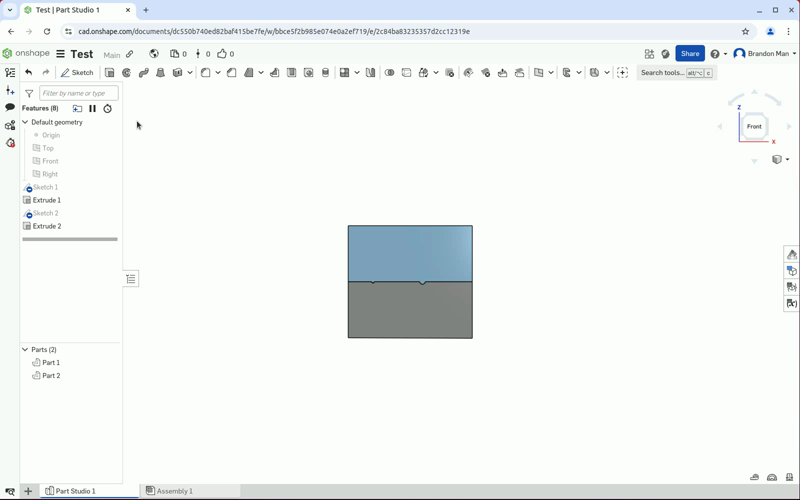
key(shift+h)
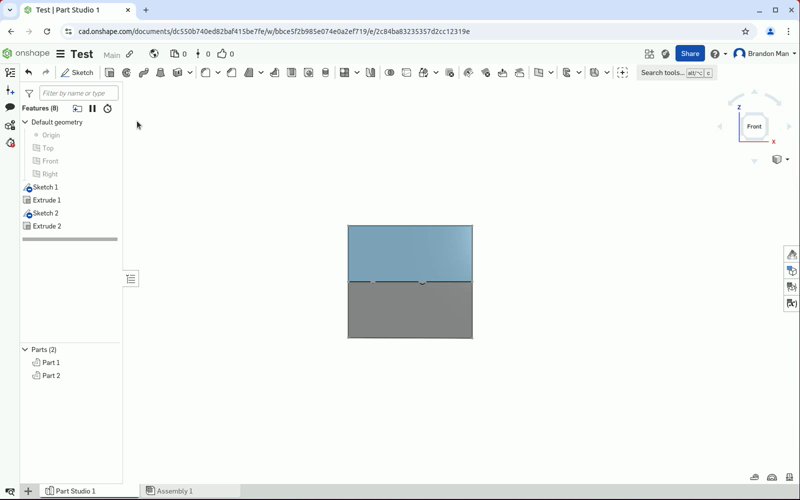
key(shift+h)
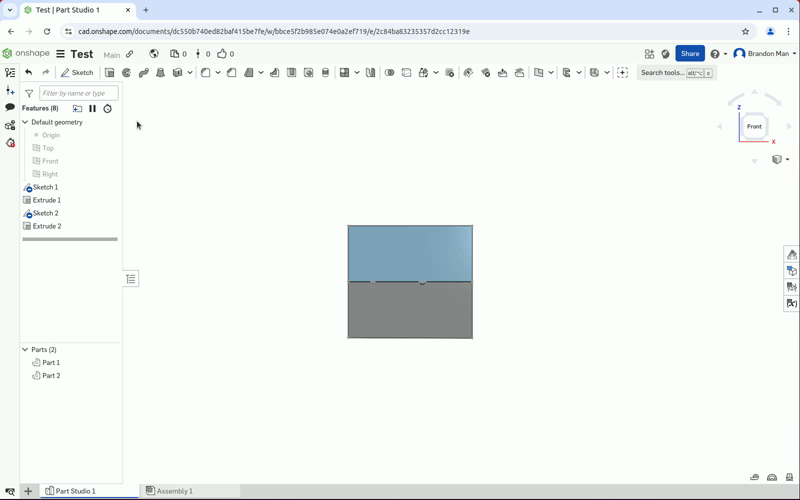
key(shift+7)
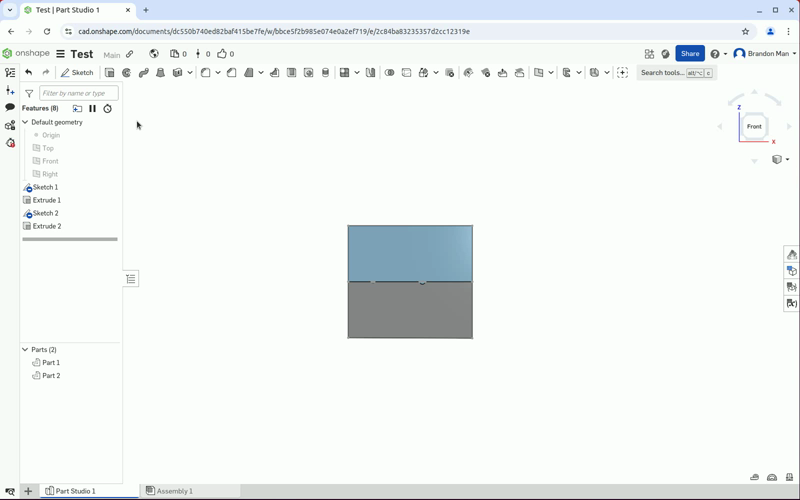
key(left, 2)
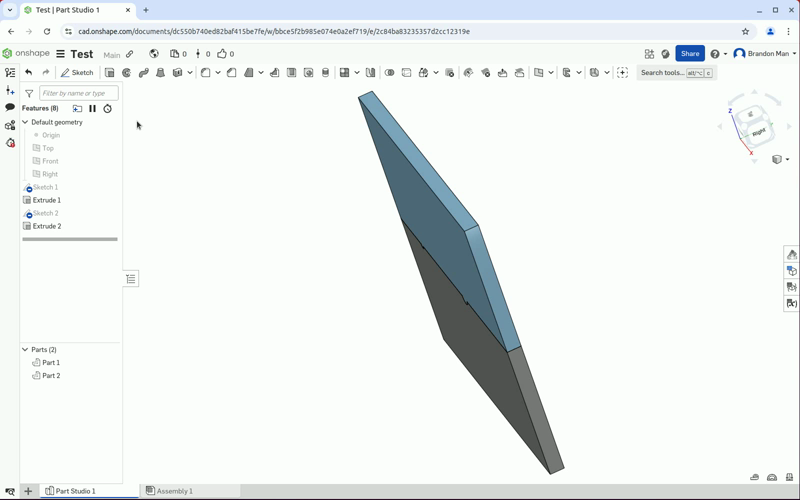
key(down, 2)
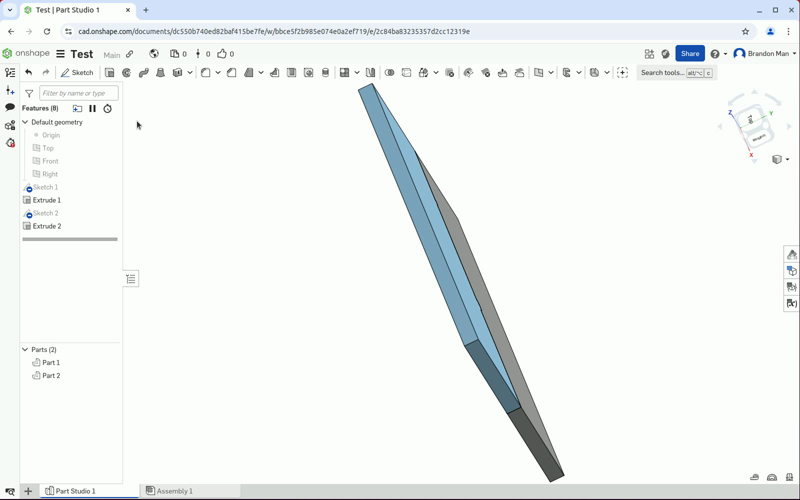
key(up, 2)
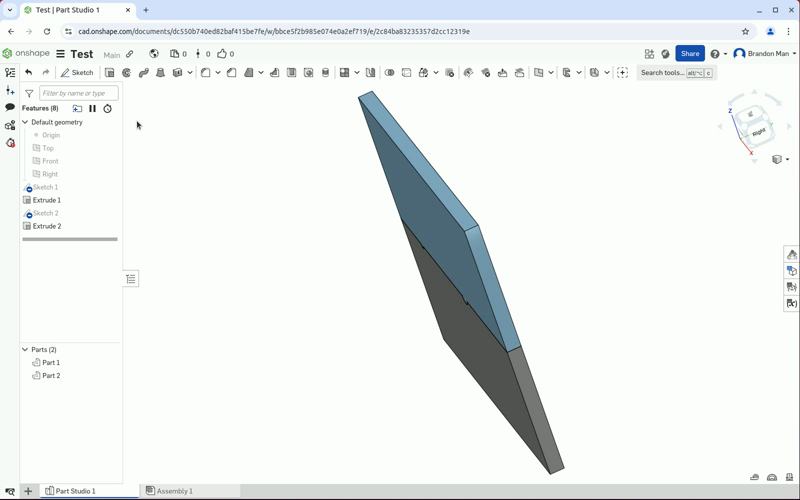
key(right, 2)
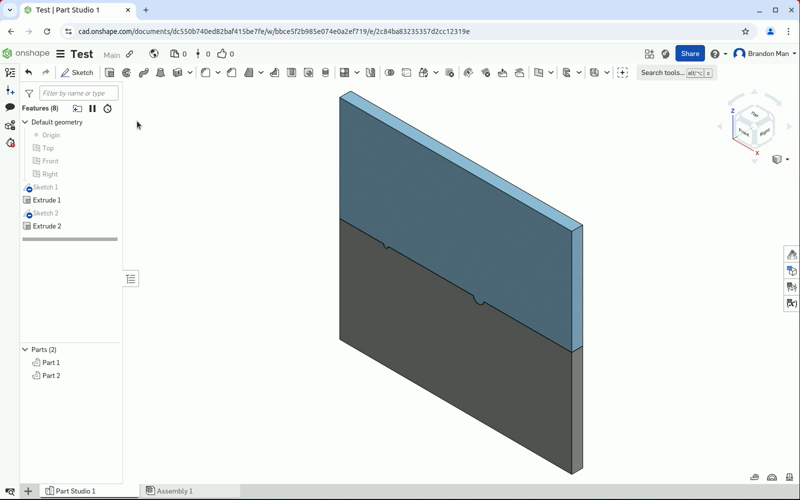
mouse_move(73, 189)
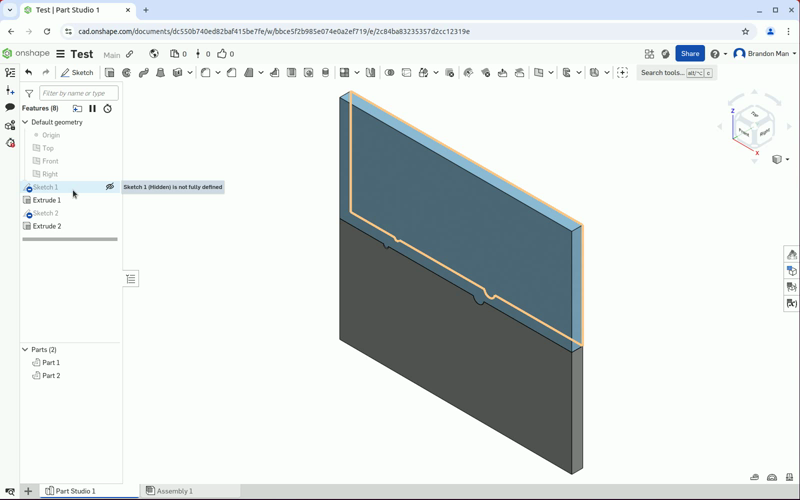
click(73, 189)